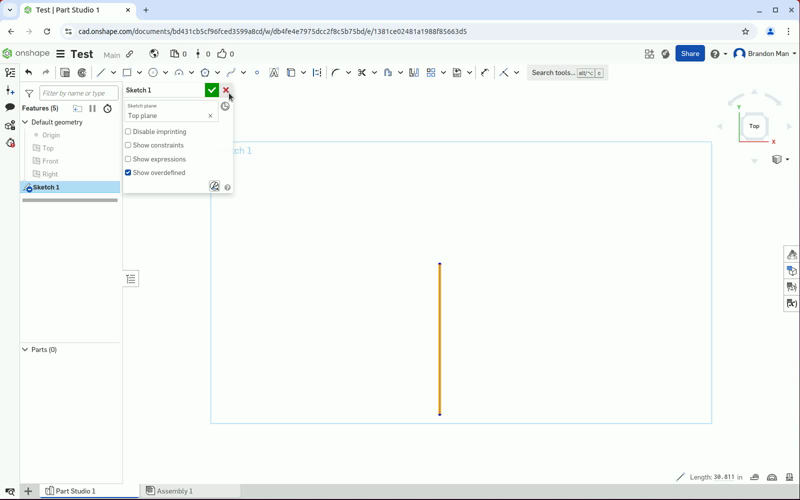
key(shift+h)
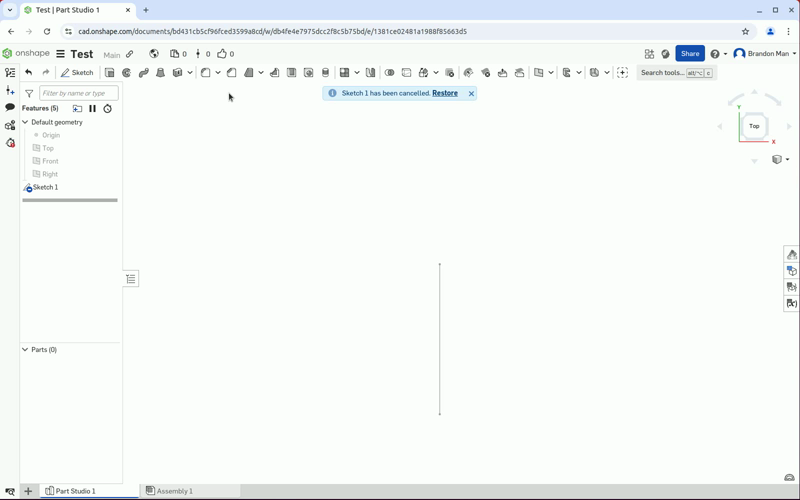
mouse_move(73, 352)
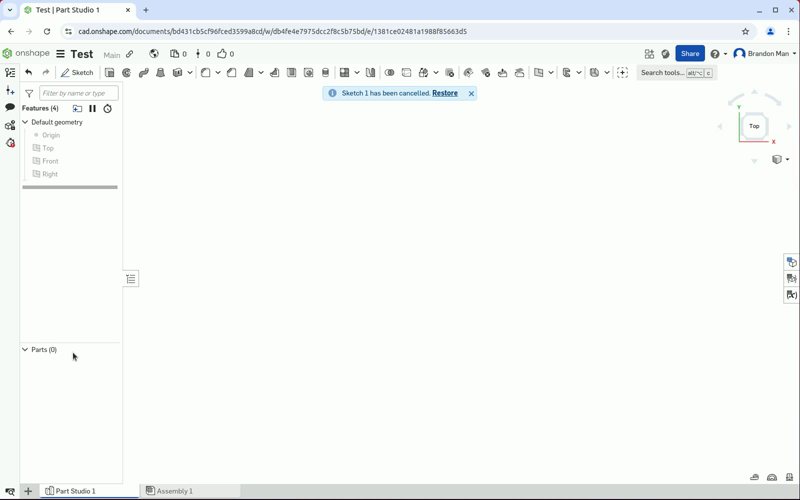
key(y)
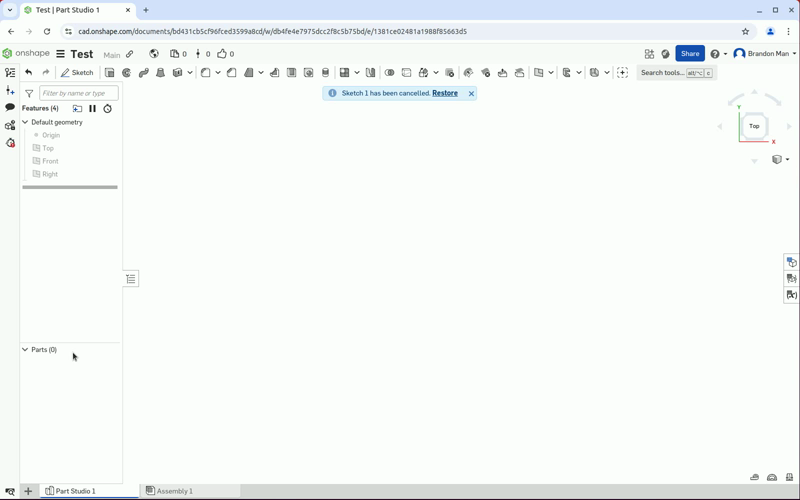
key(shift+p)
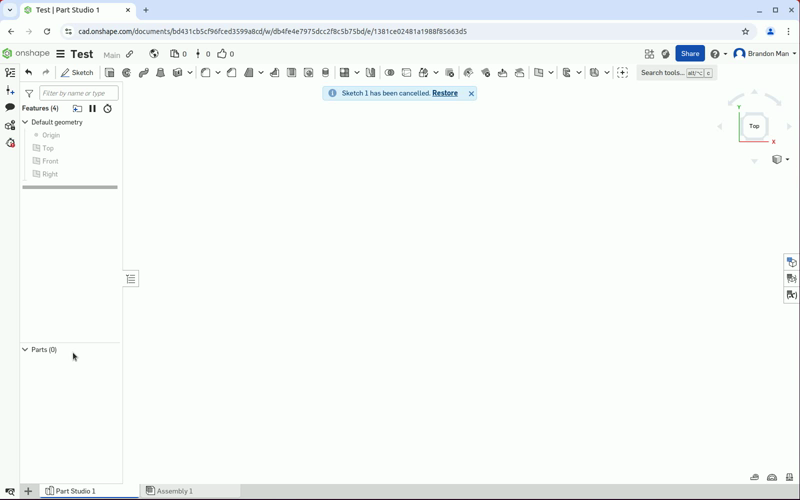
key(space)
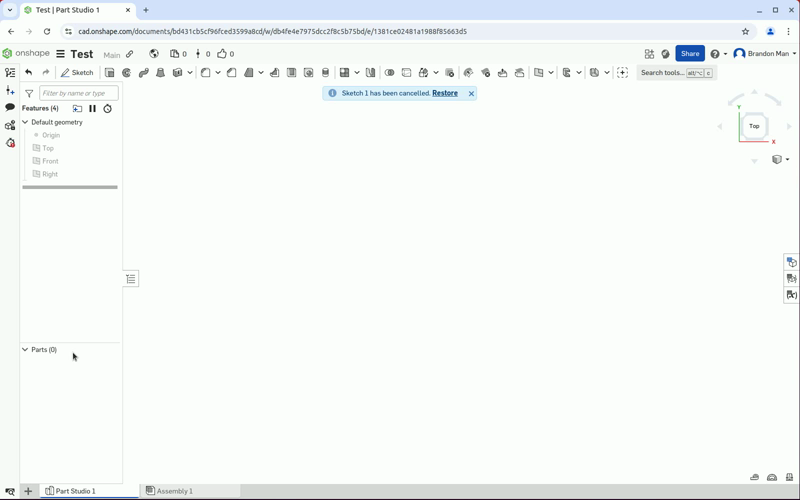
key_down(shift)
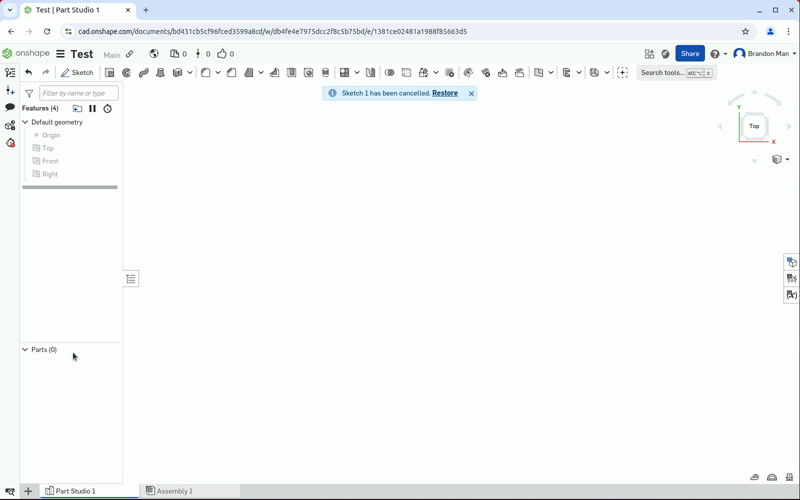
key(up)
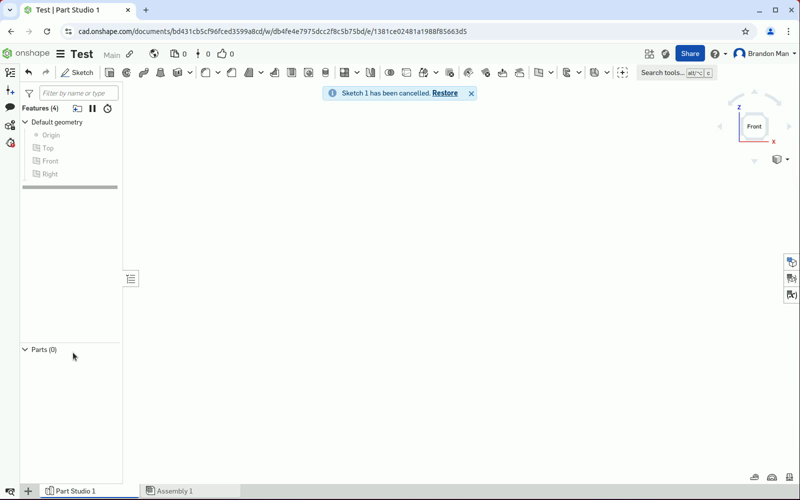
key_up(shift)
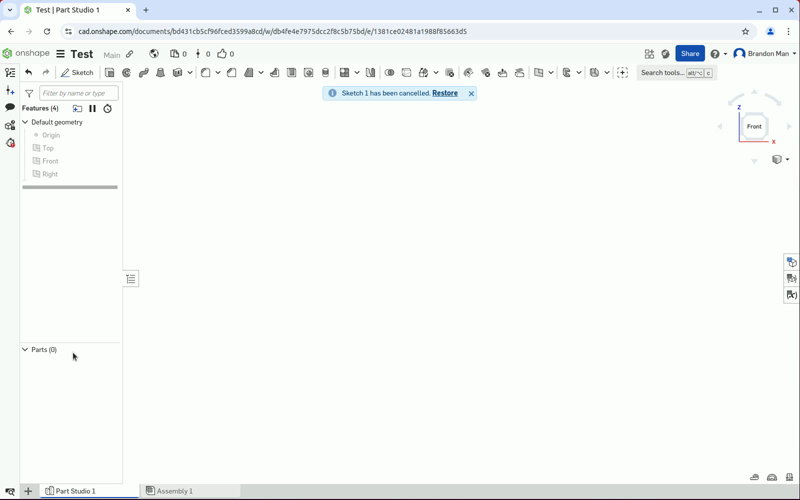
mouse_move(73, 352)
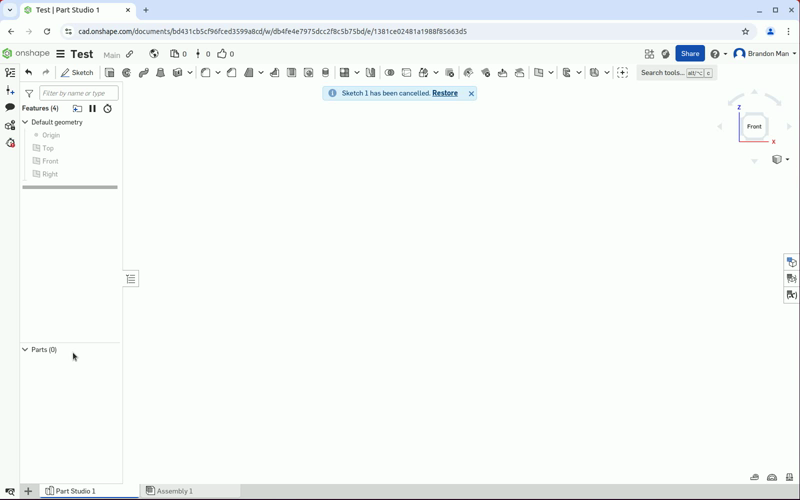
key(shift+y)
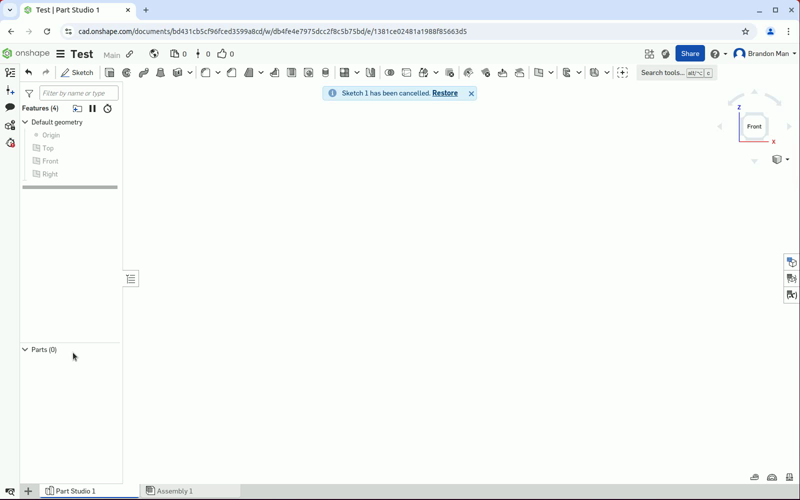
key(shift+s)
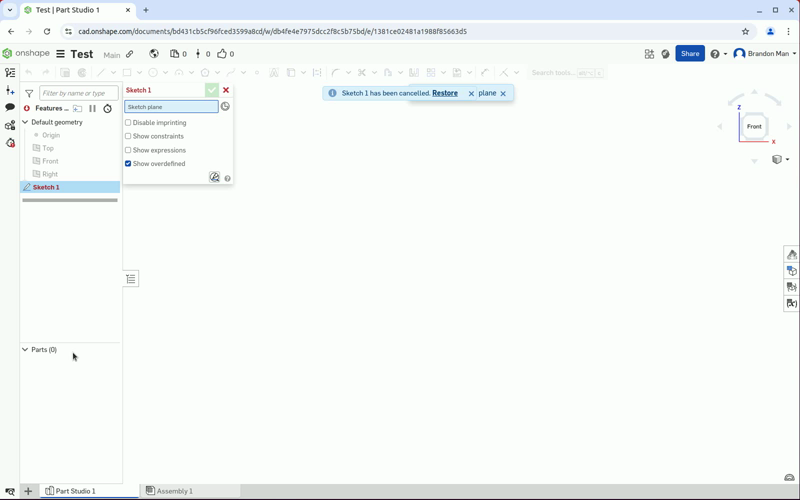
mouse_move(73, 163)
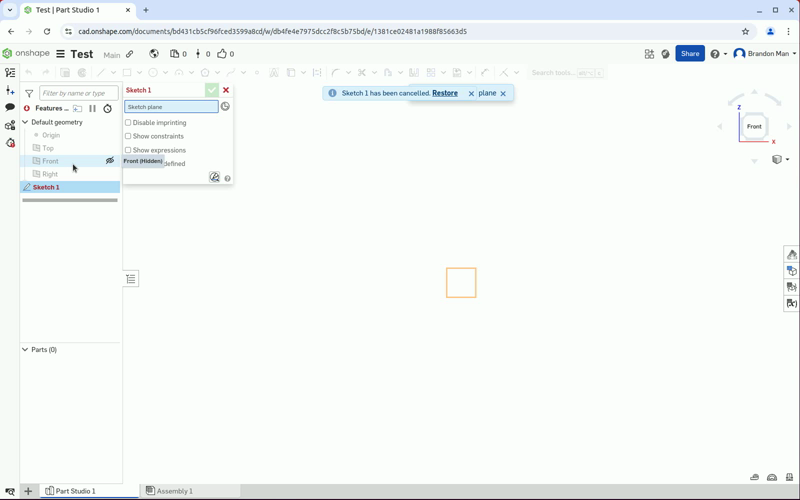
click(73, 163)
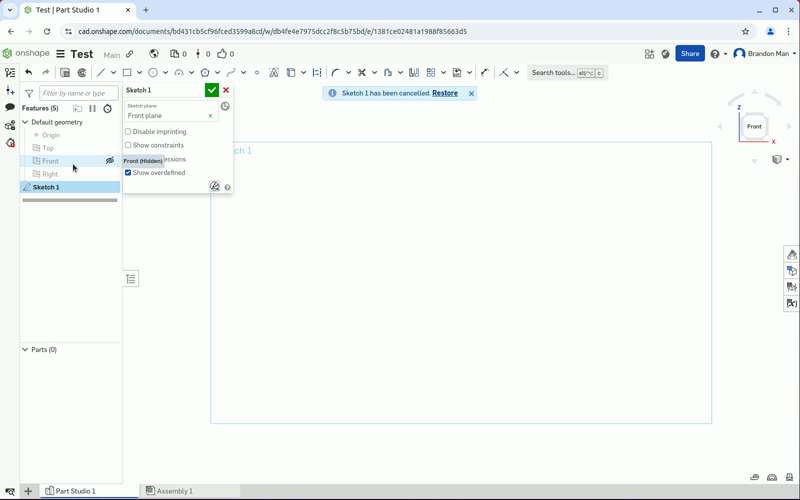
mouse_move(73, 352)
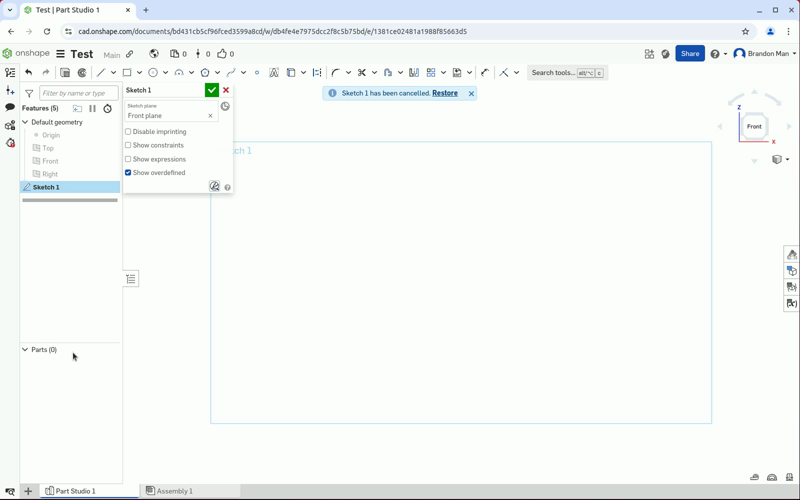
key(y)
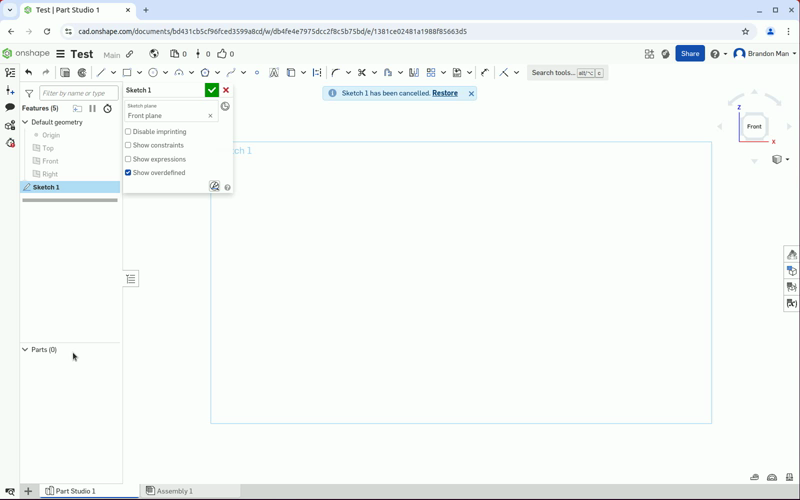
key(a)
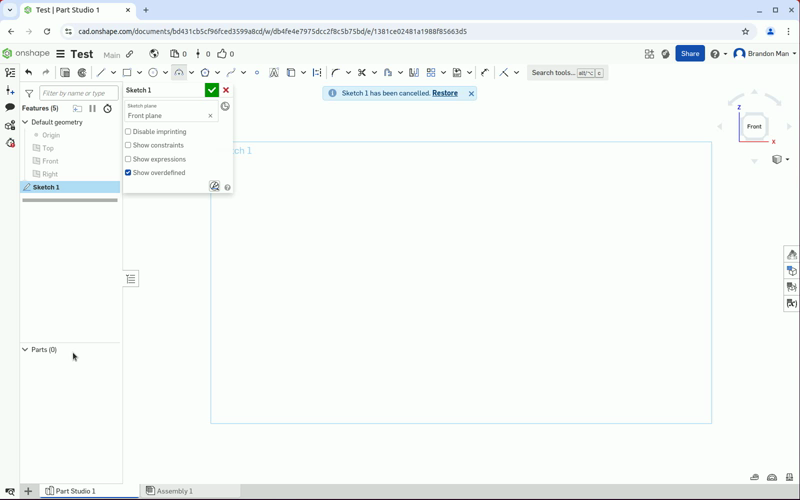
key_down(shift)
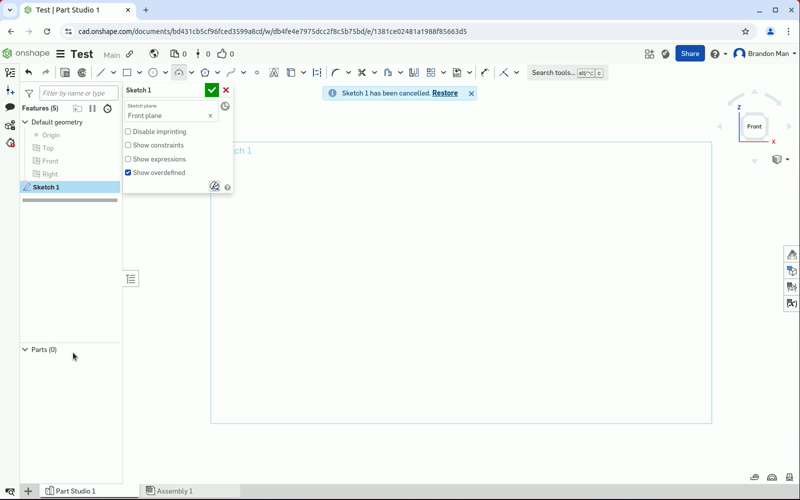
mouse_move(450, 268)
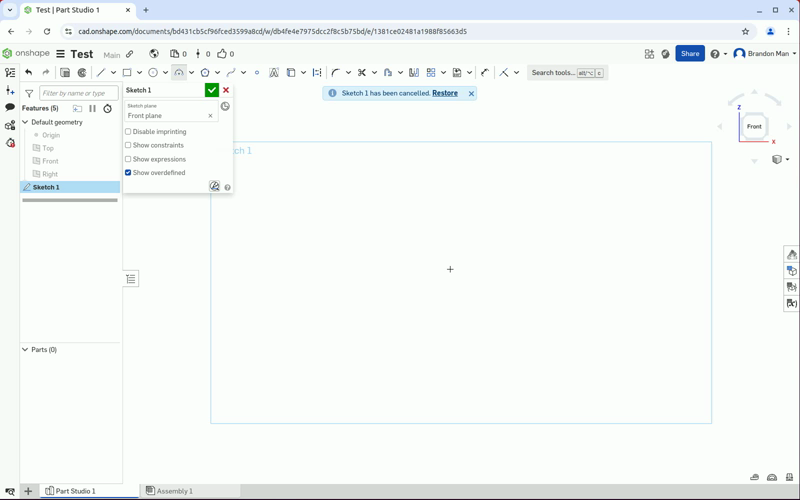
click(450, 268)
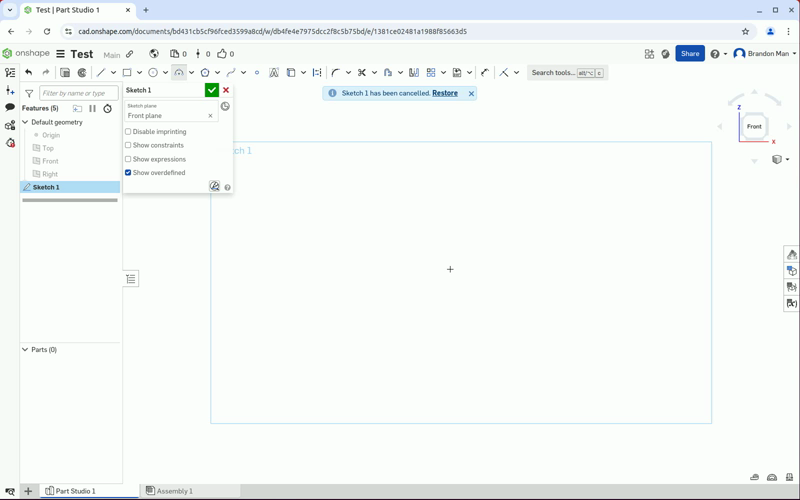
key_up(shift)
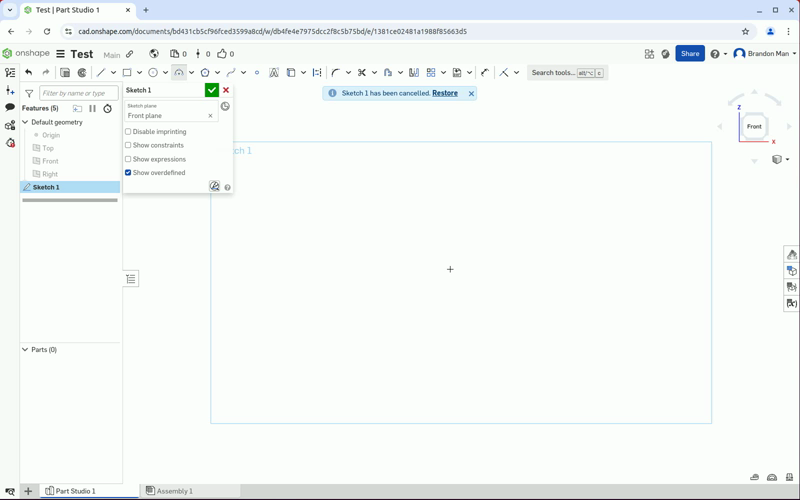
key_down(shift)
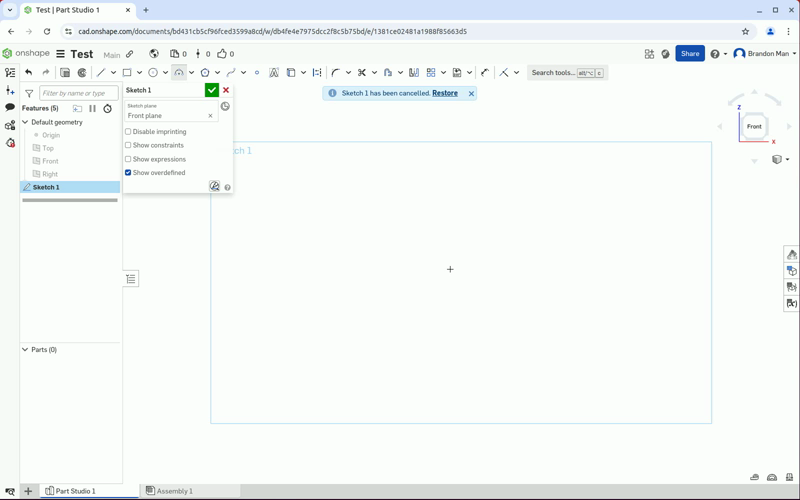
mouse_move(472, 268)
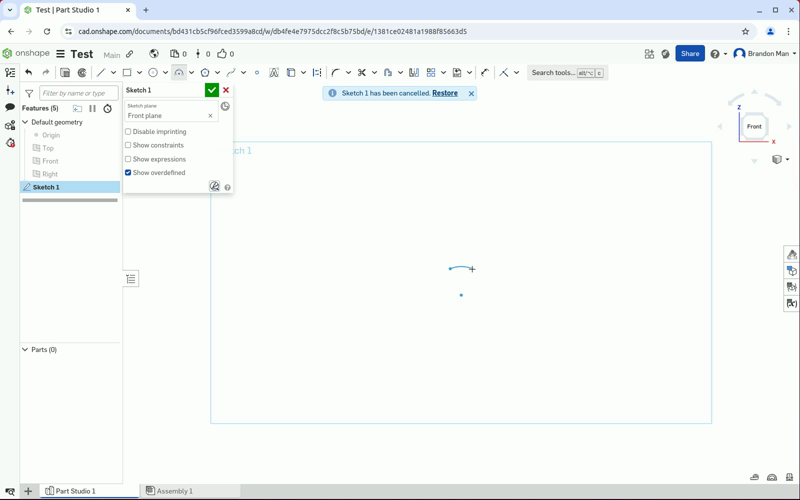
click(472, 268)
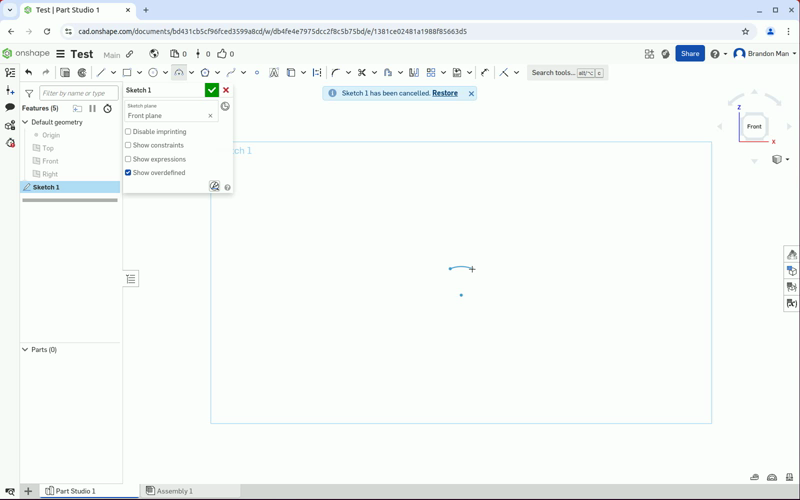
mouse_move(461, 300)
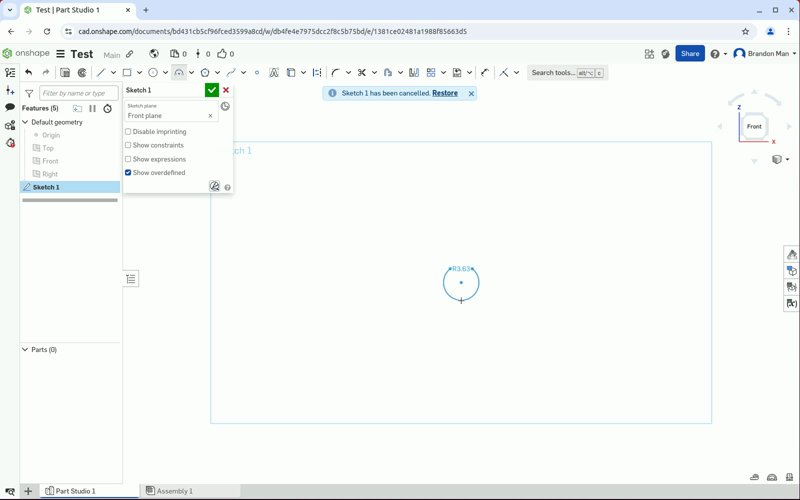
click(461, 300)
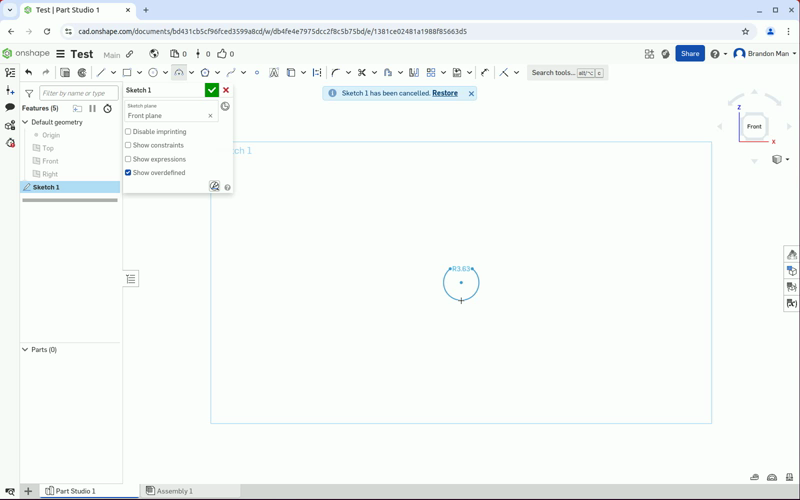
key_up(shift)
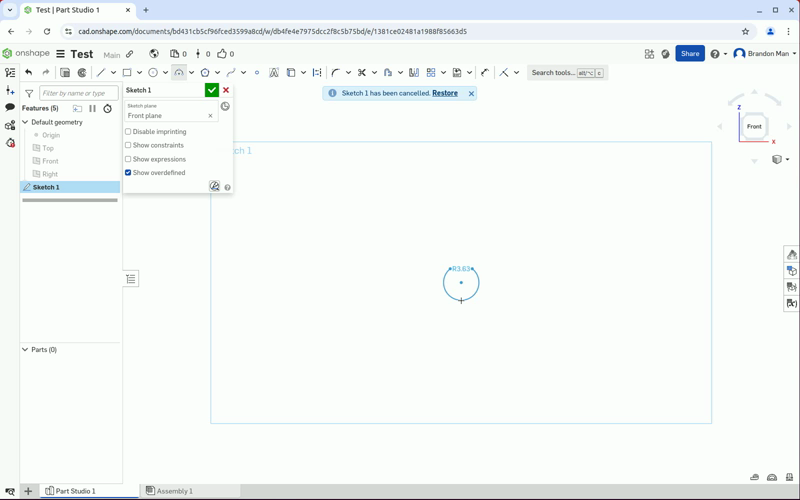
key(esc)
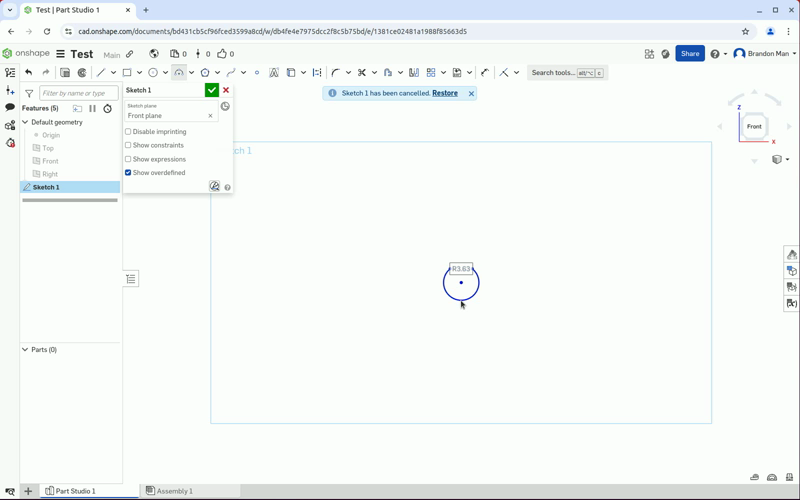
key(l)
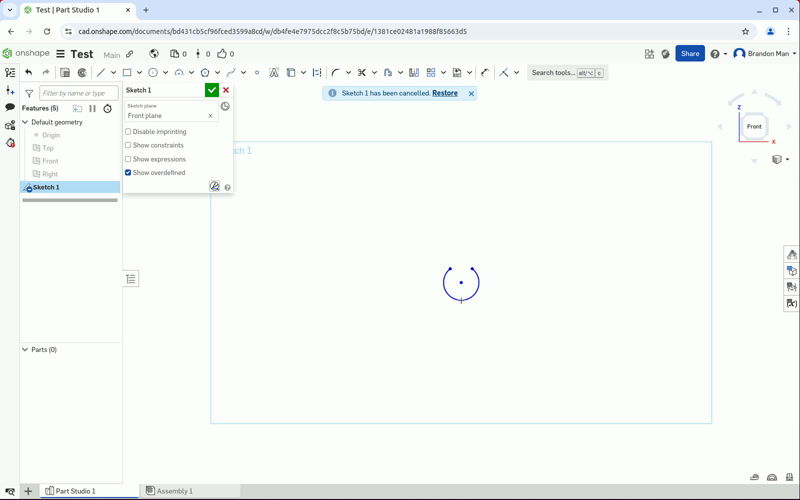
mouse_move(472, 268)
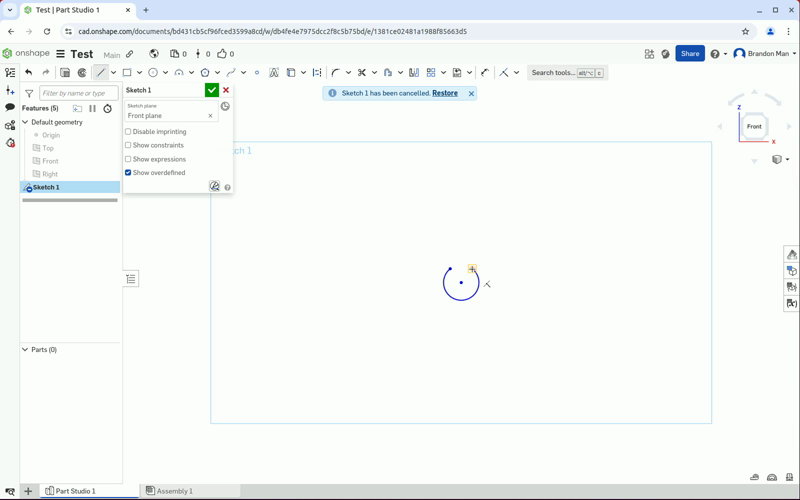
click(472, 268)
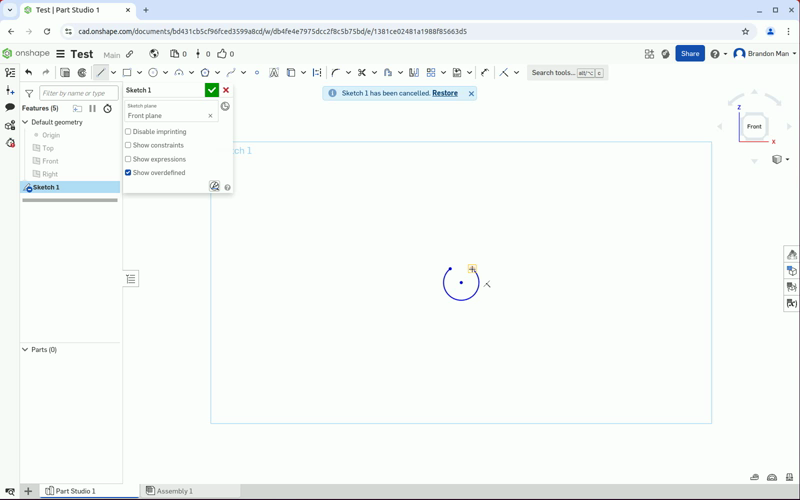
mouse_move(502, 268)
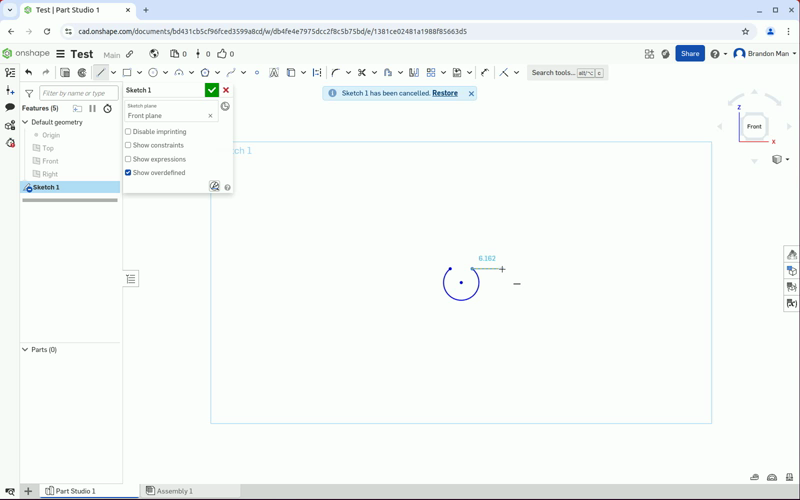
key_down(shift)
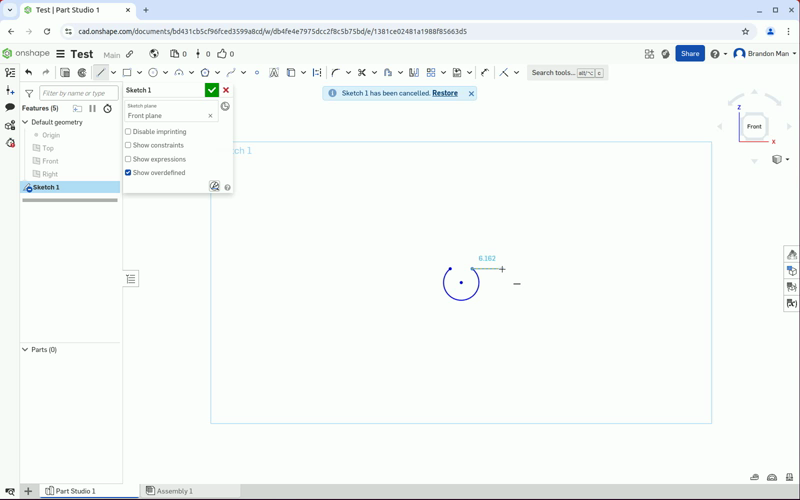
mouse_move(450, 268)
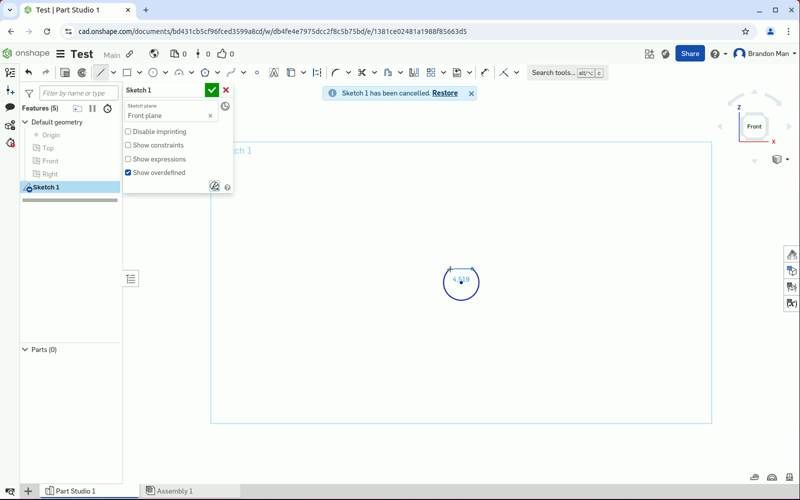
key_up(shift)
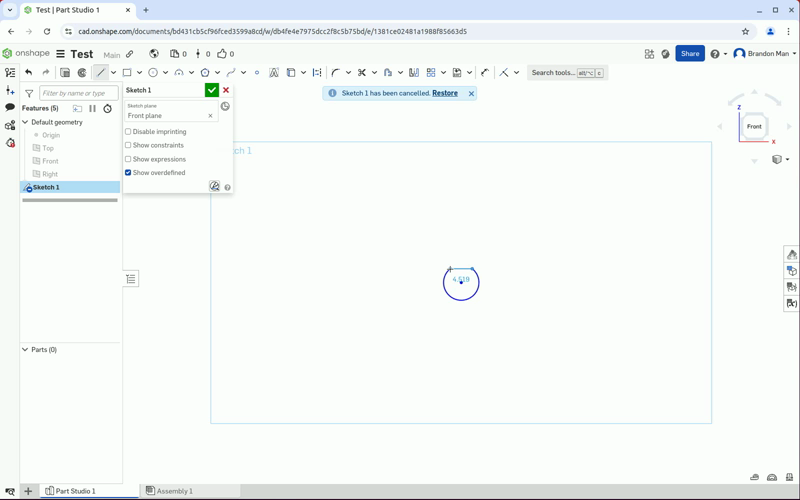
click(450, 268)
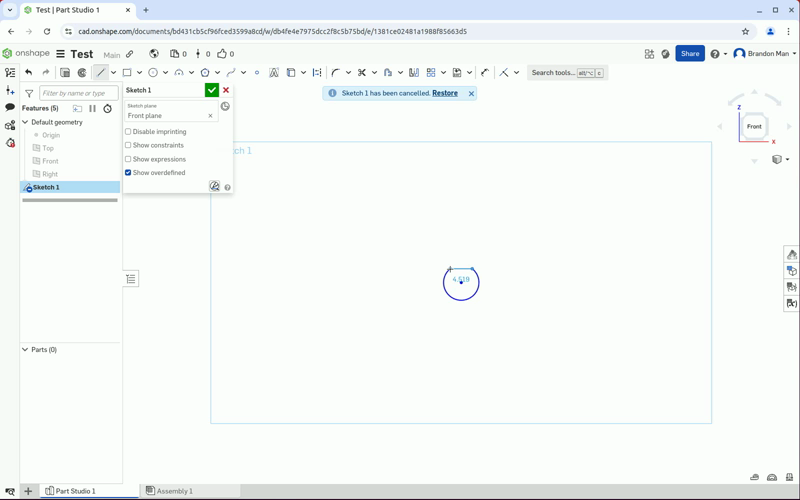
key(esc)
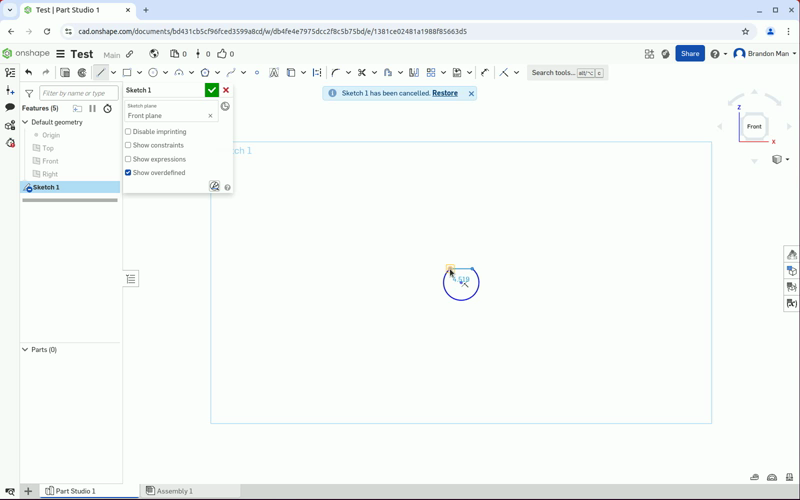
mouse_move(468, 292)
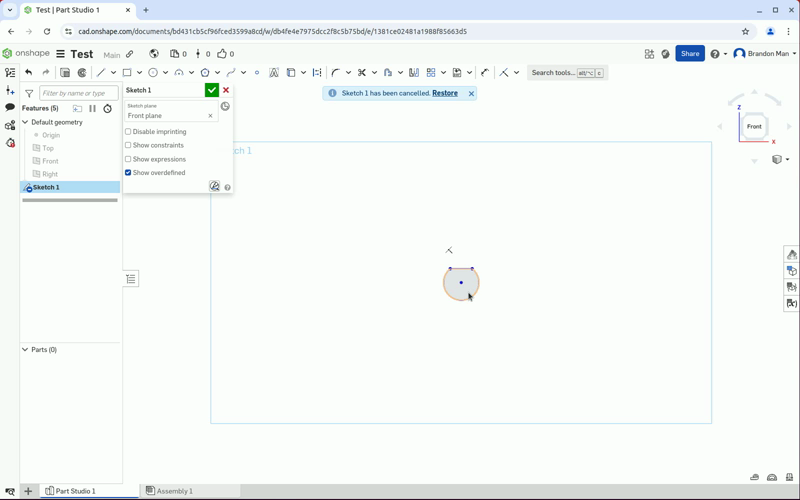
scroll(6)
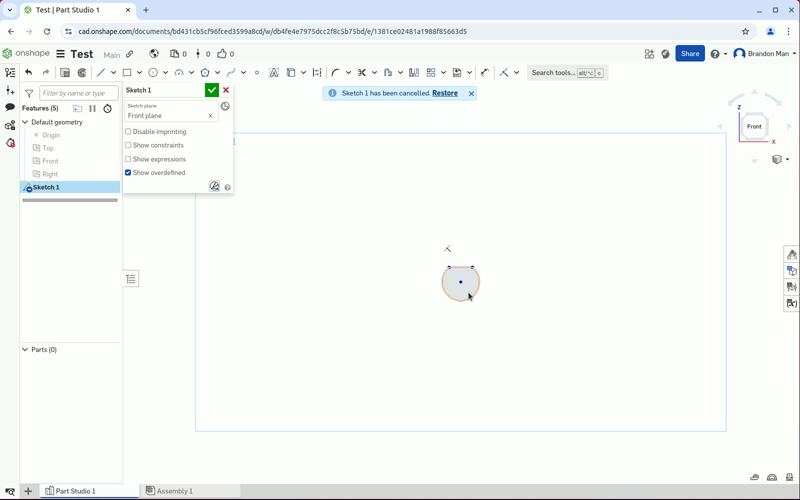
scroll(6)
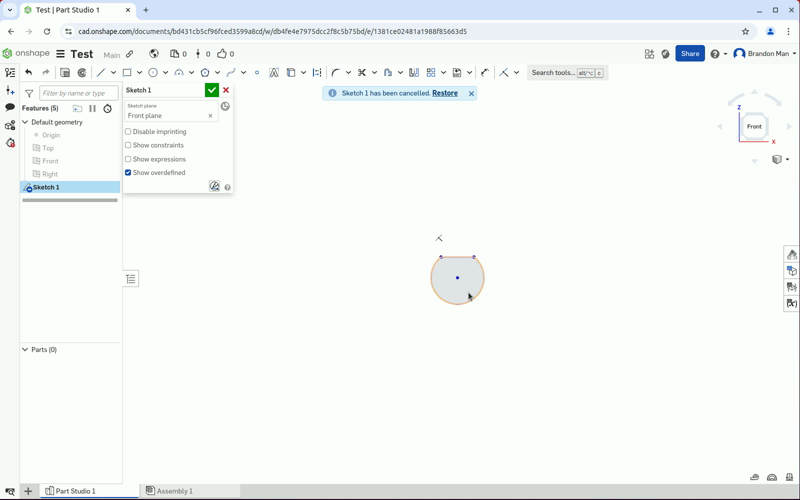
scroll(6)
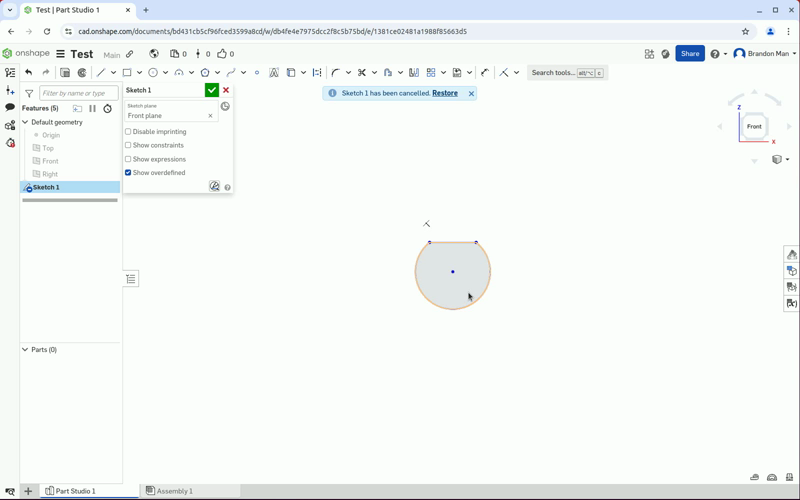
scroll(6)
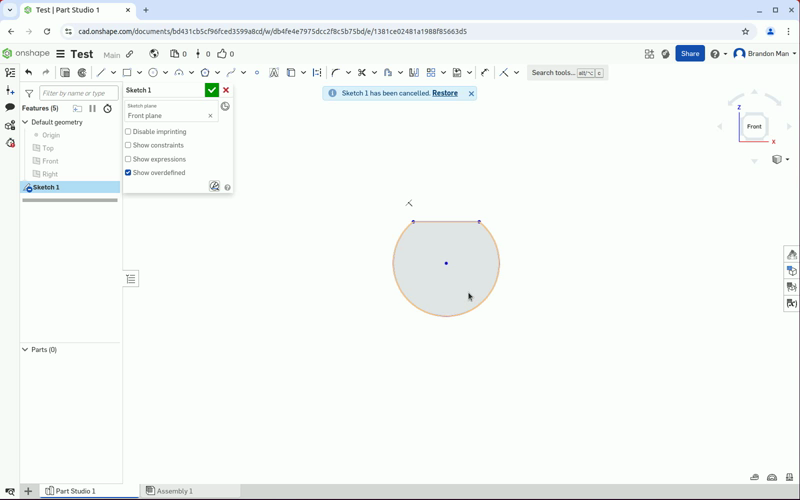
scroll(6)
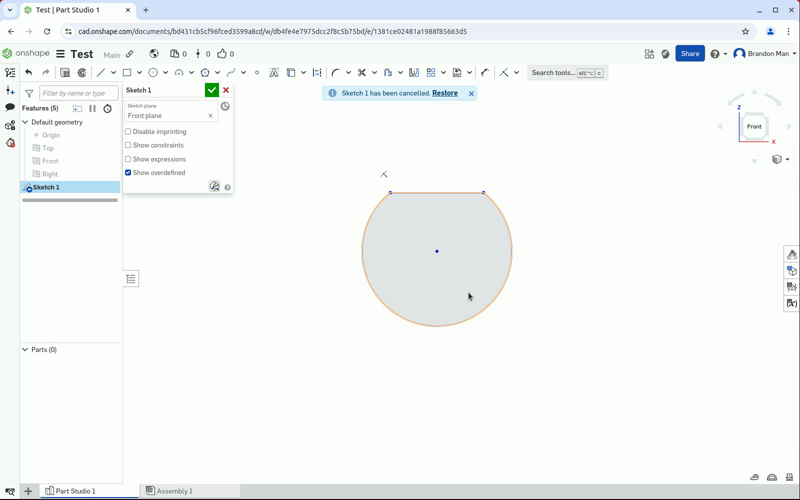
scroll(6)
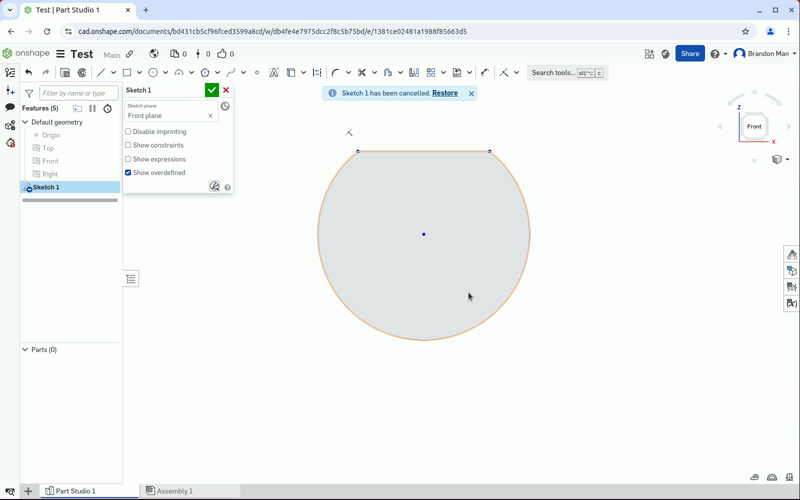
scroll(6)
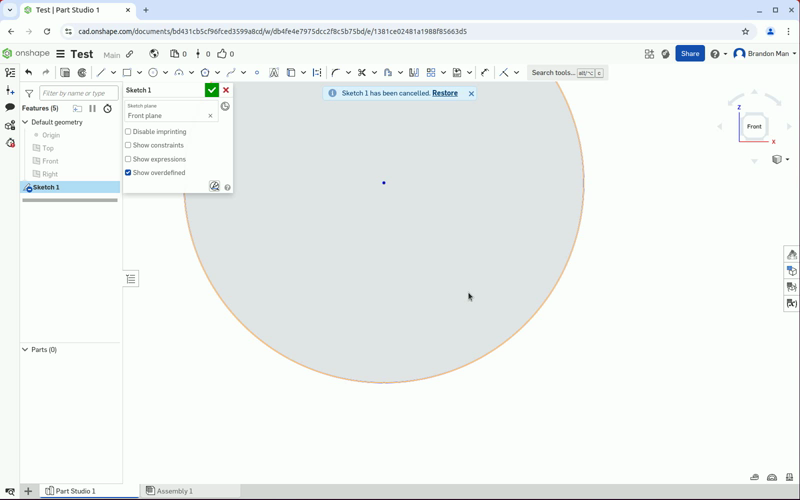
click(468, 292)
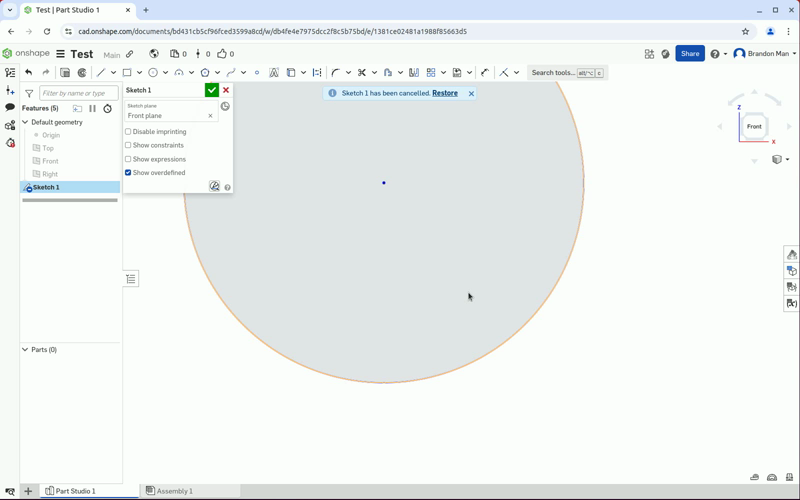
scroll(-6)
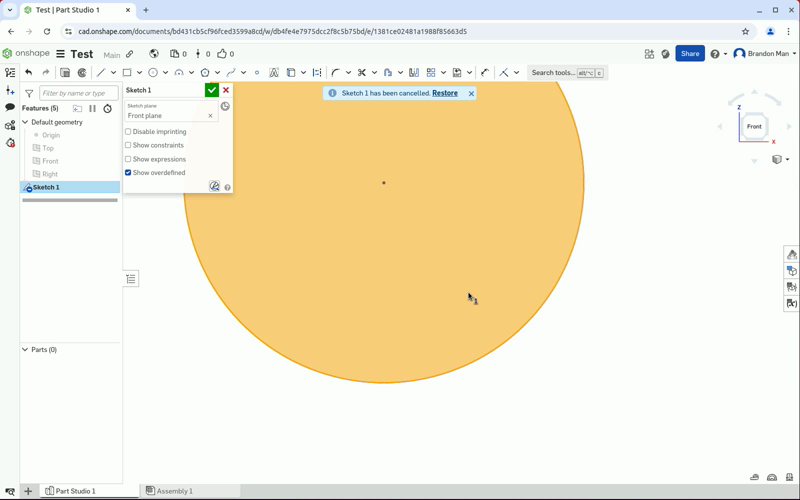
scroll(-6)
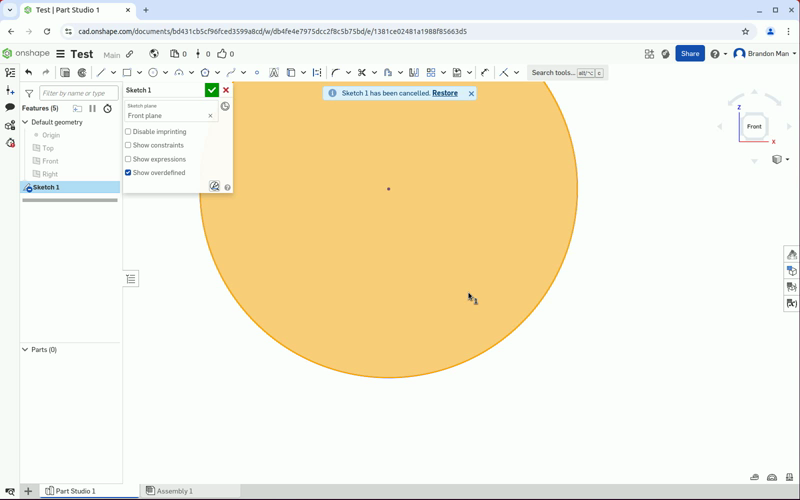
scroll(-6)
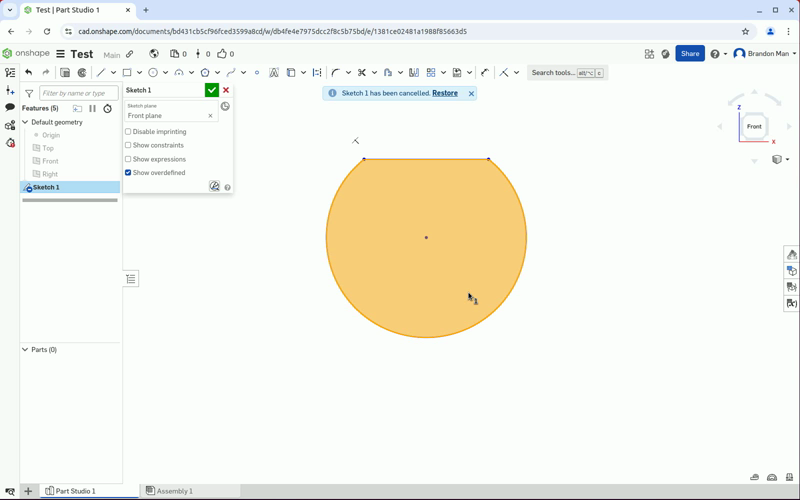
scroll(-6)
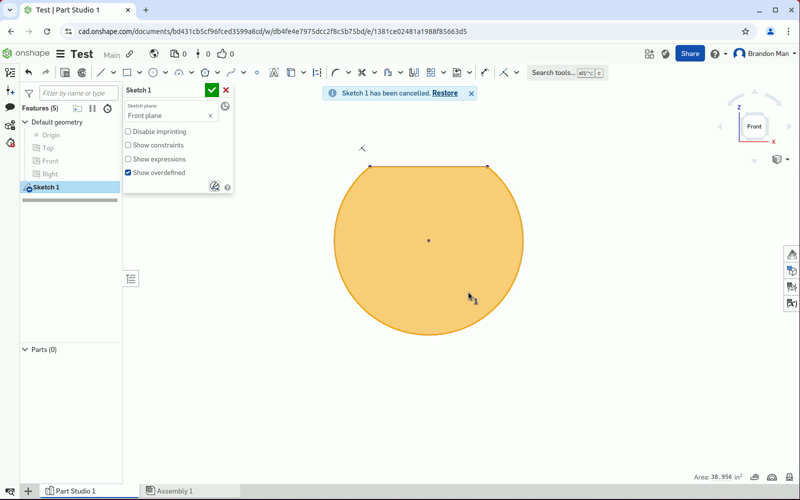
scroll(-6)
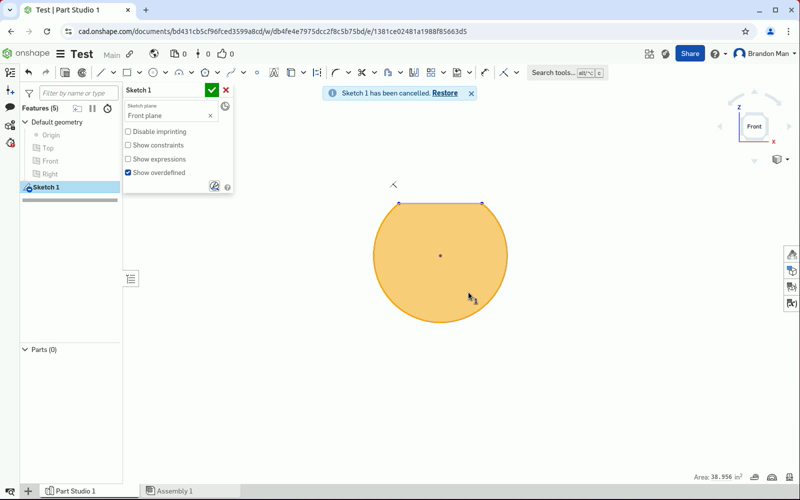
scroll(-6)
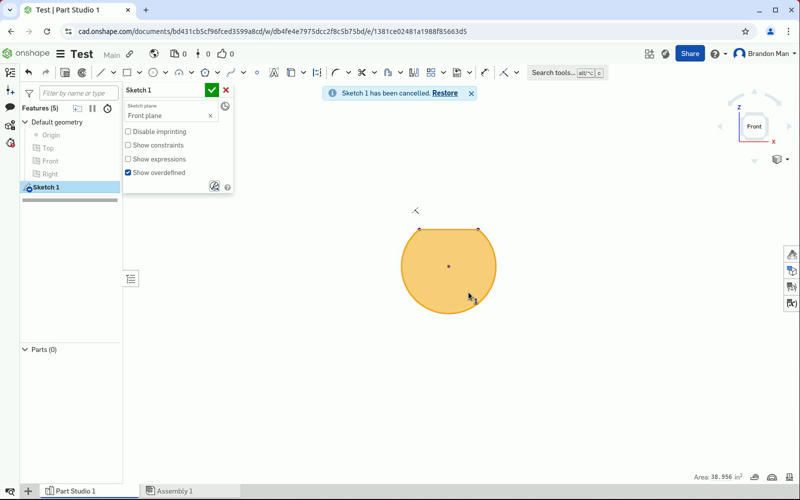
scroll(-6)
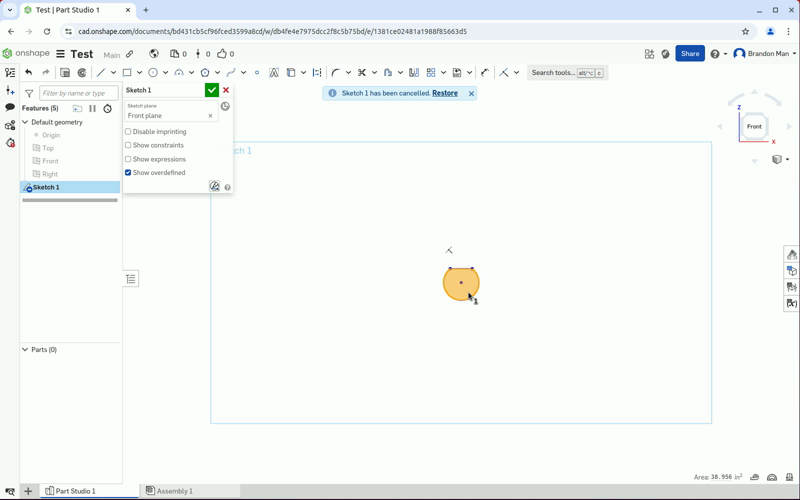
mouse_move(73, 352)
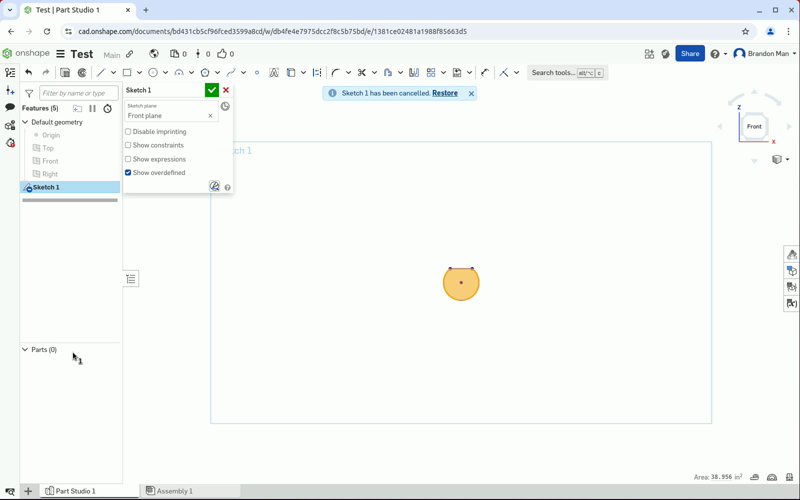
key(shift+y)
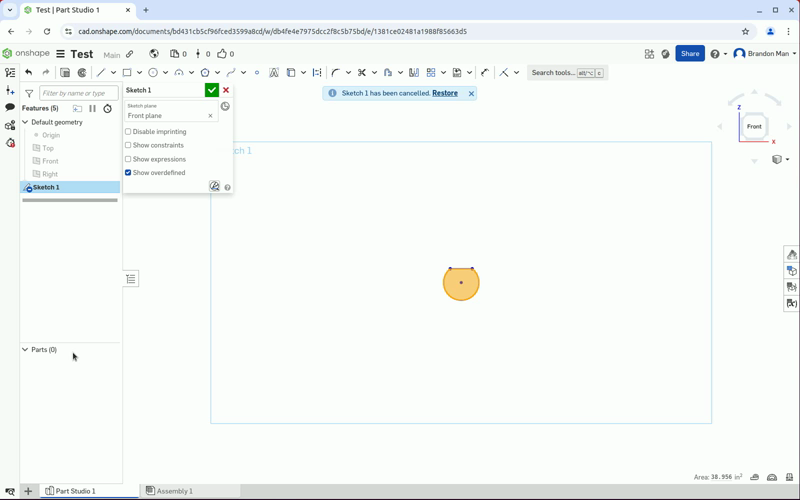
key(shift+e)
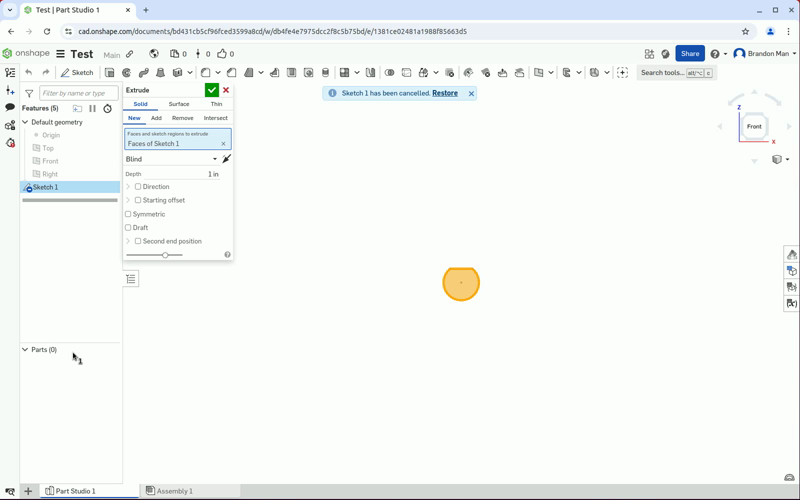
mouse_move(143, 106)
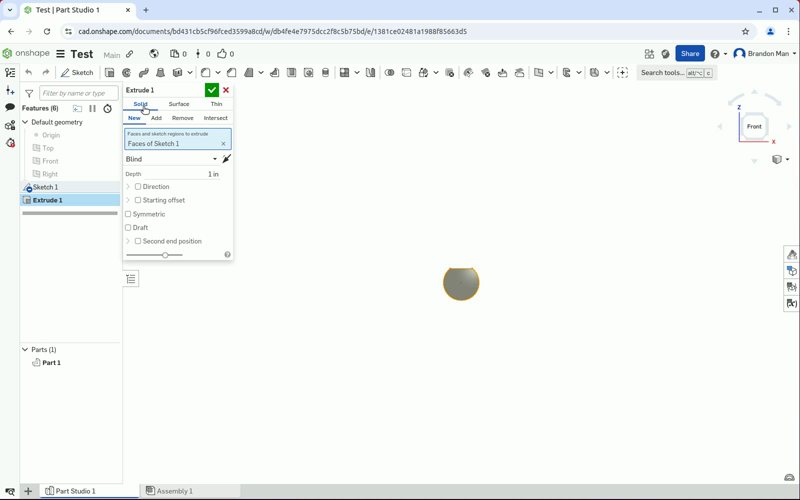
click(143, 106)
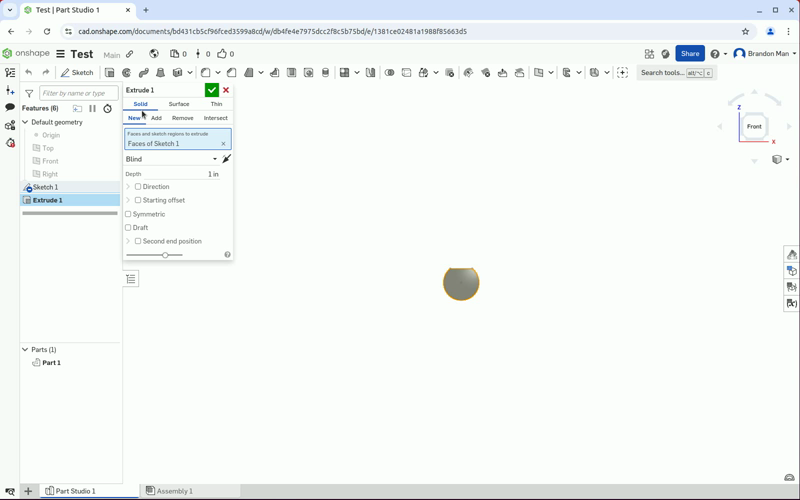
mouse_move(137, 120)
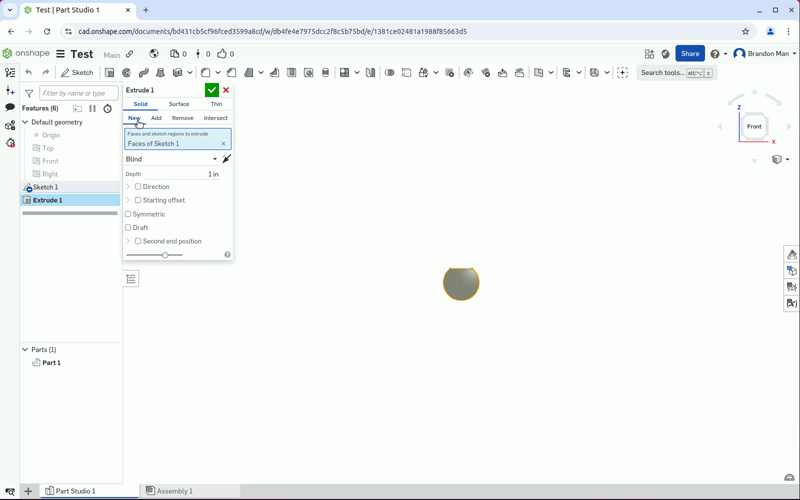
click(137, 120)
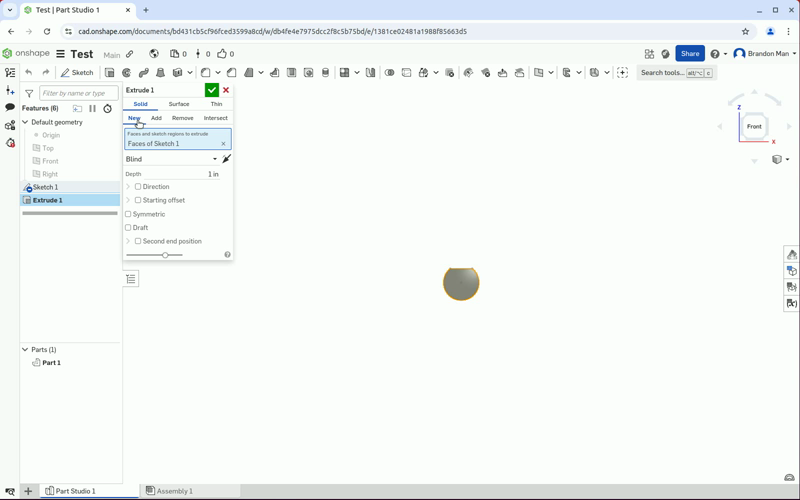
key(tab, 4)
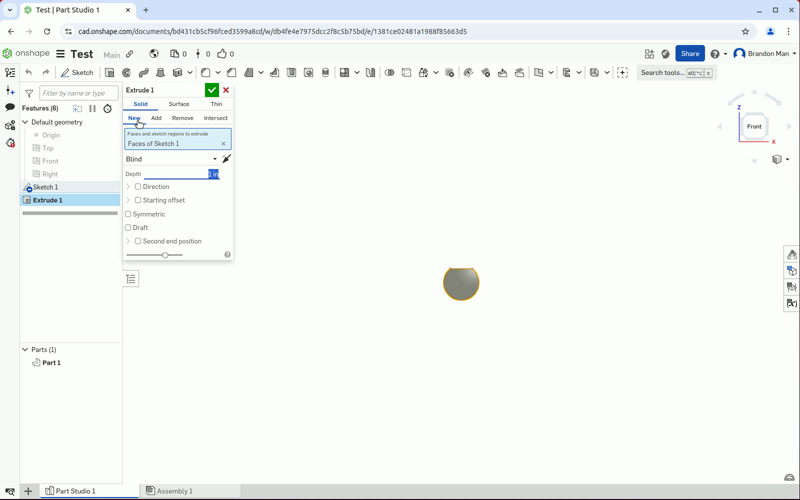
text(-22.145)
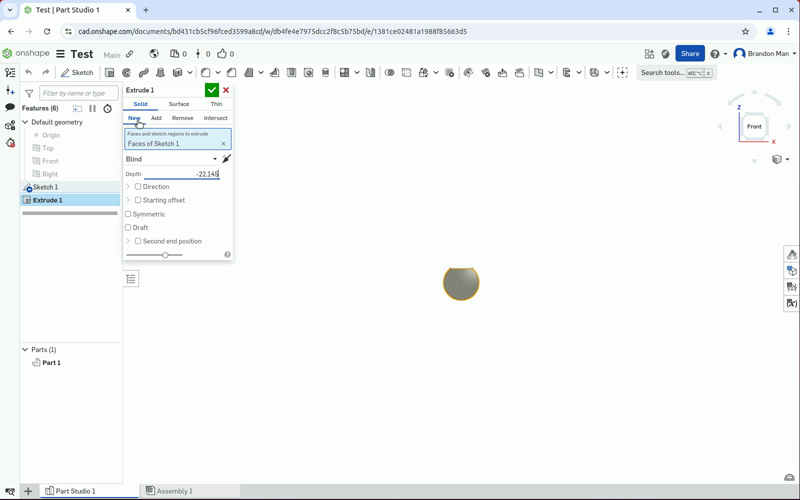
key(enter)
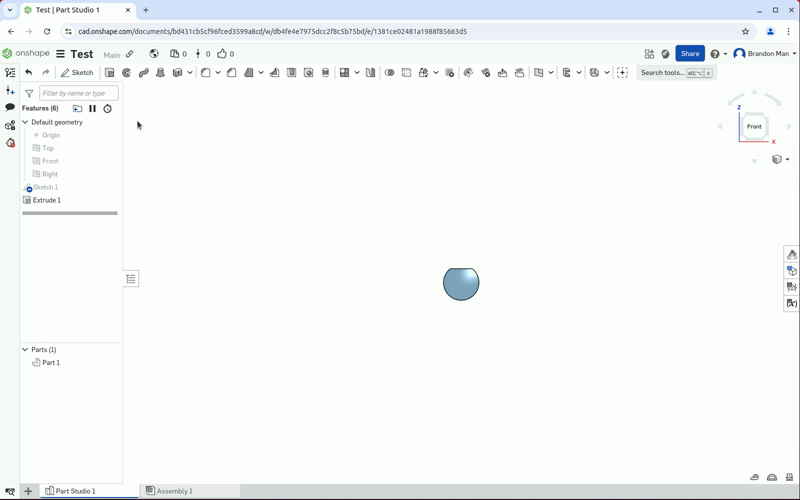
key(shift+h)
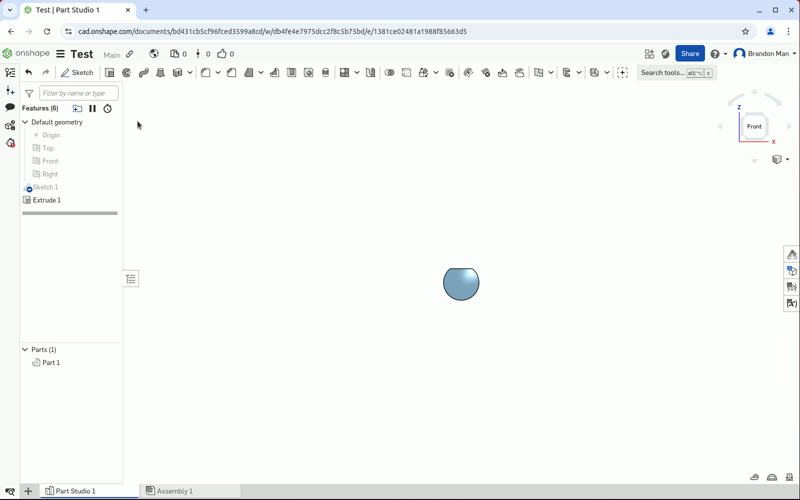
key(shift+h)
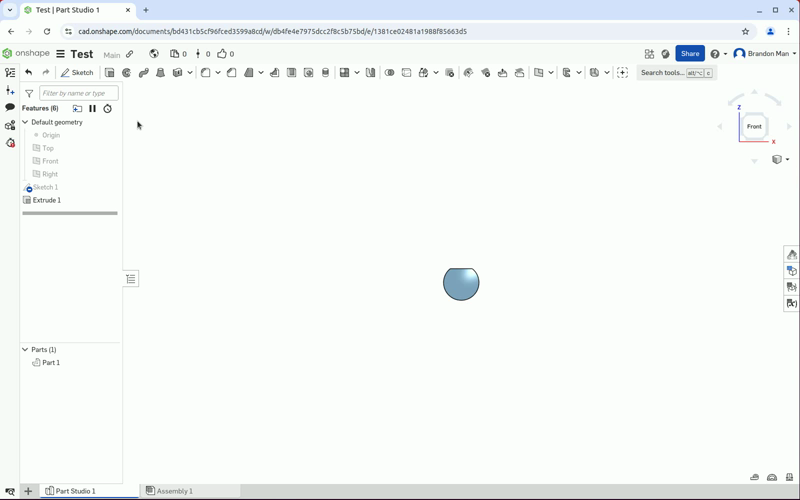
mouse_move(73, 189)
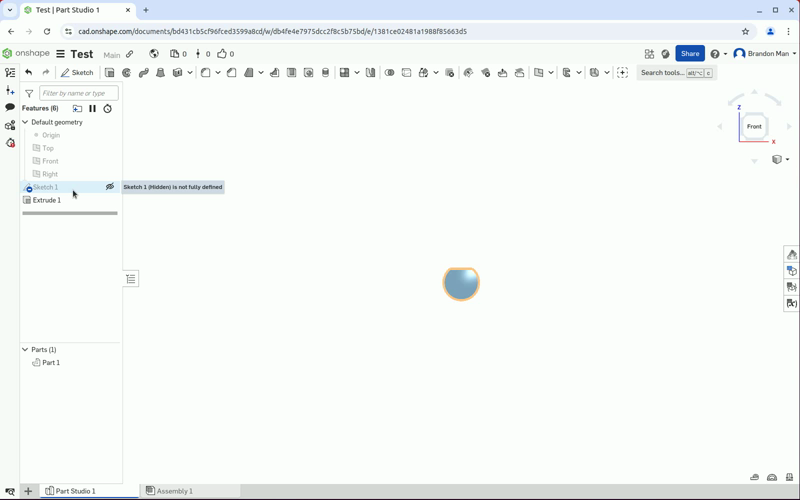
click(73, 189)
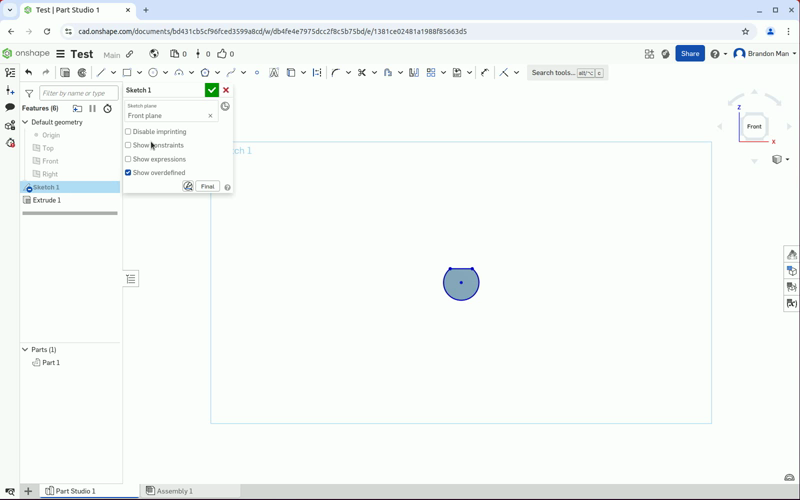
mouse_move(229, 92)
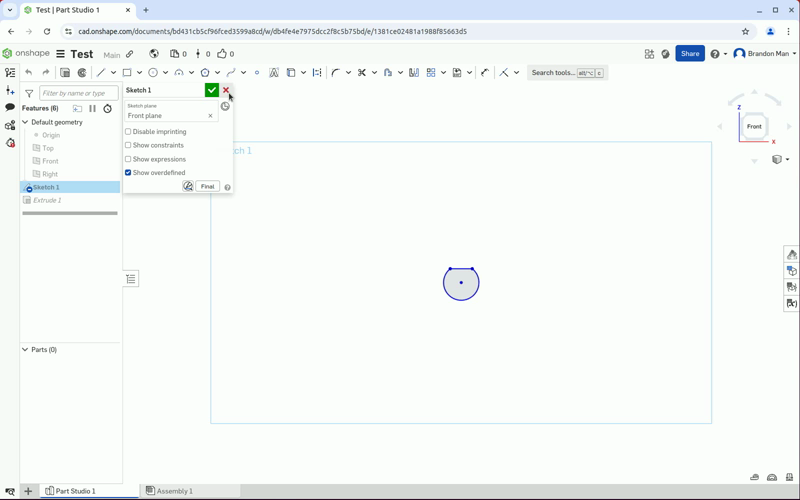
click(229, 92)
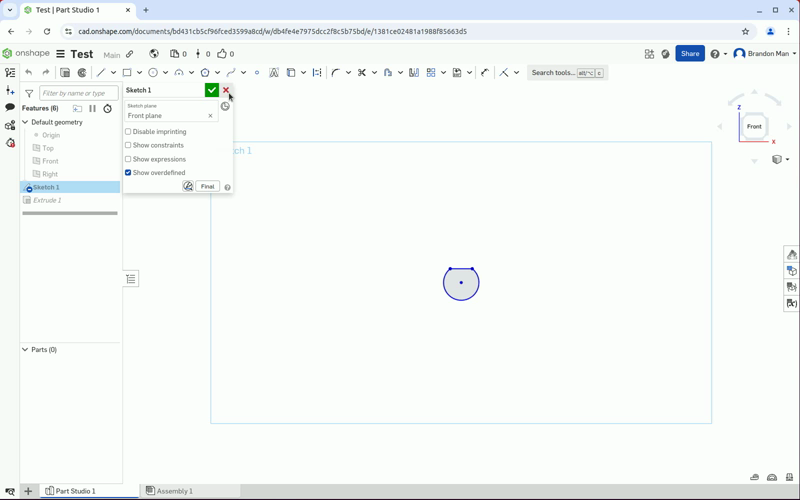
key(shift+s)
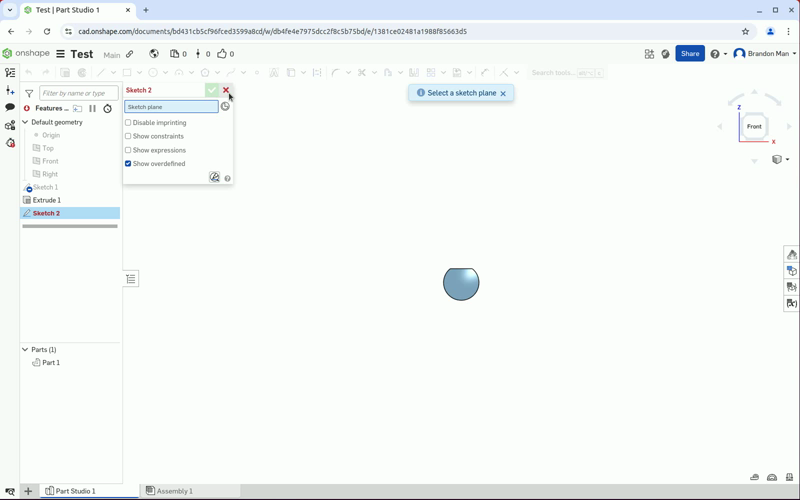
mouse_move(73, 163)
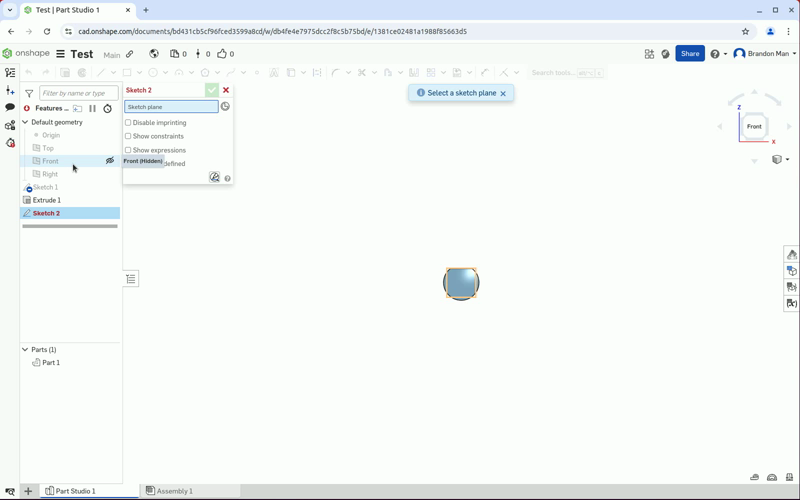
click(73, 163)
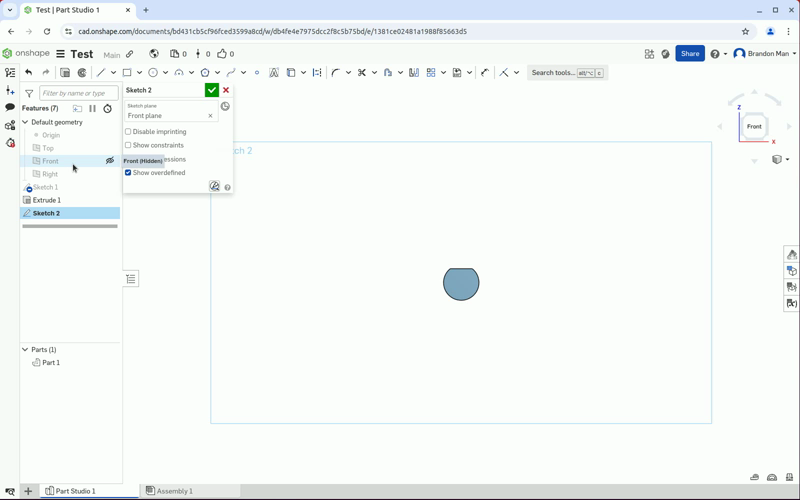
mouse_move(73, 352)
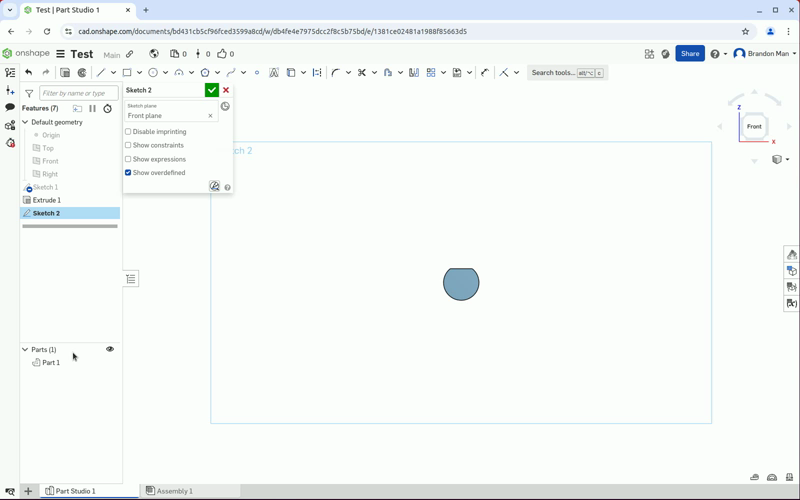
key(y)
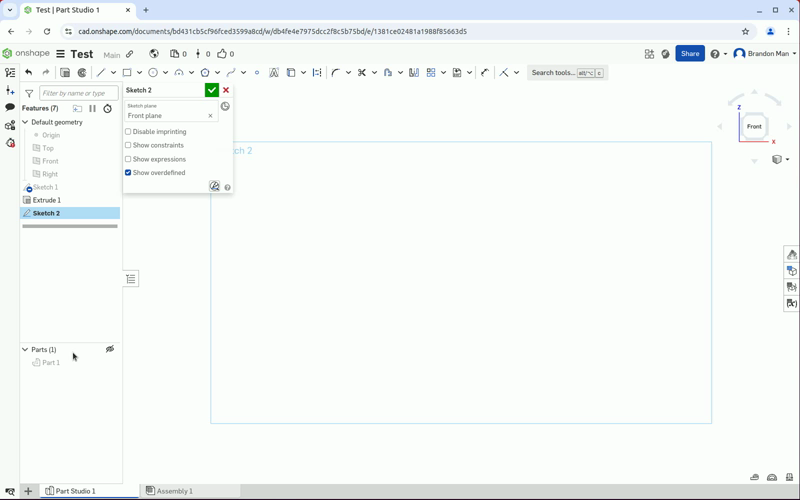
key(l)
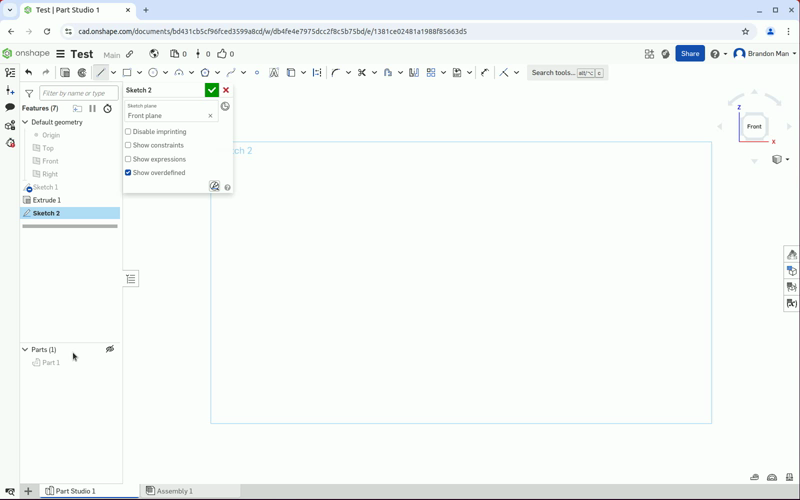
key_down(shift)
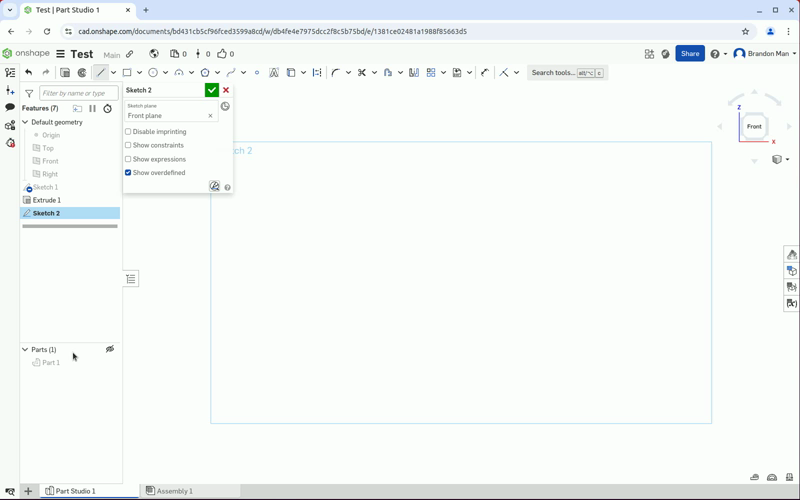
mouse_move(450, 268)
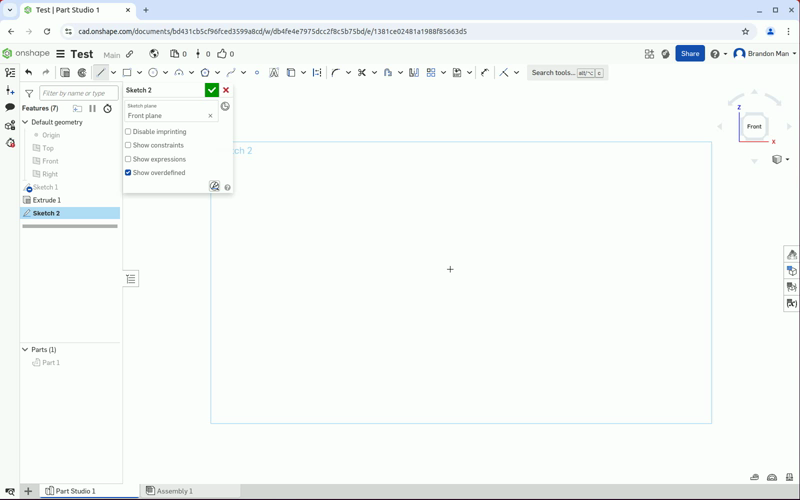
click(450, 268)
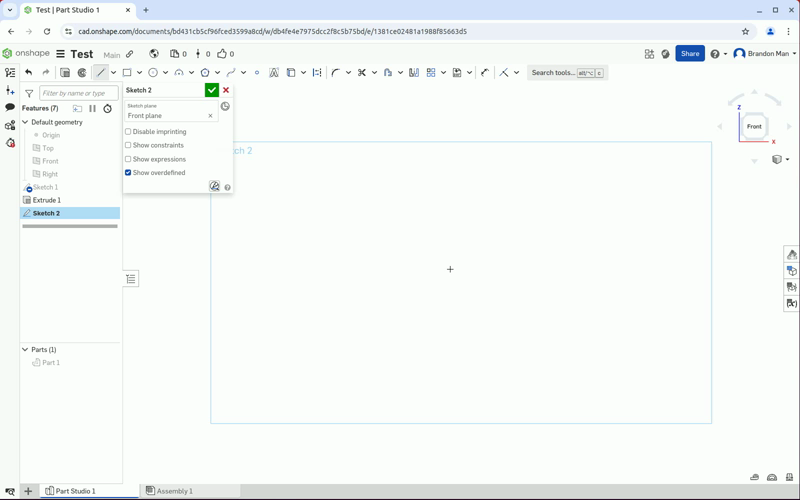
key_up(shift)
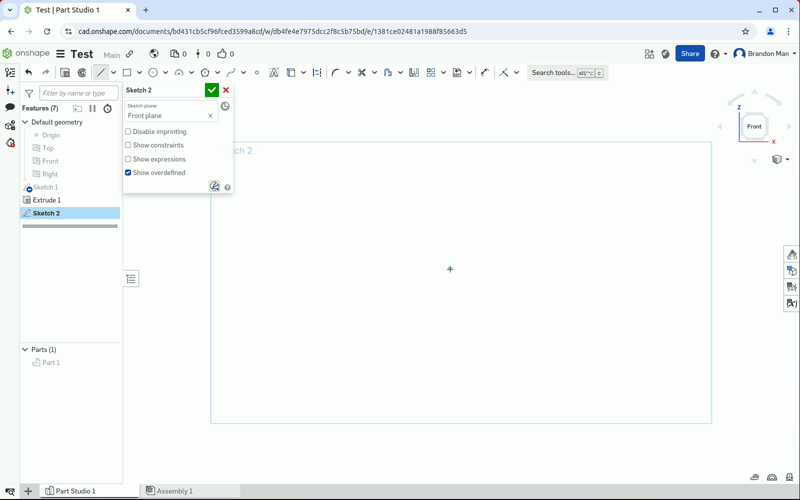
key_down(shift)
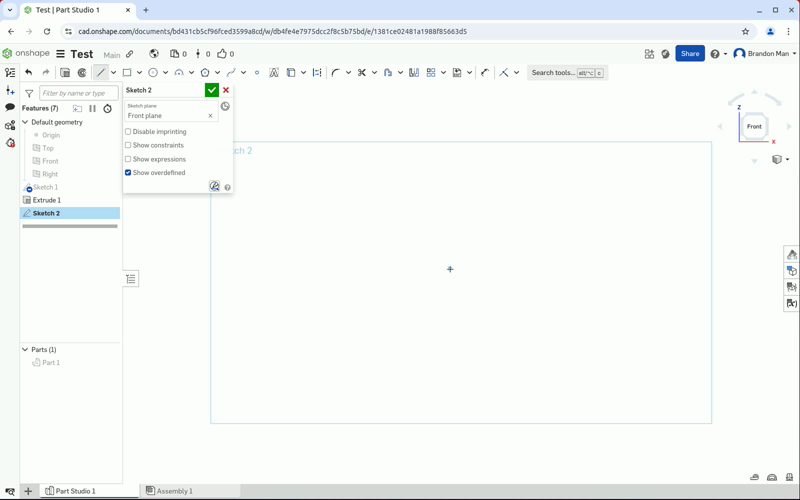
mouse_move(480, 268)
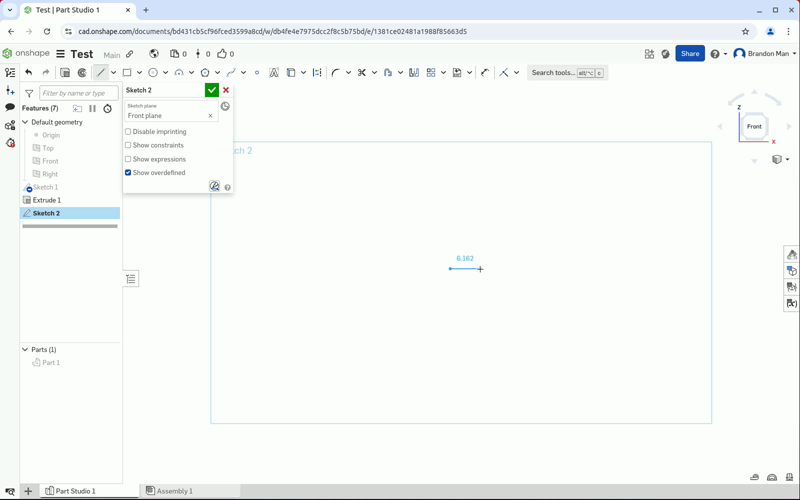
mouse_move(472, 268)
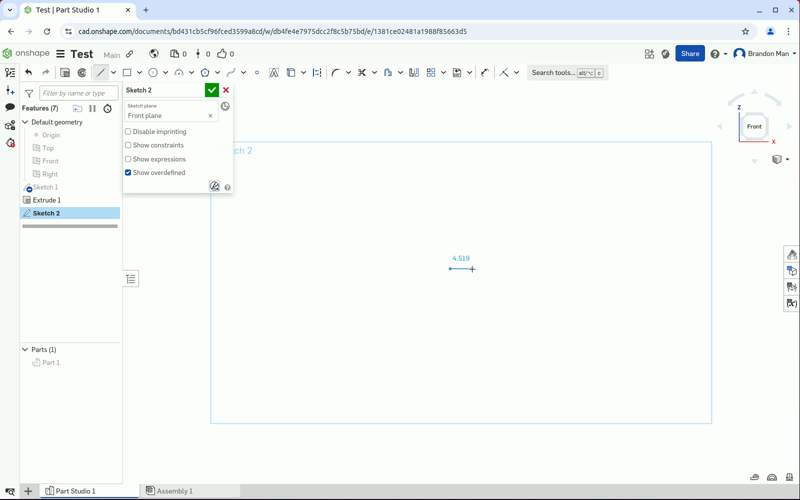
click(472, 268)
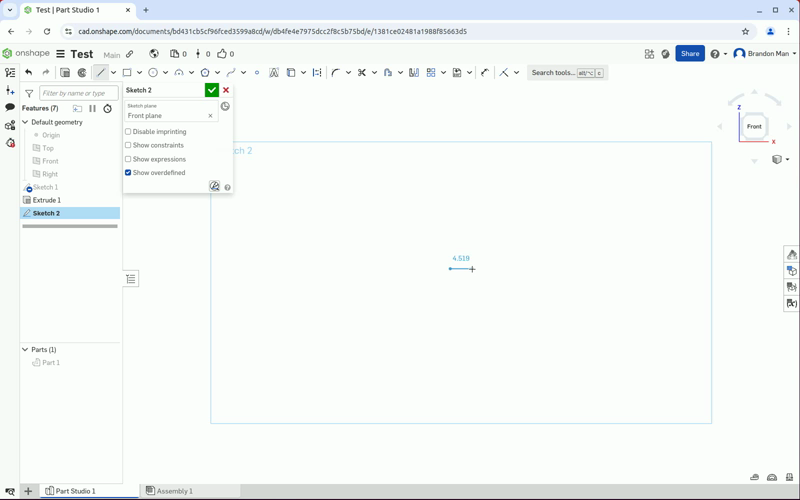
key_up(shift)
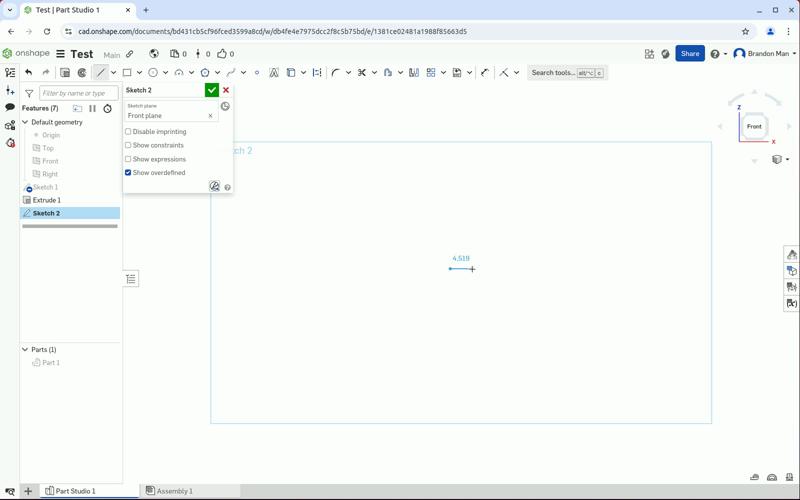
key(esc)
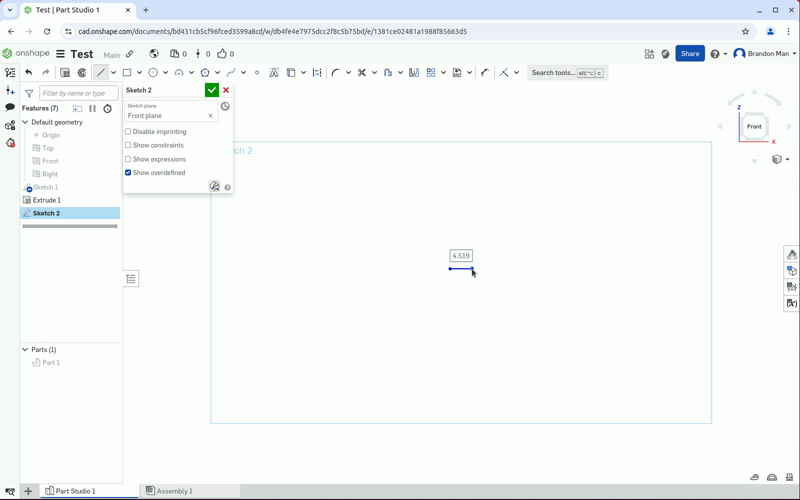
key(a)
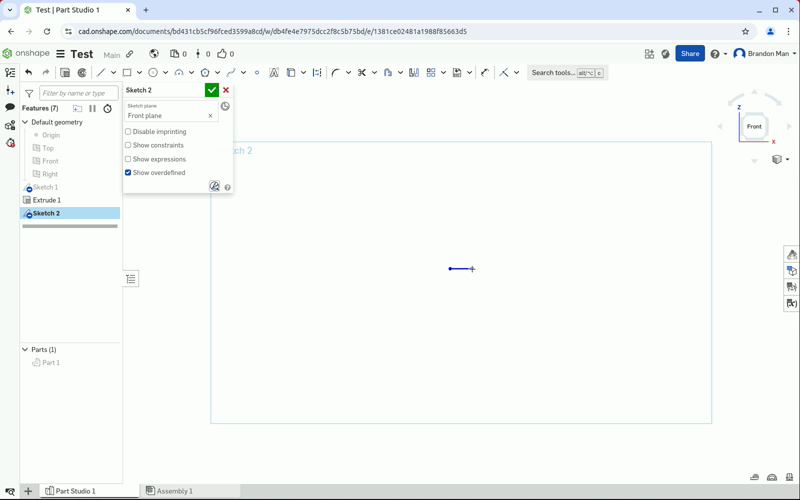
mouse_move(472, 268)
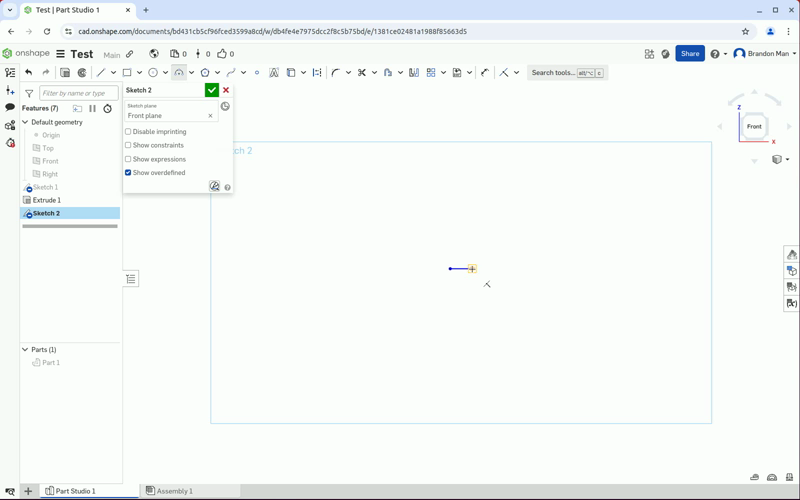
click(472, 268)
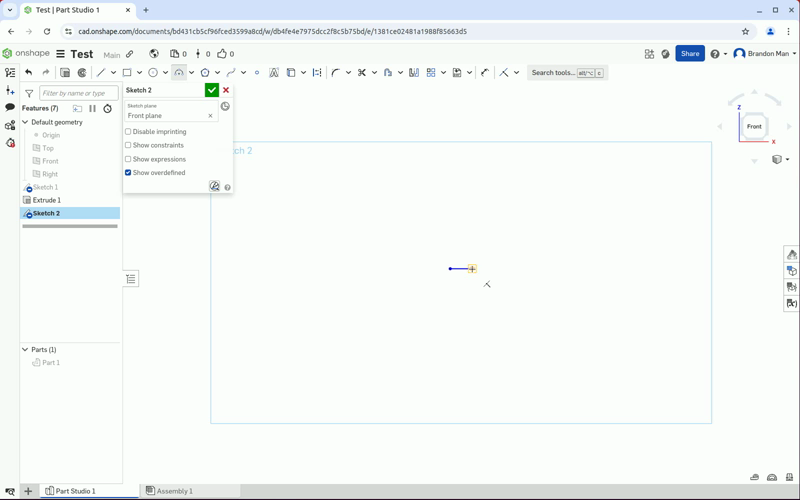
key_down(shift)
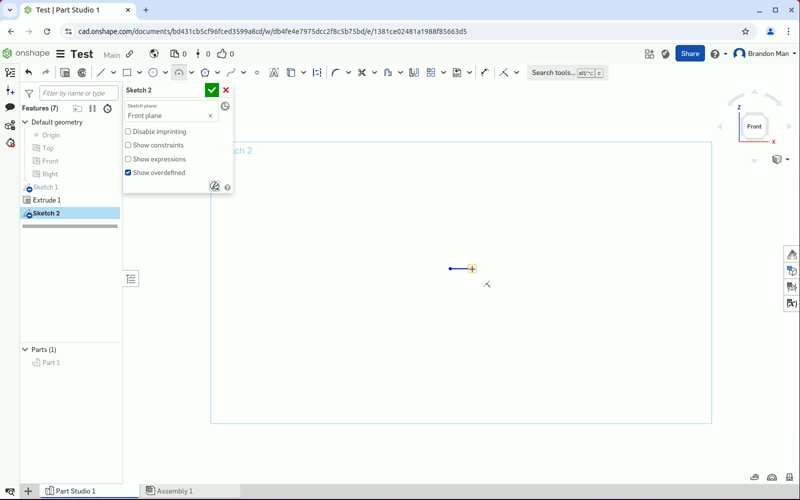
mouse_move(465, 265)
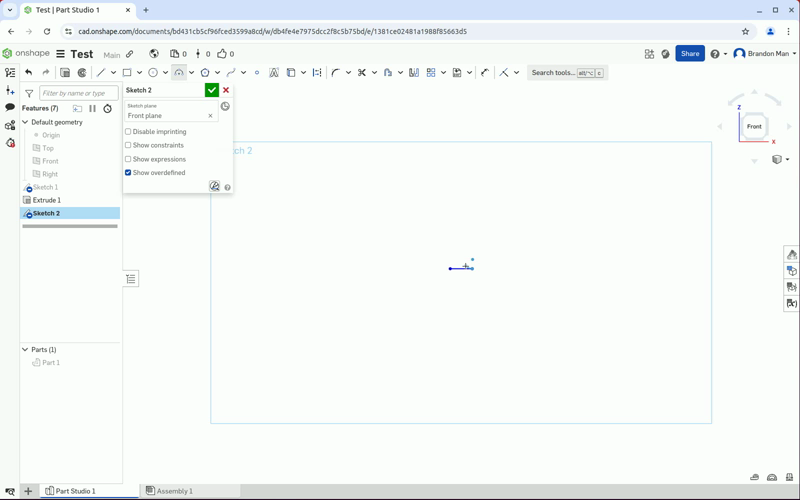
scroll(6)
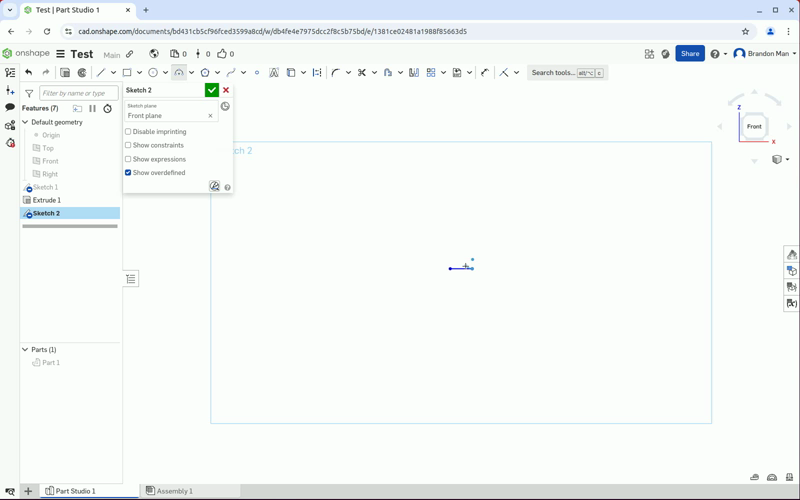
scroll(6)
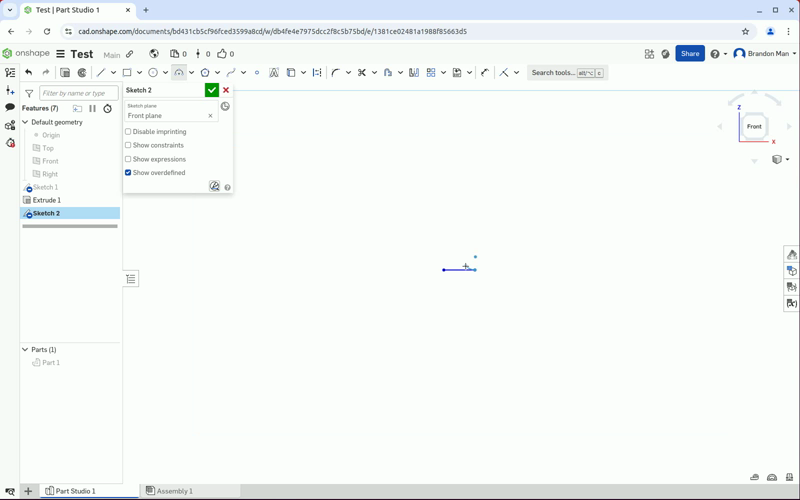
scroll(6)
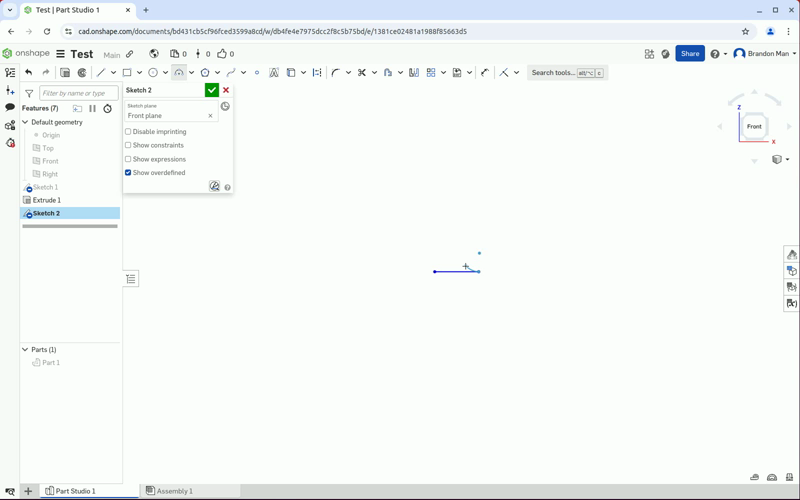
scroll(6)
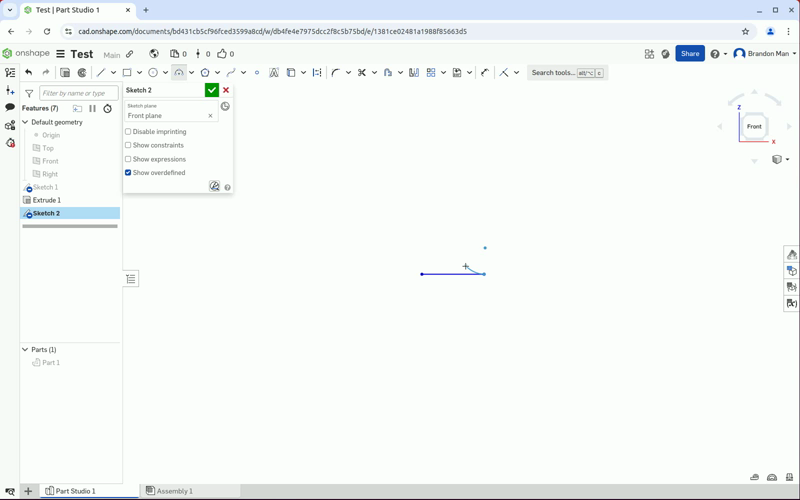
scroll(6)
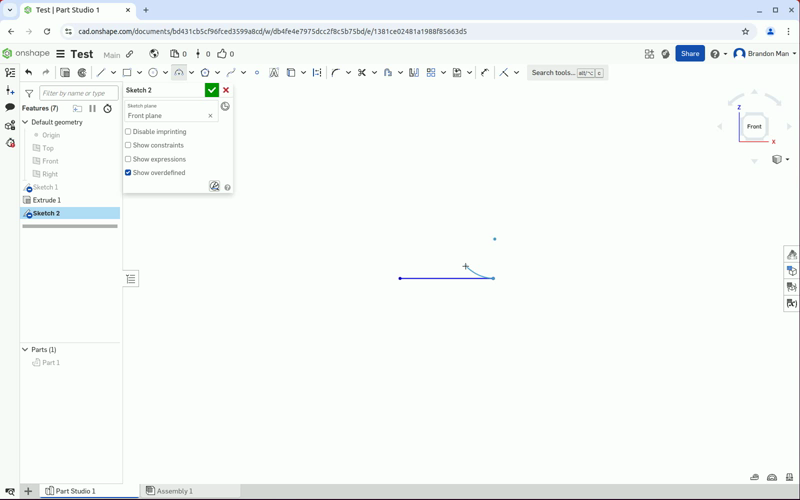
scroll(6)
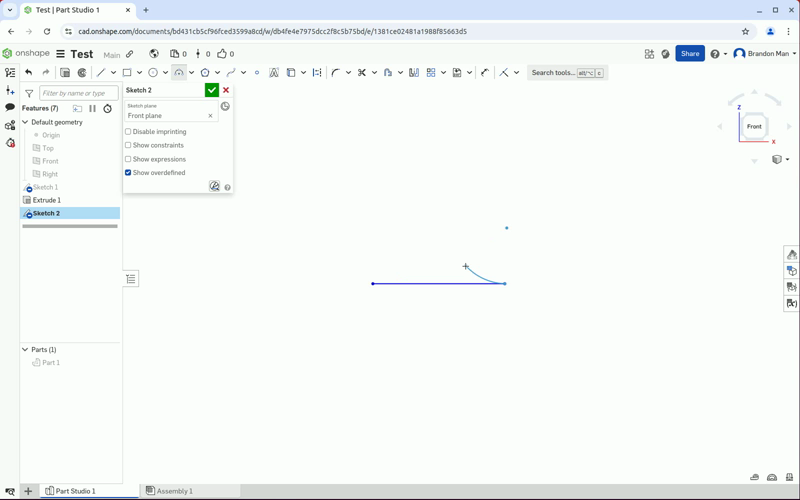
scroll(6)
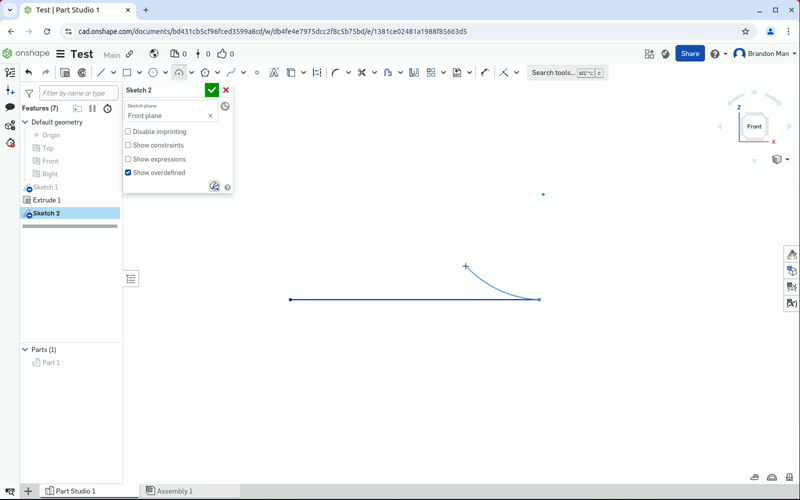
click(465, 265)
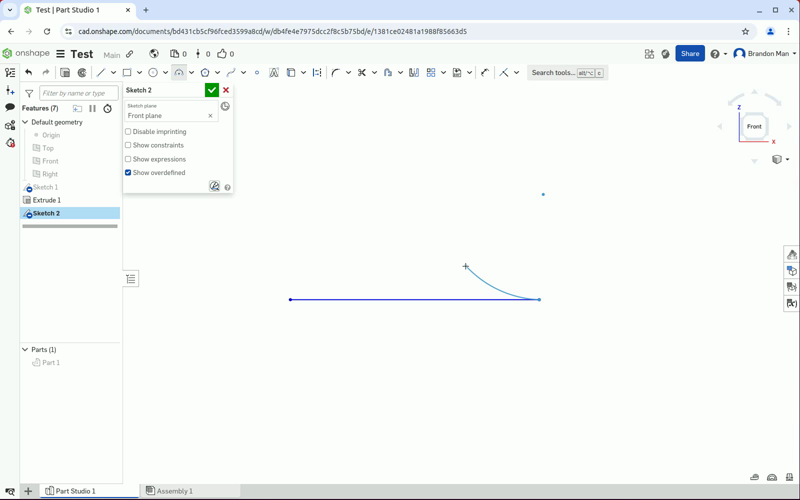
scroll(-6)
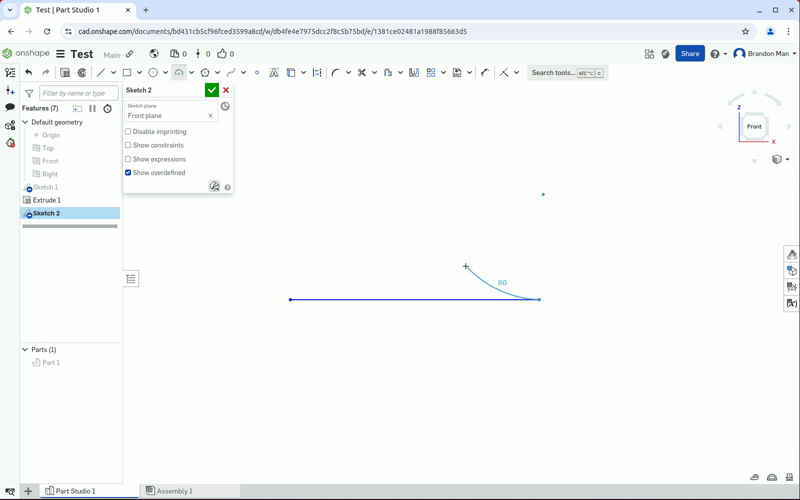
scroll(-6)
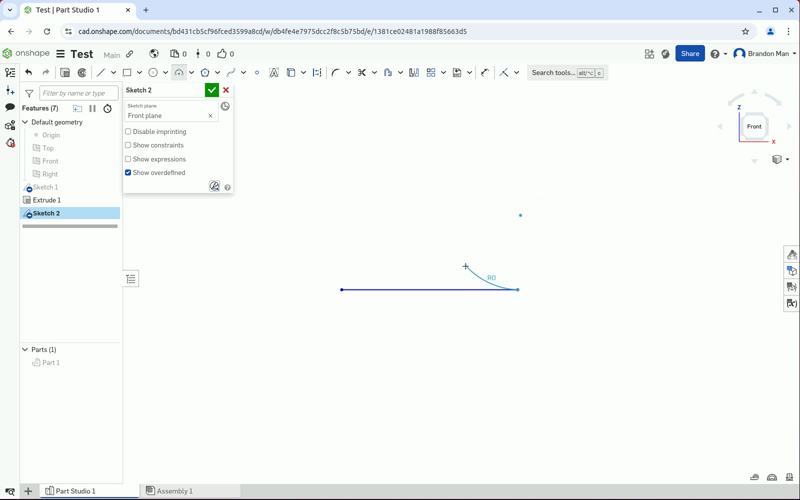
scroll(-6)
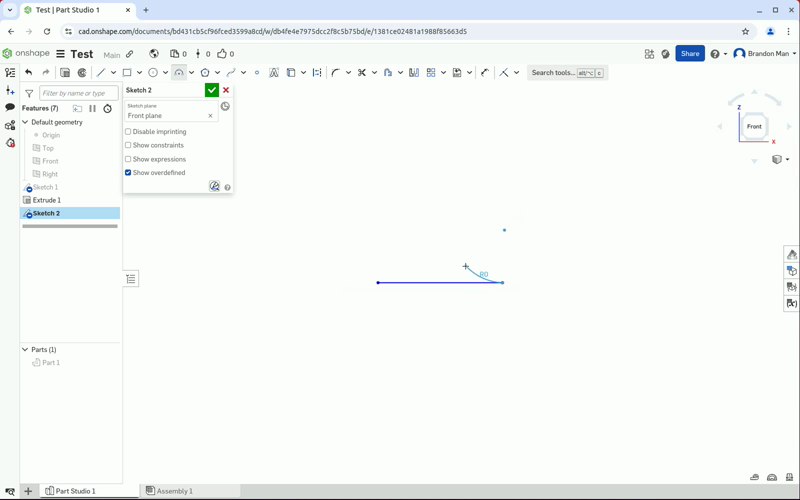
scroll(-6)
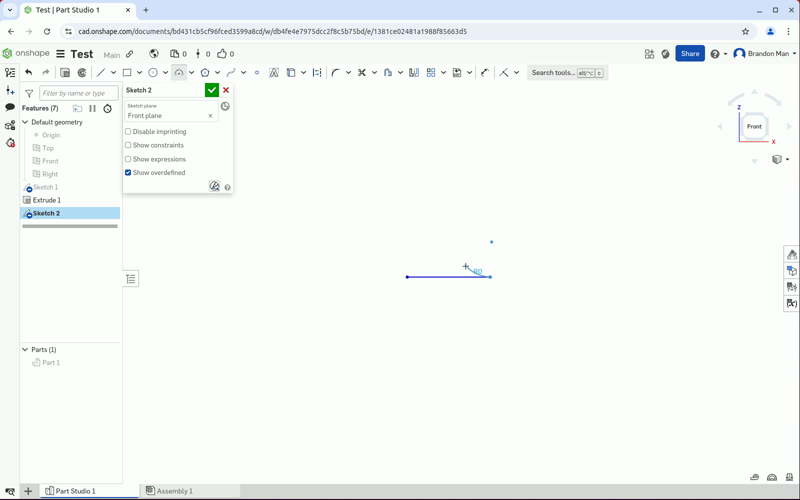
scroll(-6)
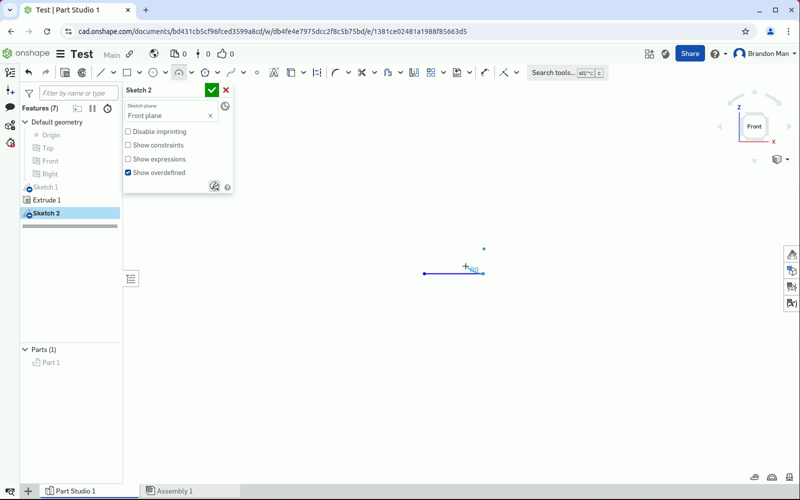
scroll(-6)
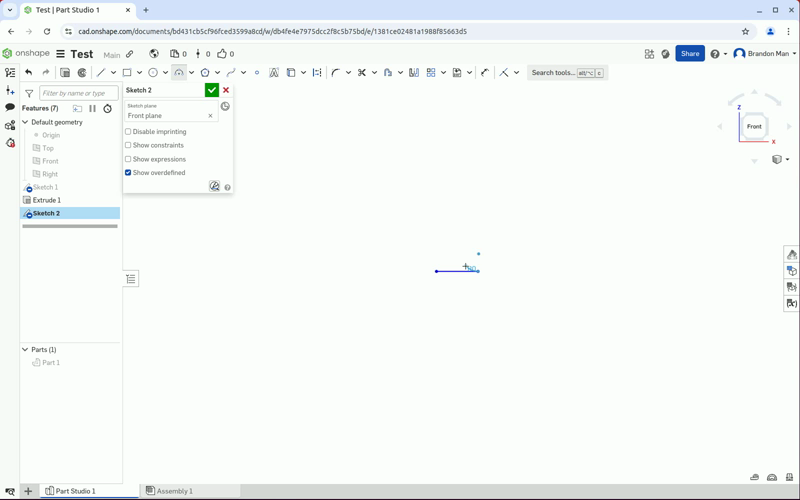
scroll(-6)
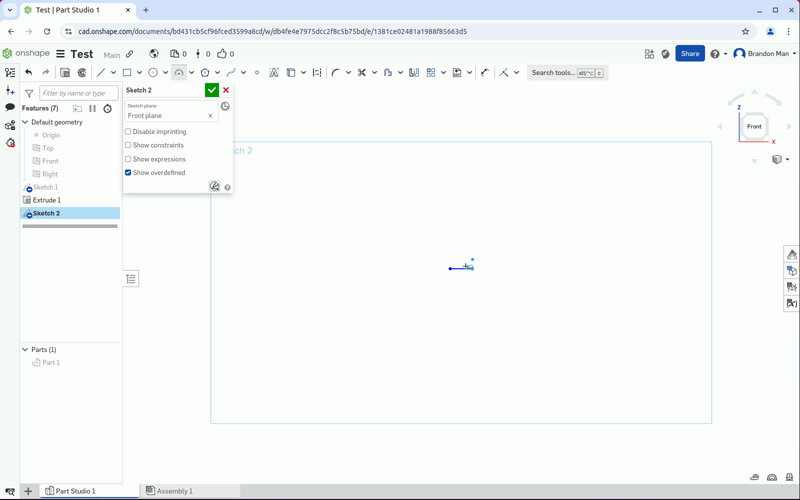
mouse_move(469, 266)
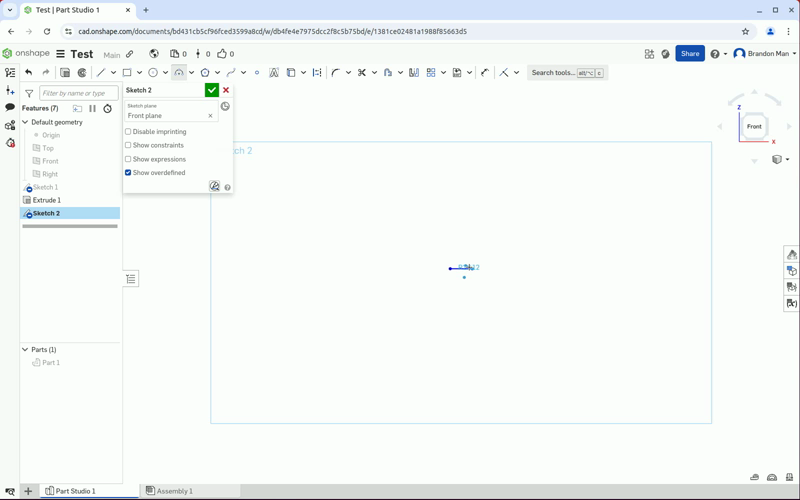
scroll(6)
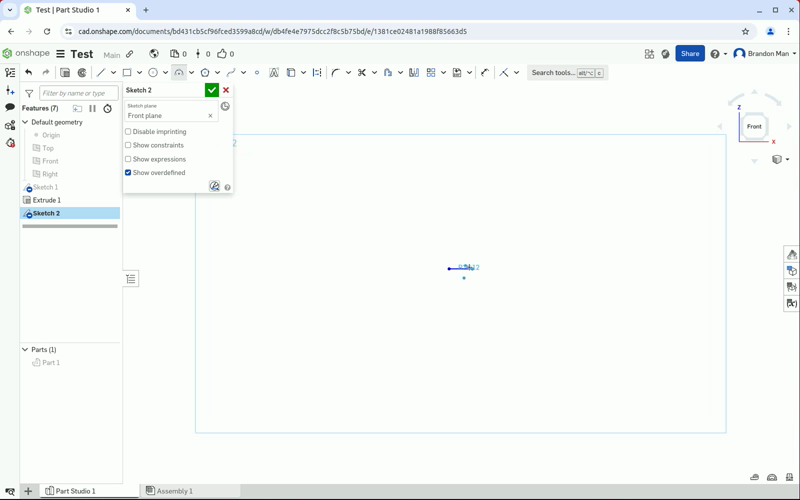
scroll(6)
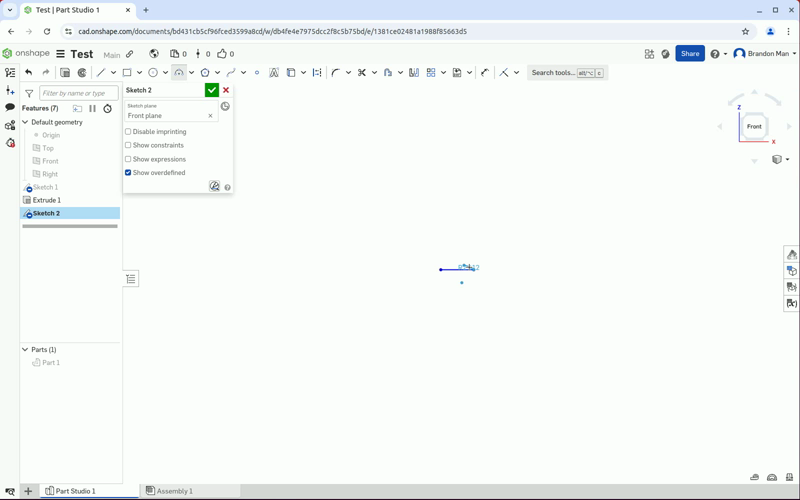
scroll(6)
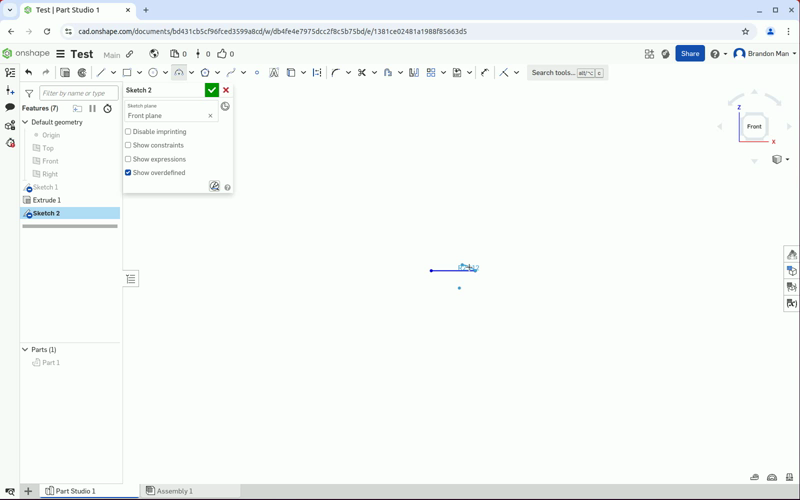
scroll(6)
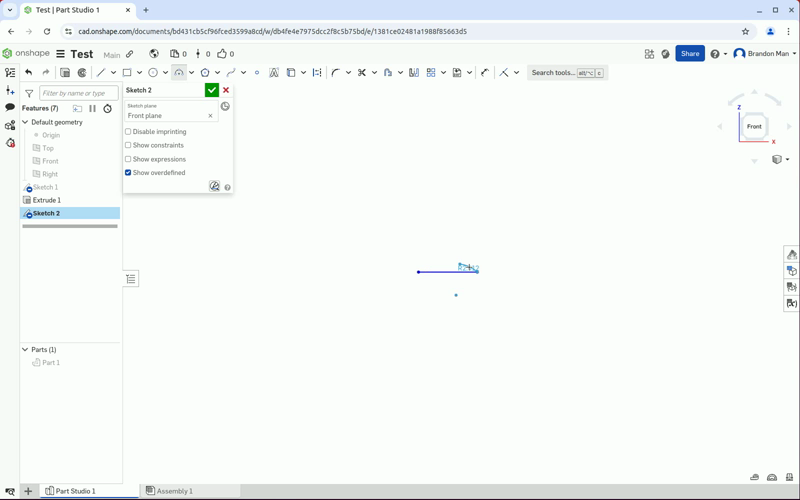
scroll(6)
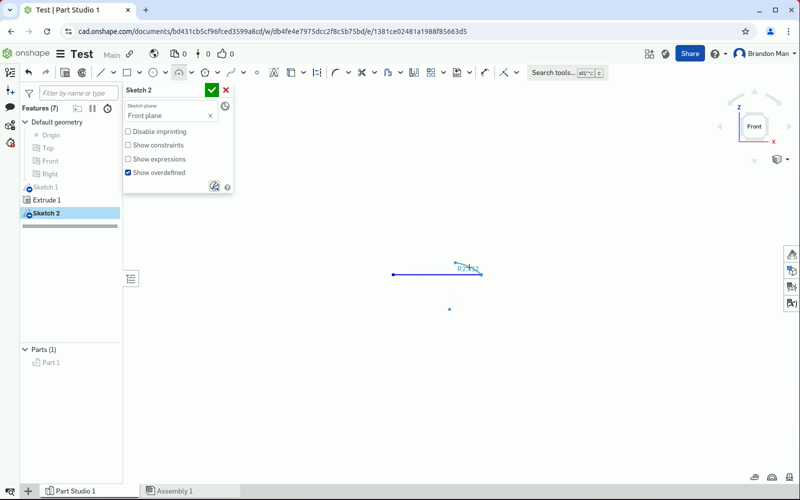
scroll(6)
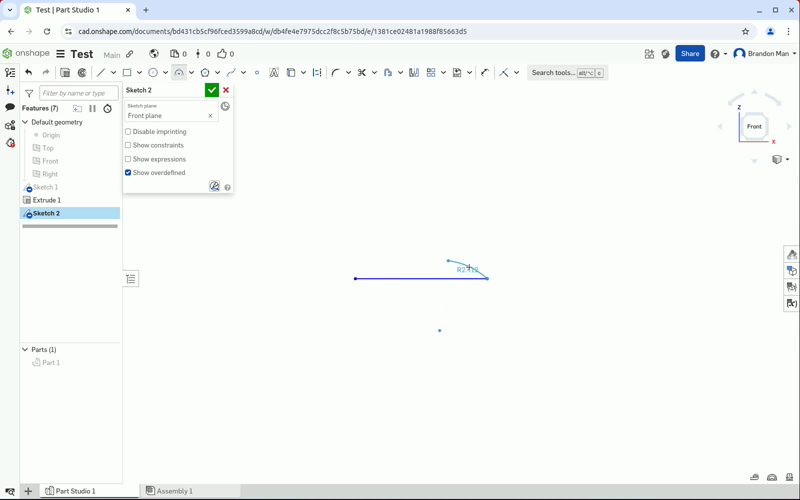
scroll(6)
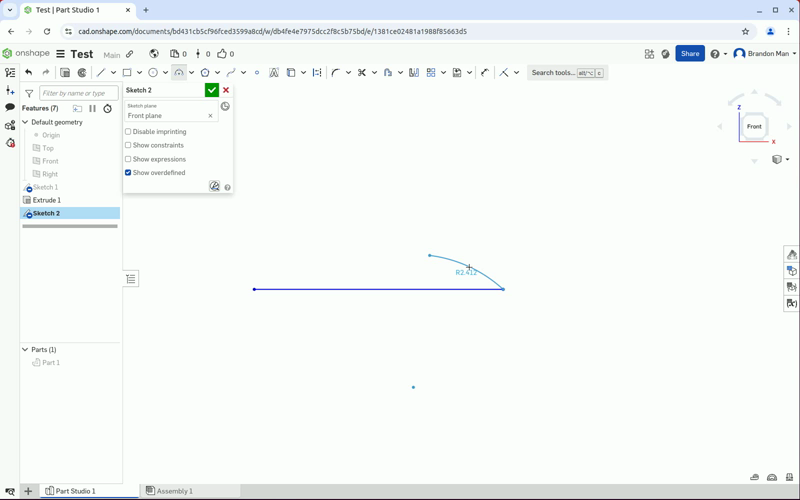
click(469, 266)
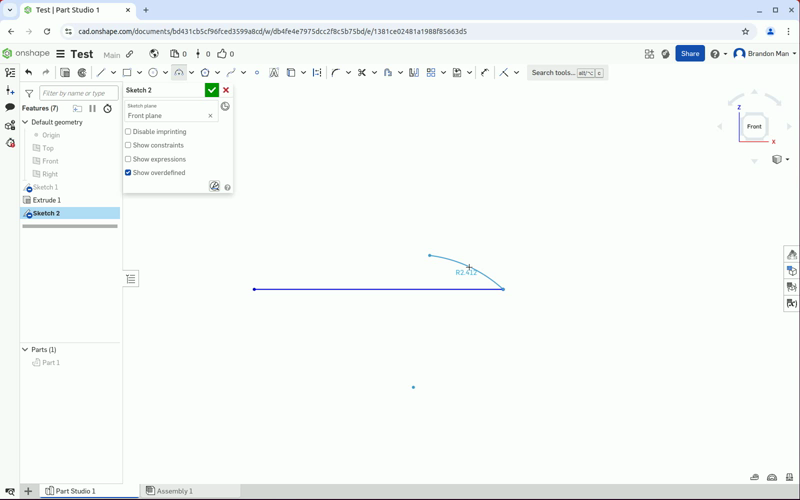
scroll(-6)
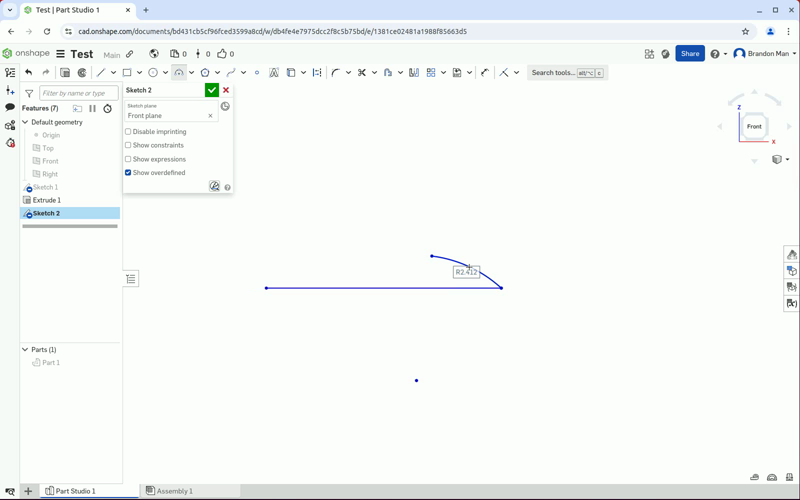
scroll(-6)
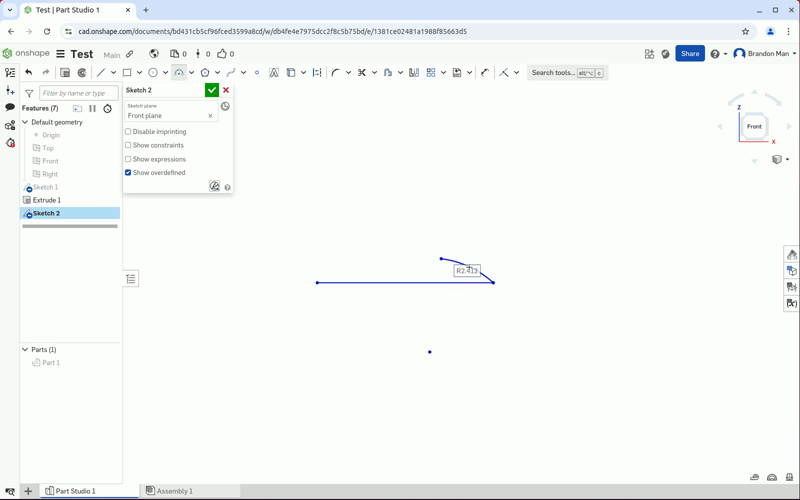
scroll(-6)
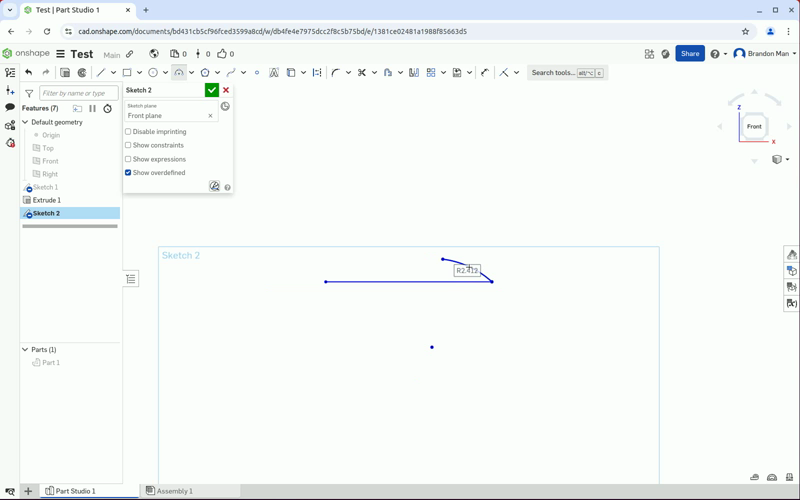
scroll(-6)
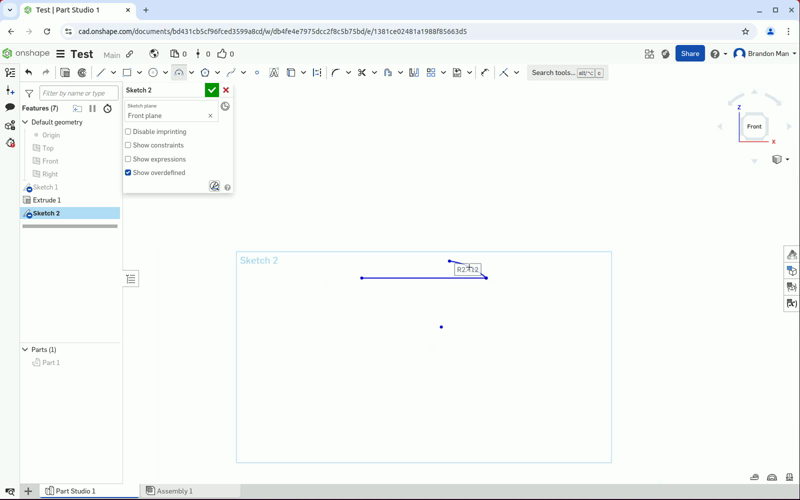
scroll(-6)
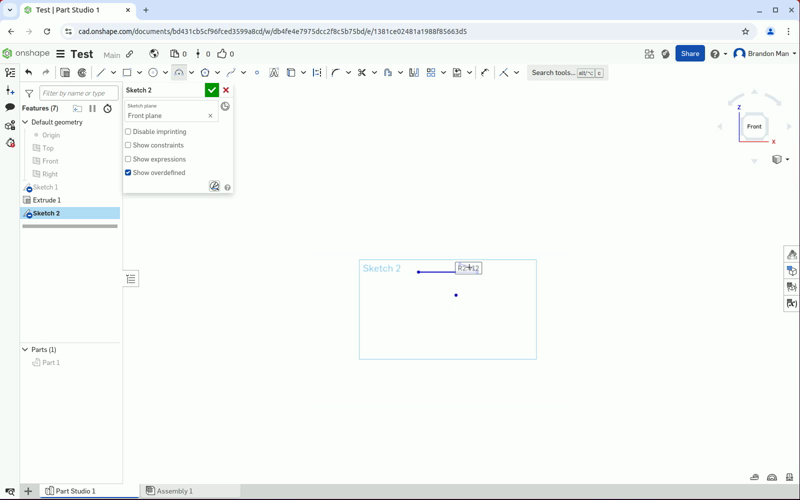
scroll(-6)
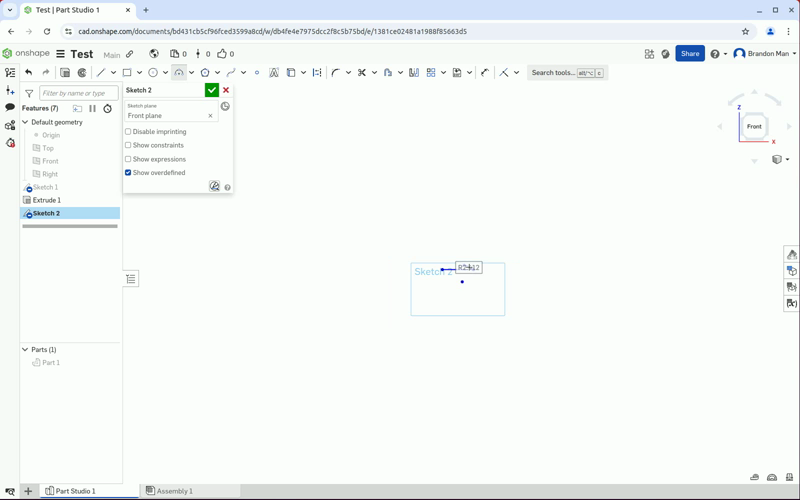
scroll(-6)
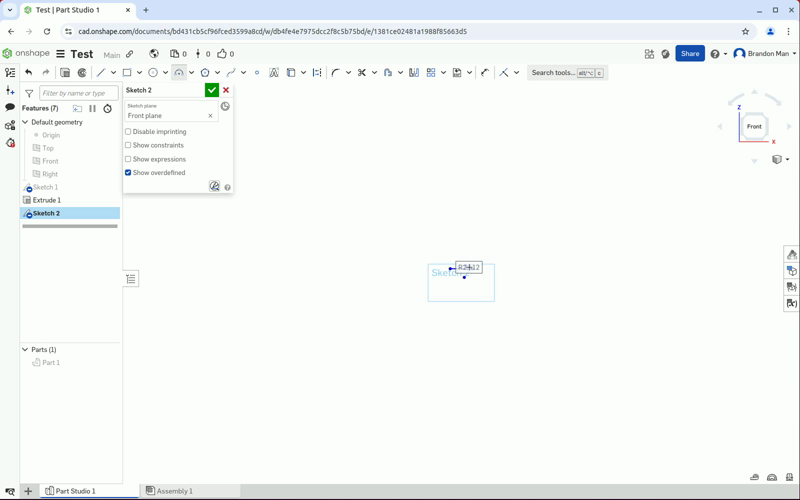
key_up(shift)
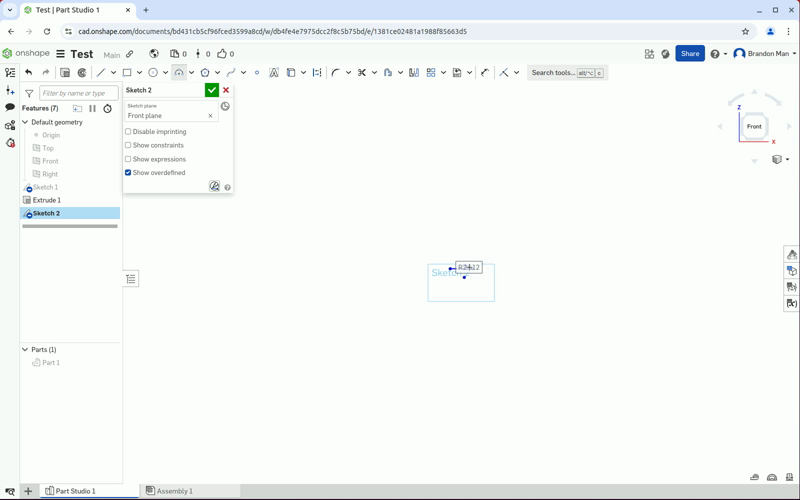
key(esc)
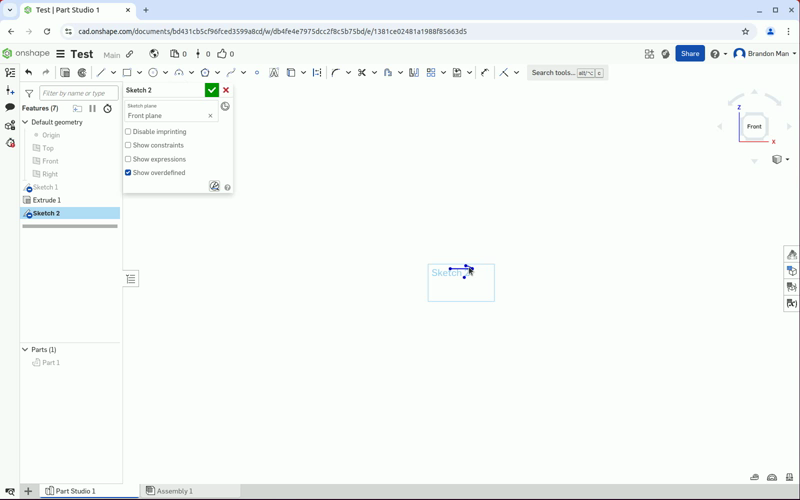
key(l)
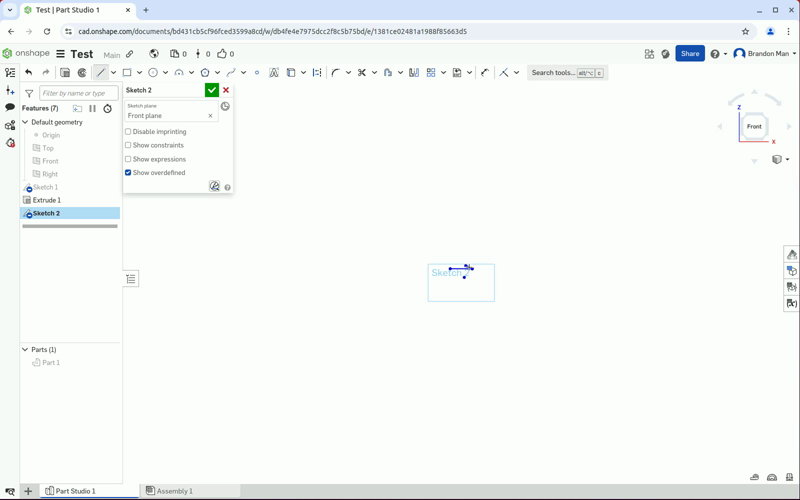
mouse_move(465, 265)
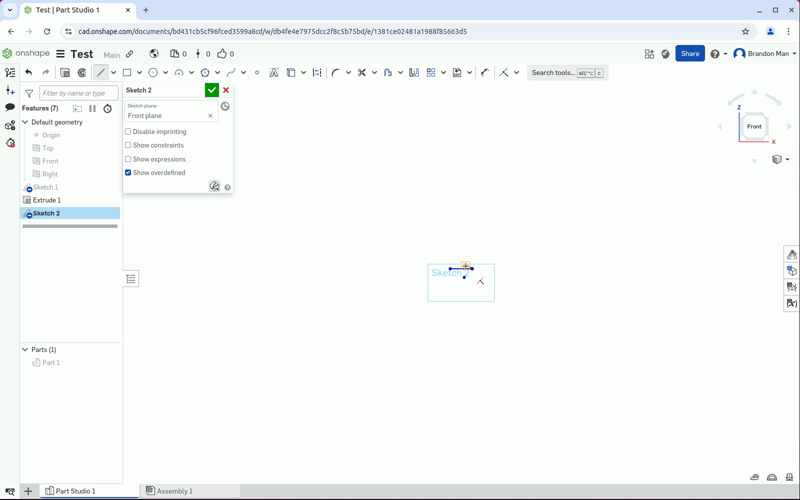
scroll(6)
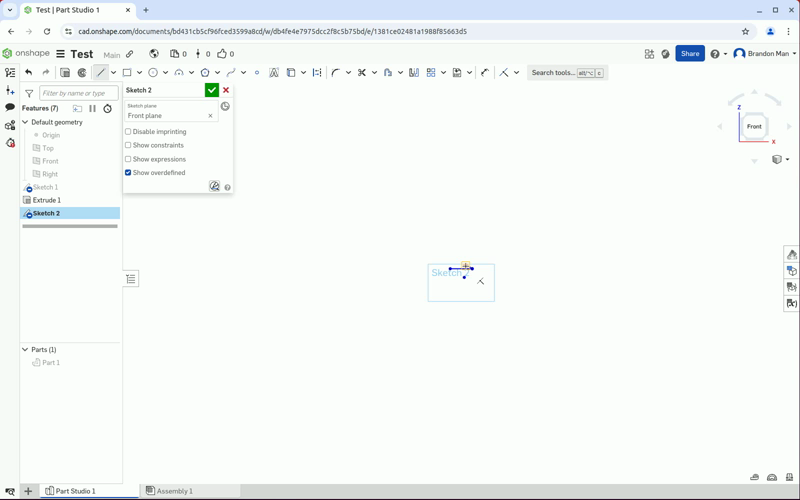
scroll(6)
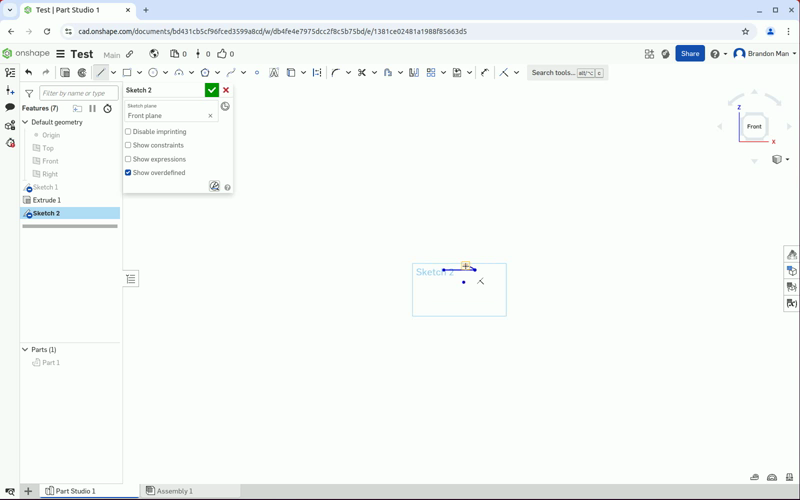
scroll(6)
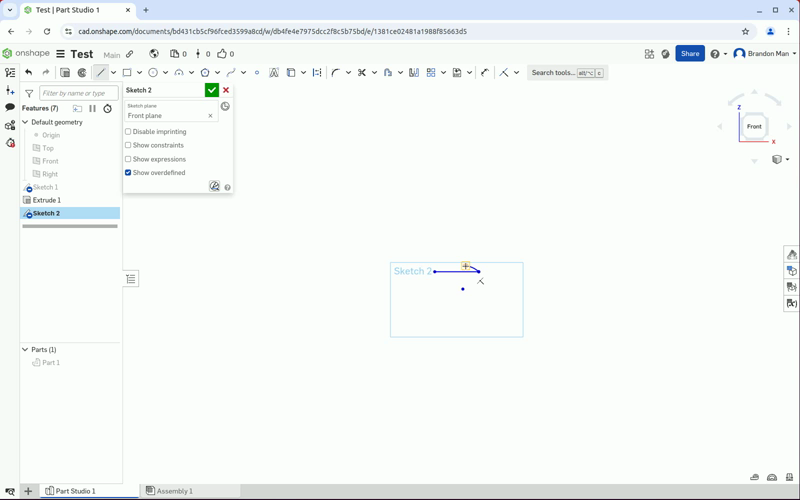
scroll(6)
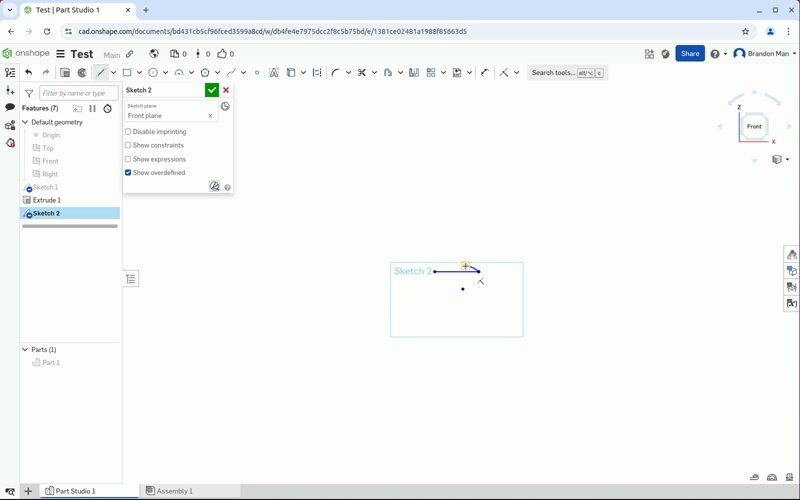
scroll(6)
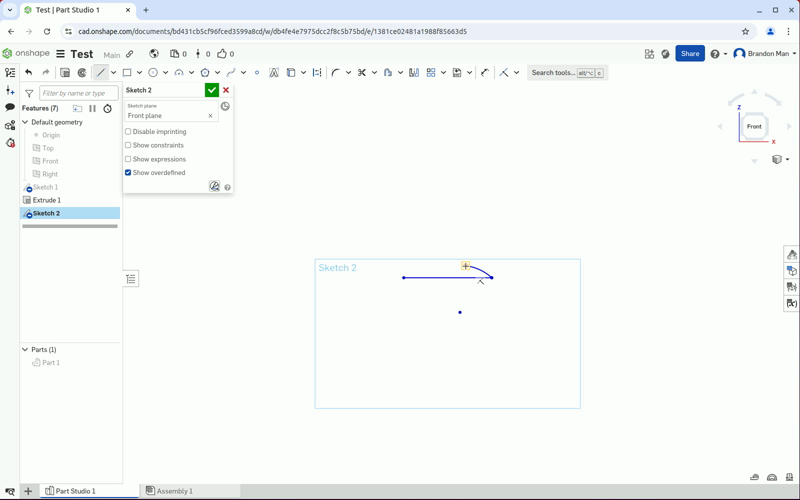
scroll(6)
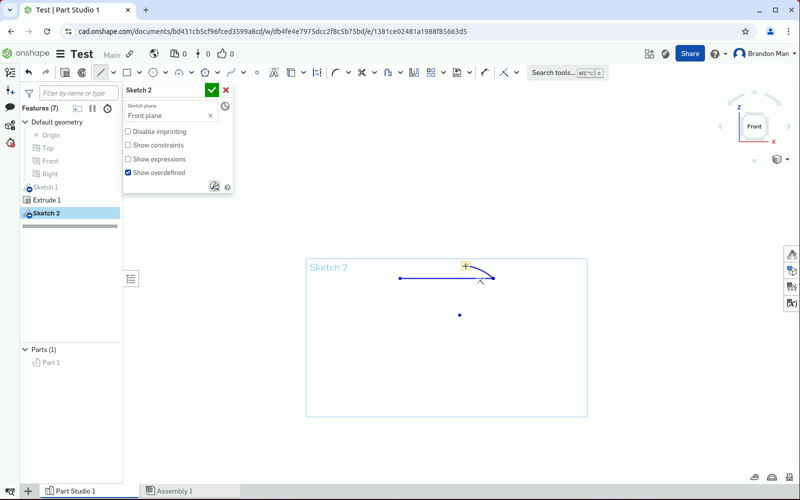
scroll(6)
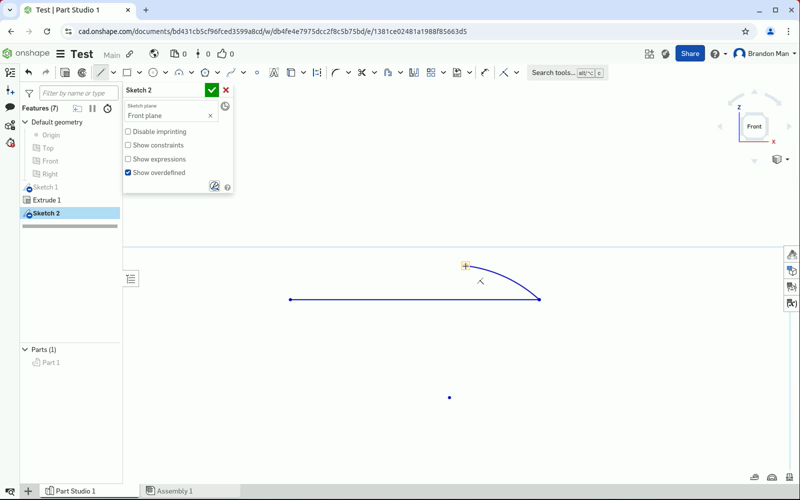
click(465, 265)
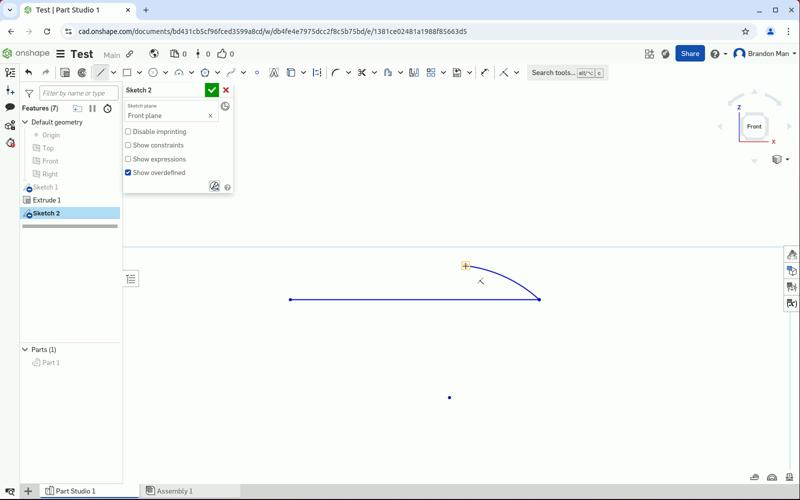
scroll(-6)
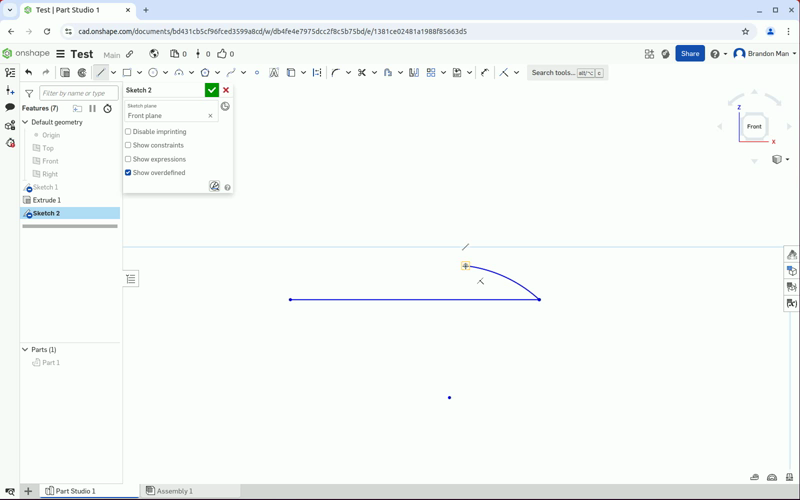
scroll(-6)
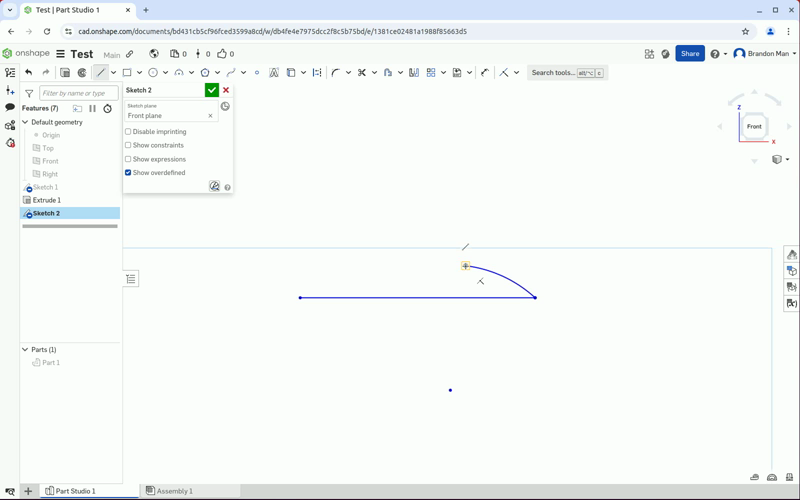
scroll(-6)
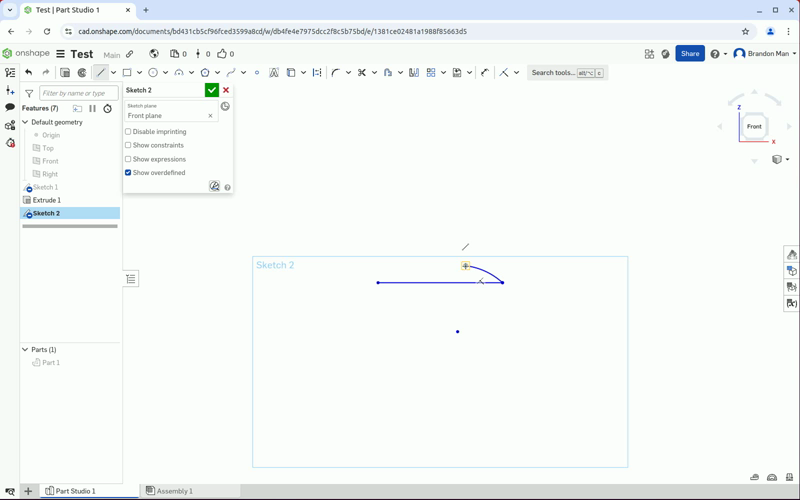
scroll(-6)
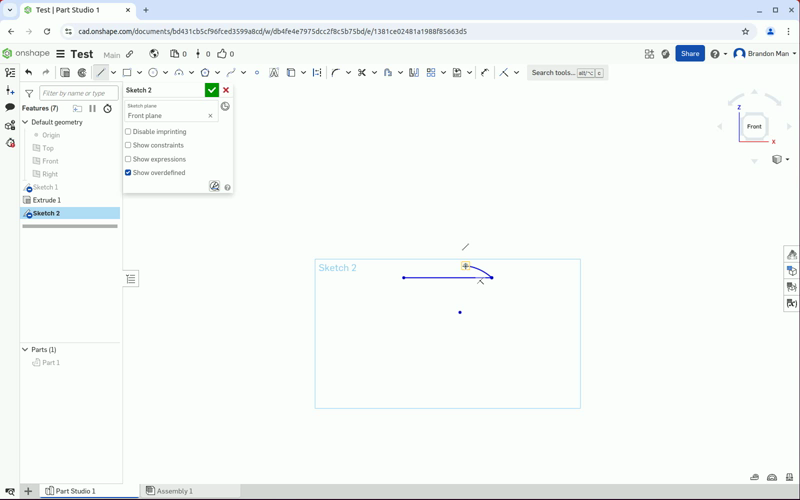
scroll(-6)
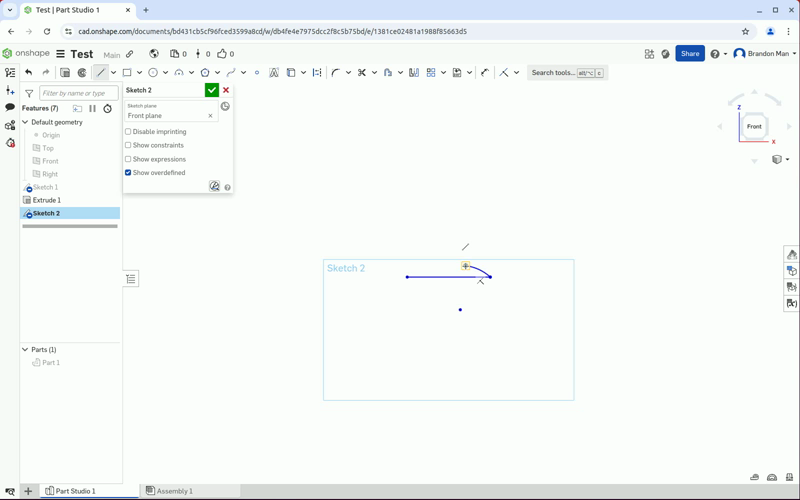
scroll(-6)
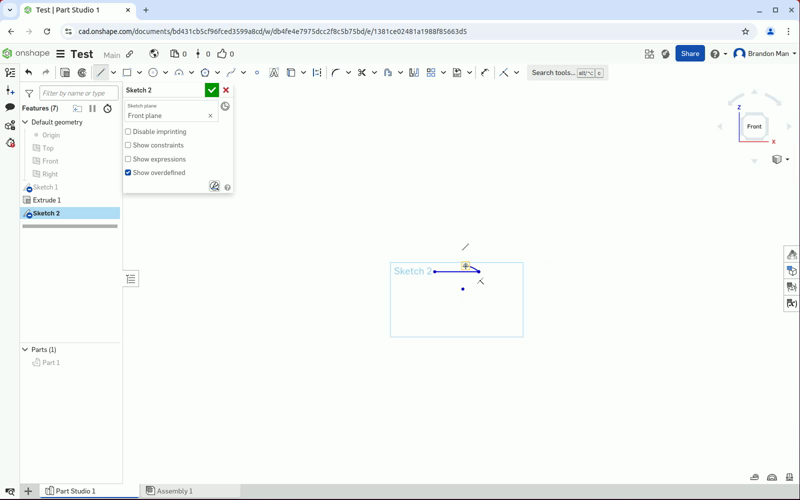
scroll(-6)
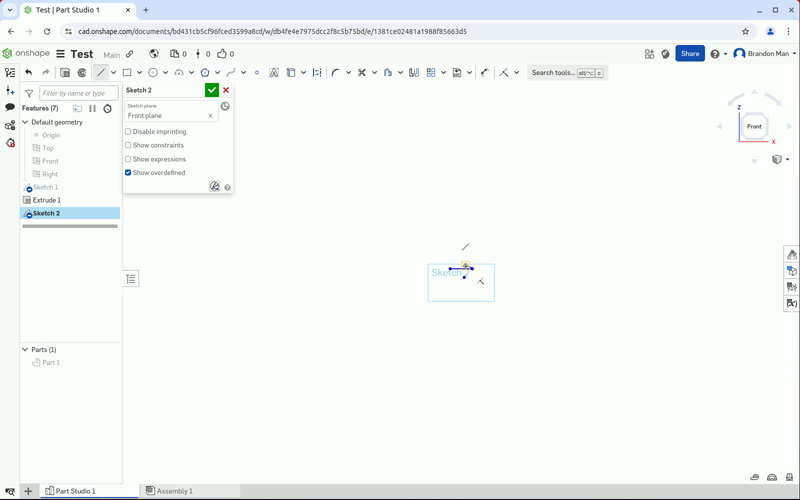
key_down(shift)
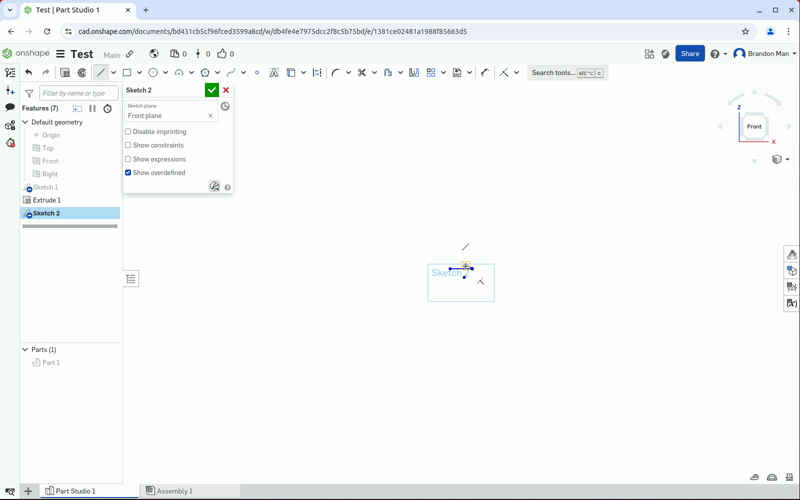
mouse_move(495, 265)
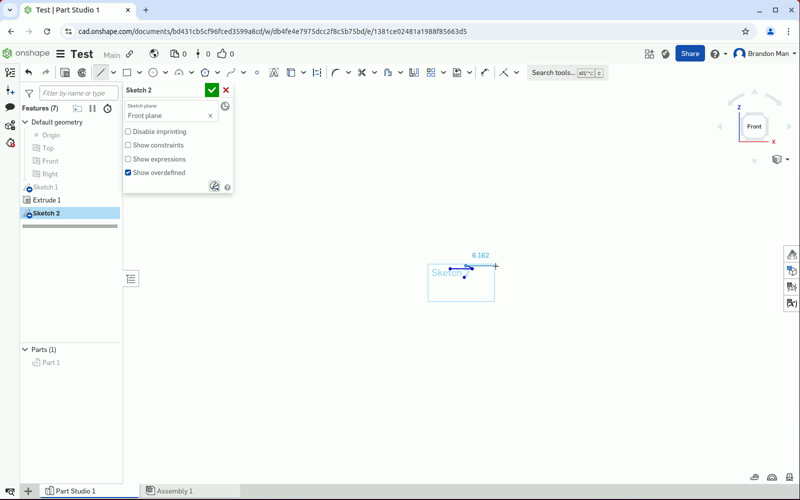
mouse_move(465, 260)
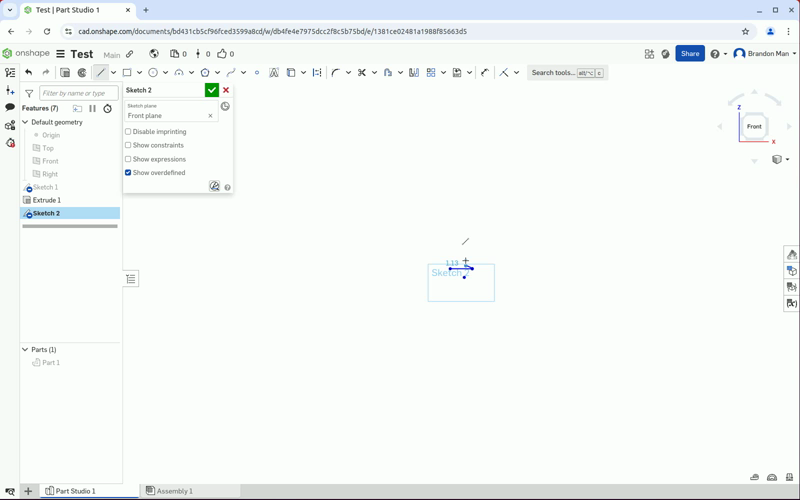
scroll(6)
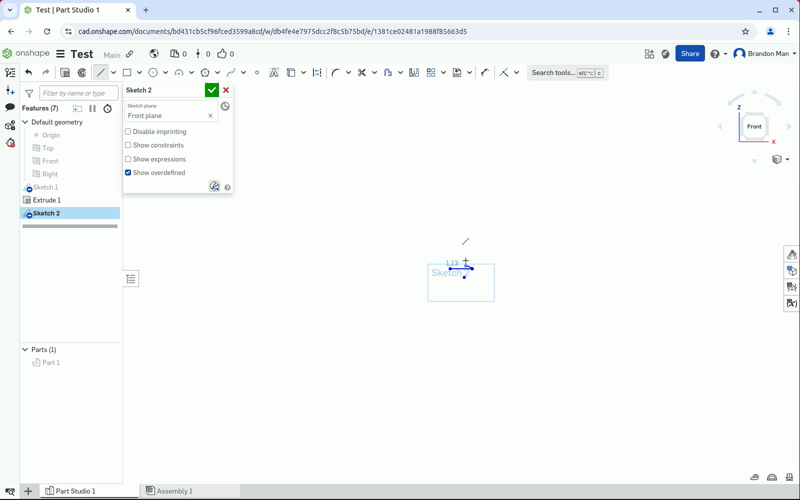
scroll(6)
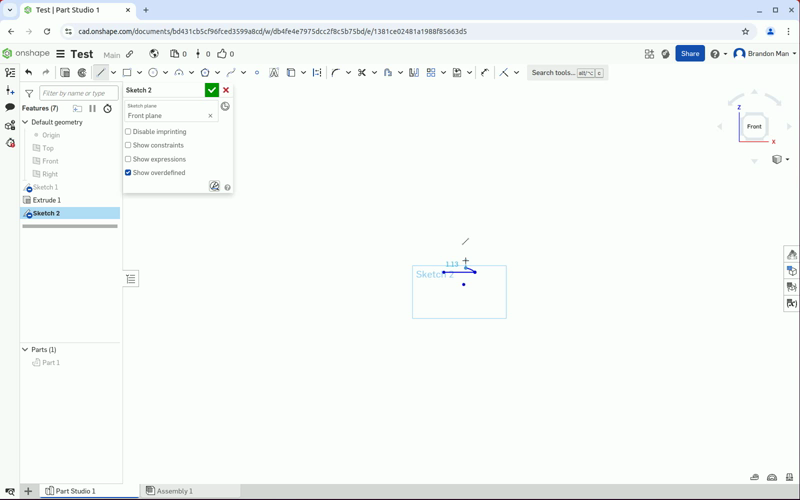
scroll(6)
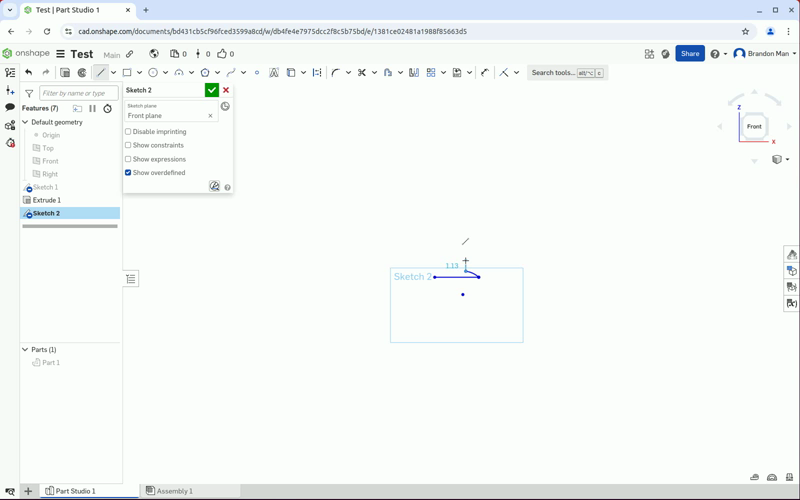
scroll(6)
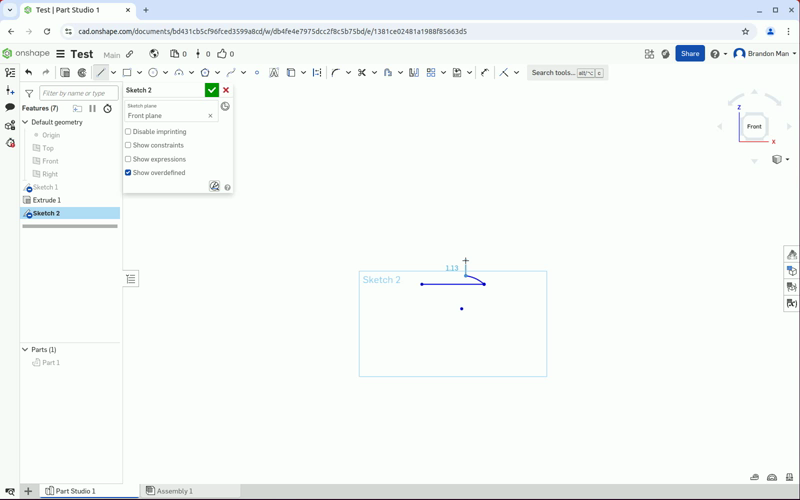
scroll(6)
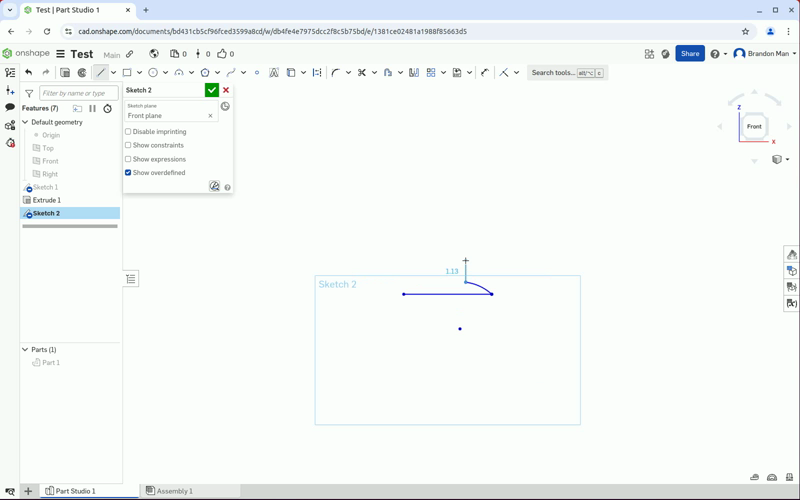
scroll(6)
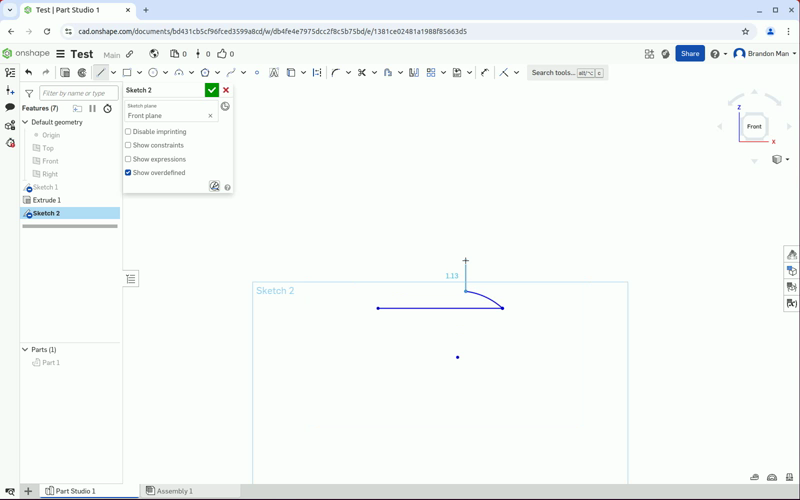
scroll(6)
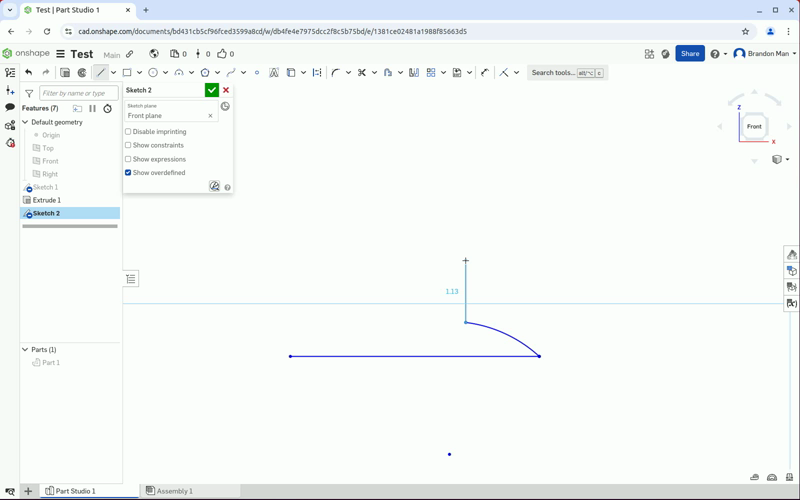
click(465, 260)
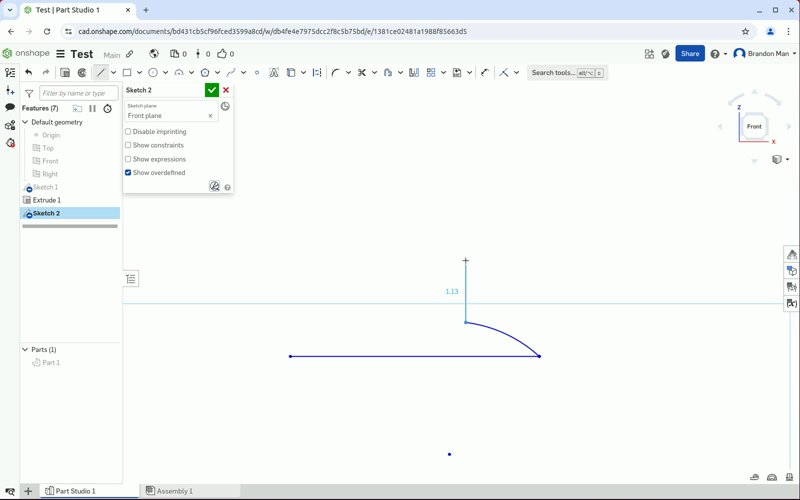
scroll(-6)
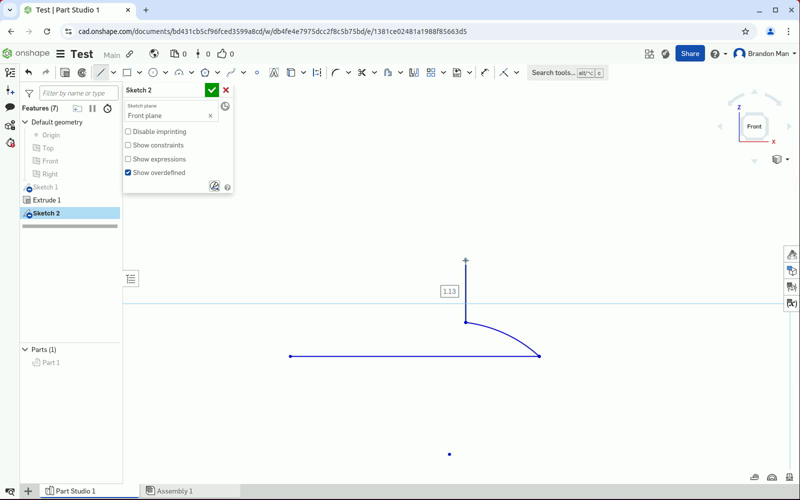
scroll(-6)
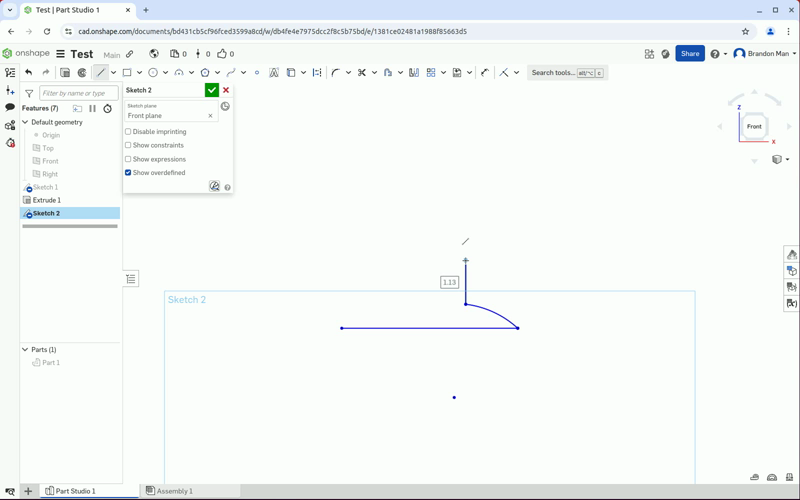
scroll(-6)
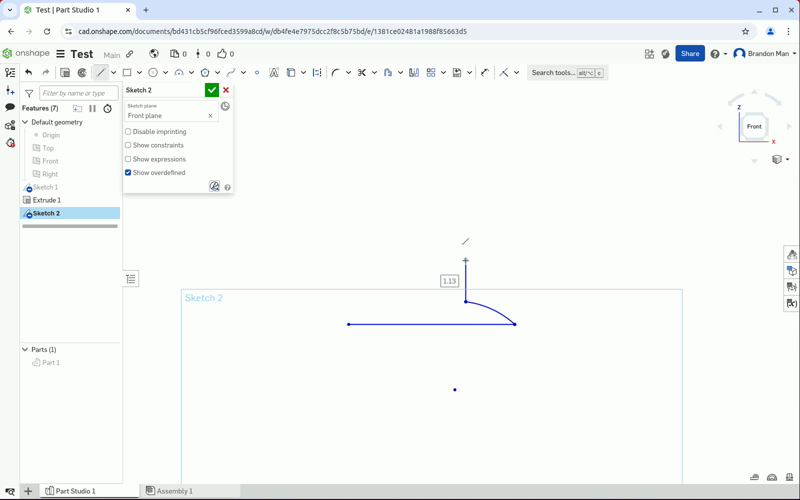
scroll(-6)
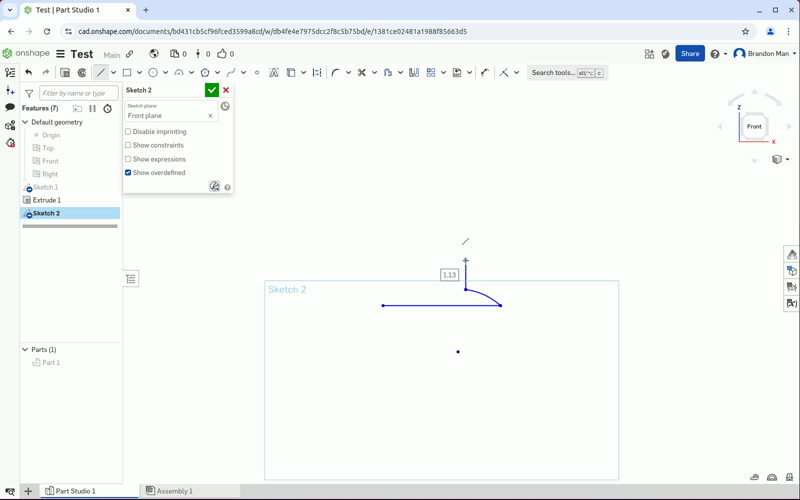
scroll(-6)
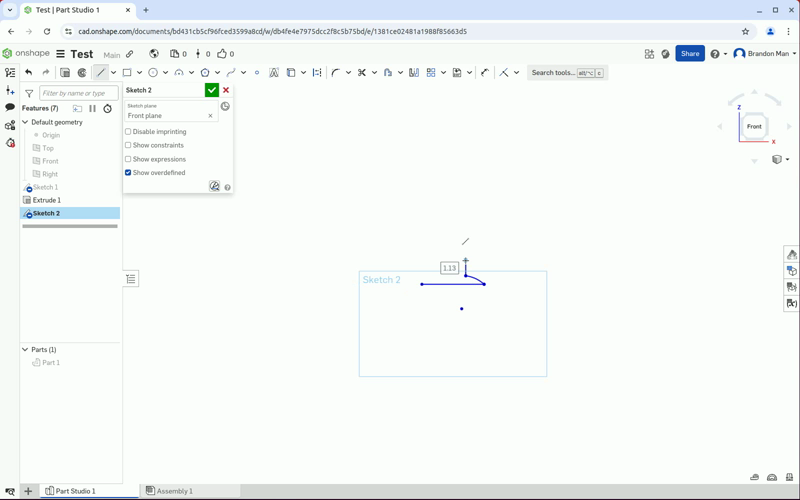
scroll(-6)
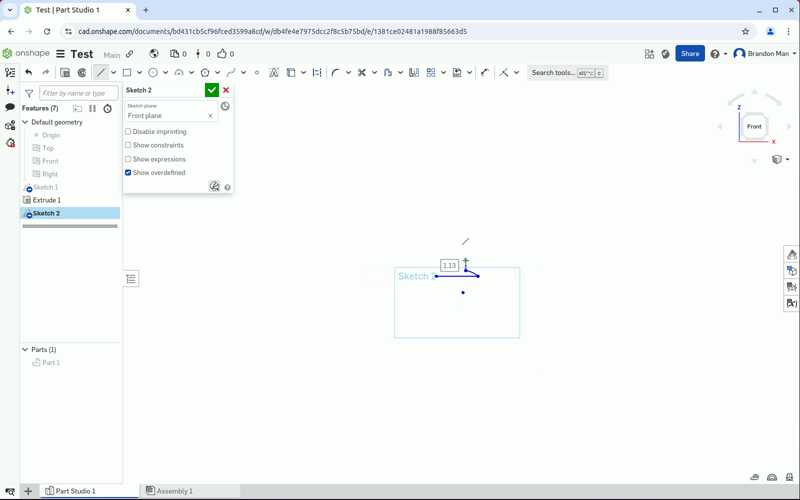
scroll(-6)
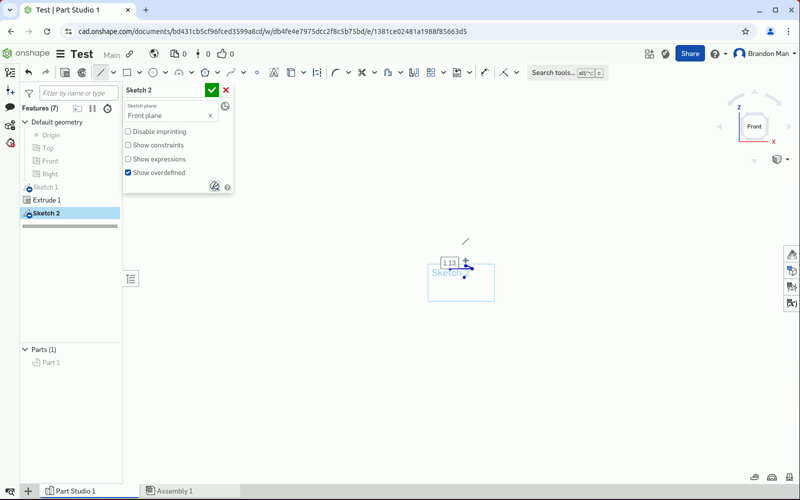
key_up(shift)
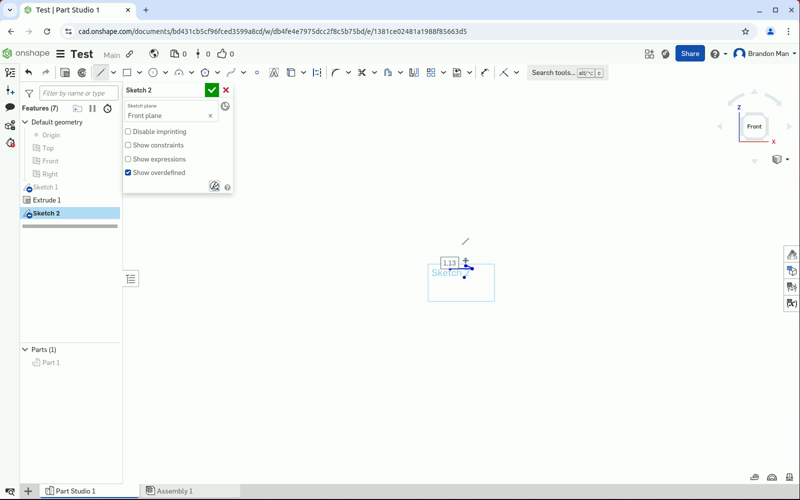
key_down(shift)
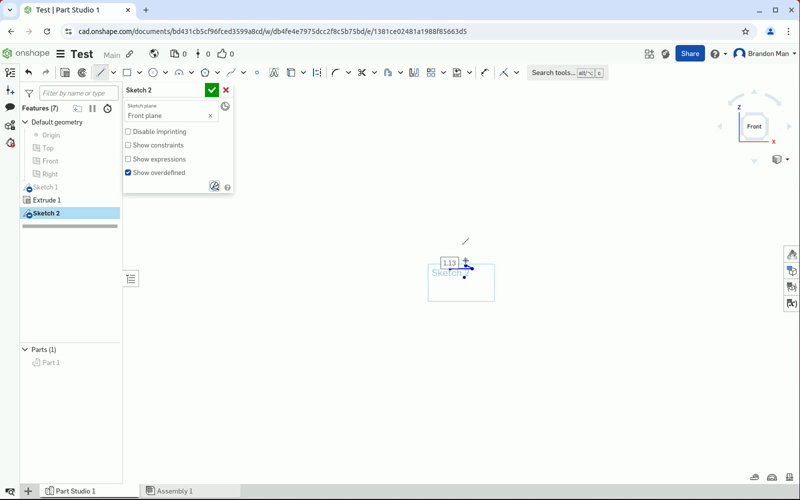
mouse_move(495, 260)
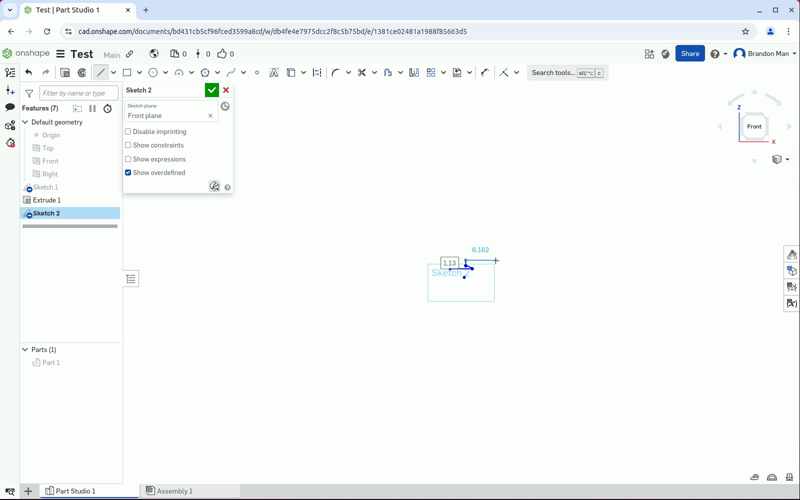
mouse_move(456, 260)
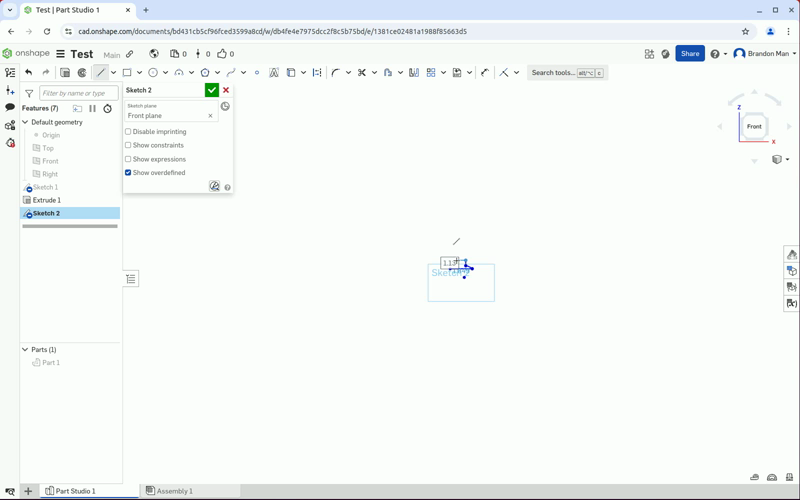
click(456, 260)
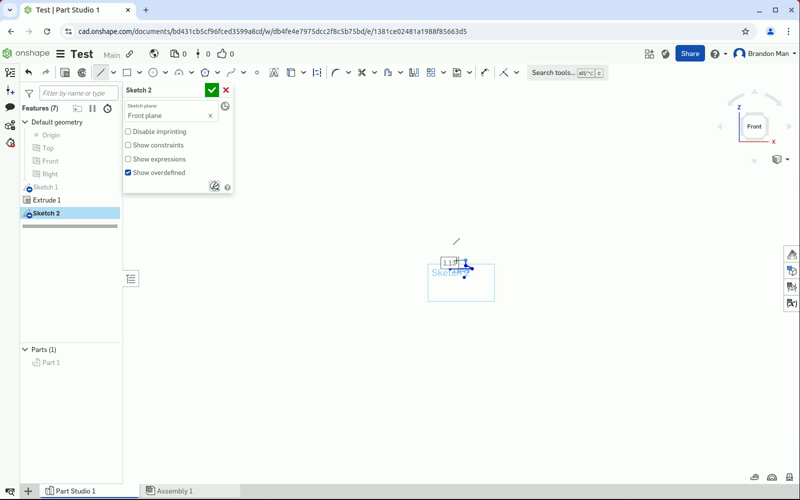
key_up(shift)
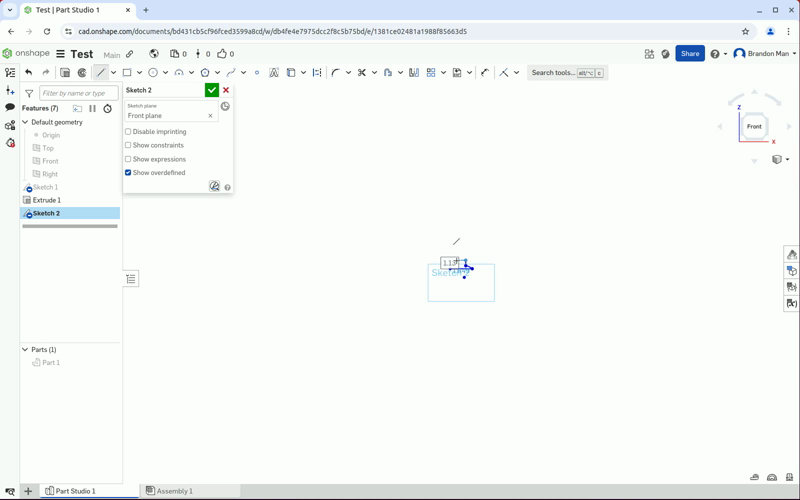
key_down(shift)
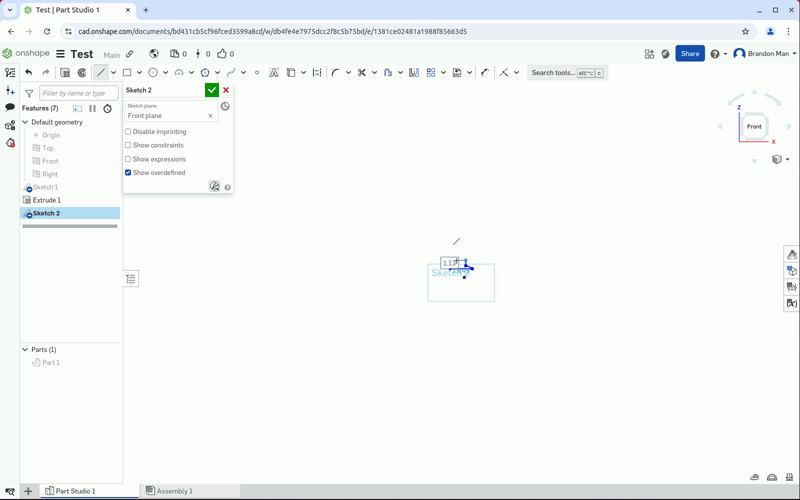
mouse_move(486, 260)
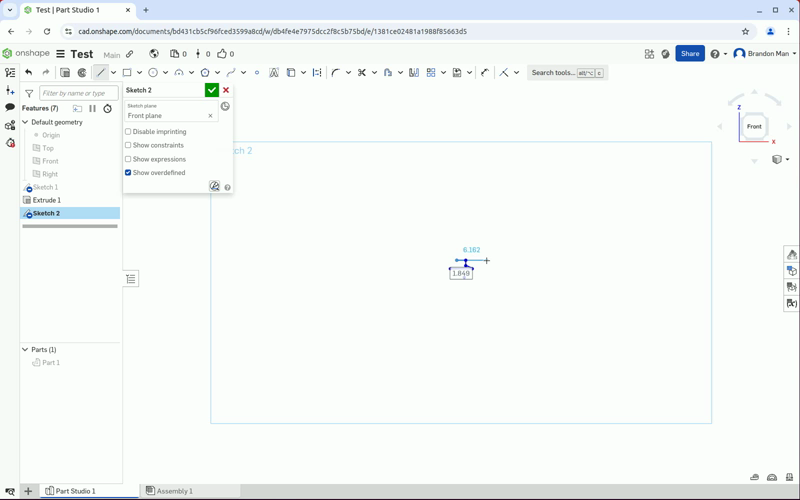
mouse_move(456, 265)
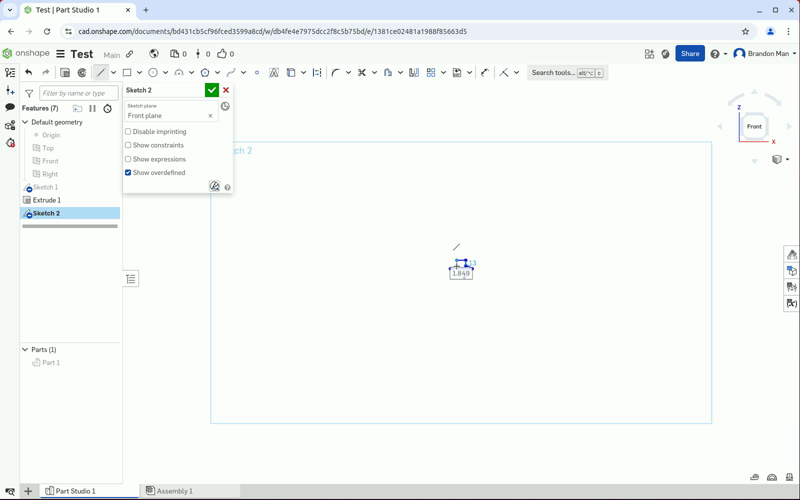
scroll(6)
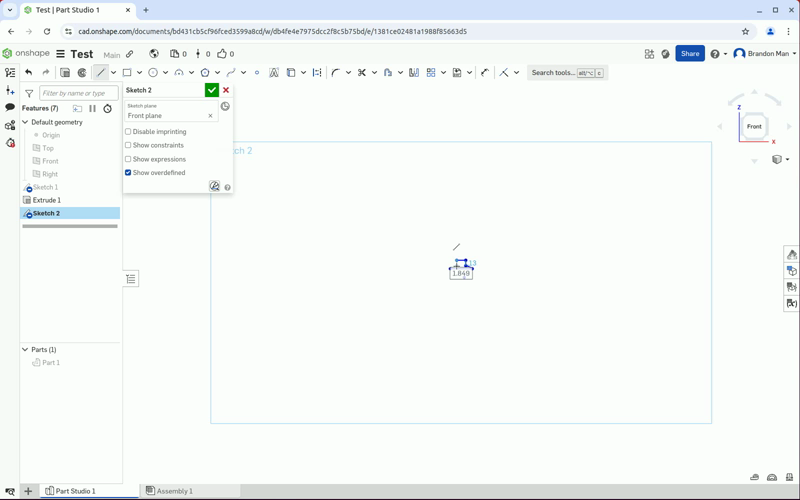
scroll(6)
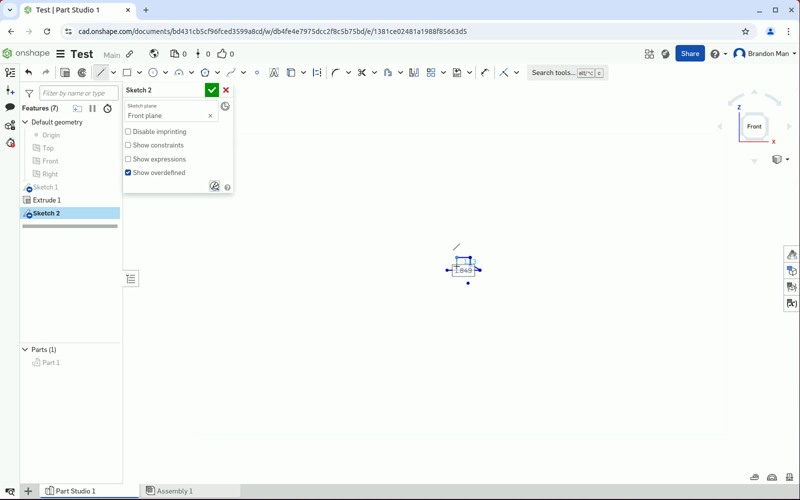
scroll(6)
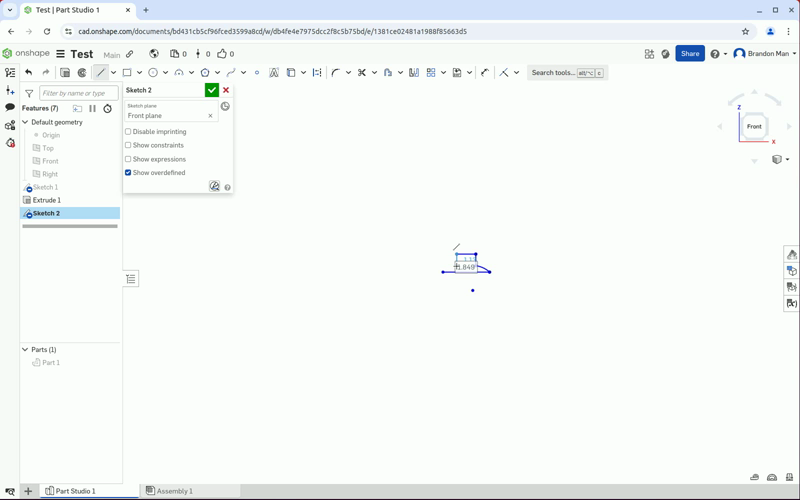
scroll(6)
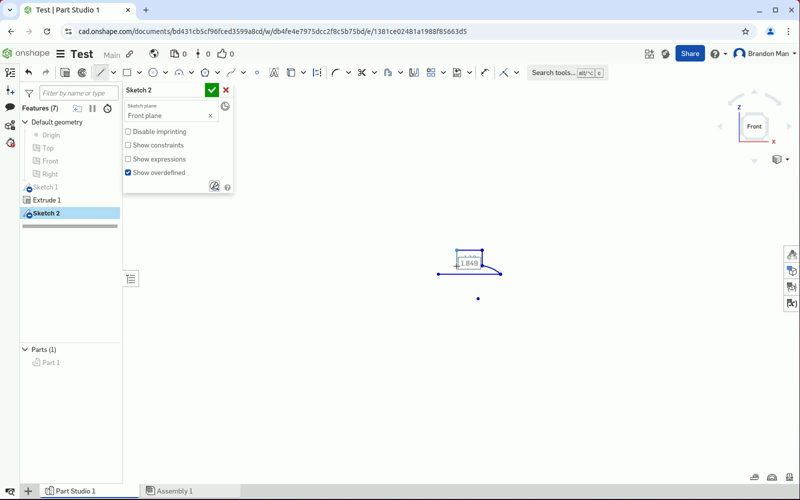
scroll(6)
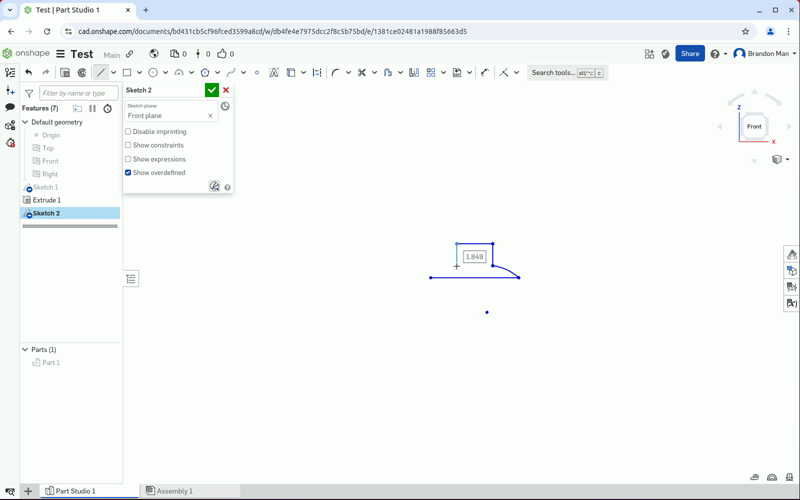
scroll(6)
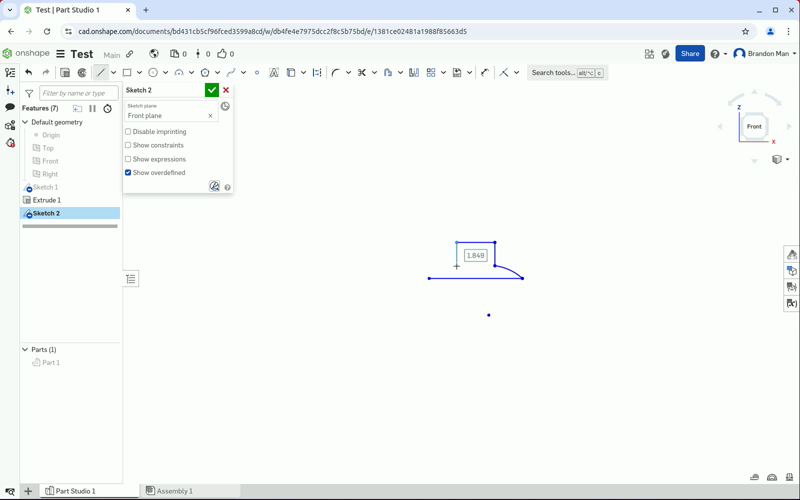
scroll(6)
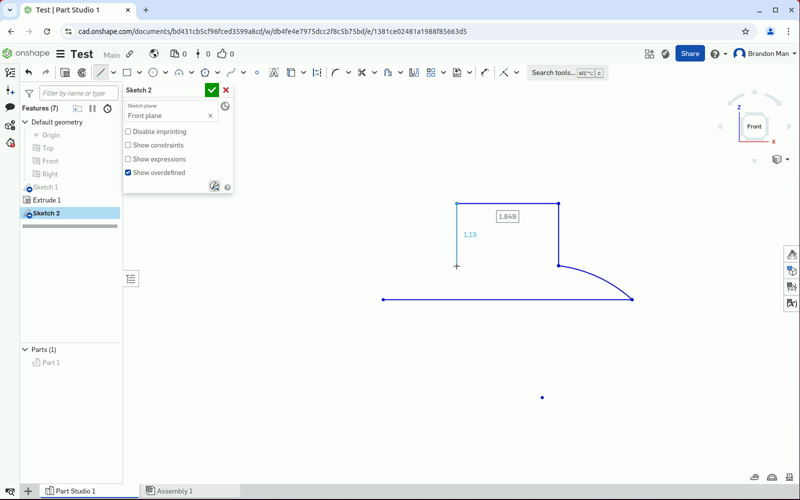
click(456, 265)
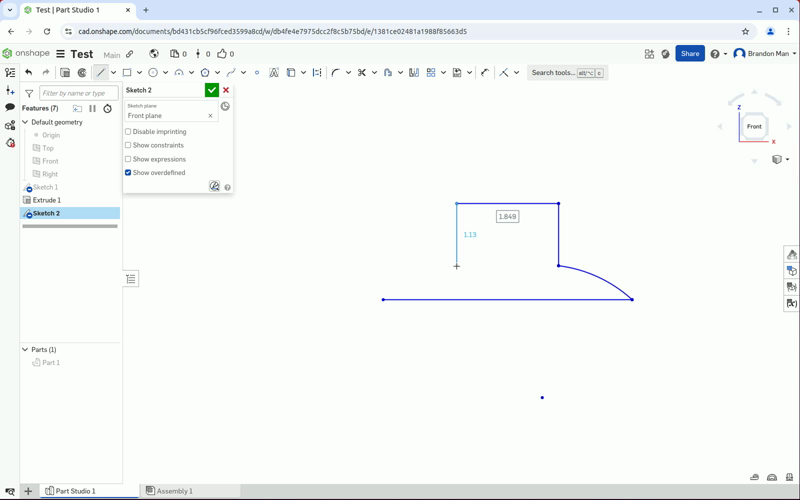
scroll(-6)
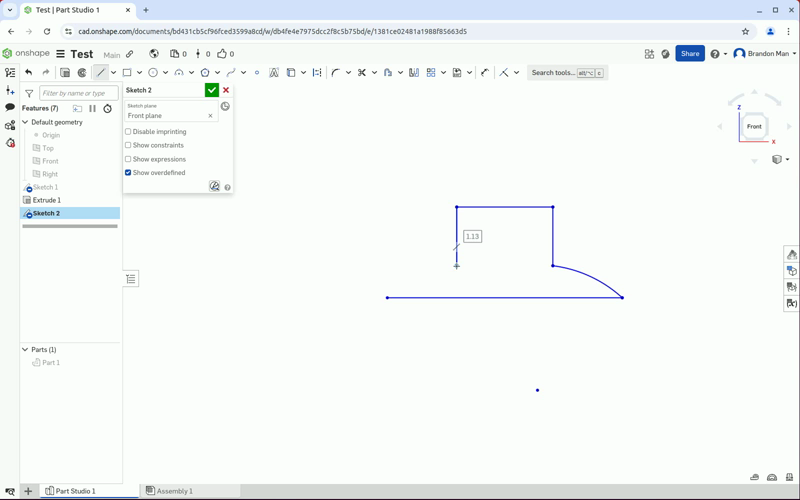
scroll(-6)
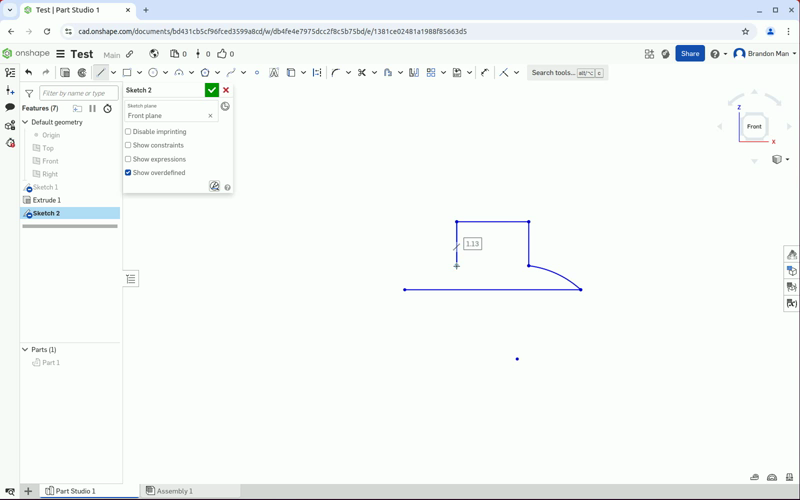
scroll(-6)
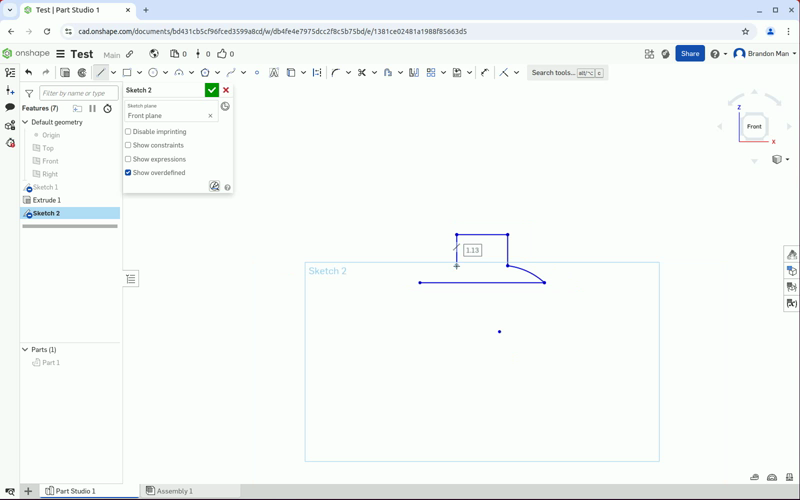
scroll(-6)
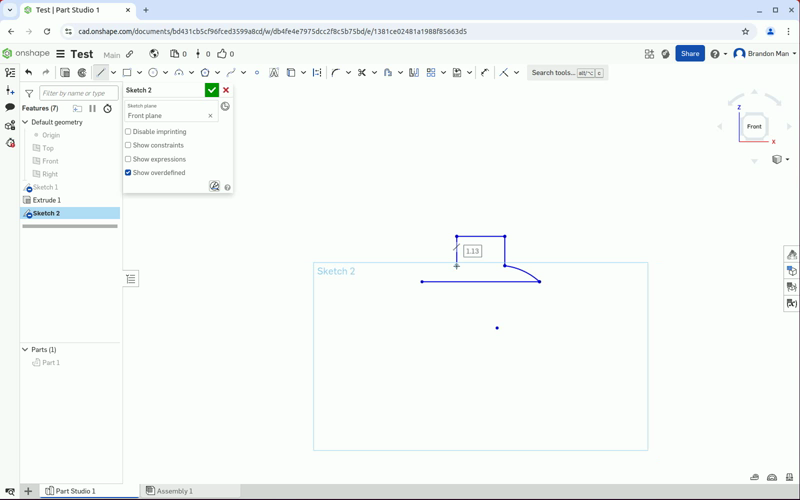
scroll(-6)
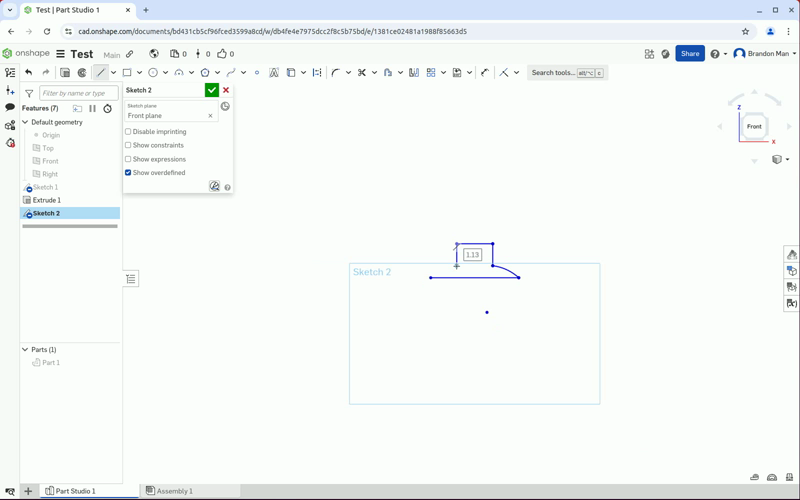
scroll(-6)
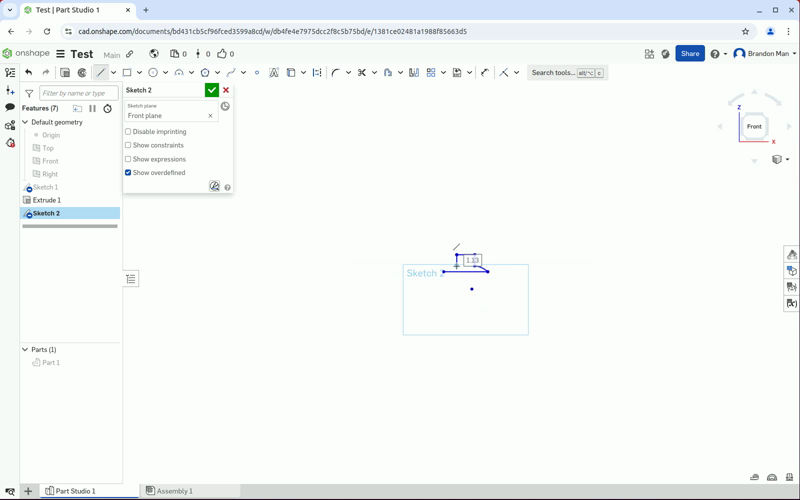
scroll(-6)
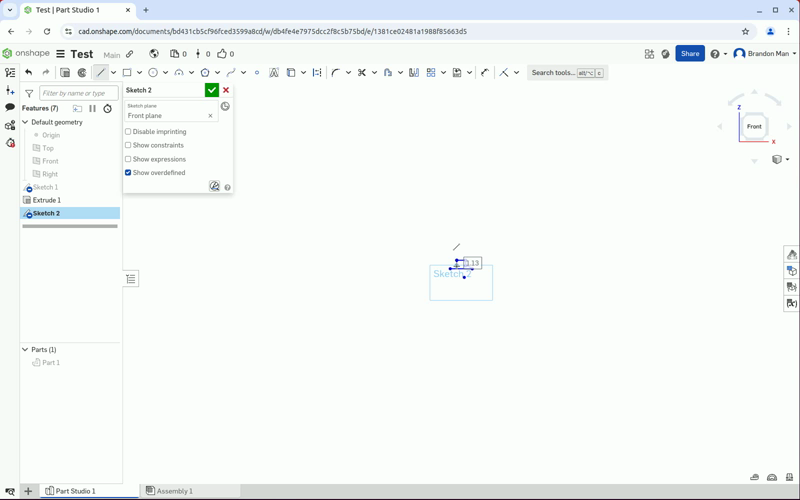
key_up(shift)
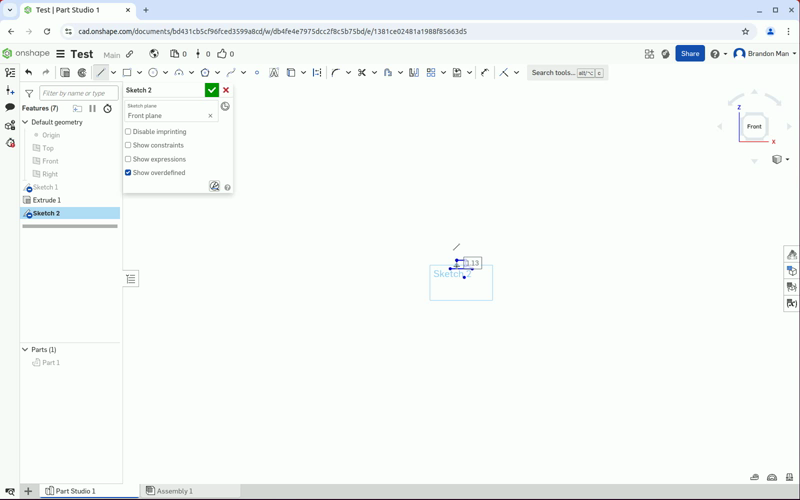
key(esc)
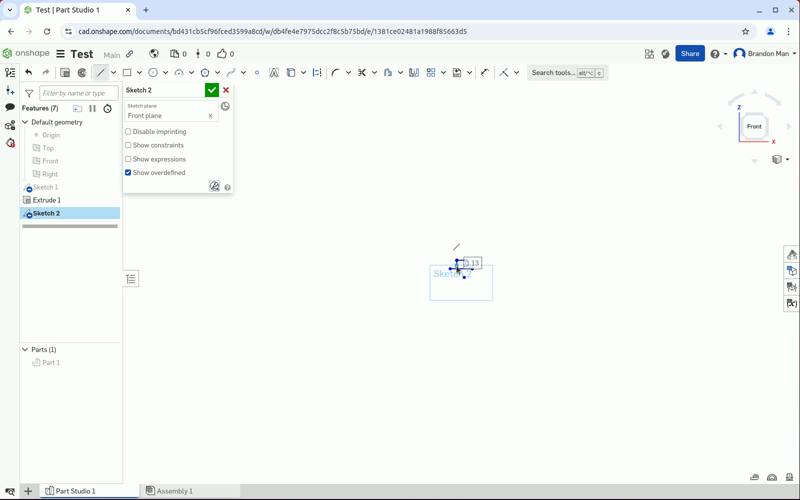
key(a)
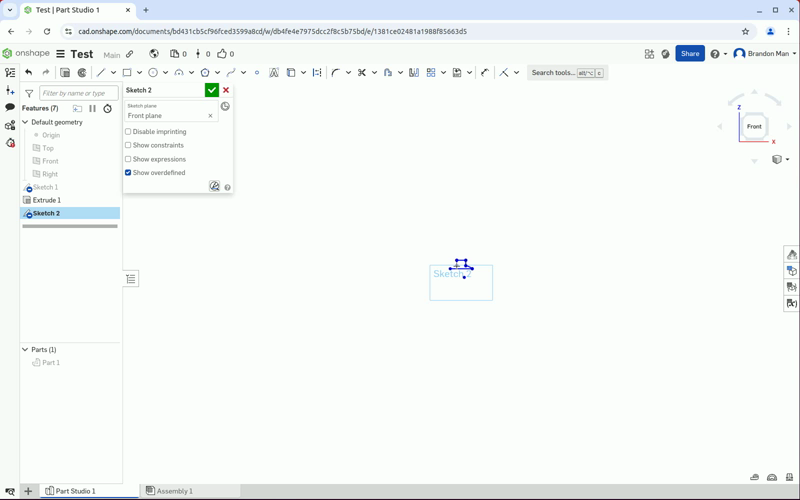
mouse_move(456, 265)
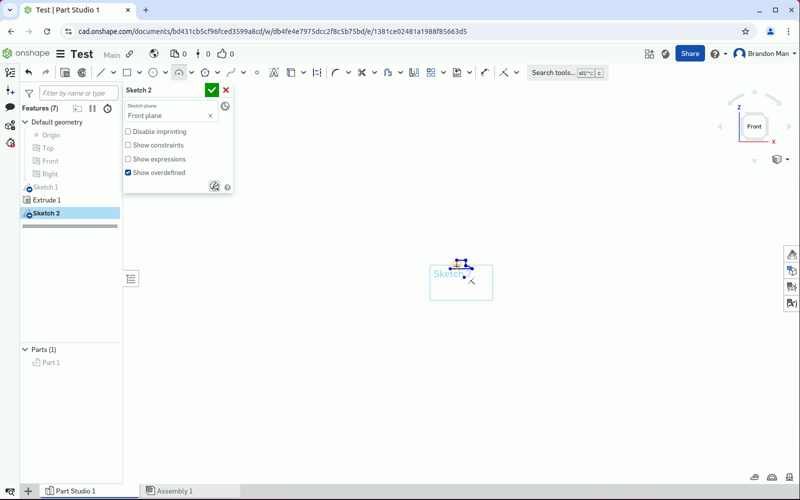
click(456, 265)
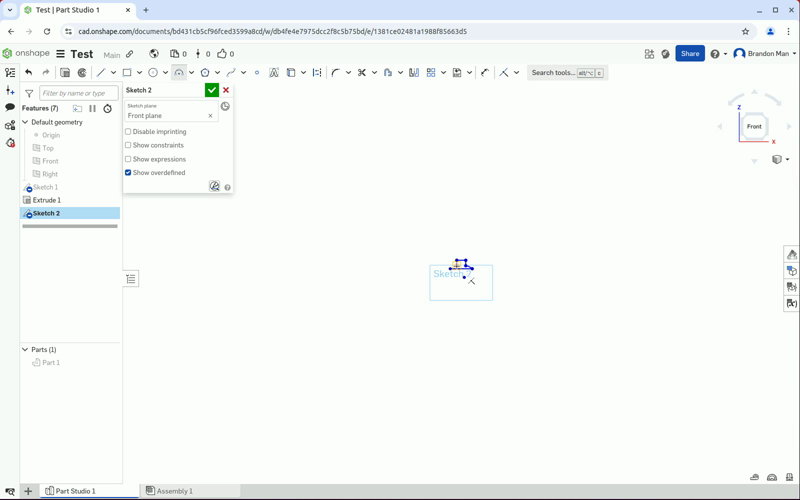
mouse_move(450, 268)
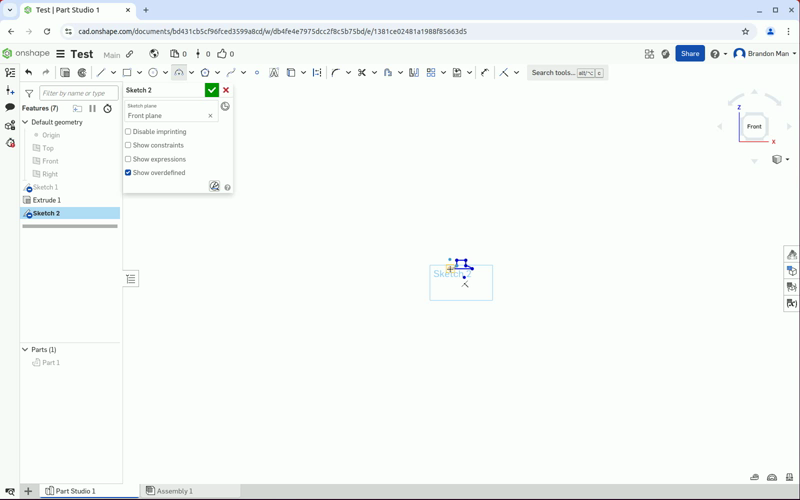
scroll(6)
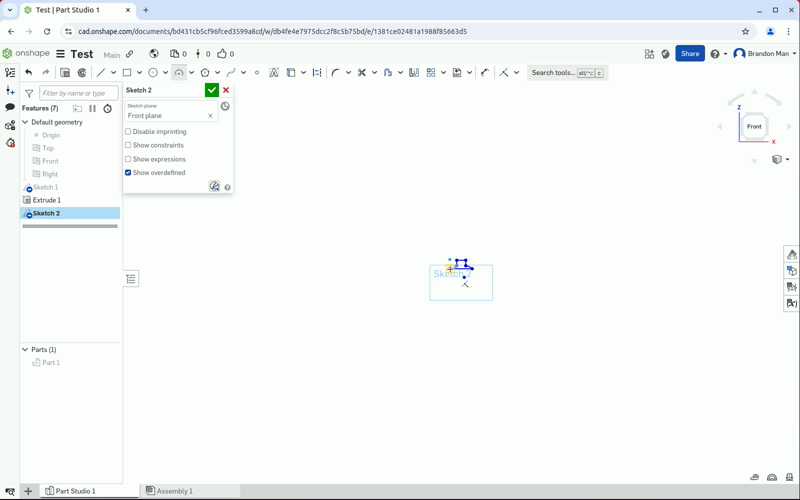
scroll(6)
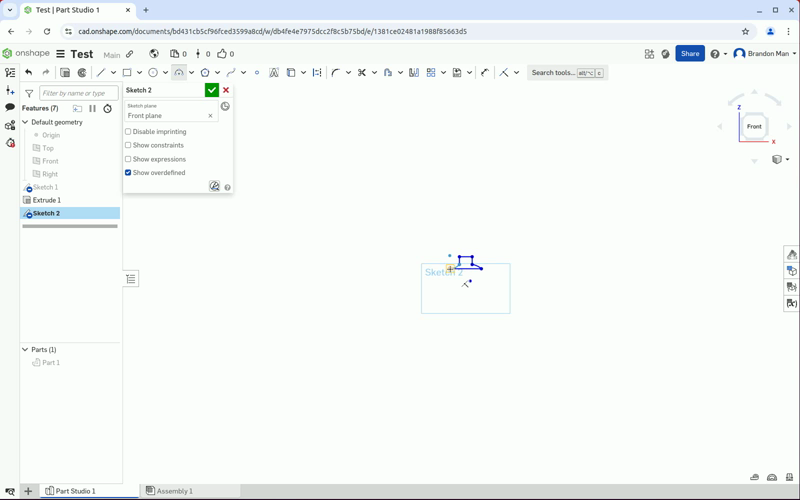
scroll(6)
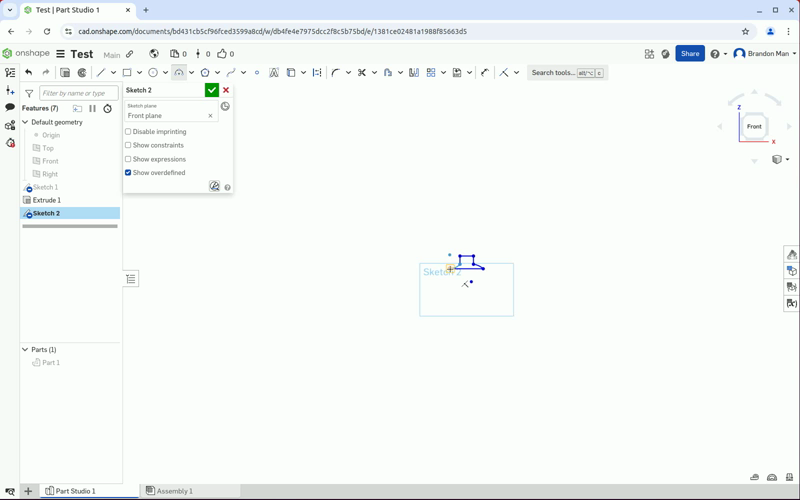
scroll(6)
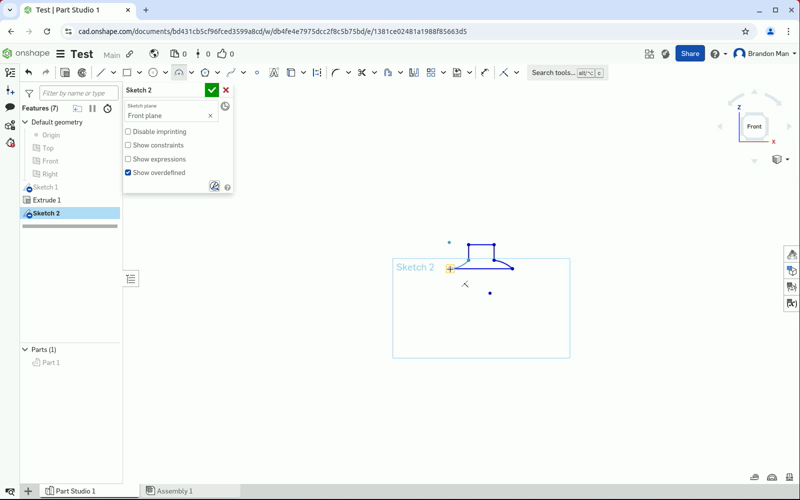
scroll(6)
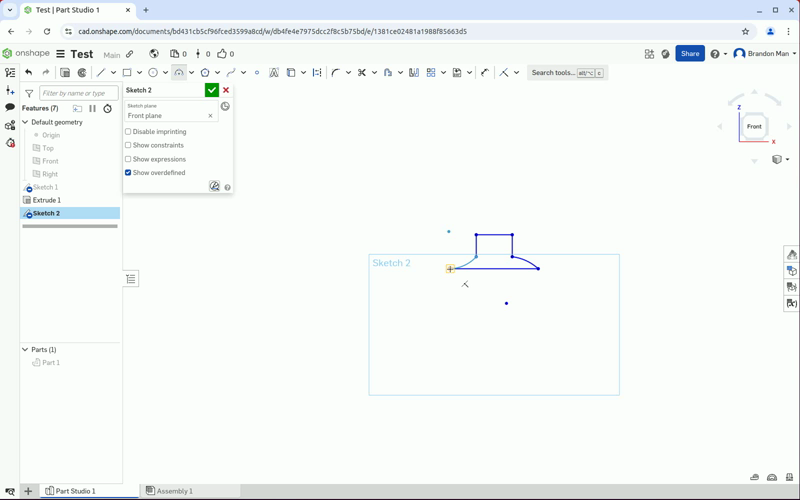
scroll(6)
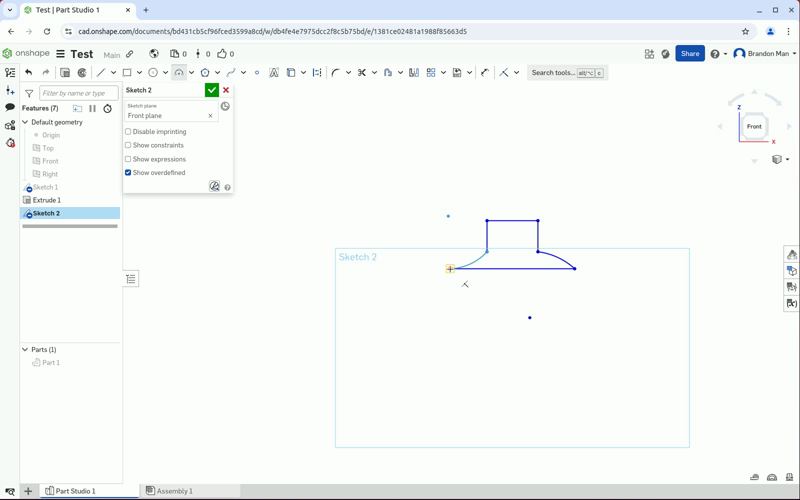
scroll(6)
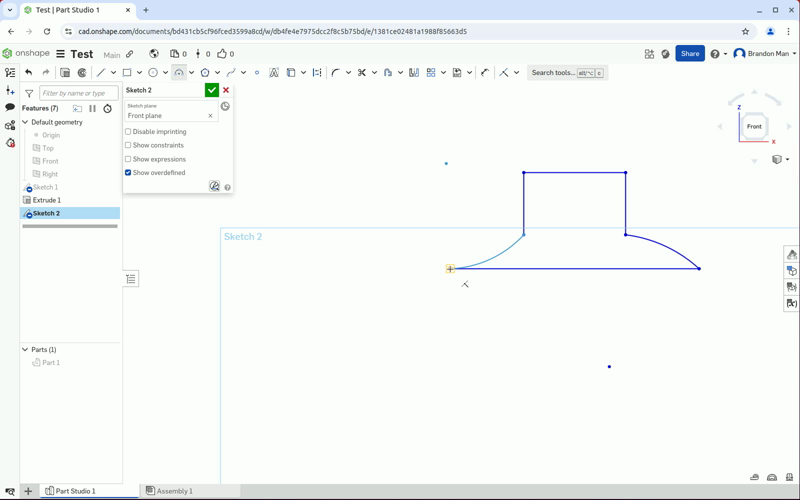
click(450, 268)
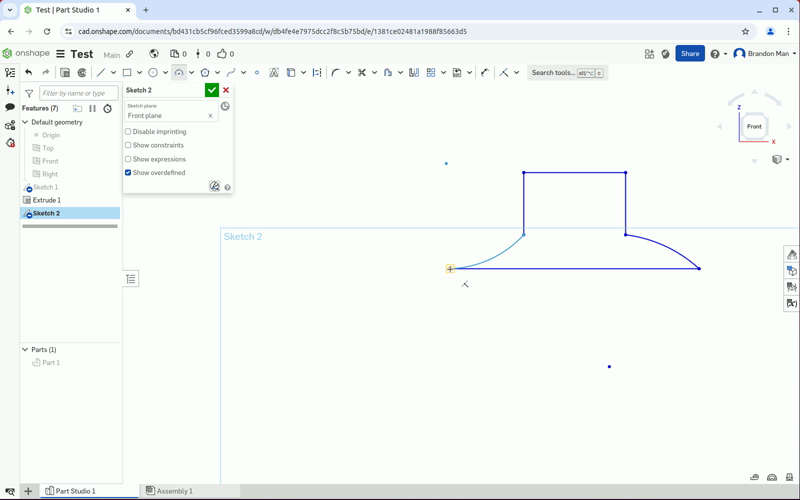
scroll(-6)
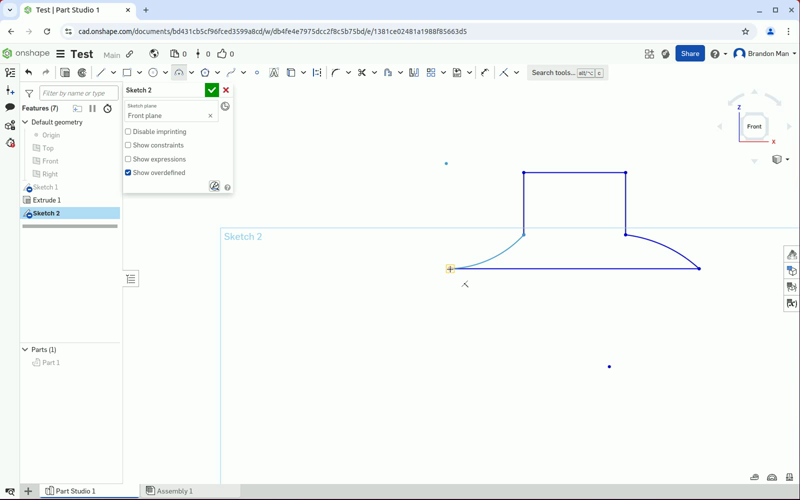
scroll(-6)
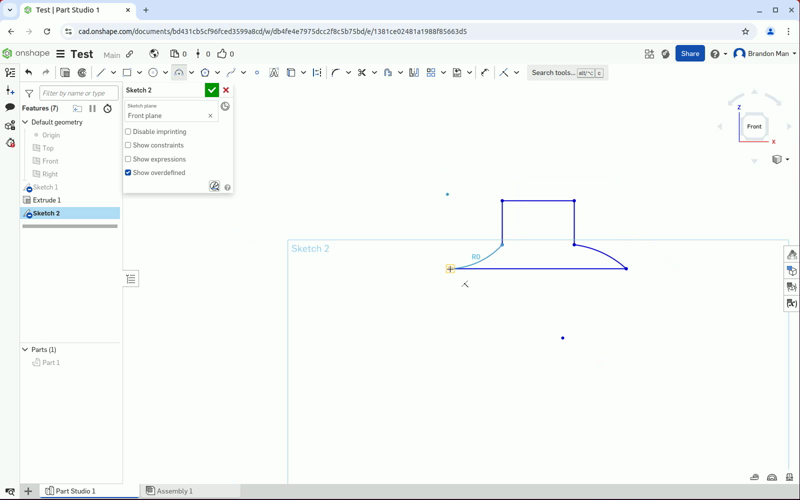
scroll(-6)
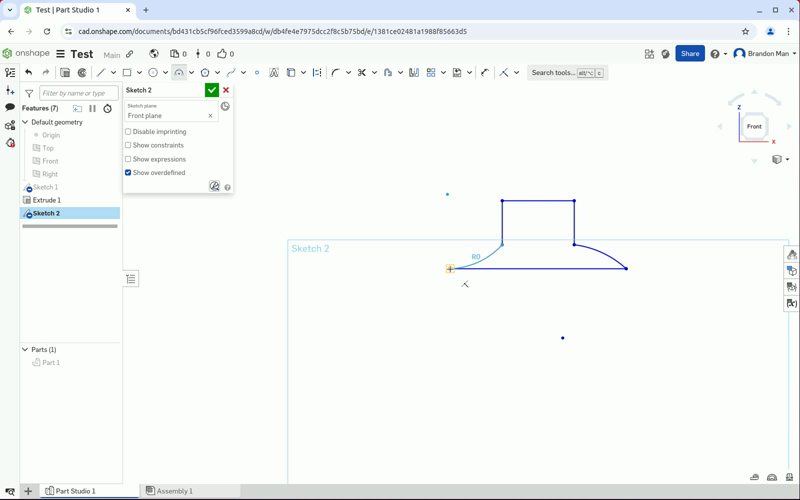
scroll(-6)
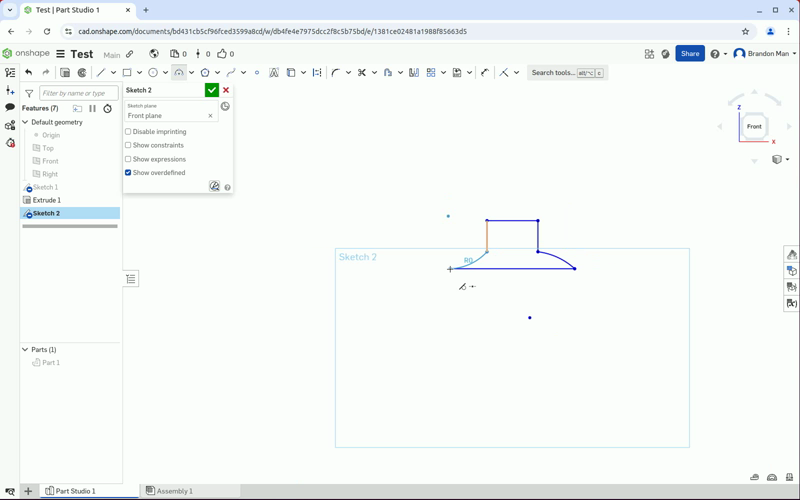
scroll(-6)
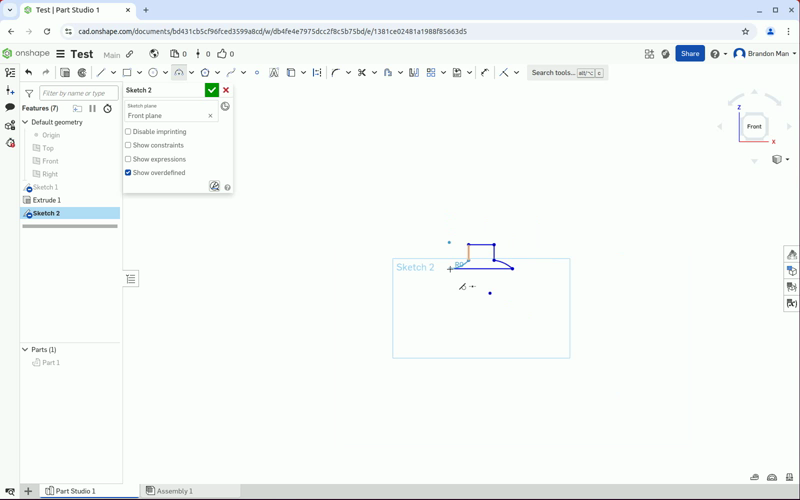
scroll(-6)
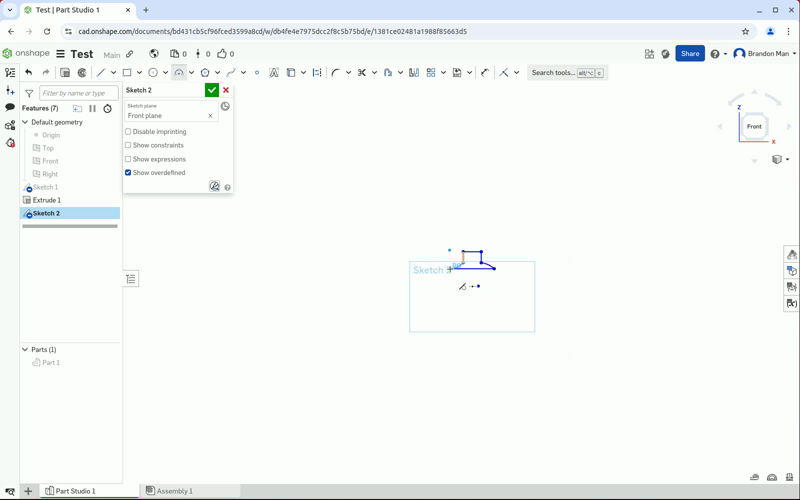
scroll(-6)
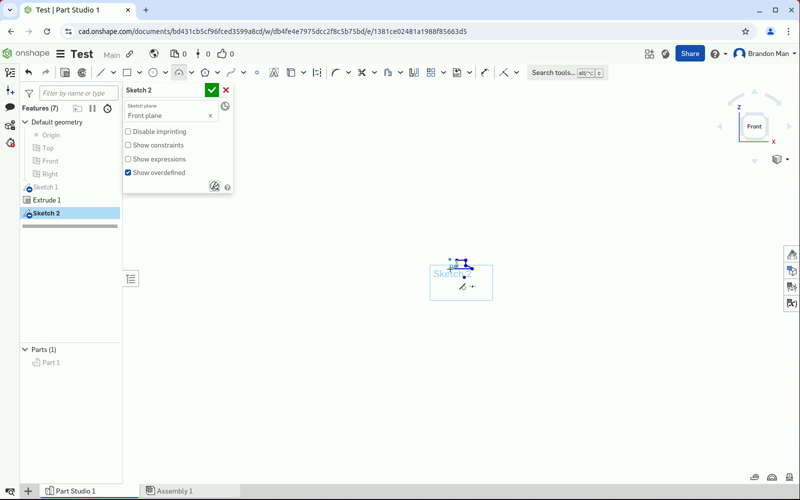
key_down(shift)
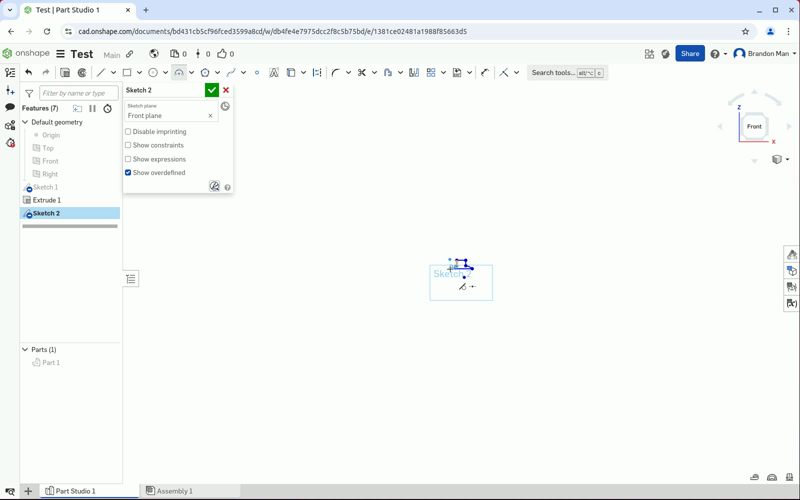
mouse_move(453, 266)
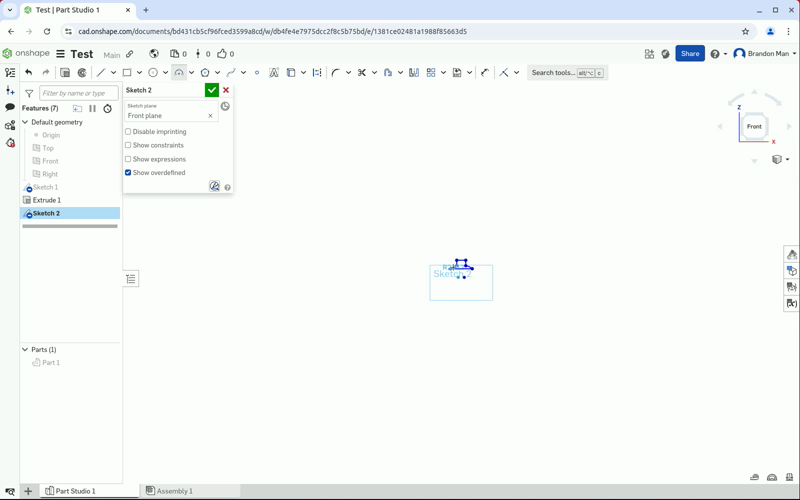
scroll(6)
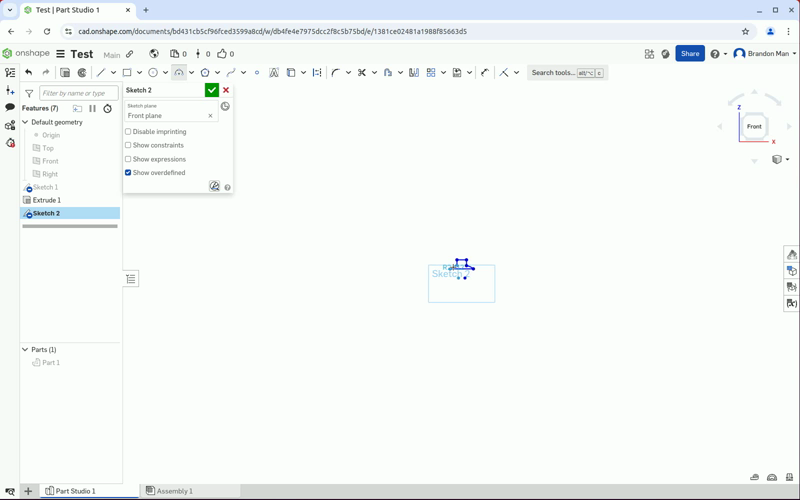
scroll(6)
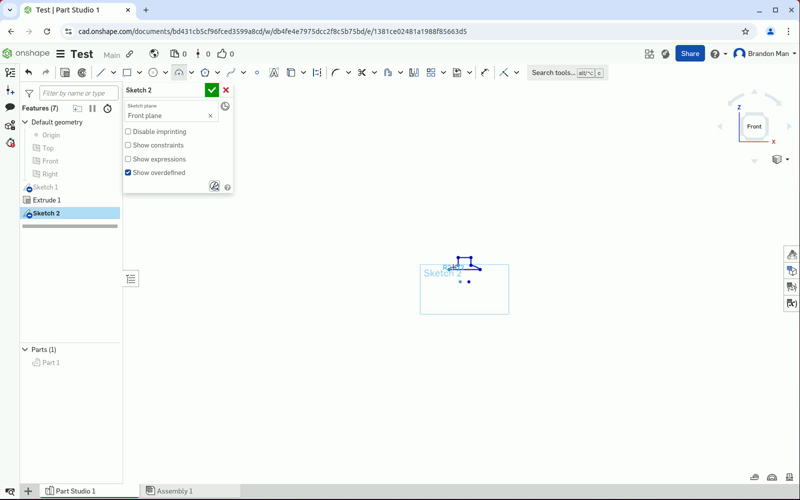
scroll(6)
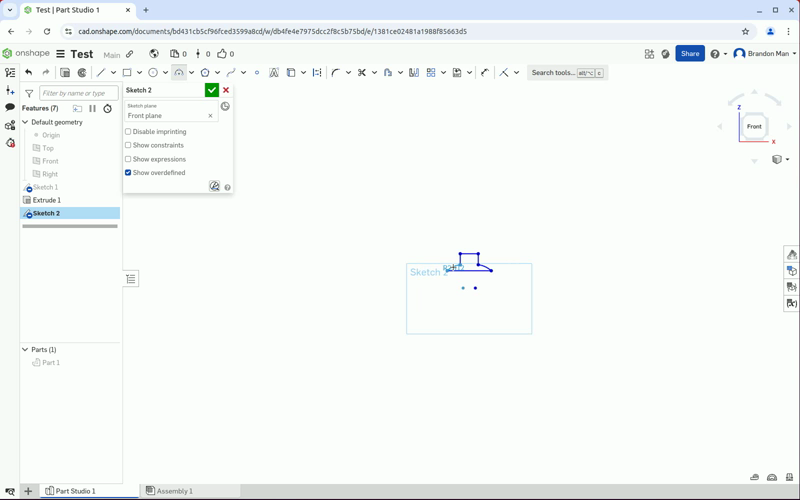
scroll(6)
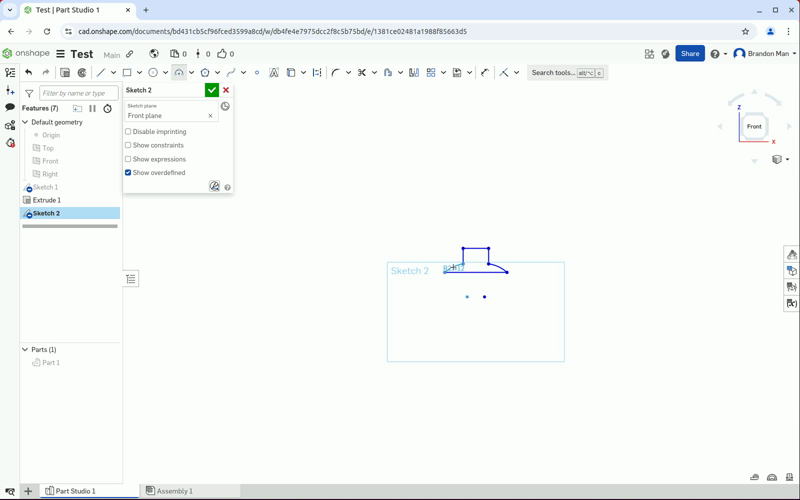
scroll(6)
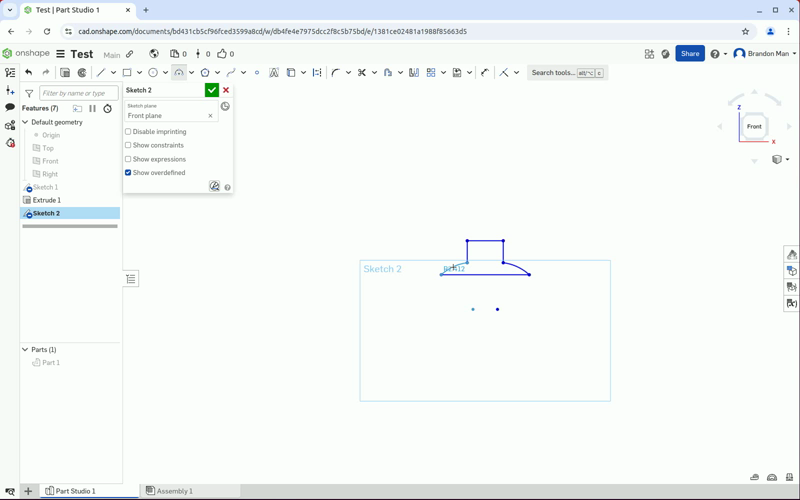
scroll(6)
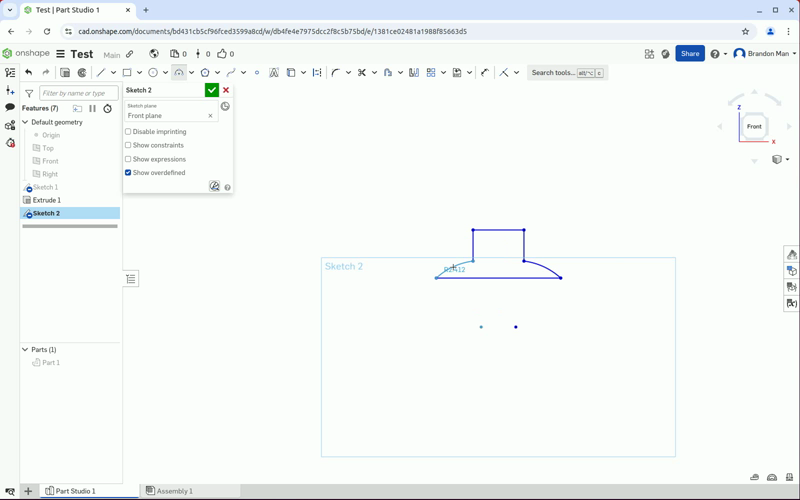
scroll(6)
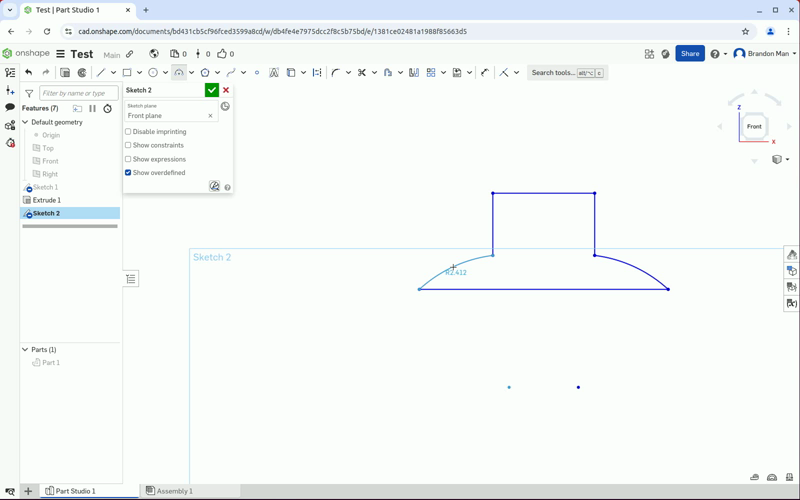
click(453, 266)
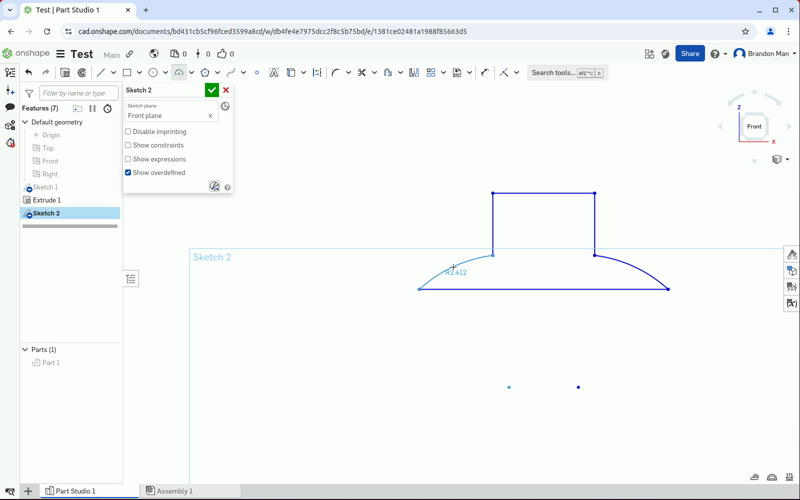
scroll(-6)
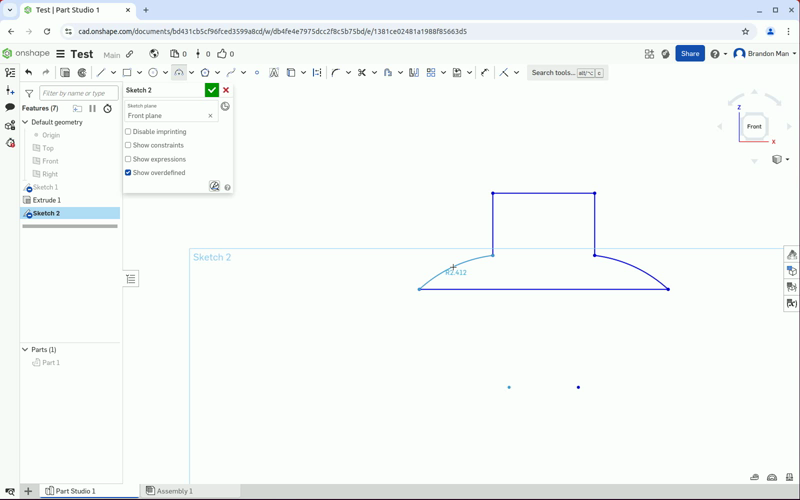
scroll(-6)
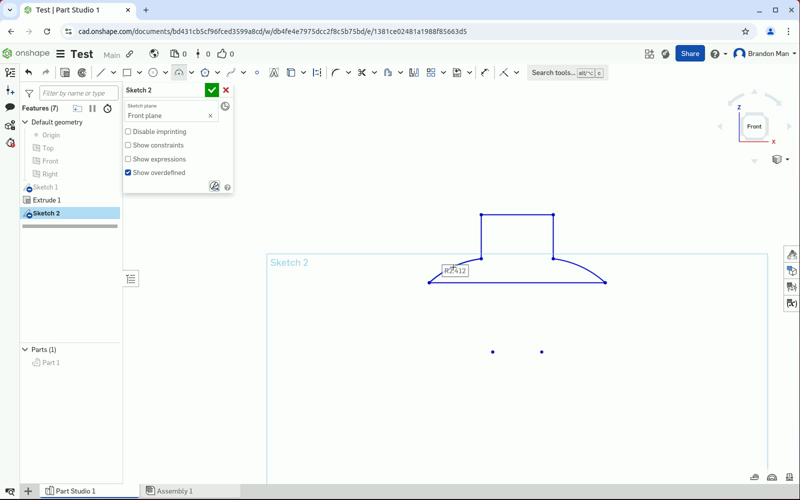
scroll(-6)
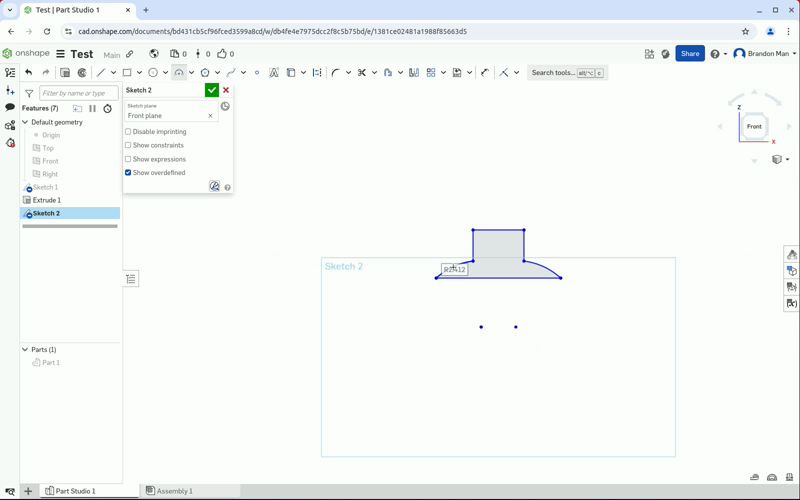
scroll(-6)
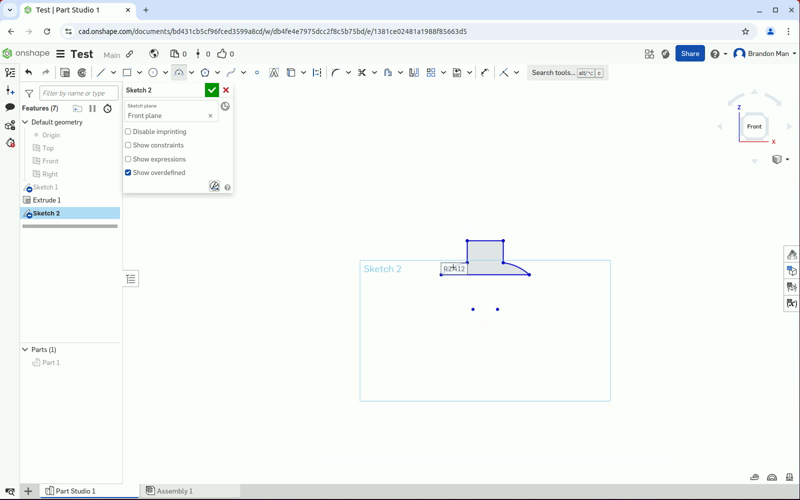
scroll(-6)
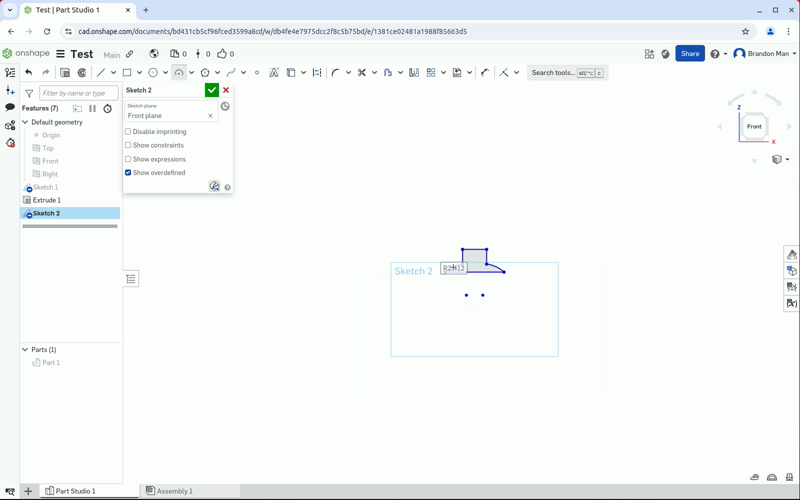
scroll(-6)
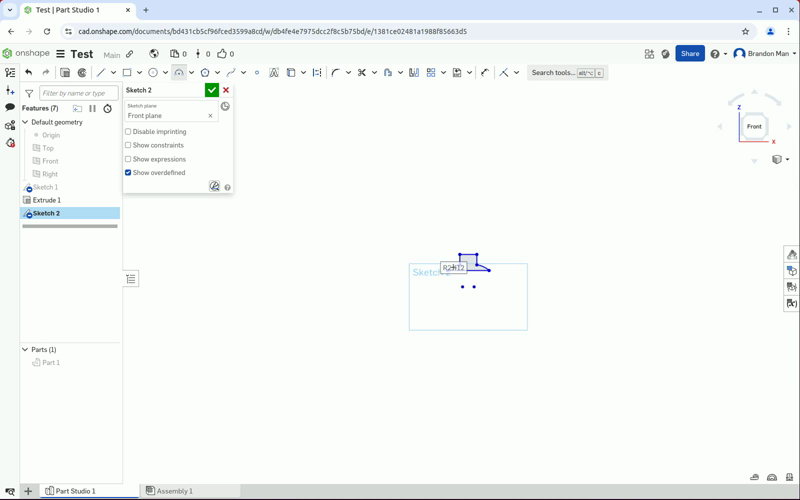
scroll(-6)
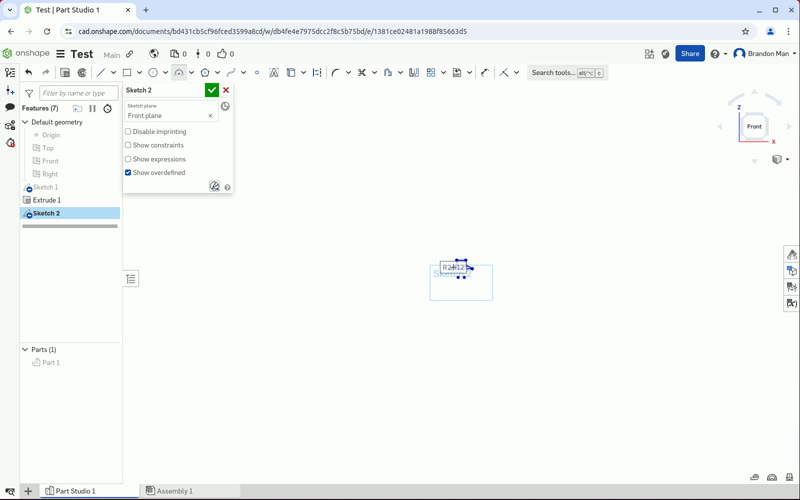
key_up(shift)
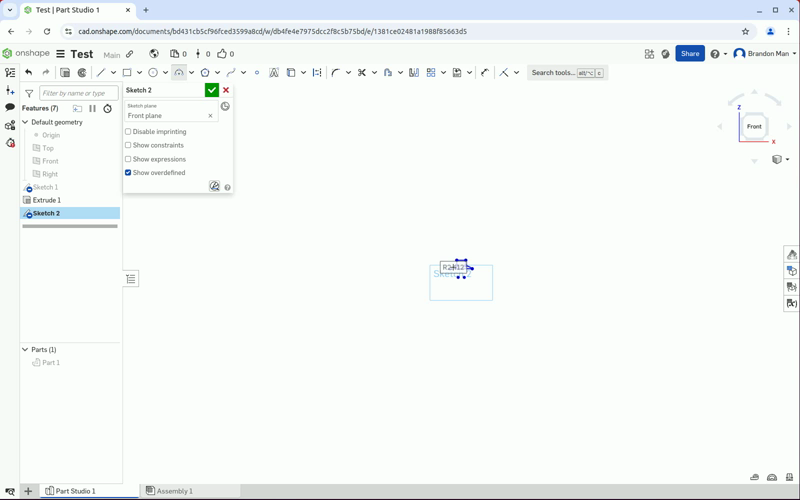
key(esc)
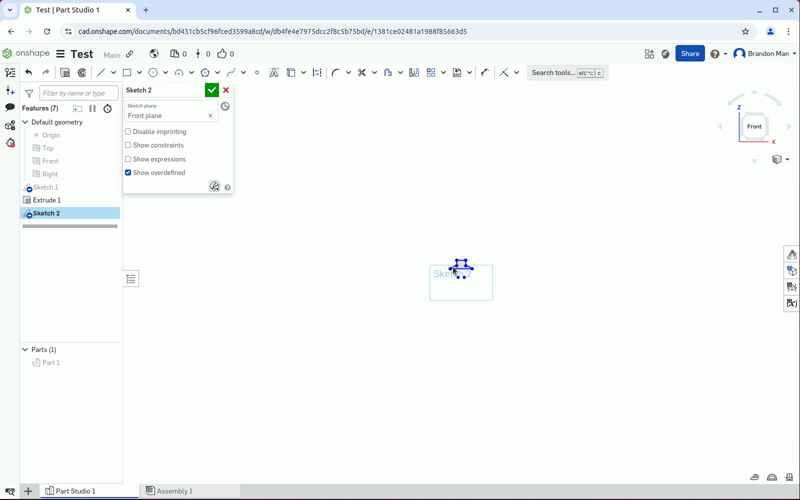
mouse_move(460, 264)
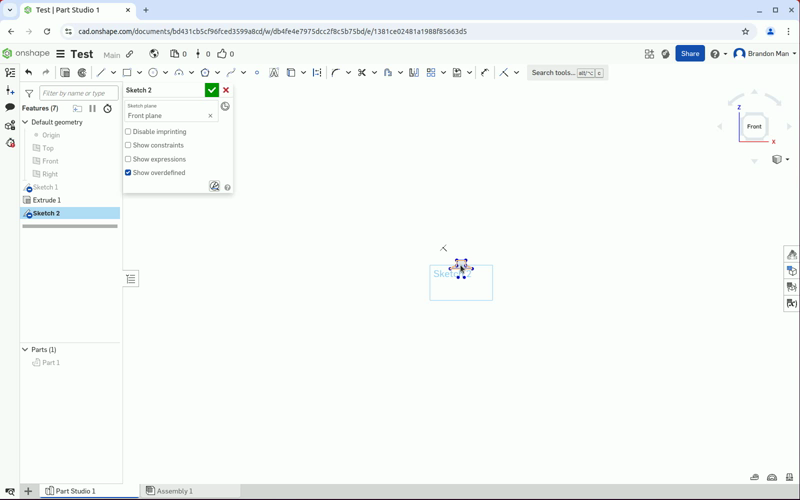
scroll(6)
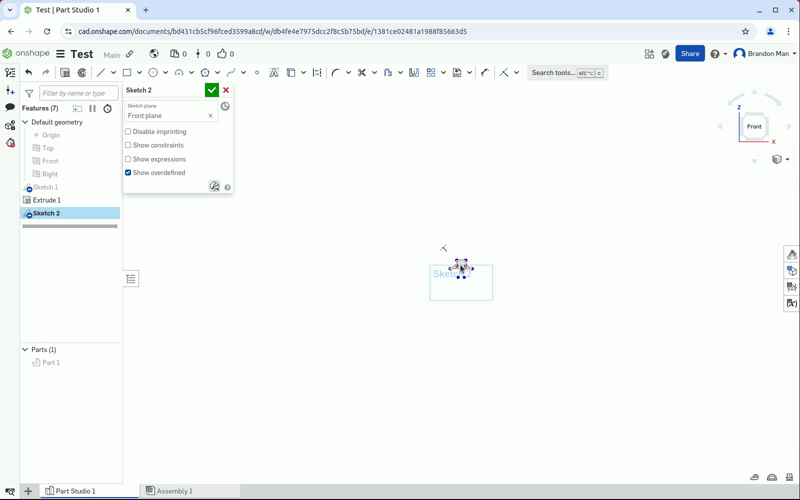
scroll(6)
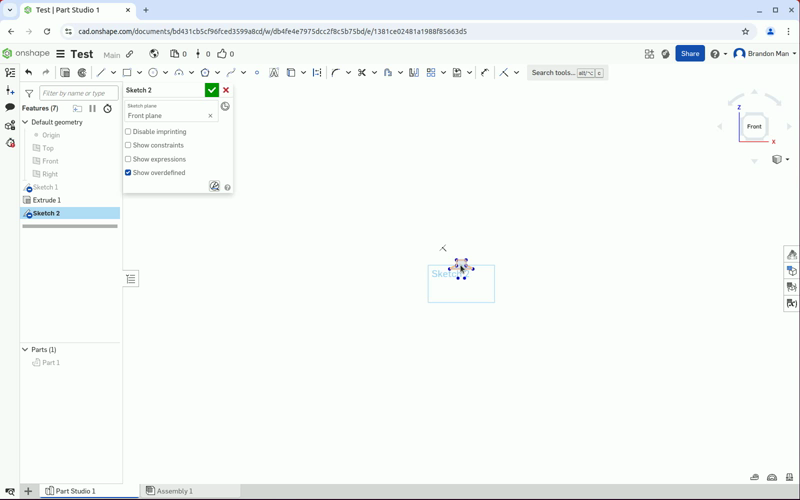
scroll(6)
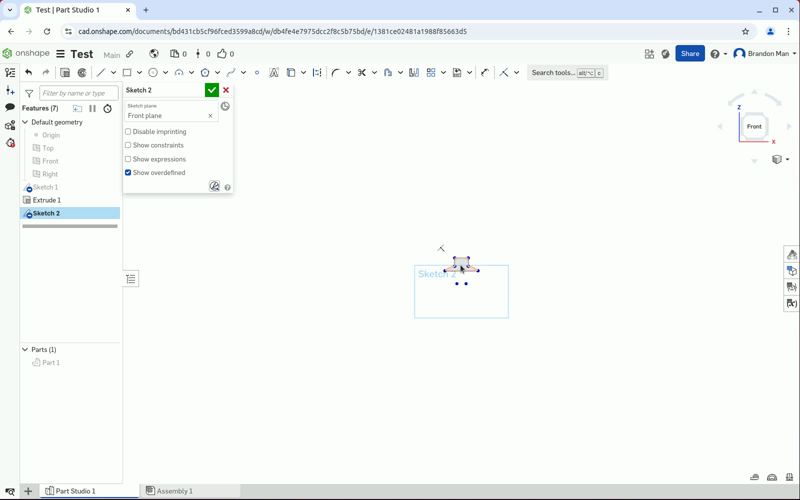
scroll(6)
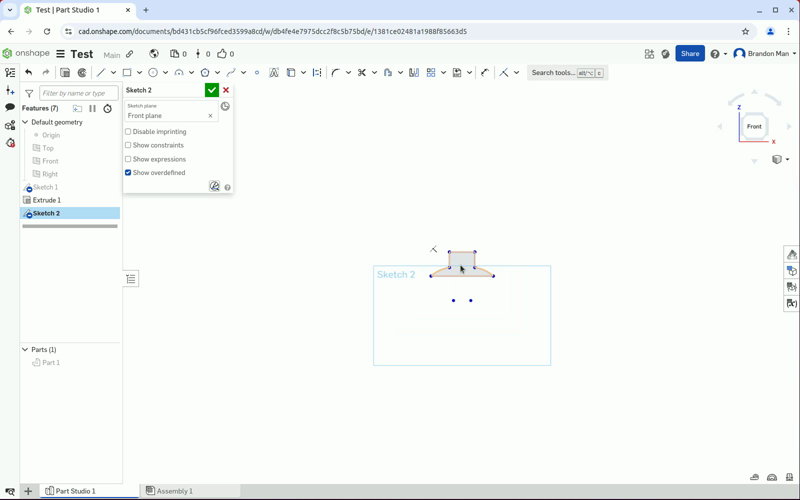
scroll(6)
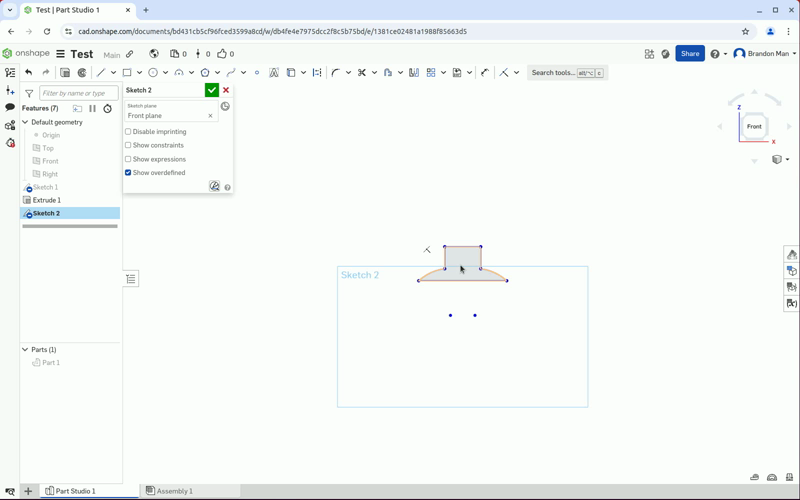
scroll(6)
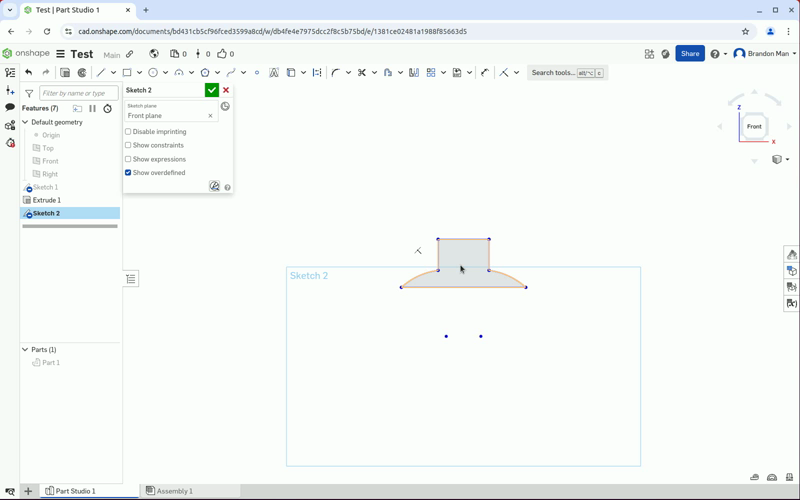
scroll(6)
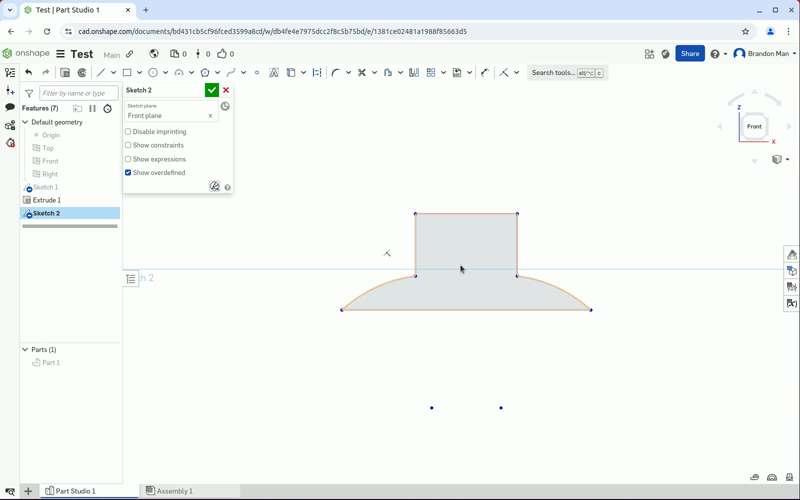
click(460, 264)
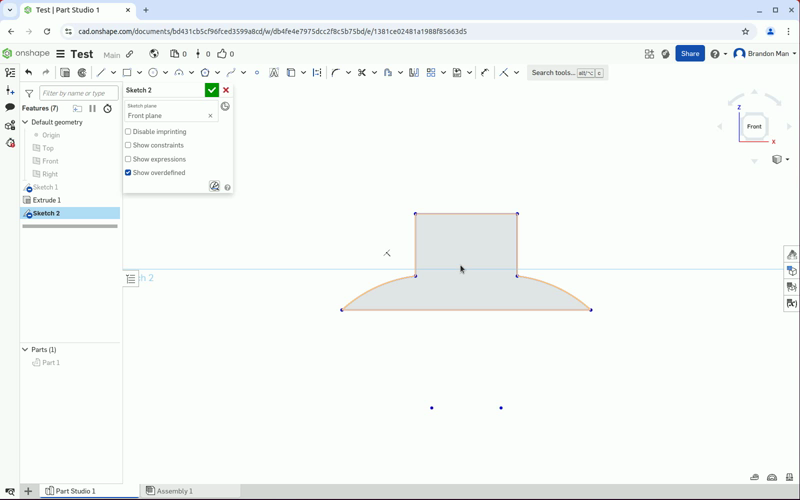
scroll(-6)
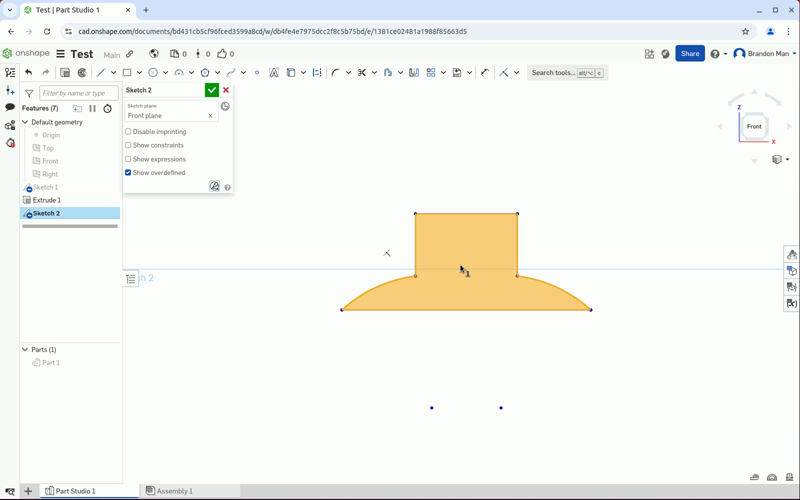
scroll(-6)
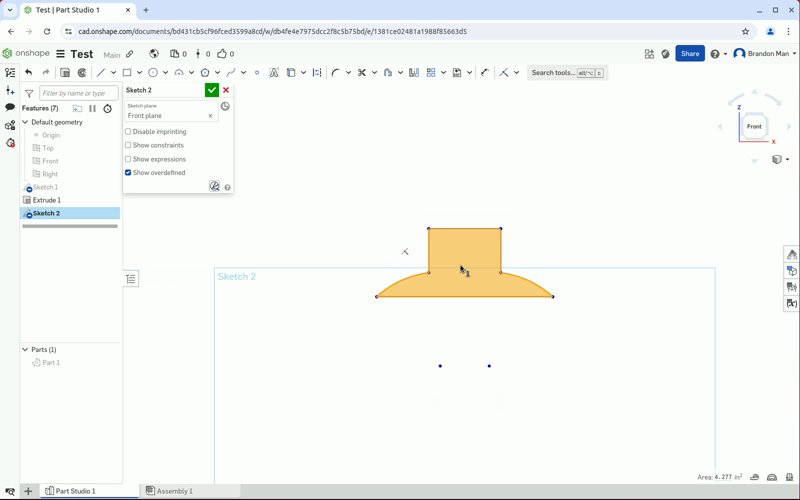
scroll(-6)
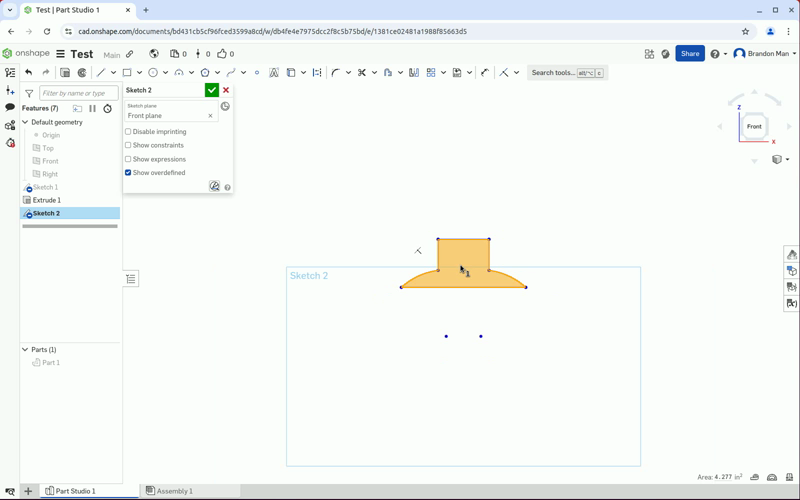
scroll(-6)
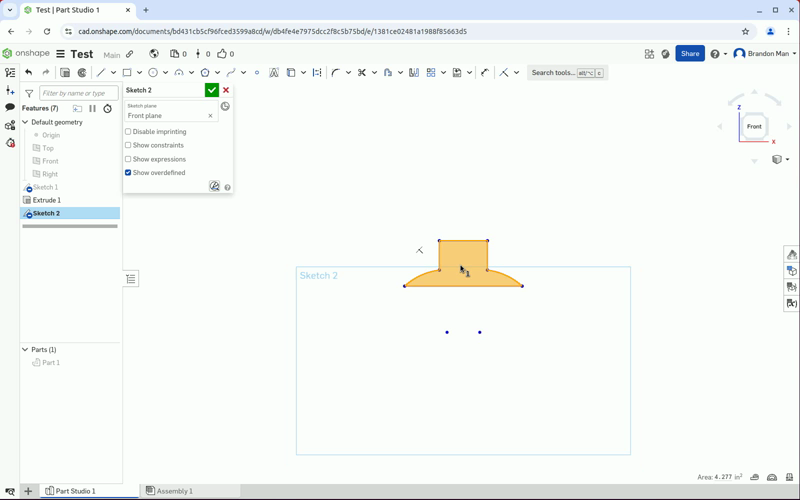
scroll(-6)
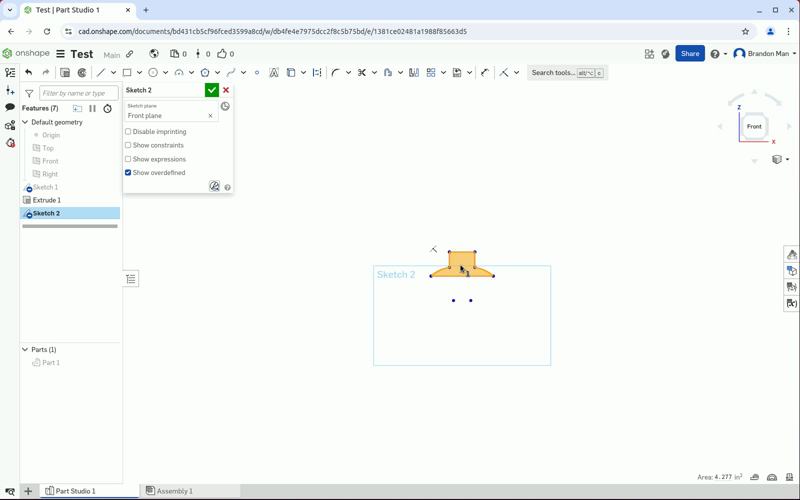
scroll(-6)
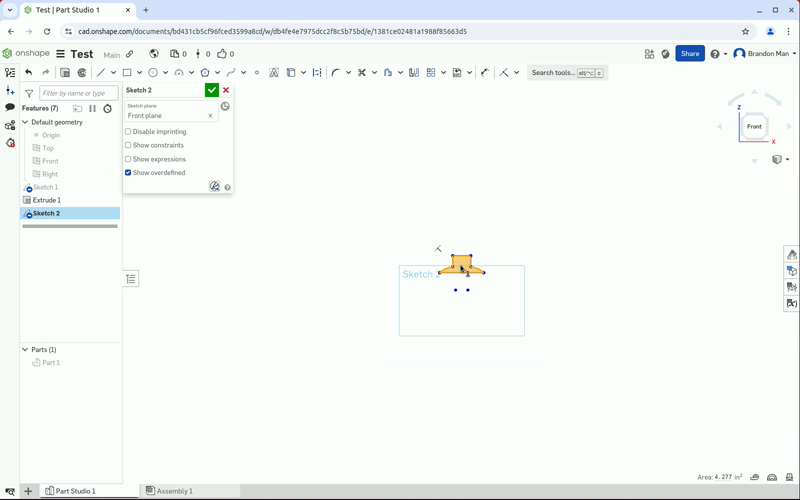
scroll(-6)
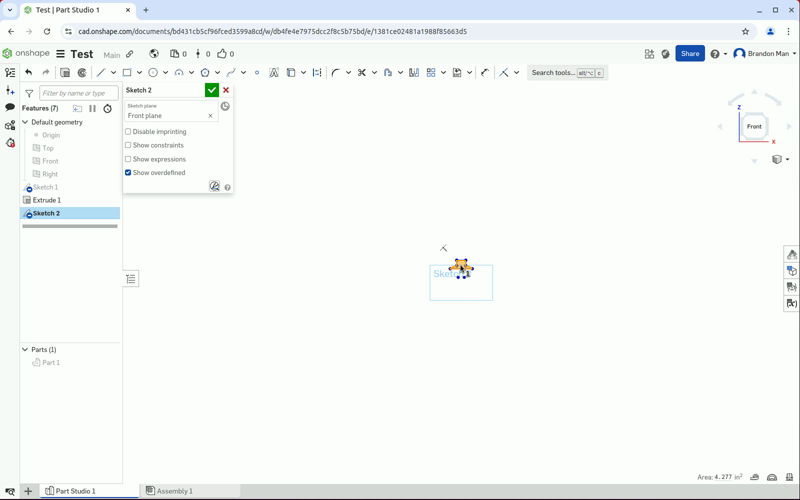
mouse_move(73, 352)
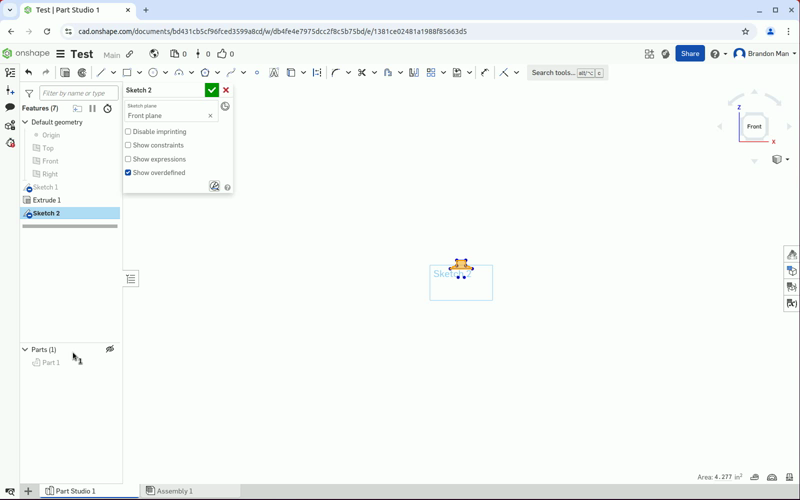
key(shift+y)
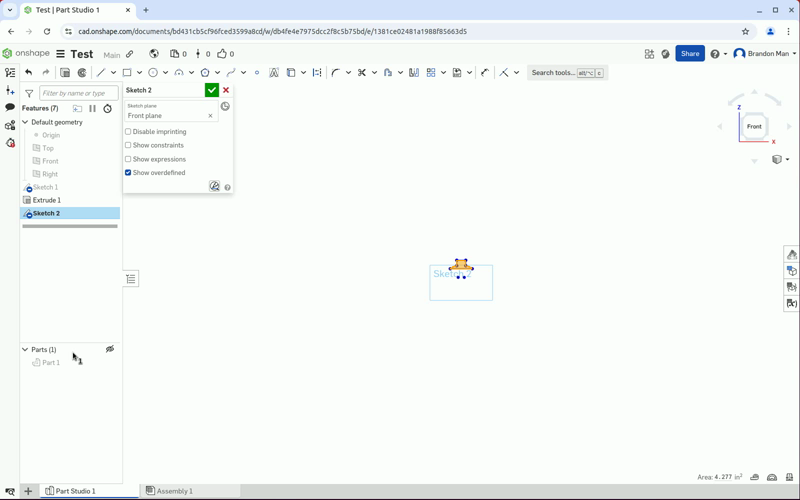
key(shift+e)
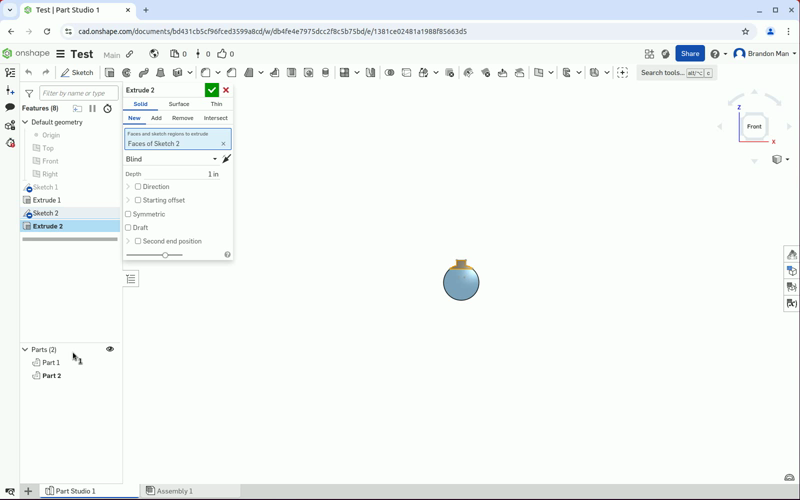
mouse_move(143, 106)
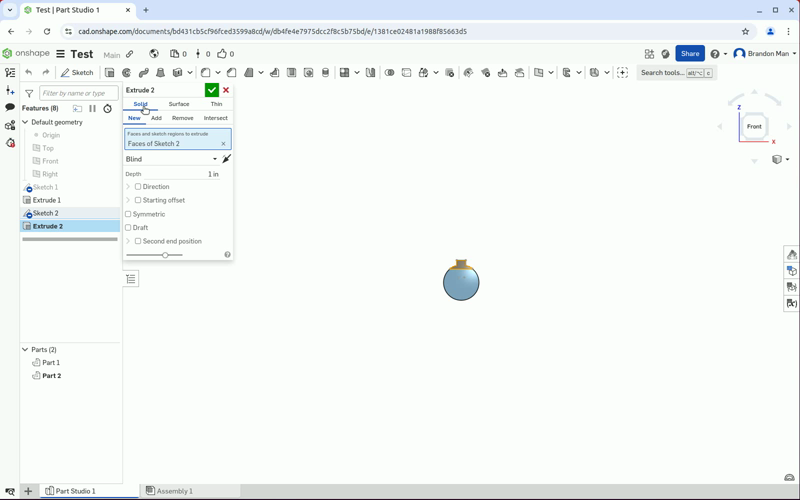
click(143, 106)
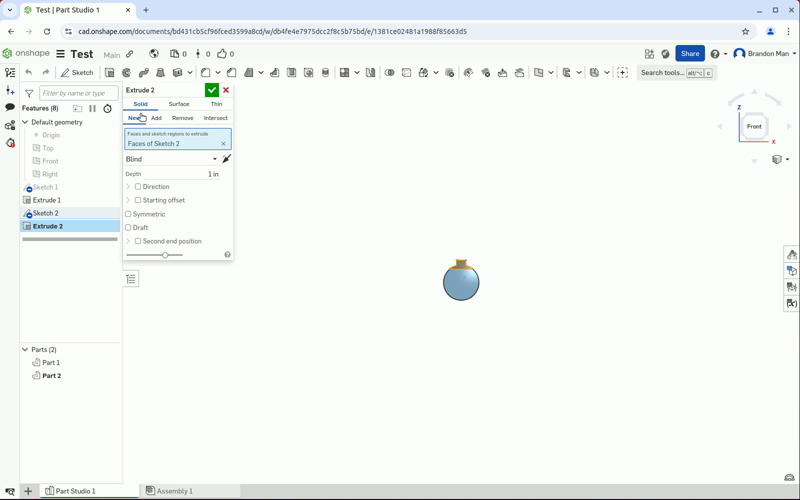
mouse_move(137, 120)
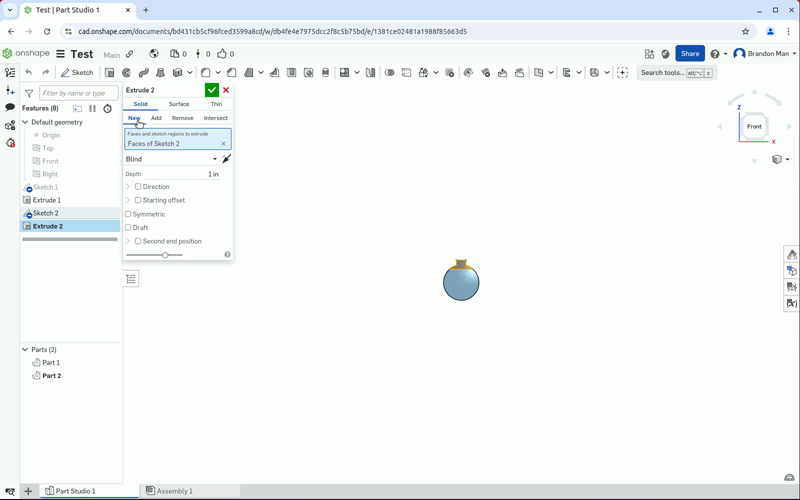
click(137, 120)
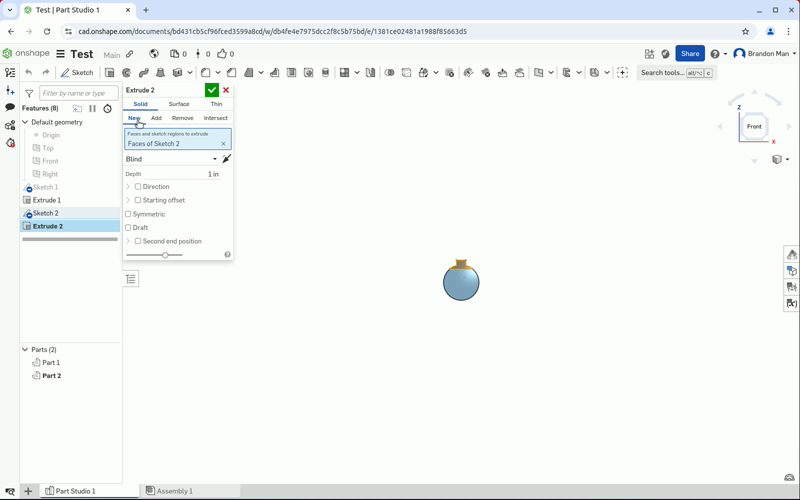
key(tab, 4)
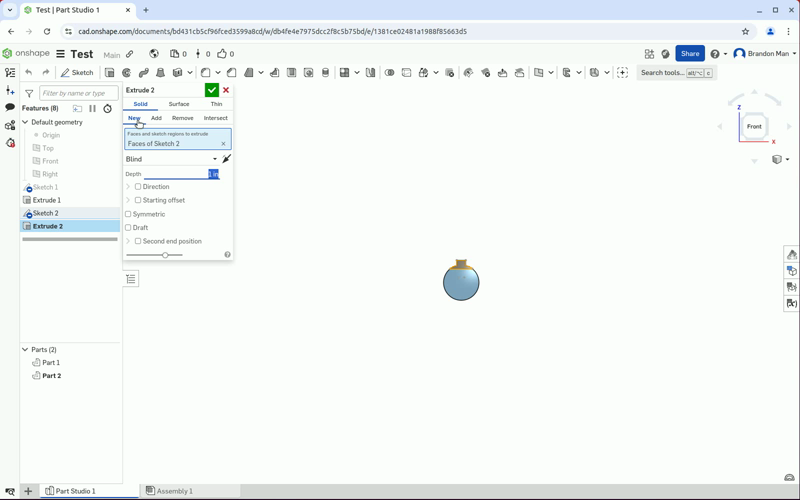
text(-22.145)
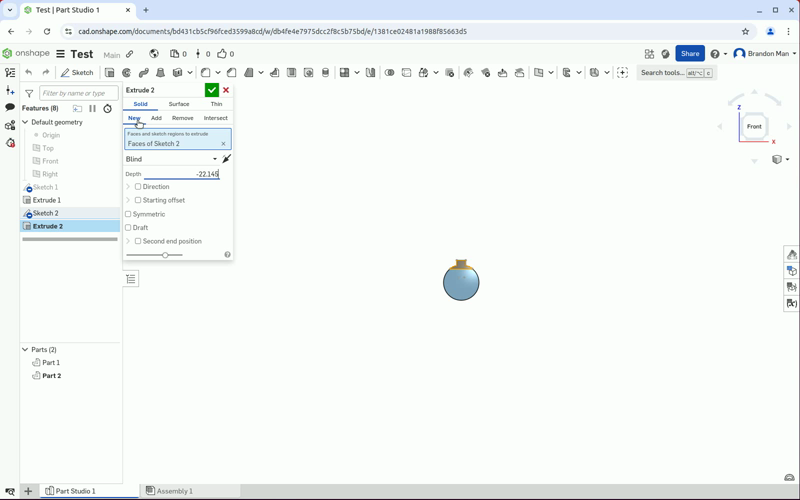
key(enter)
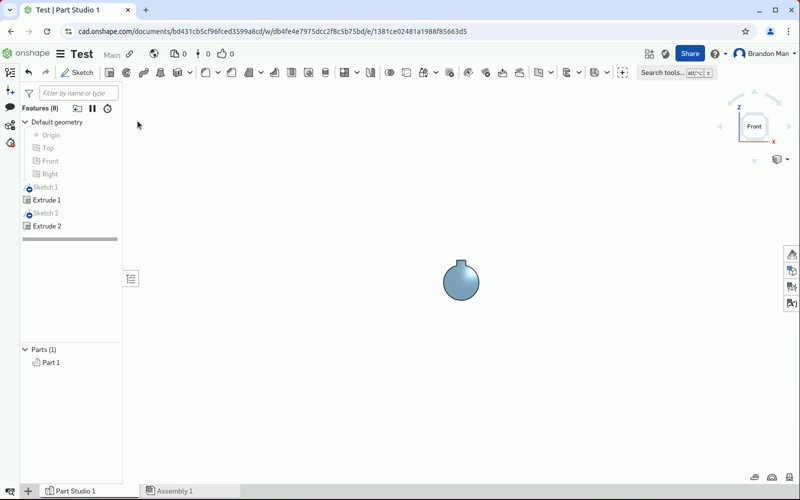
key(shift+h)
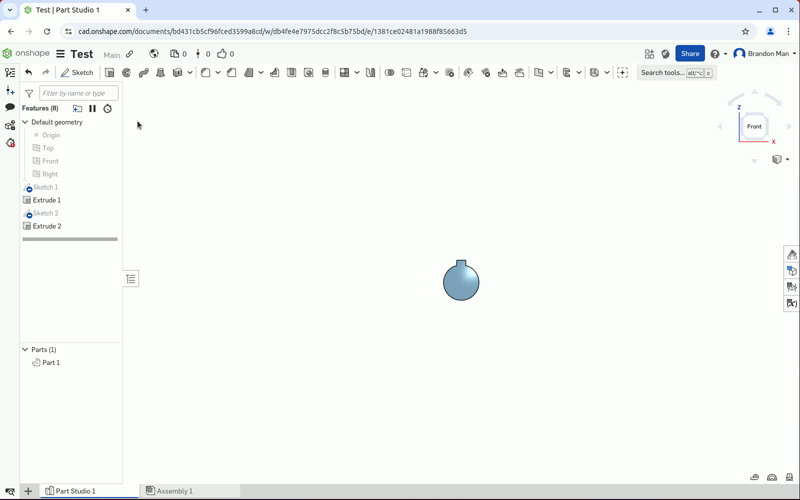
key(shift+h)
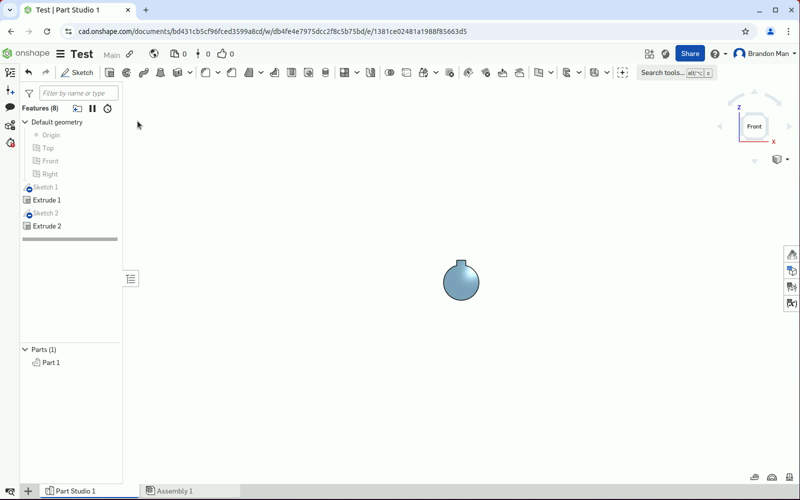
mouse_move(73, 189)
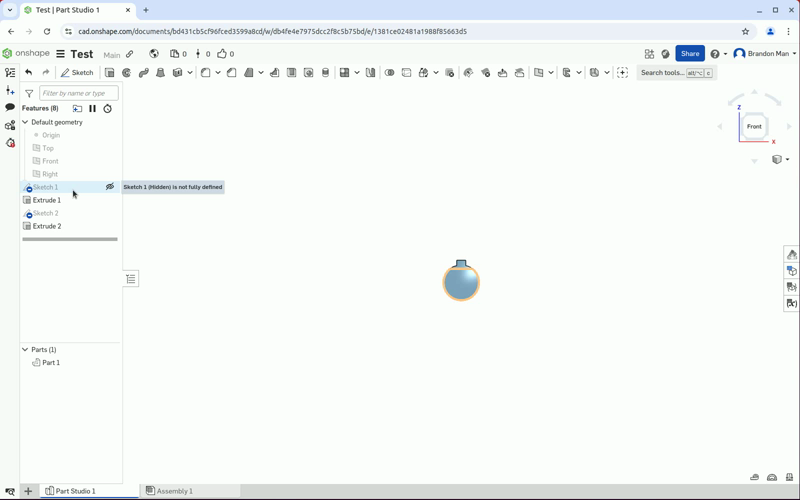
click(73, 189)
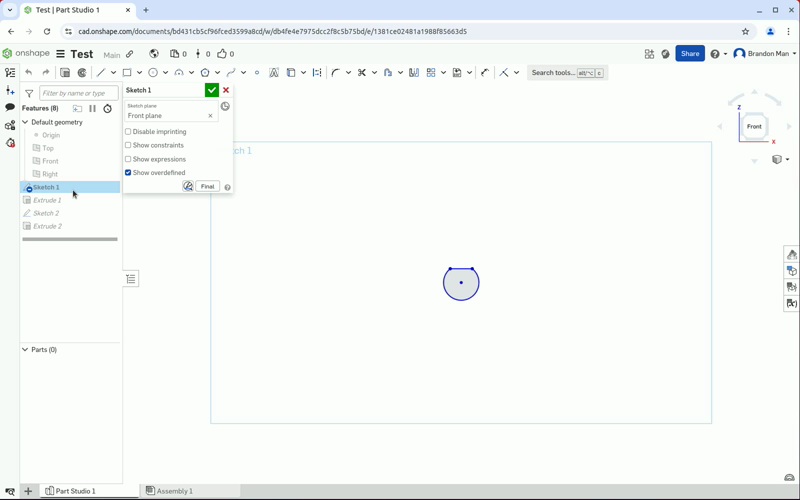
mouse_move(229, 92)
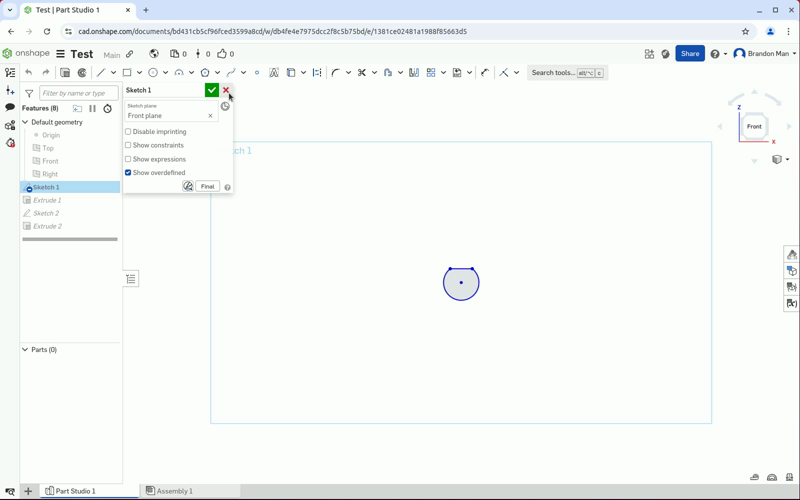
click(229, 92)
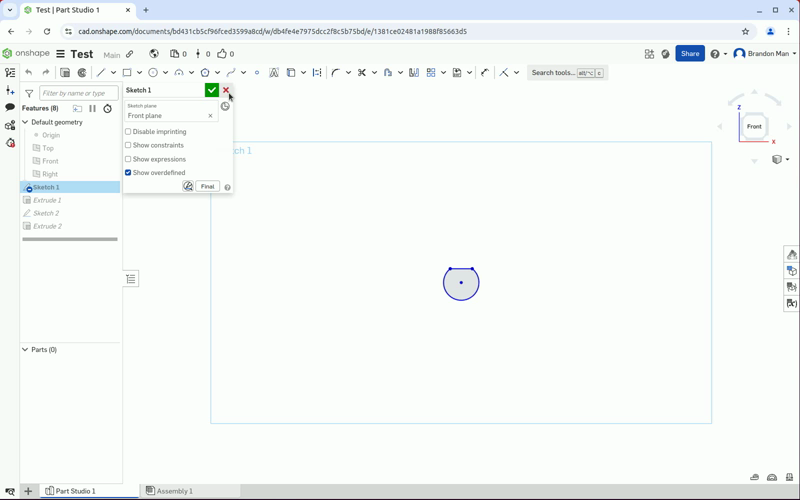
key(shift+s)
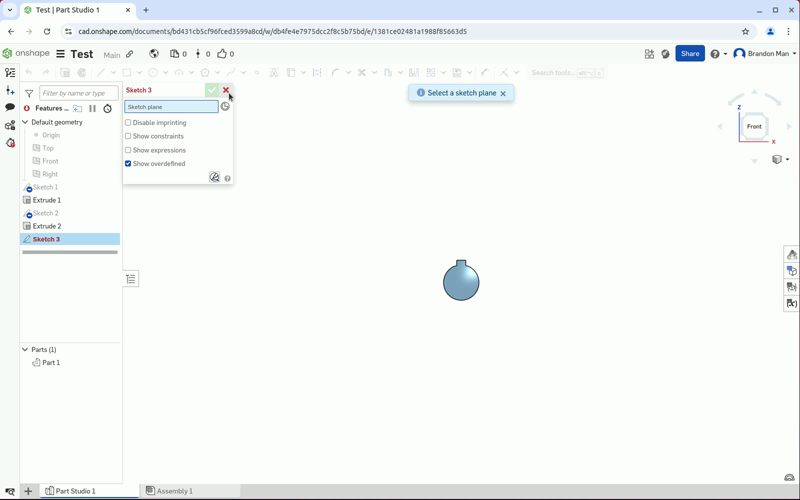
mouse_move(73, 163)
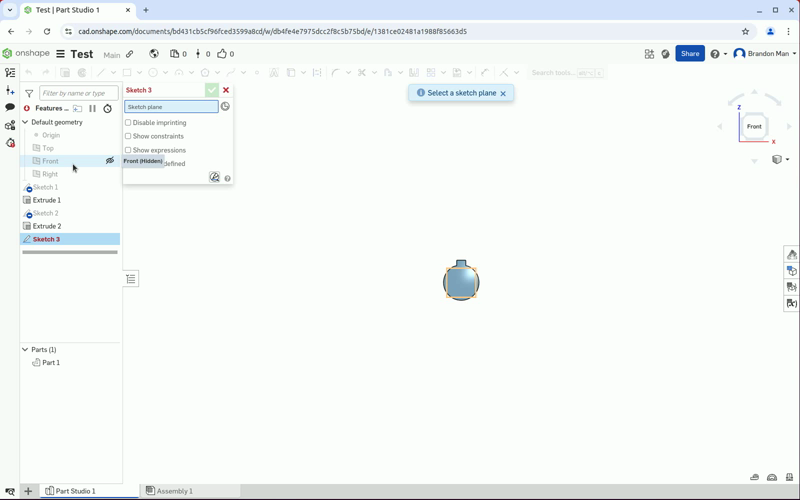
click(73, 163)
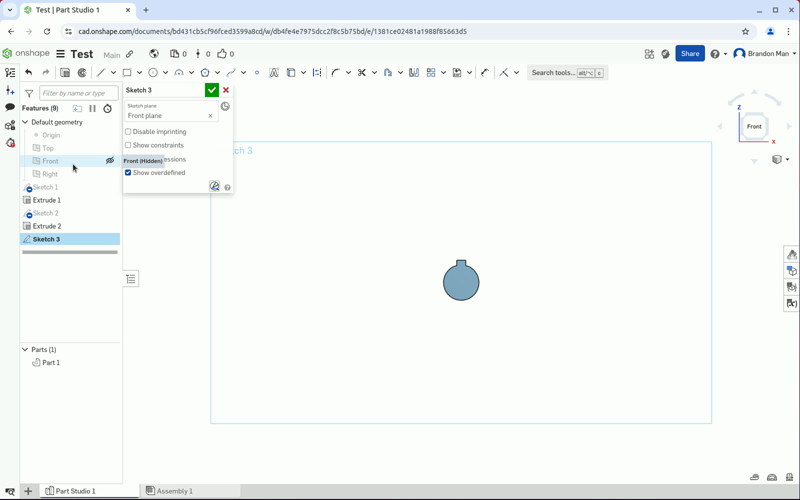
mouse_move(73, 352)
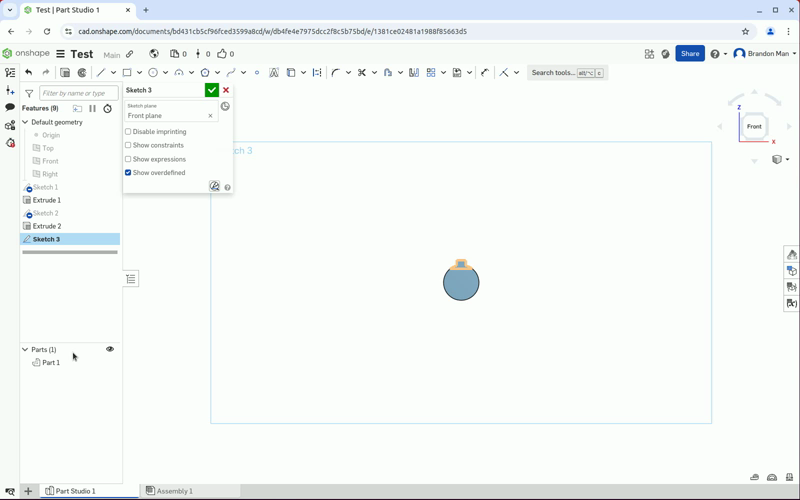
key(y)
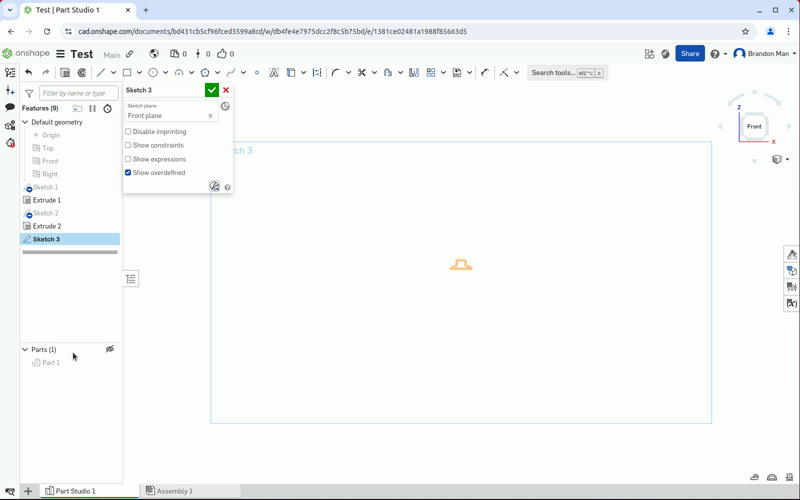
key(l)
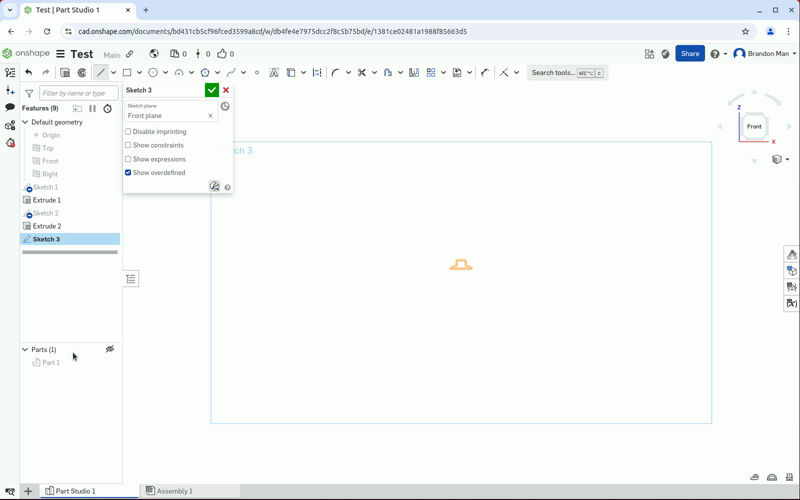
key_down(shift)
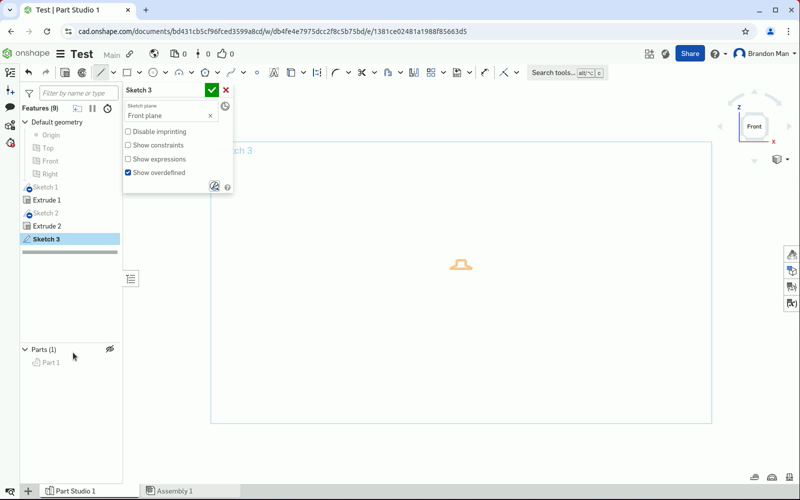
mouse_move(441, 268)
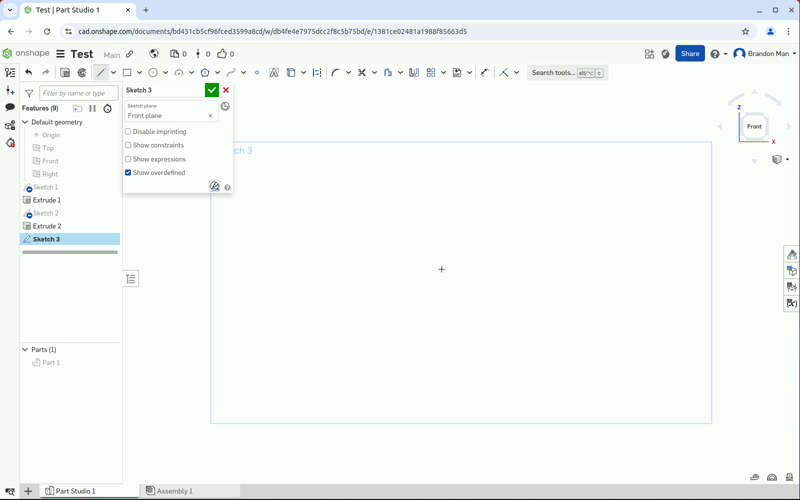
click(441, 268)
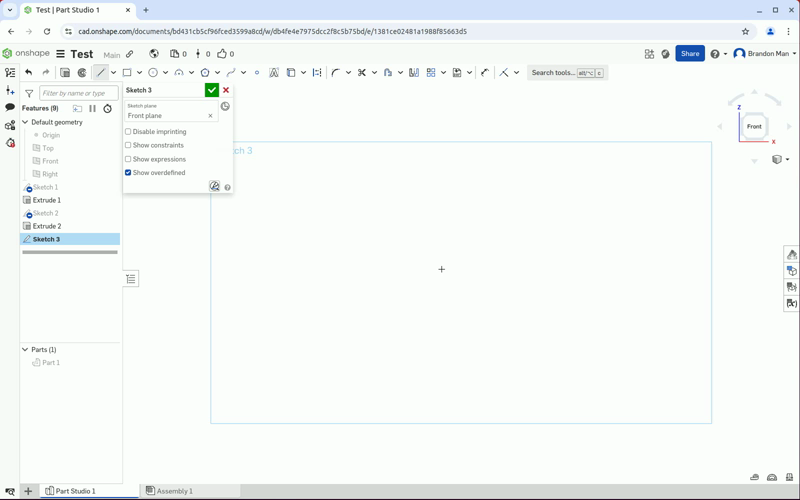
key_up(shift)
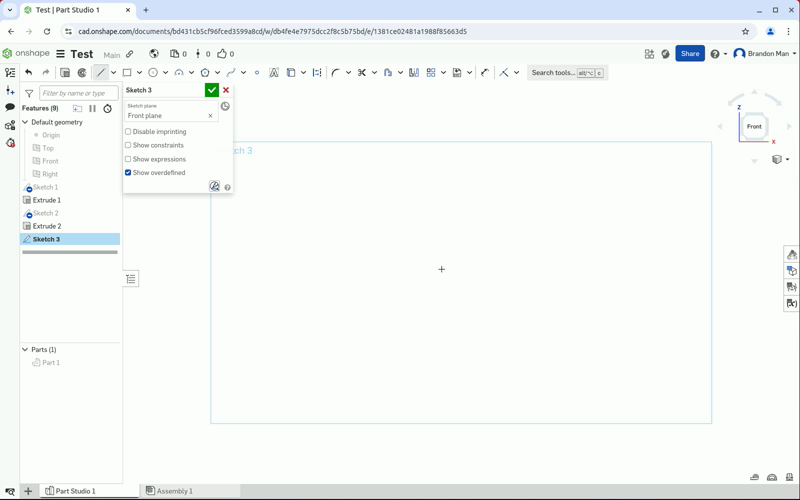
key_down(shift)
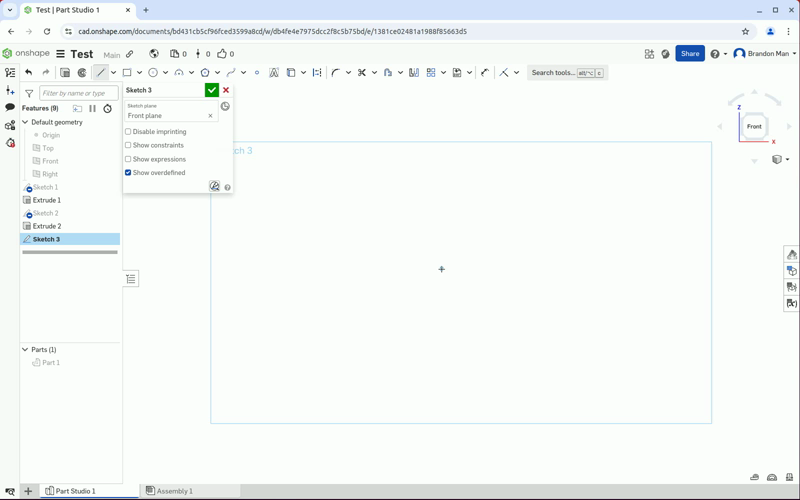
mouse_move(471, 268)
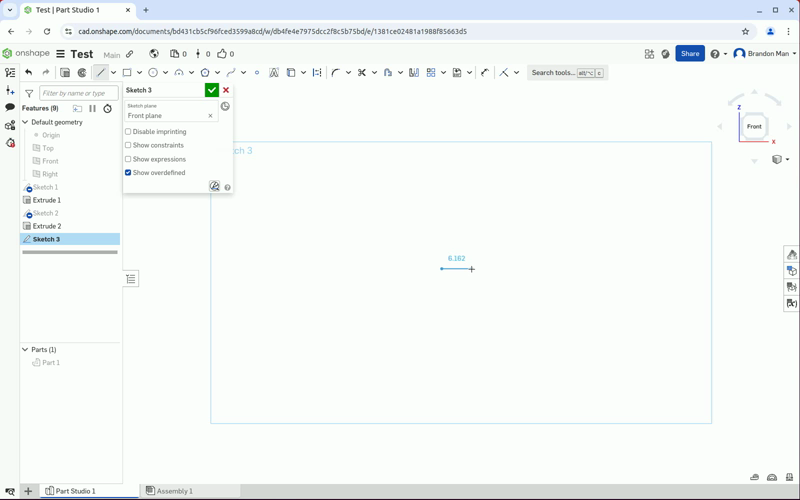
mouse_move(450, 268)
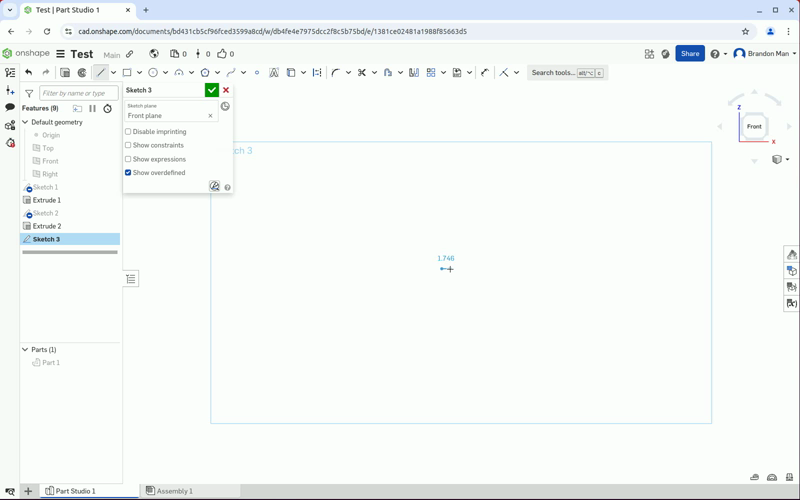
click(450, 268)
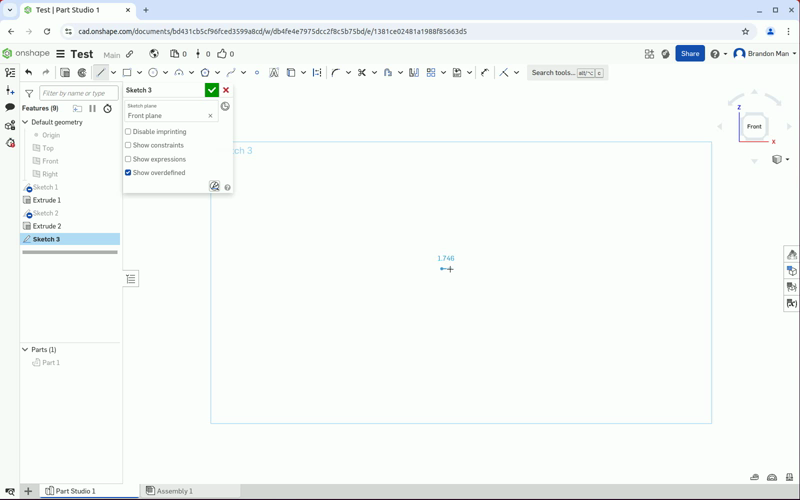
key_up(shift)
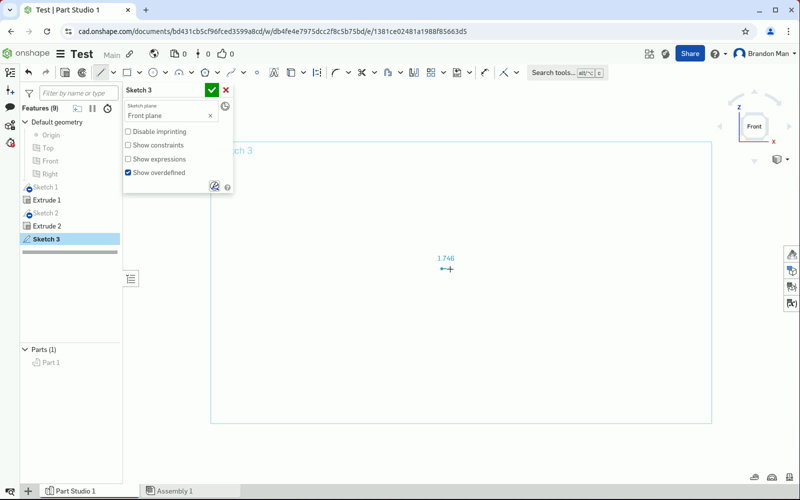
key(esc)
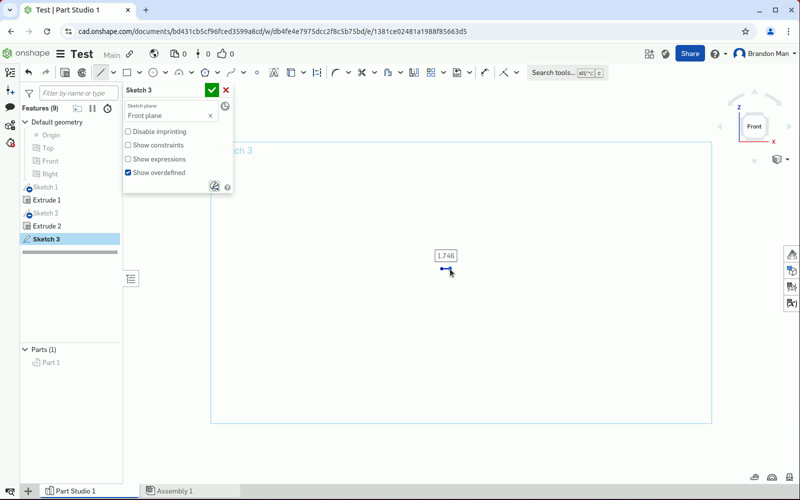
key(a)
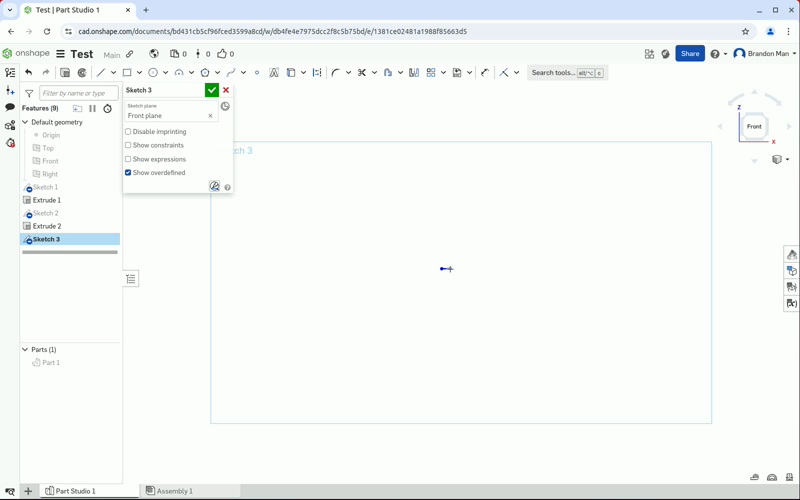
mouse_move(450, 268)
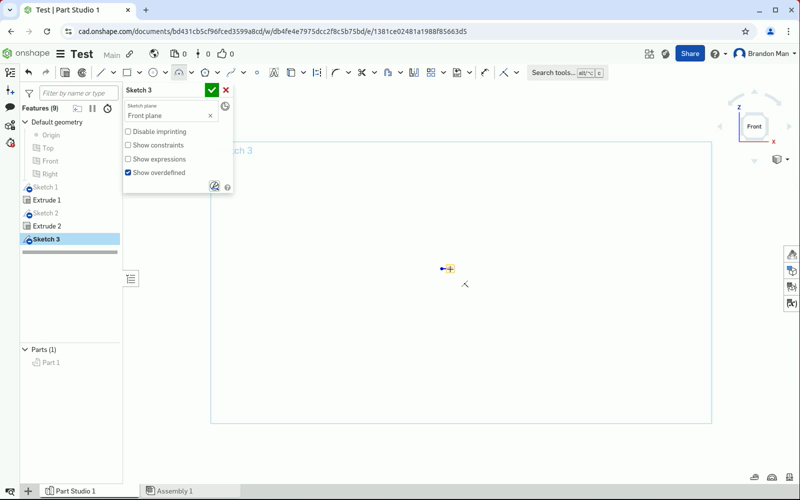
click(450, 268)
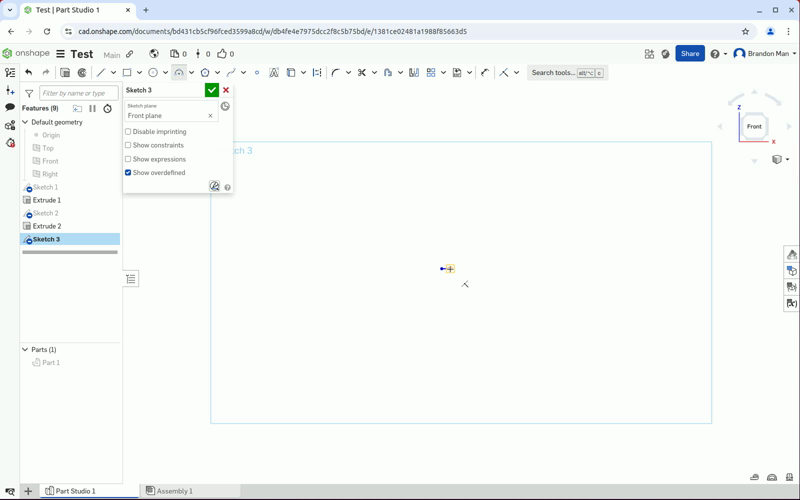
key_down(shift)
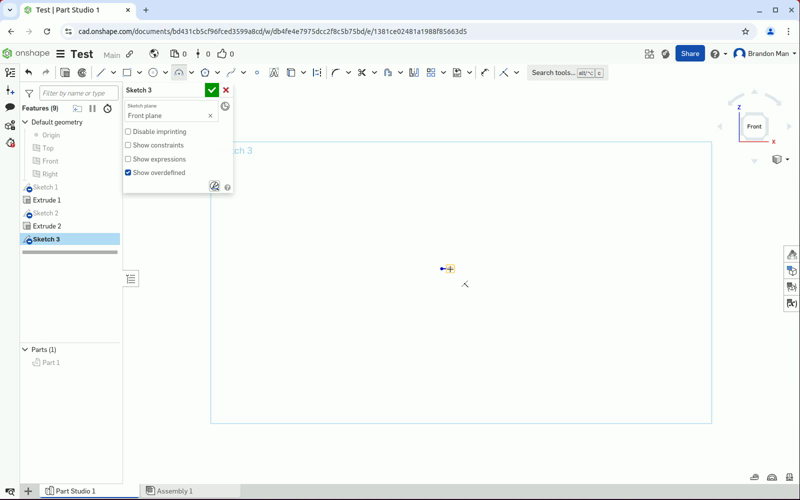
mouse_move(456, 265)
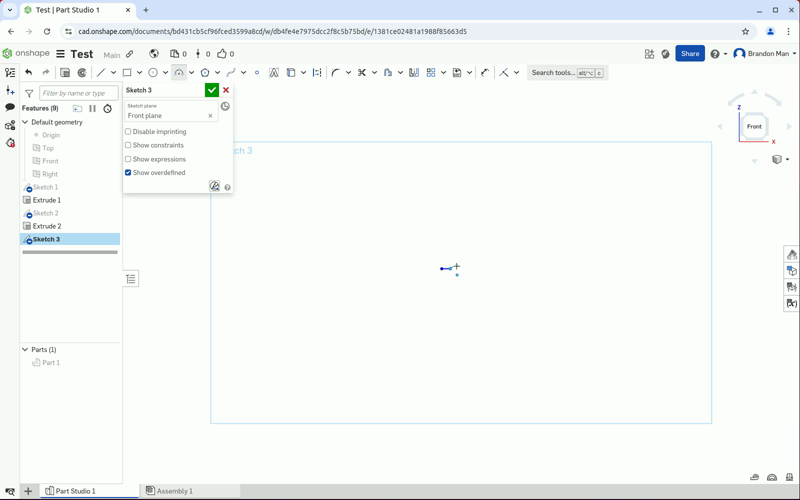
scroll(6)
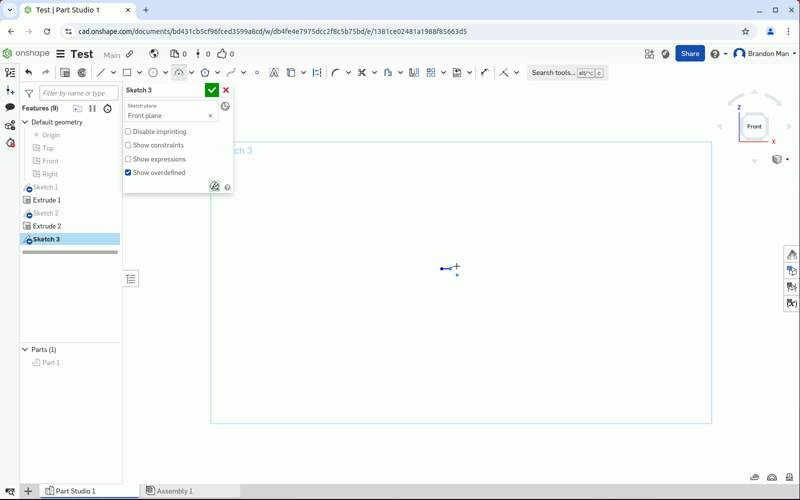
scroll(6)
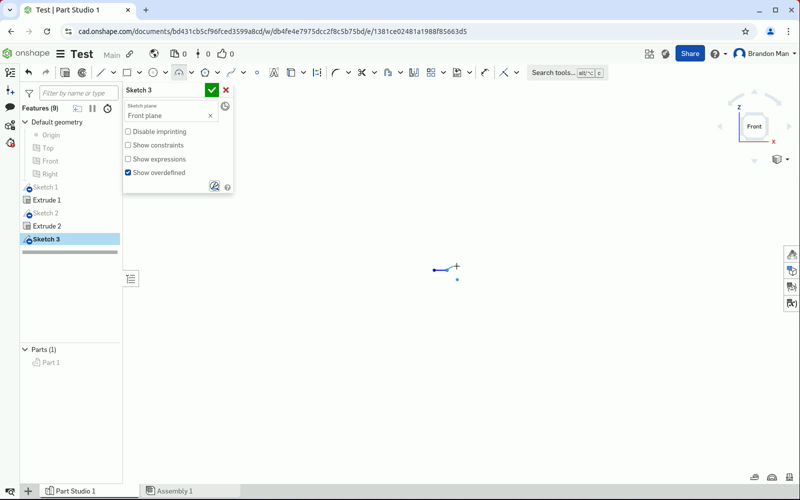
scroll(6)
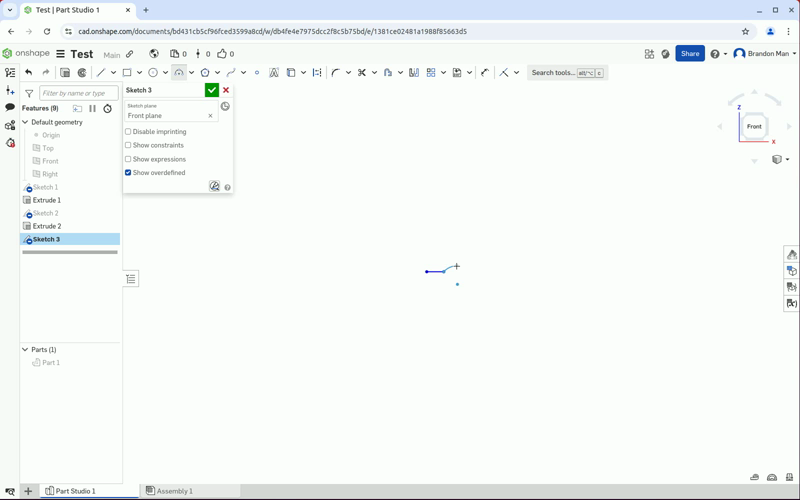
scroll(6)
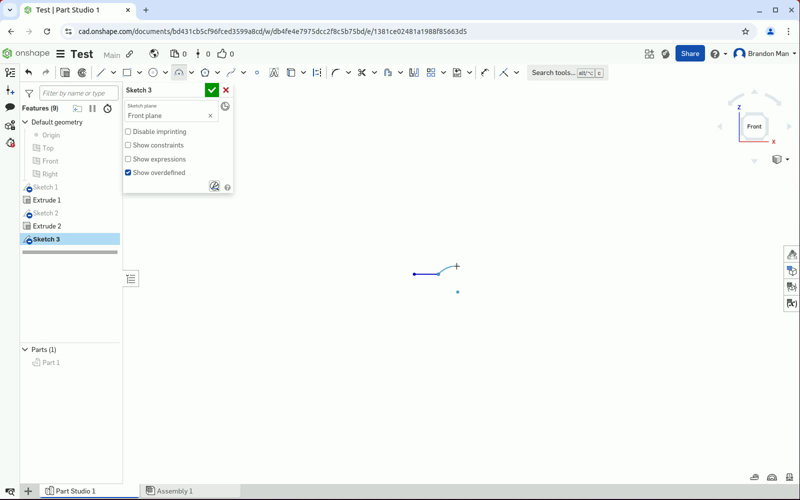
scroll(6)
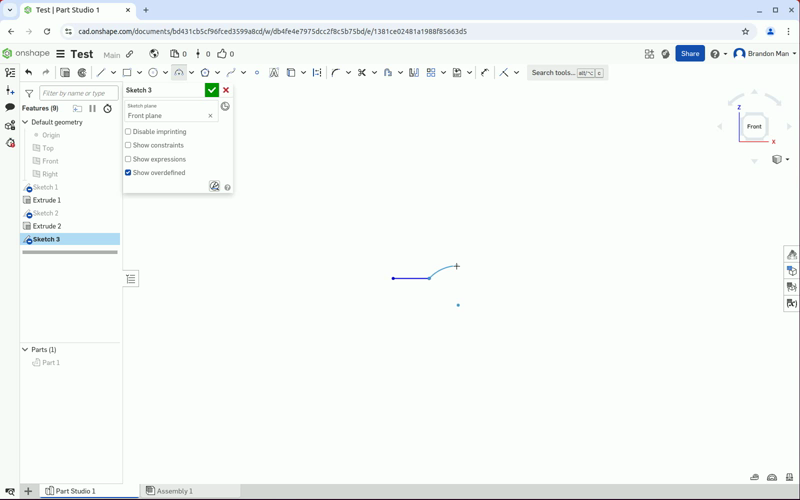
scroll(6)
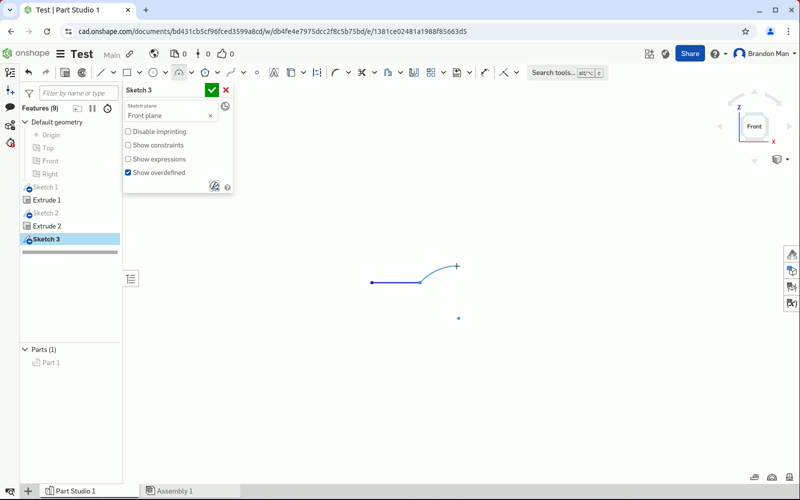
scroll(6)
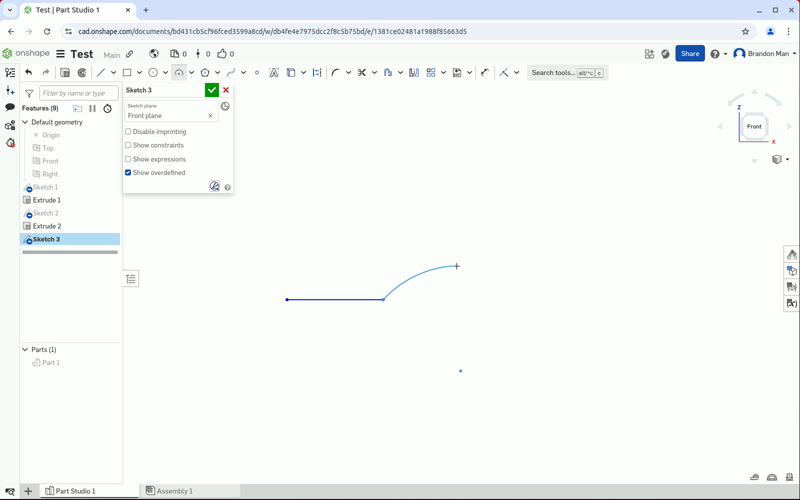
click(456, 265)
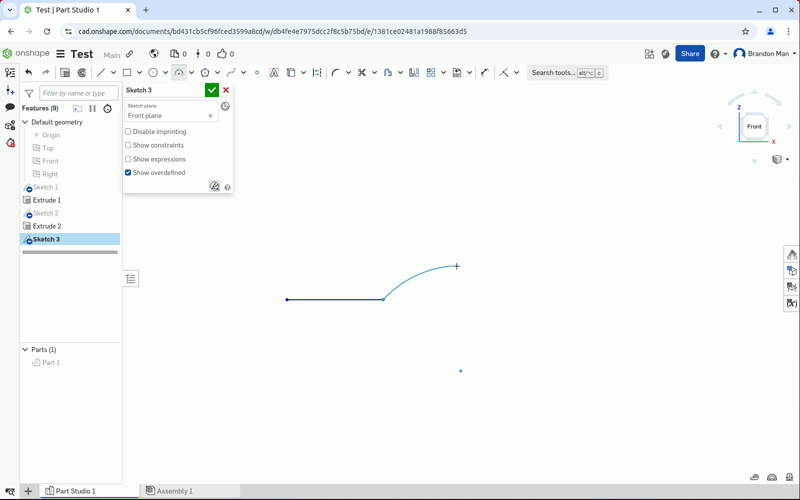
scroll(-6)
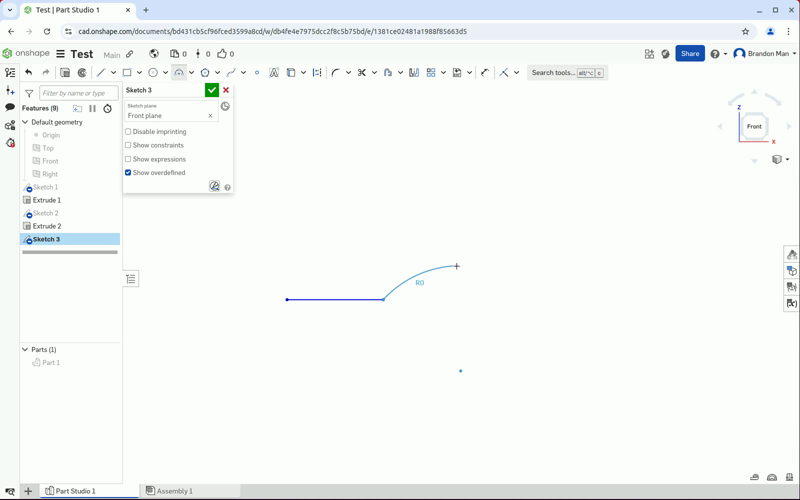
scroll(-6)
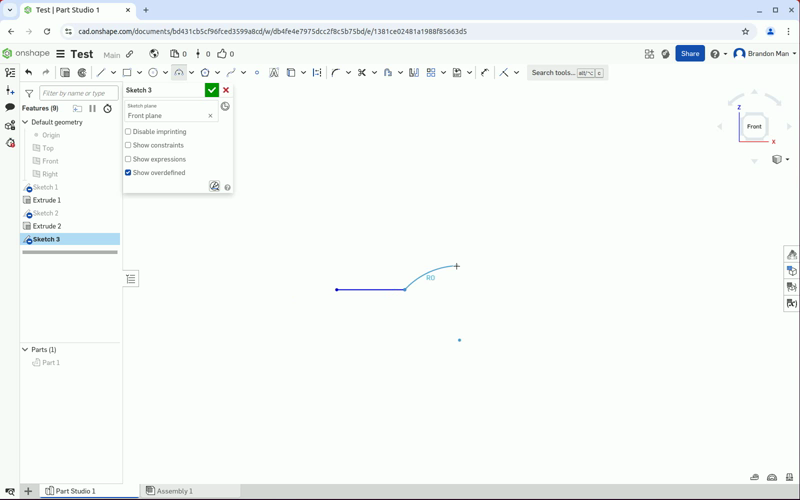
scroll(-6)
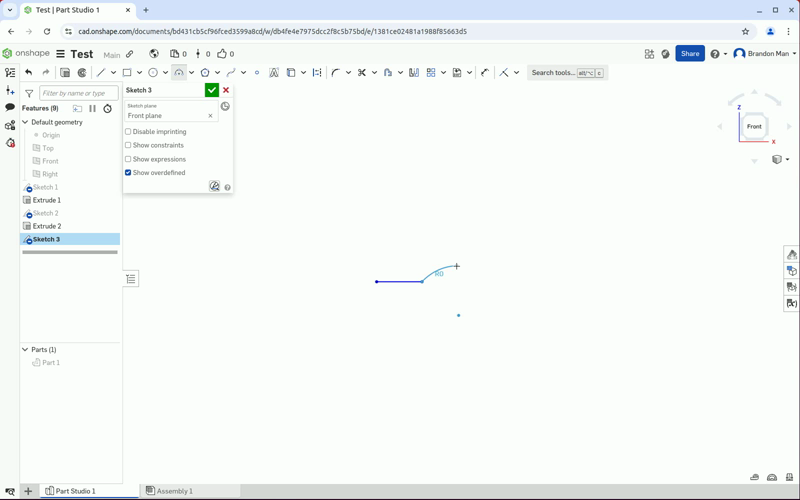
scroll(-6)
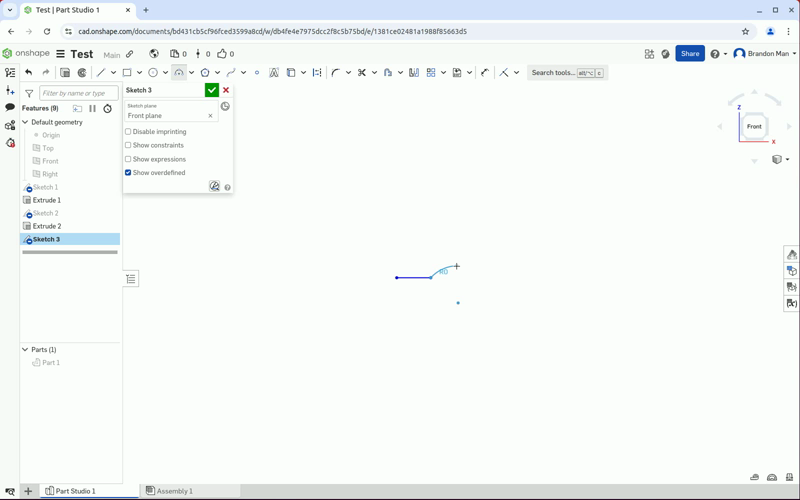
scroll(-6)
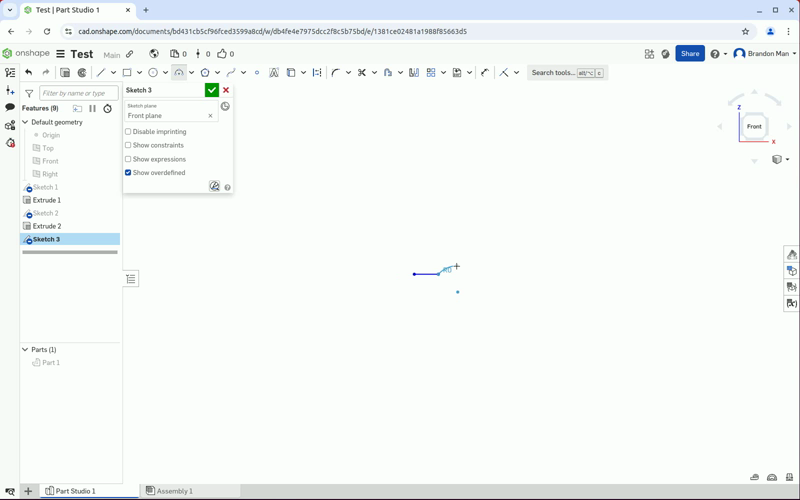
scroll(-6)
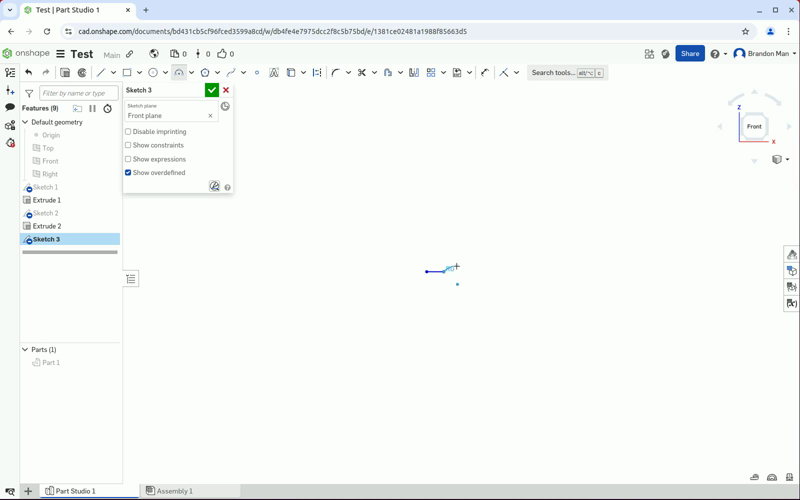
scroll(-6)
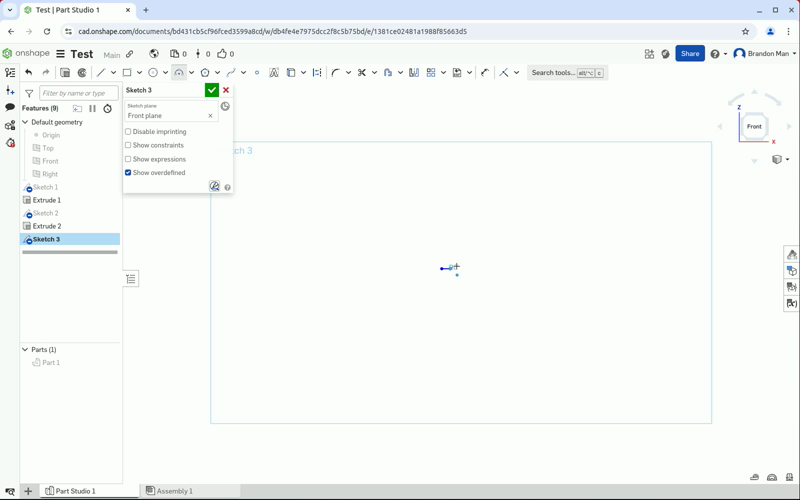
mouse_move(453, 267)
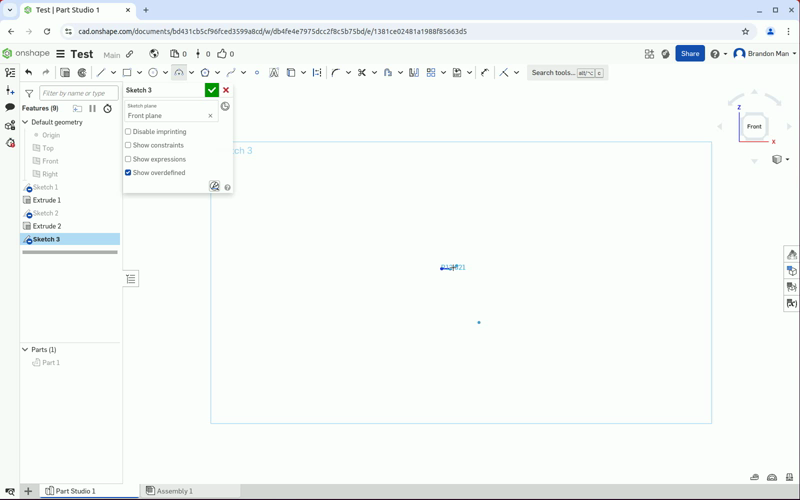
scroll(6)
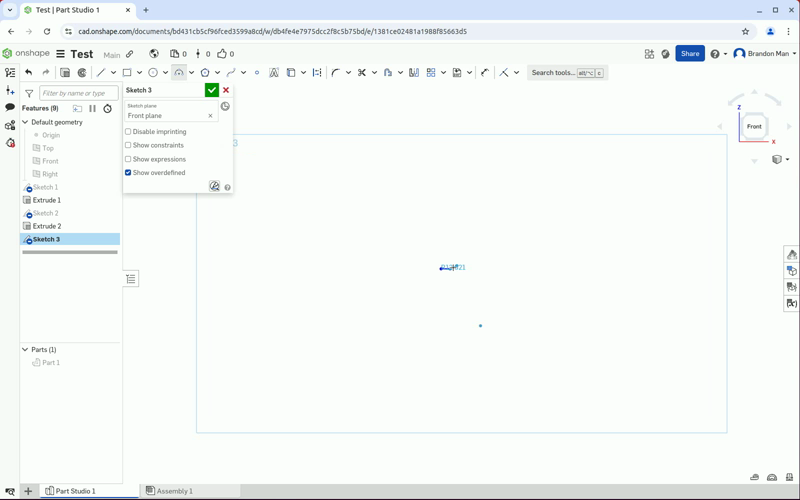
scroll(6)
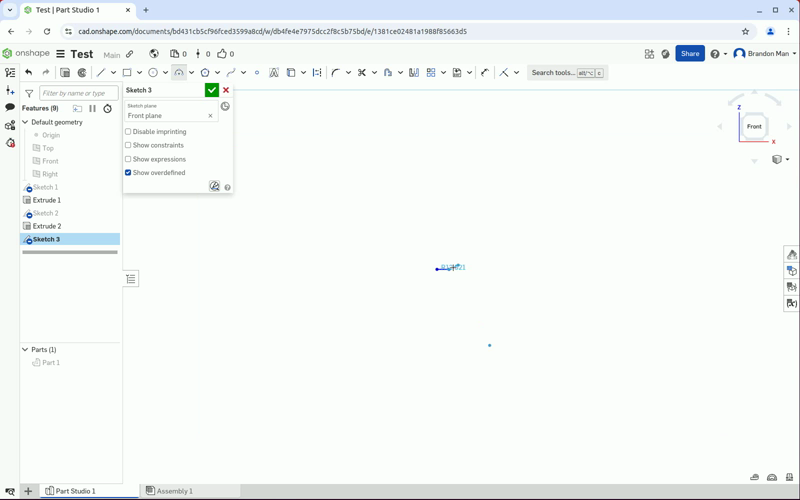
scroll(6)
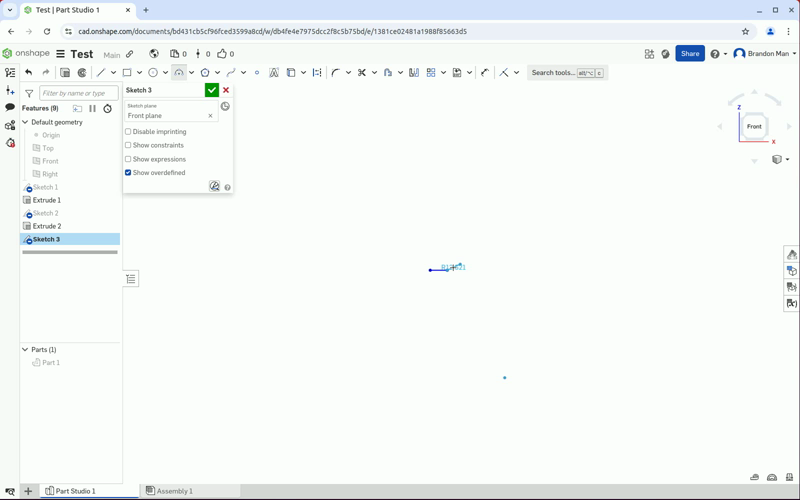
scroll(6)
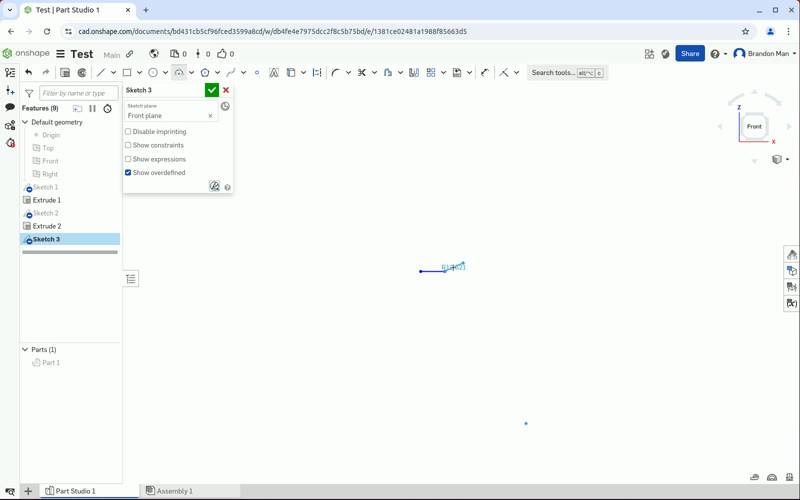
scroll(6)
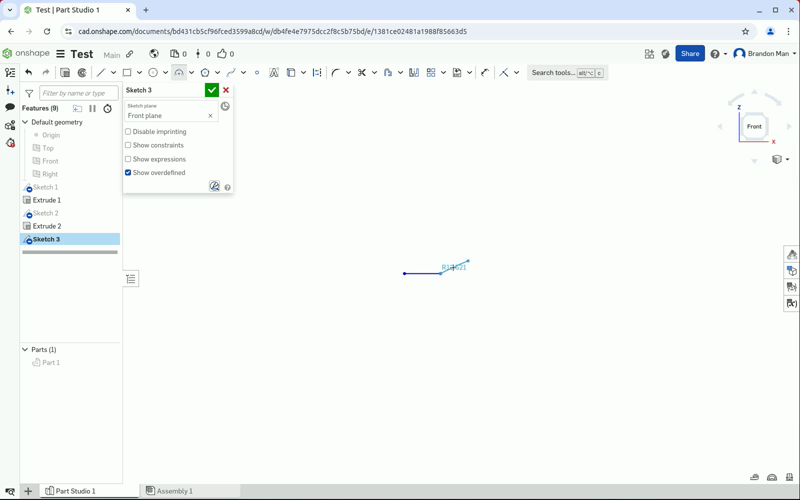
scroll(6)
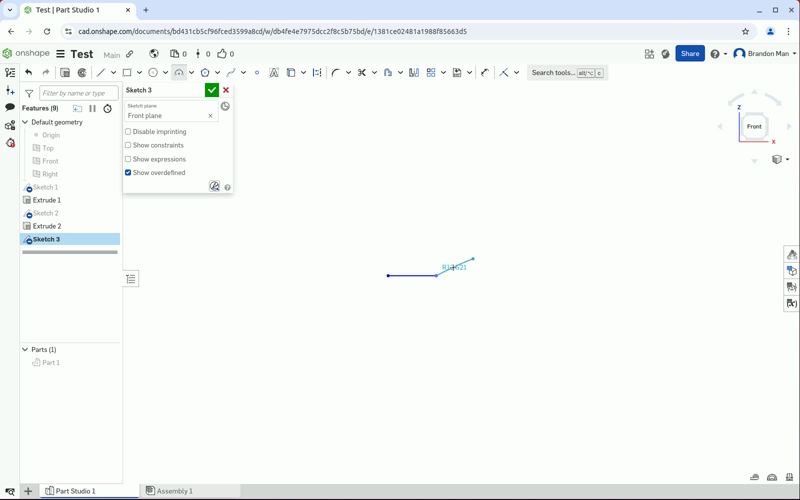
scroll(6)
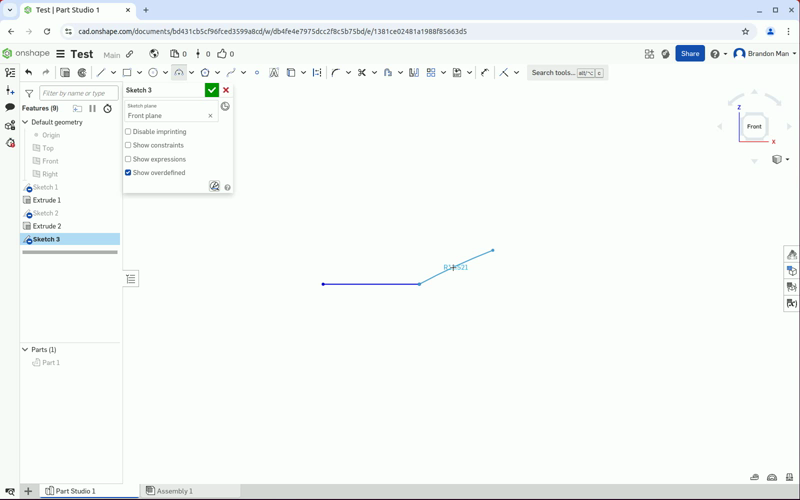
click(453, 267)
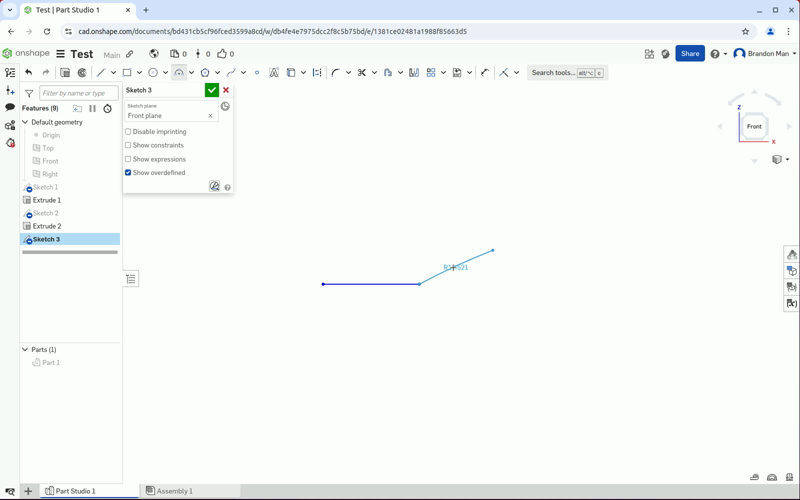
scroll(-6)
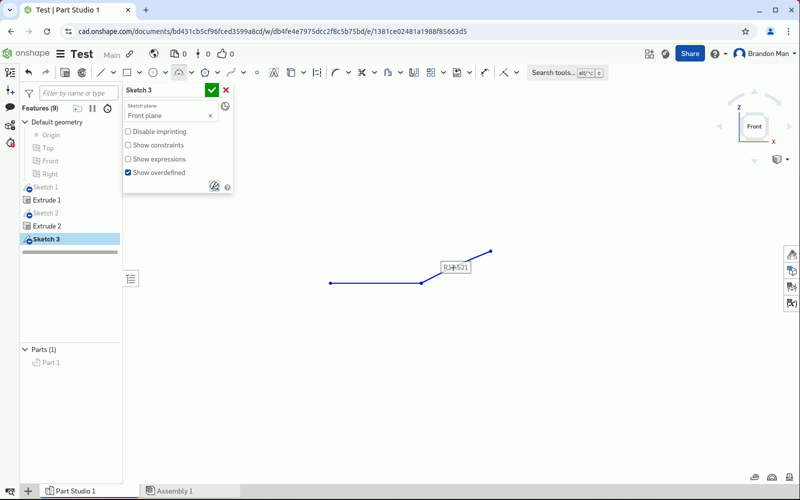
scroll(-6)
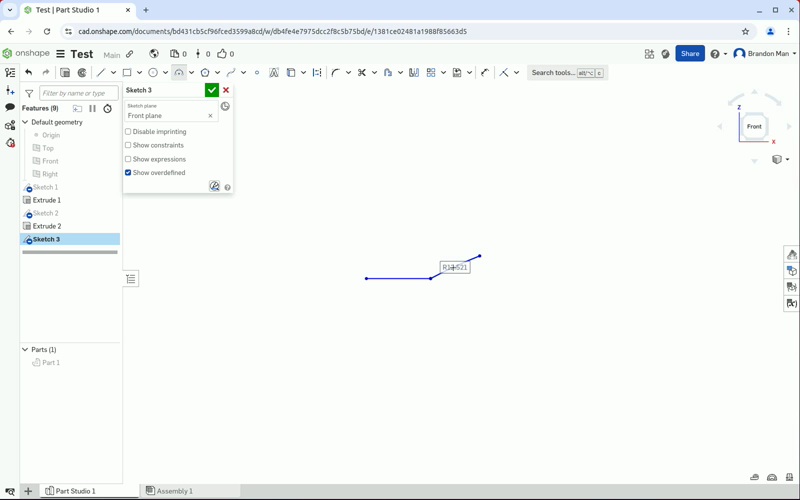
scroll(-6)
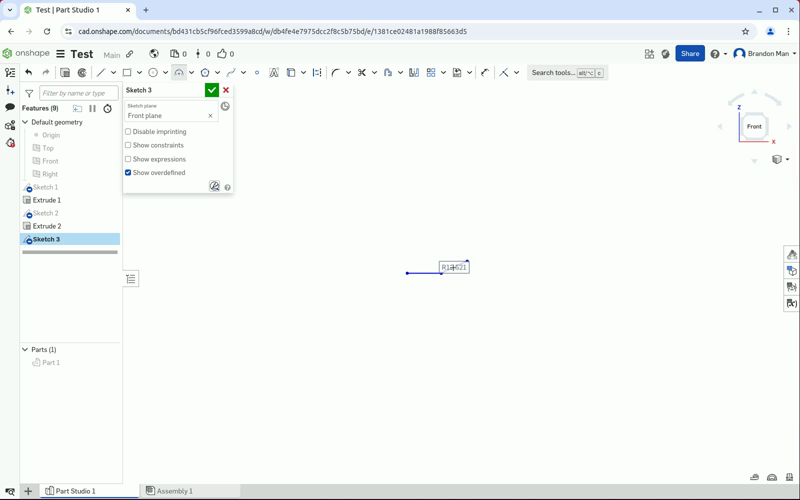
scroll(-6)
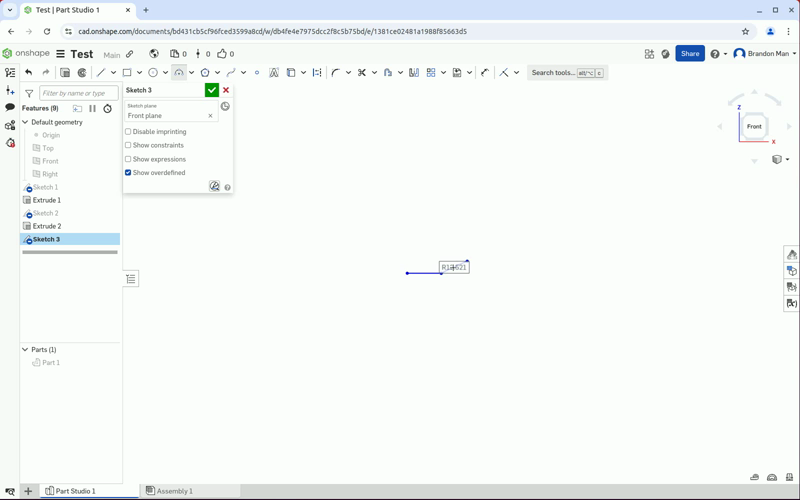
scroll(-6)
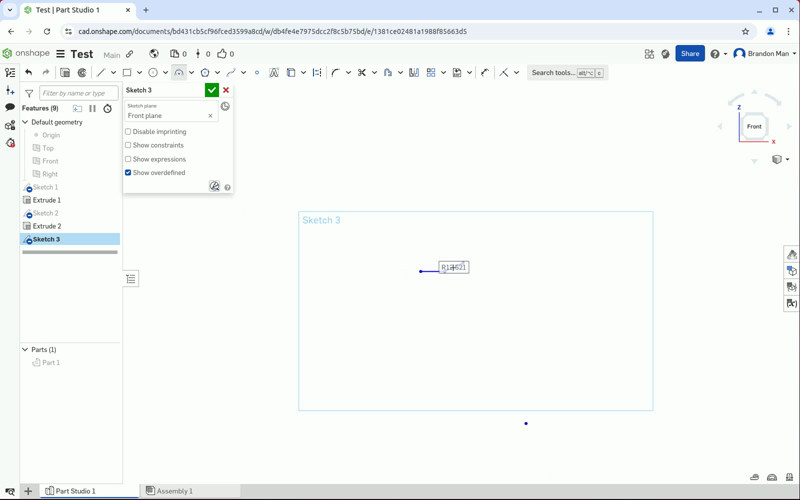
scroll(-6)
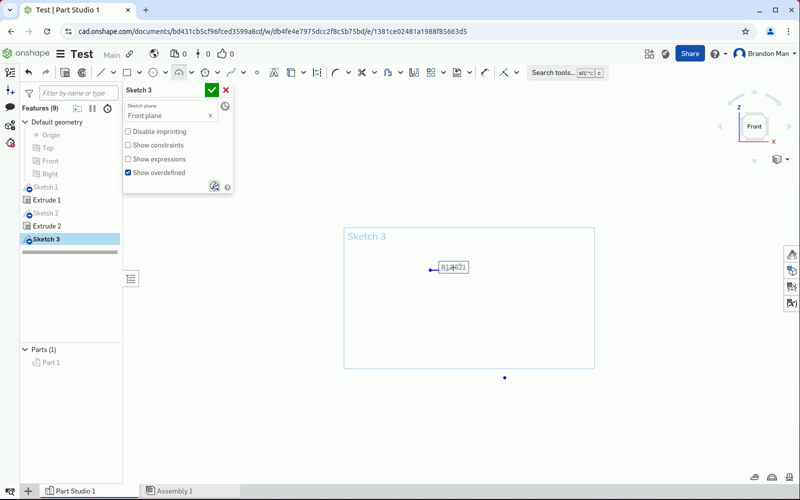
scroll(-6)
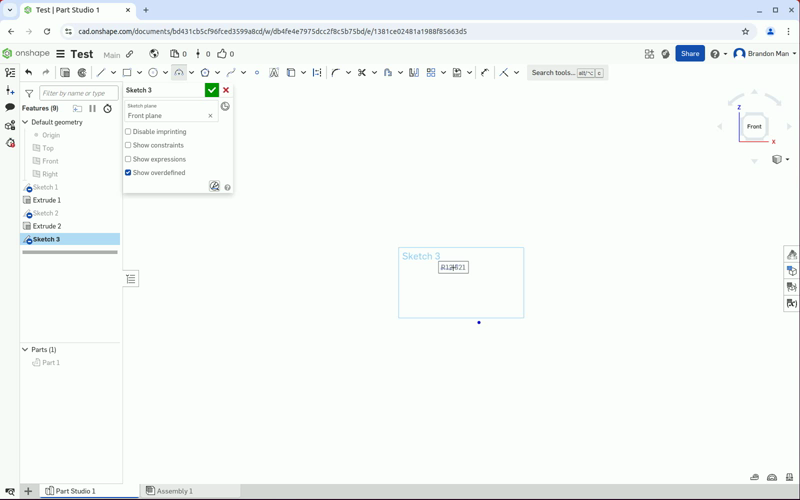
key_up(shift)
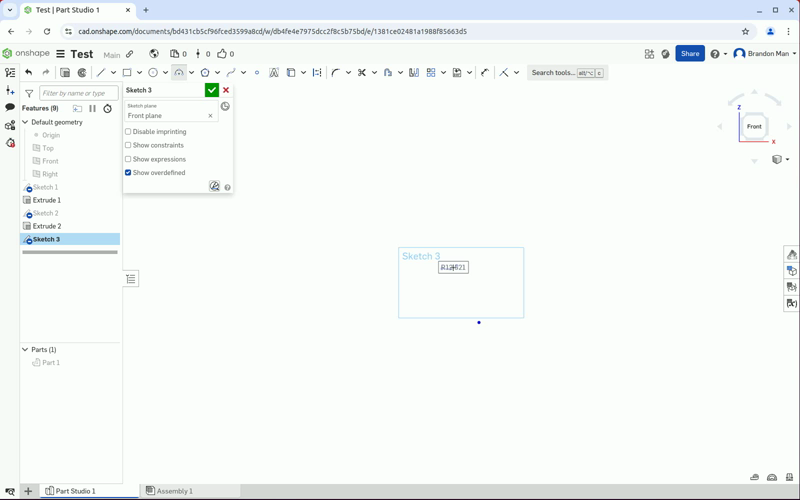
key(esc)
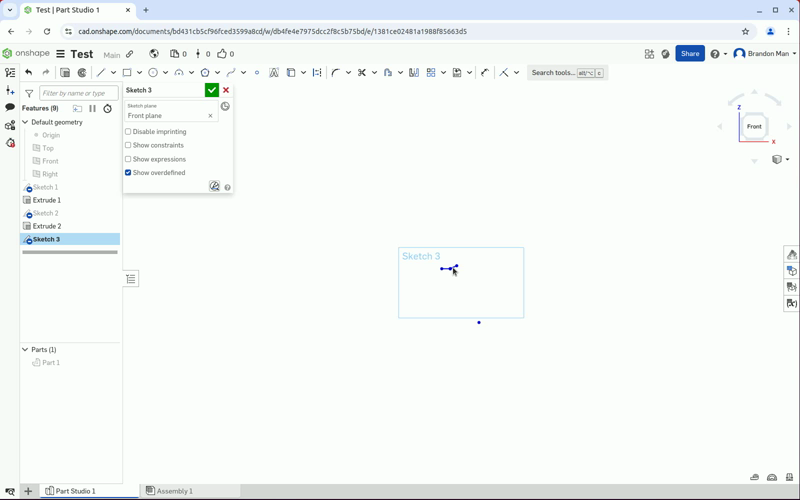
key(l)
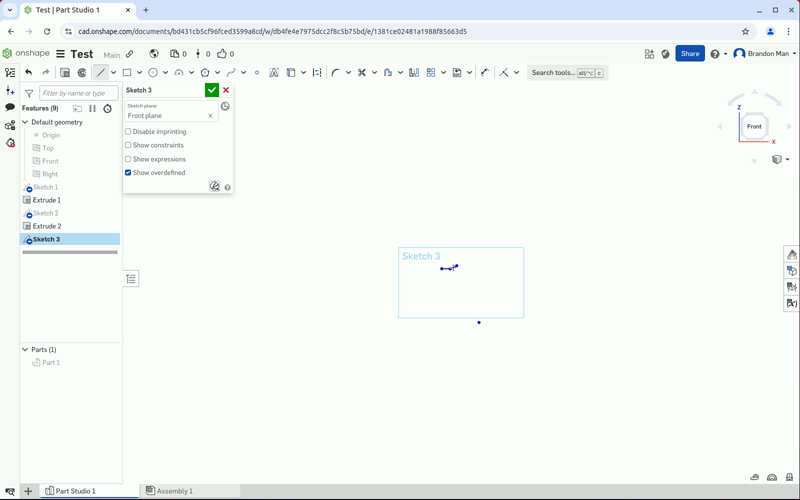
mouse_move(456, 265)
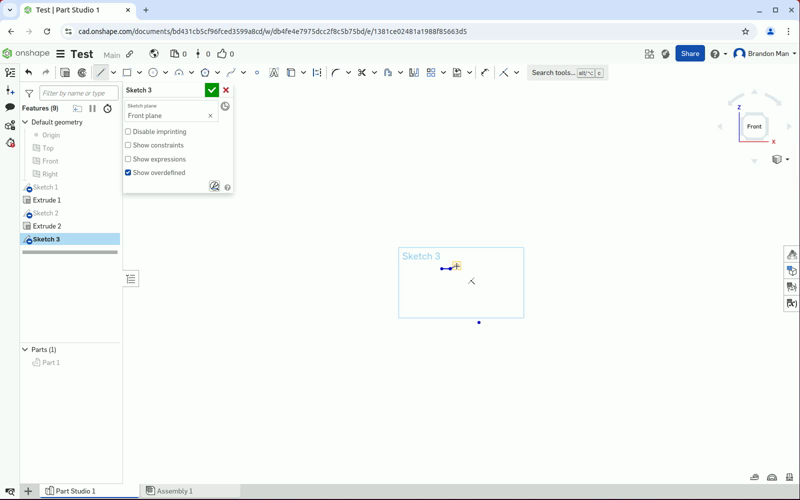
scroll(6)
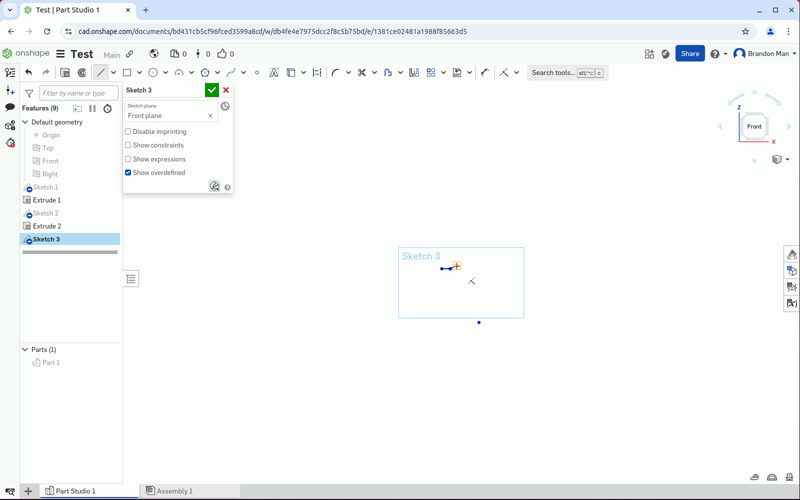
scroll(6)
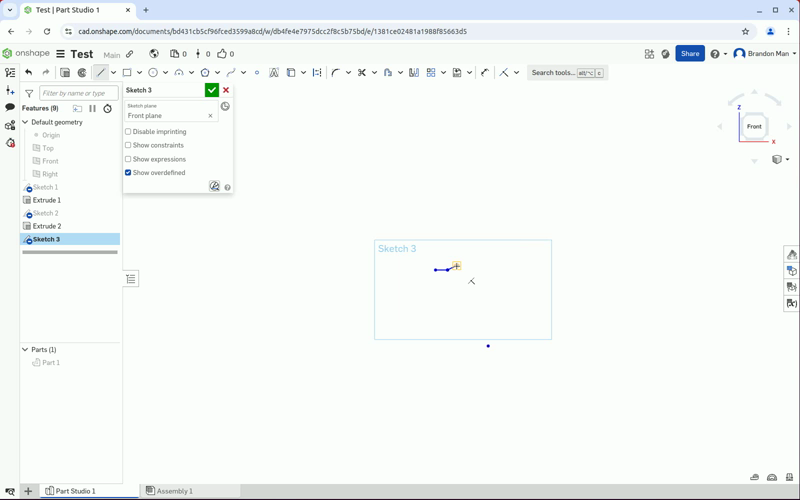
scroll(6)
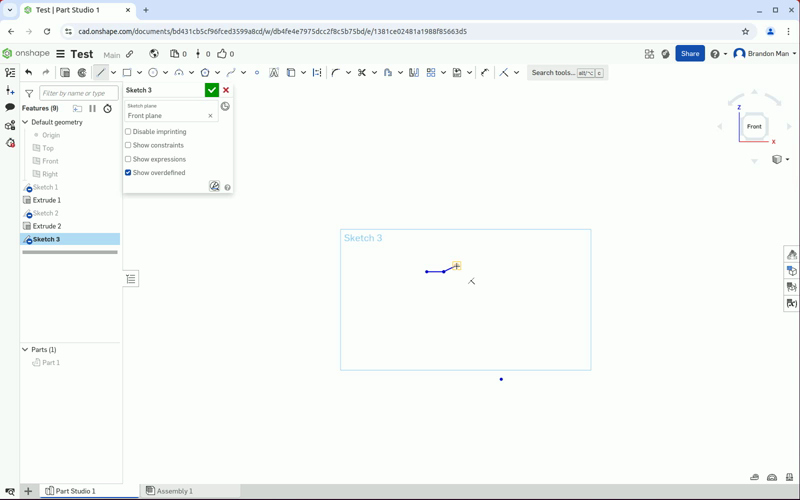
scroll(6)
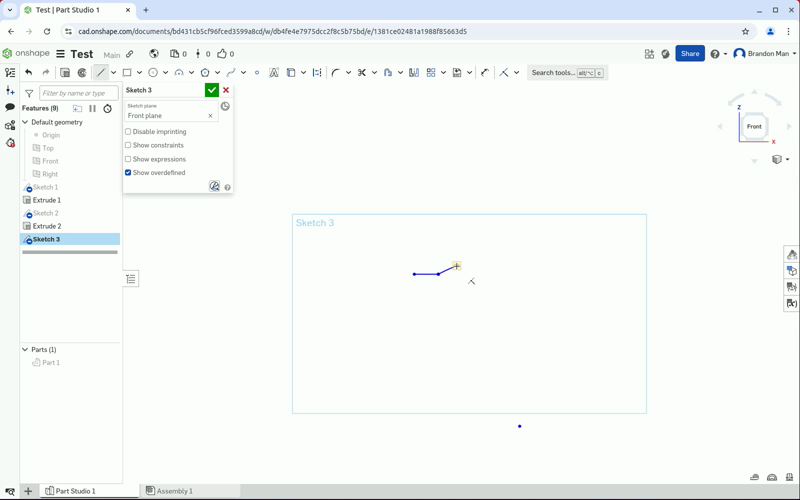
scroll(6)
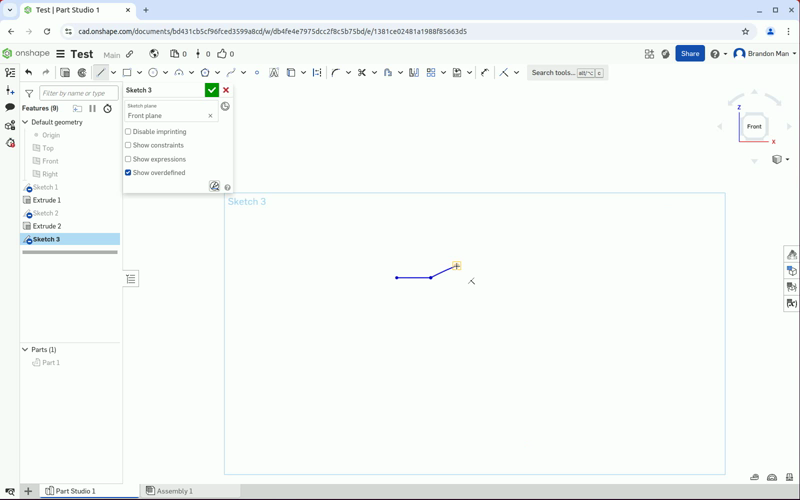
scroll(6)
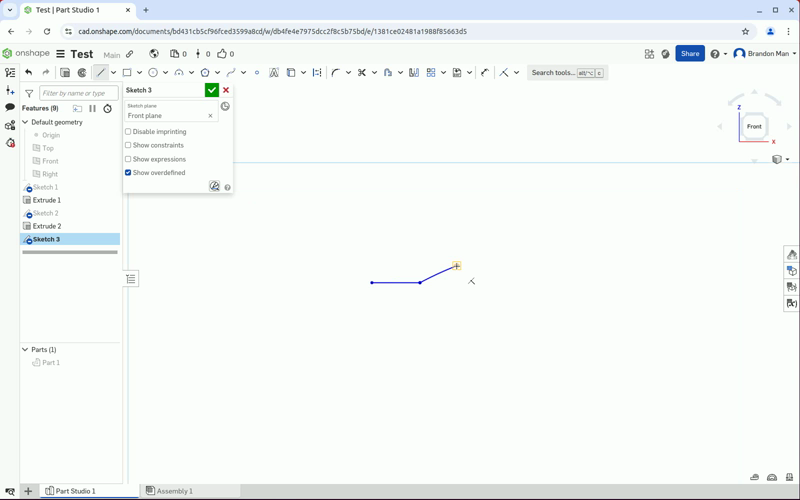
scroll(6)
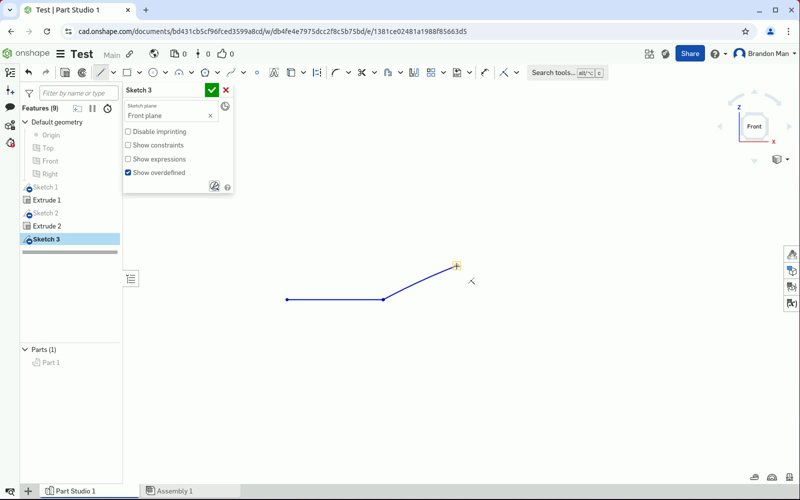
click(456, 265)
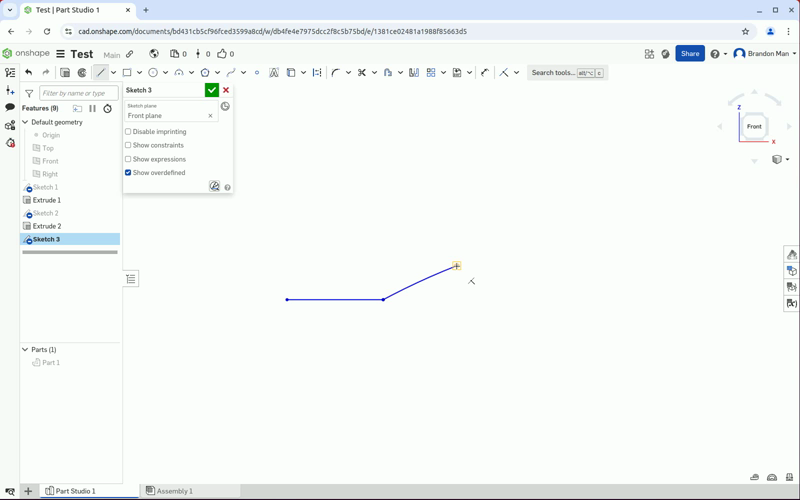
scroll(-6)
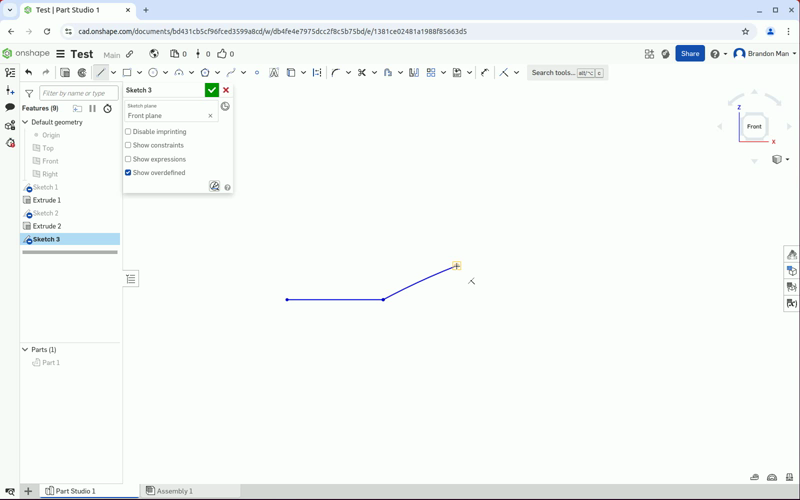
scroll(-6)
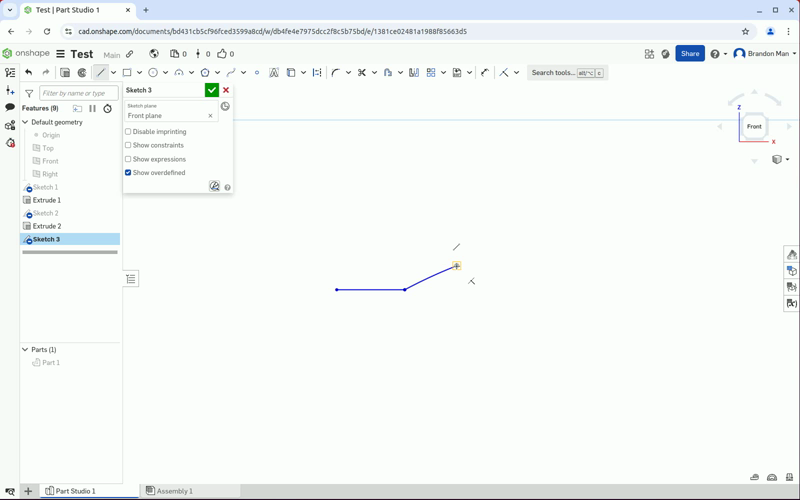
scroll(-6)
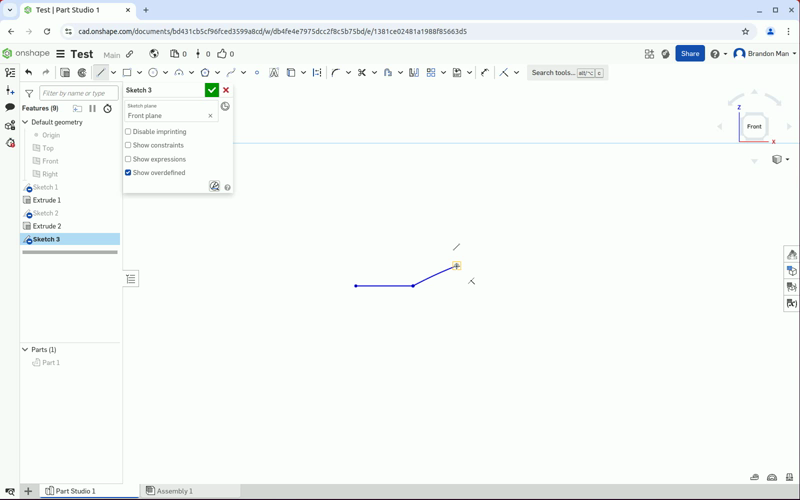
scroll(-6)
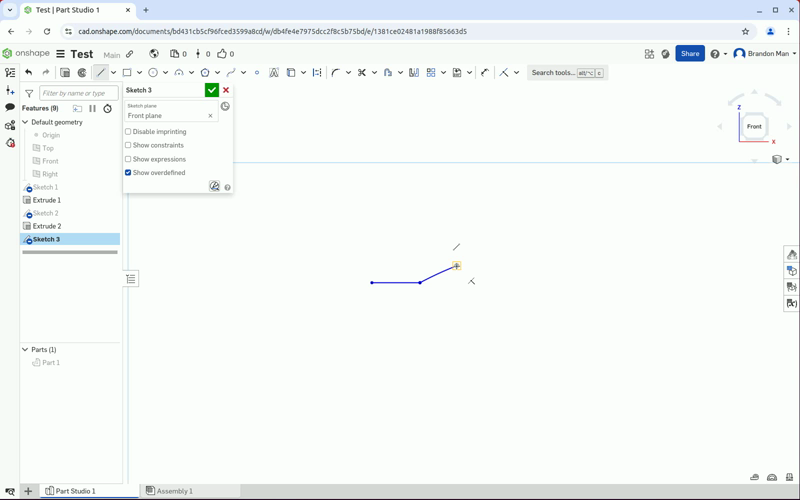
scroll(-6)
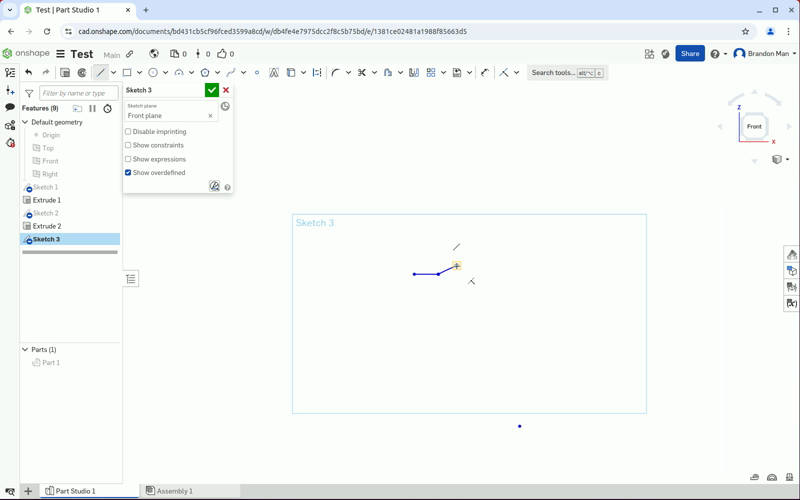
scroll(-6)
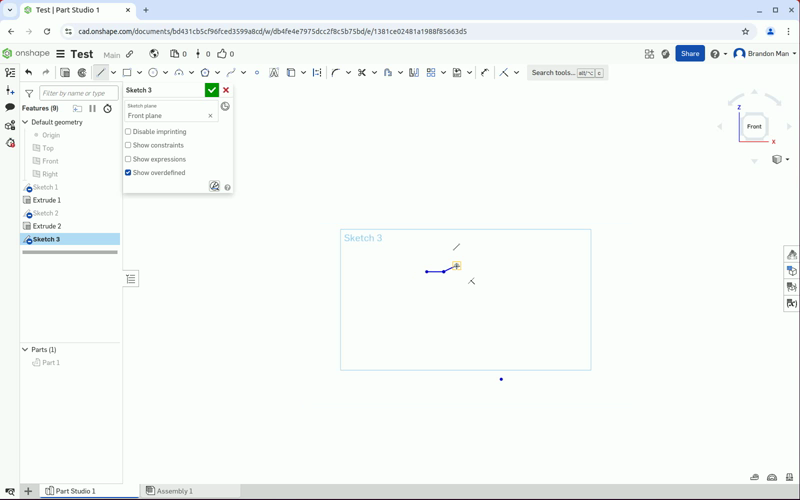
scroll(-6)
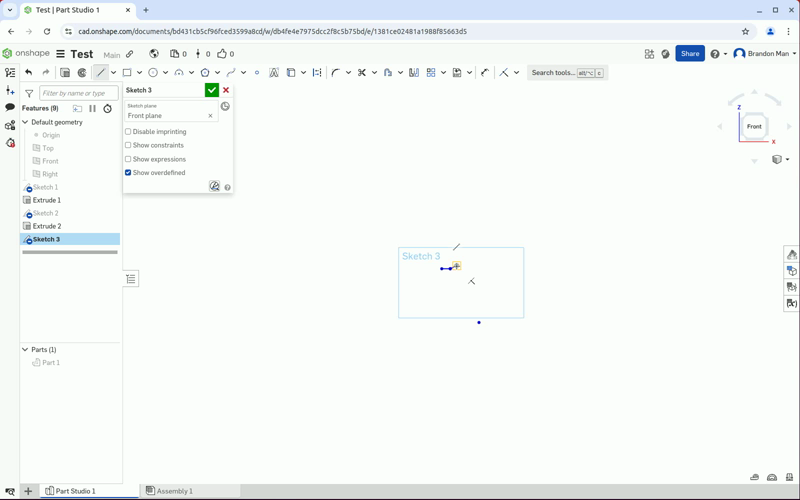
key_down(shift)
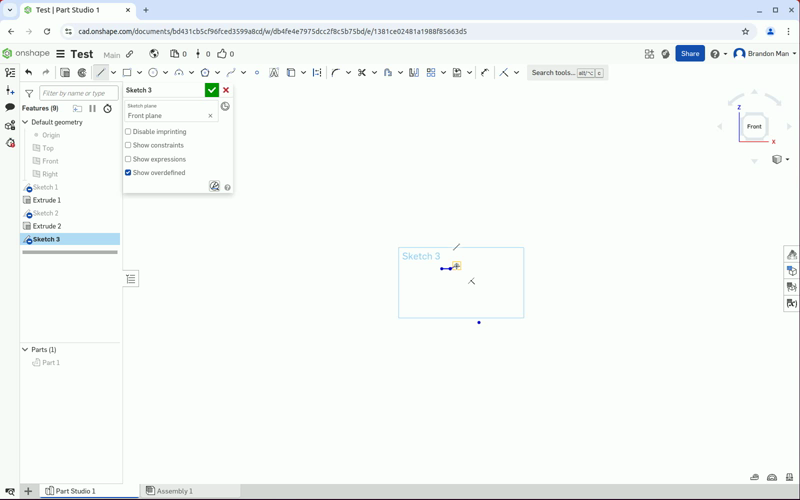
mouse_move(486, 265)
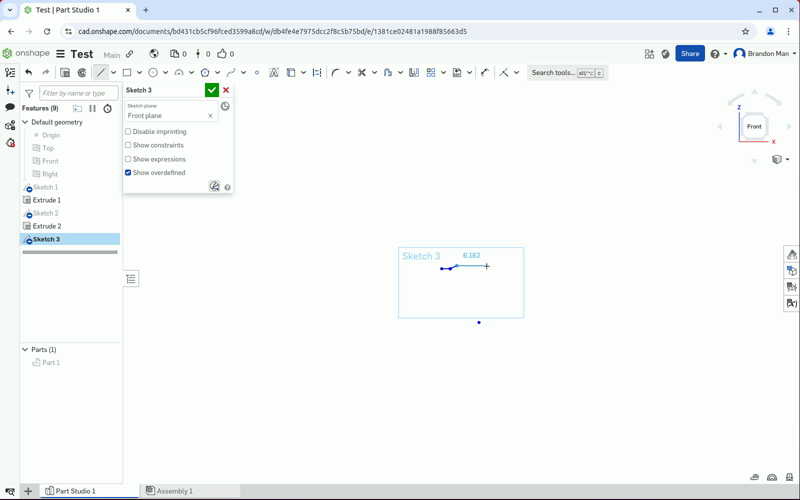
mouse_move(456, 259)
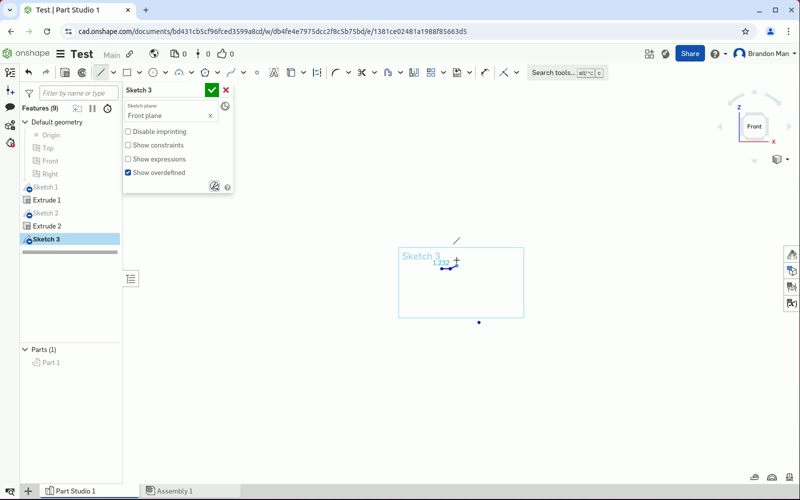
scroll(6)
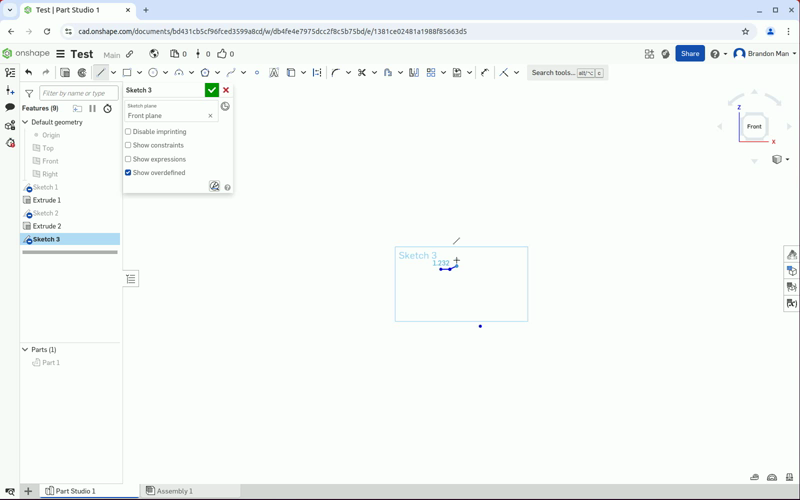
scroll(6)
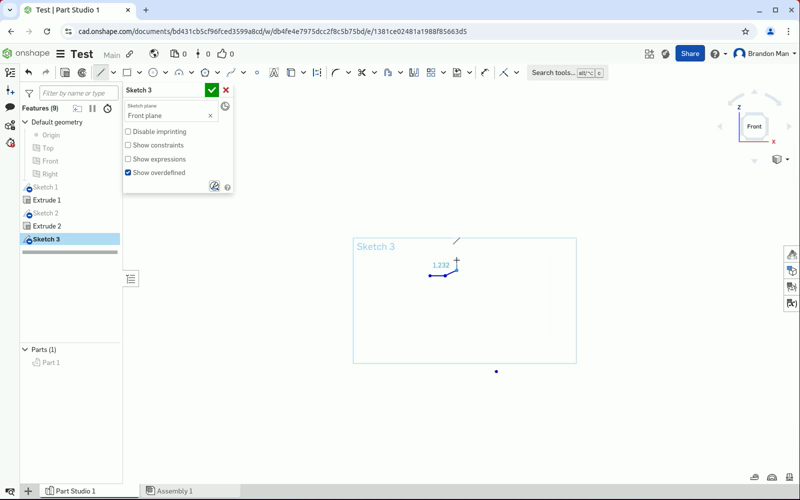
scroll(6)
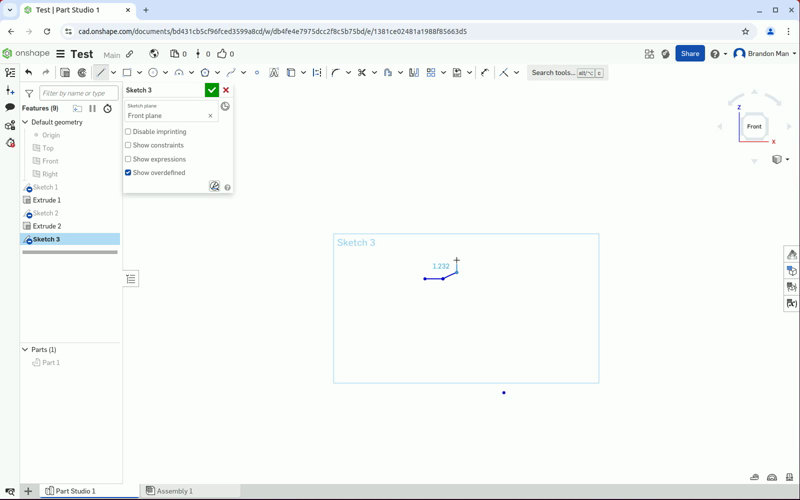
scroll(6)
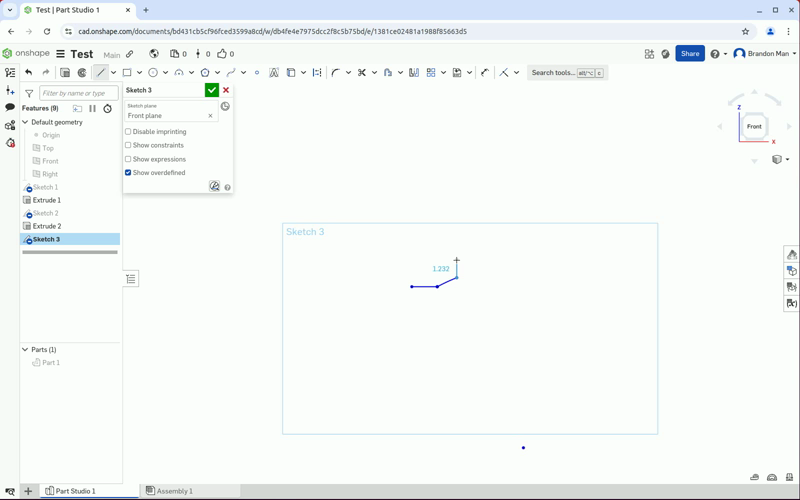
scroll(6)
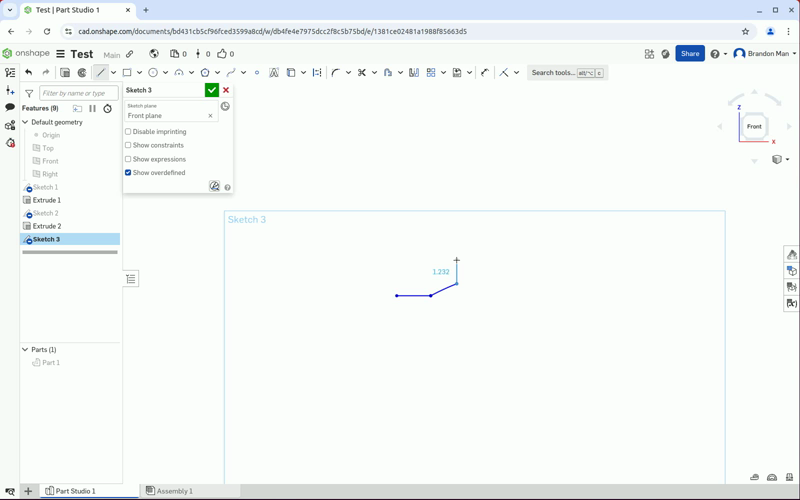
scroll(6)
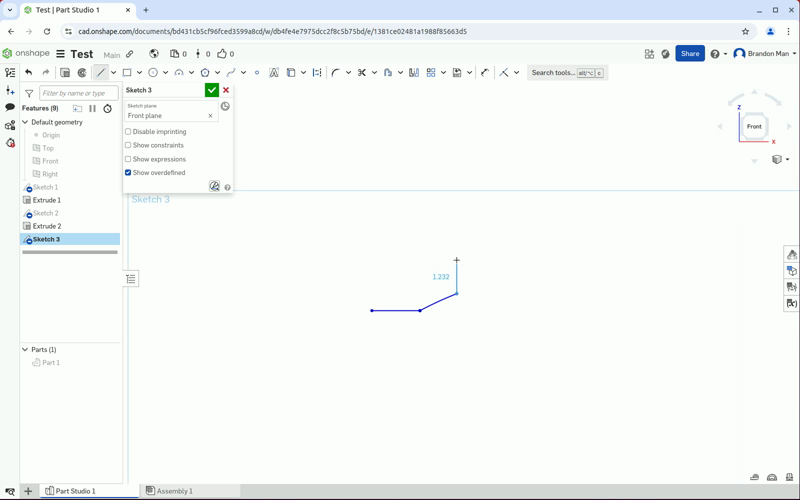
scroll(6)
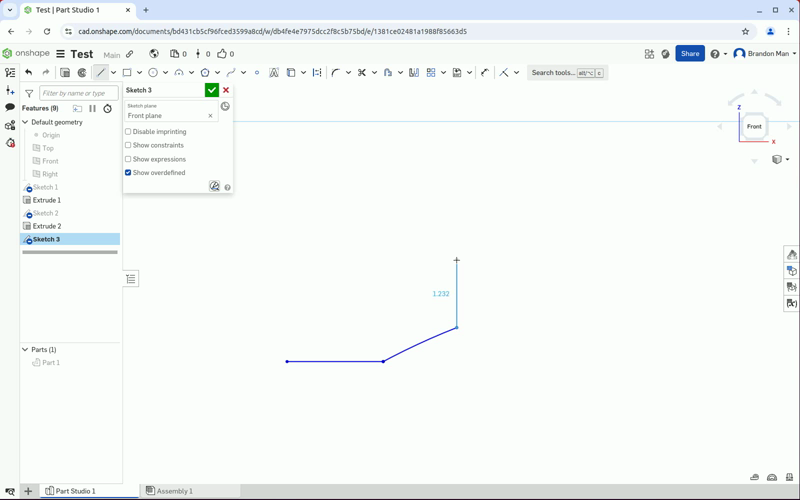
click(456, 259)
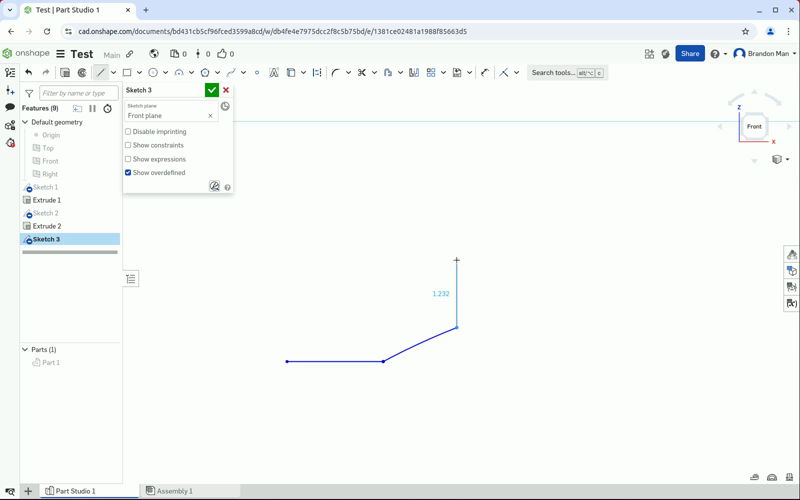
scroll(-6)
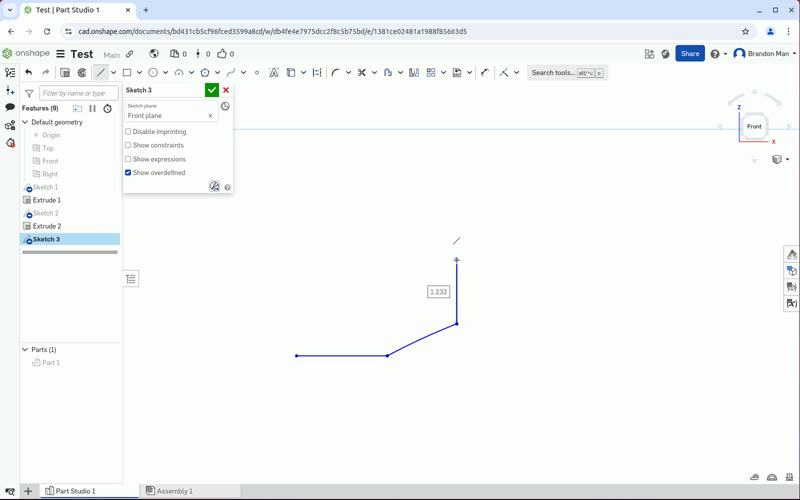
scroll(-6)
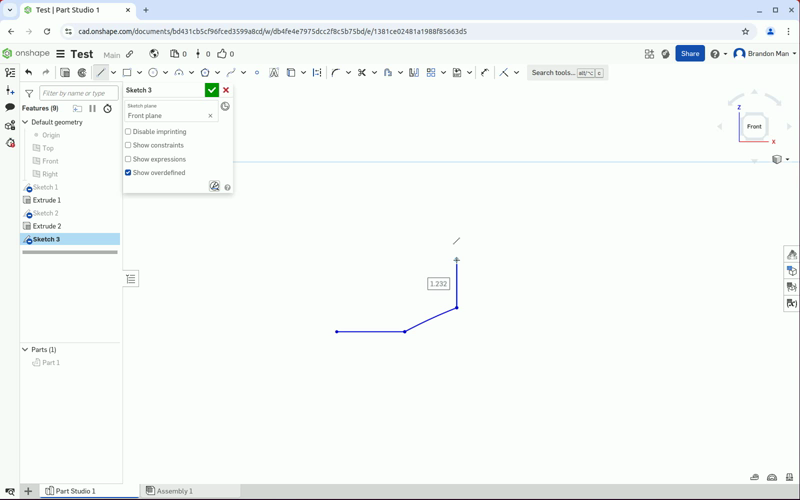
scroll(-6)
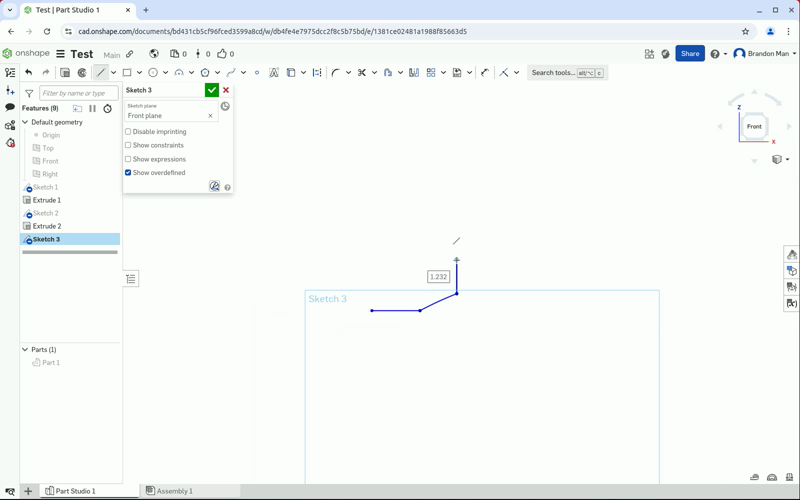
scroll(-6)
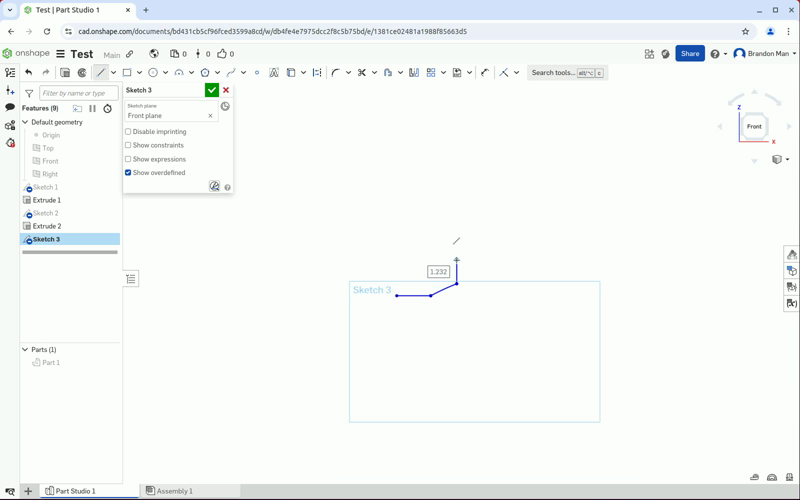
scroll(-6)
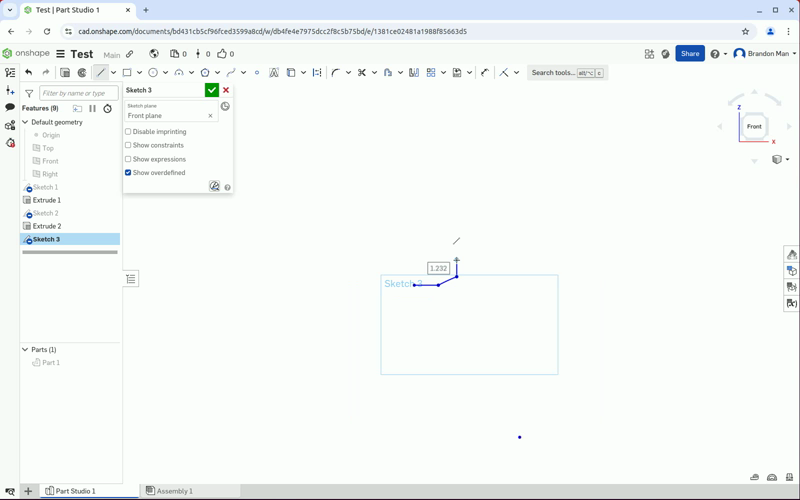
scroll(-6)
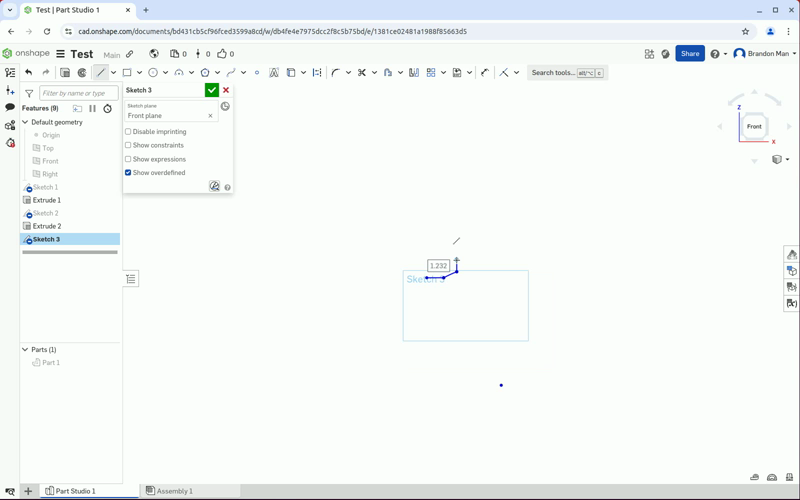
scroll(-6)
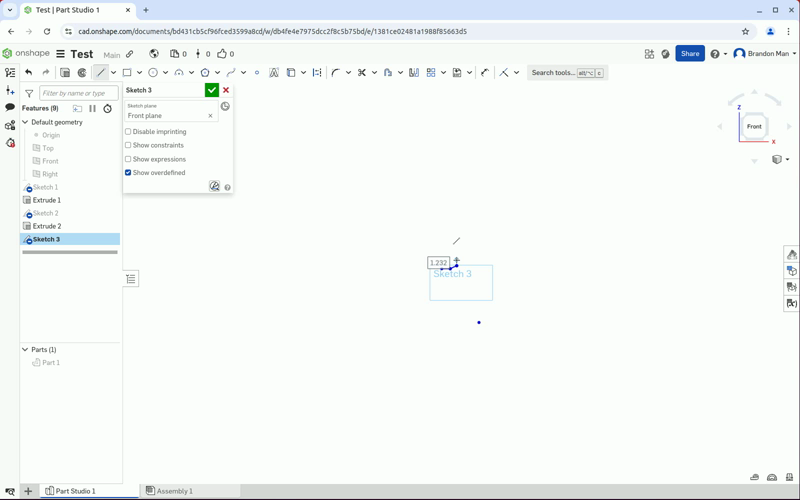
key_up(shift)
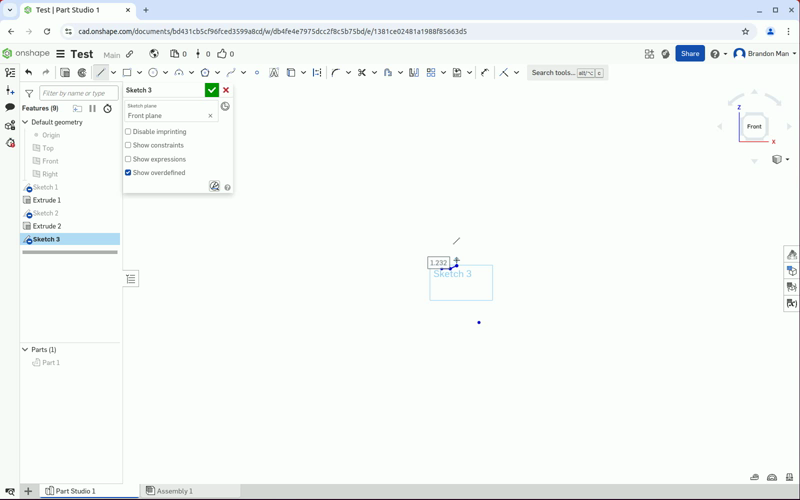
key_down(shift)
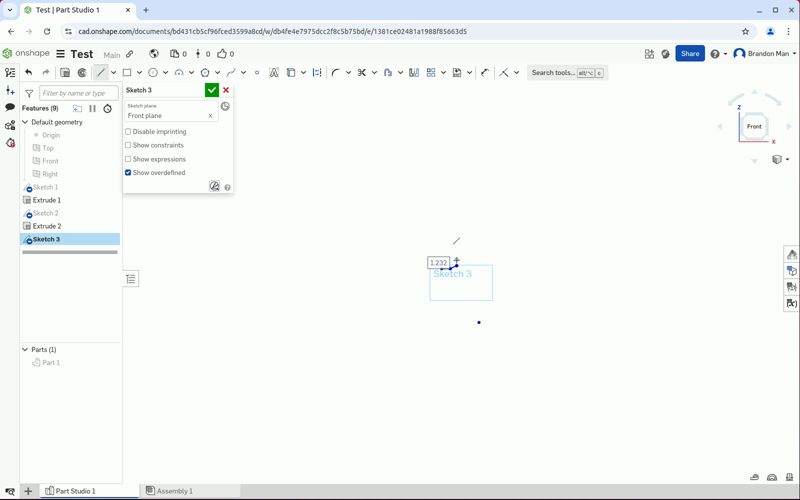
mouse_move(486, 259)
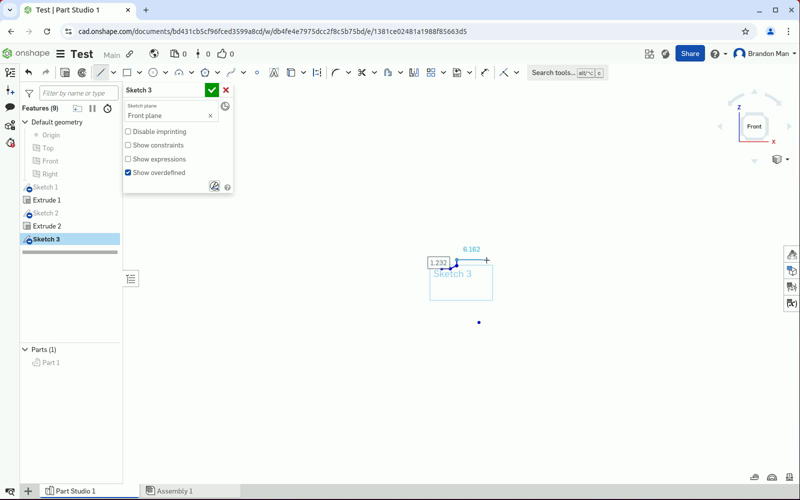
mouse_move(465, 259)
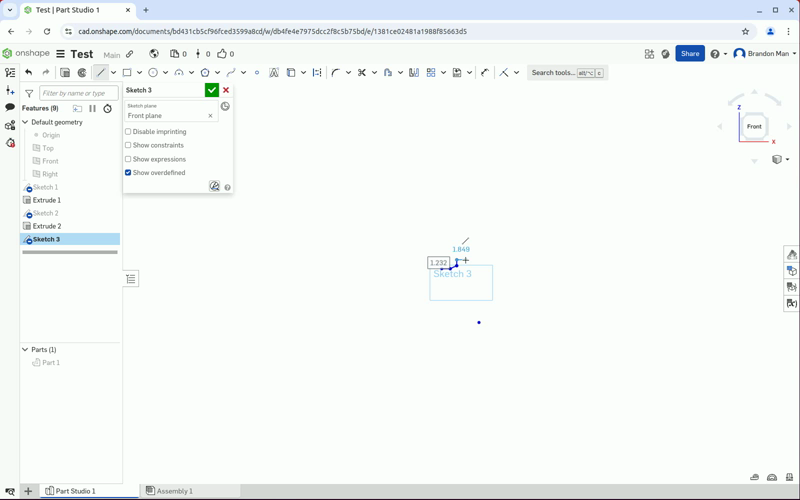
click(465, 259)
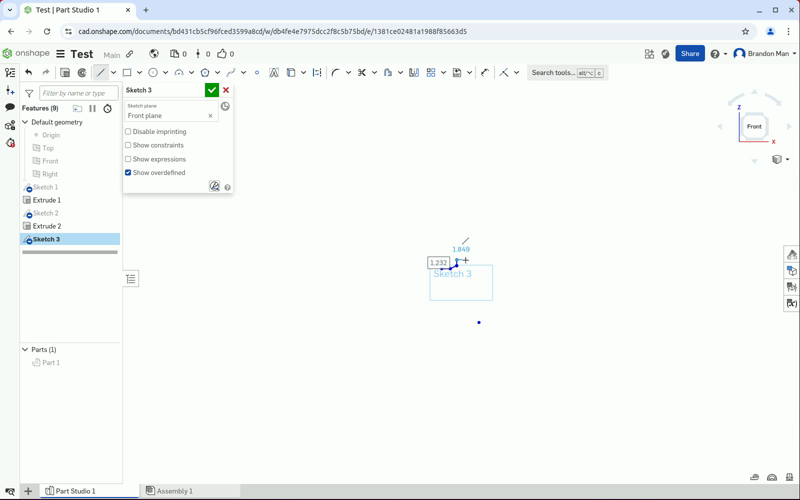
key_up(shift)
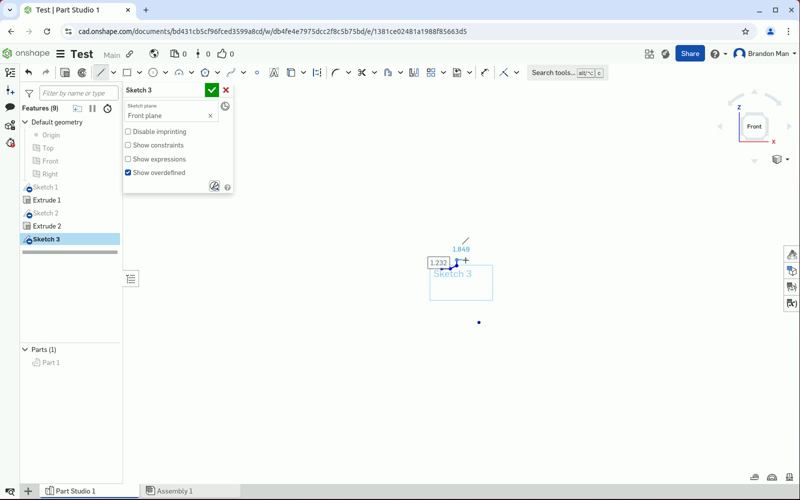
key_down(shift)
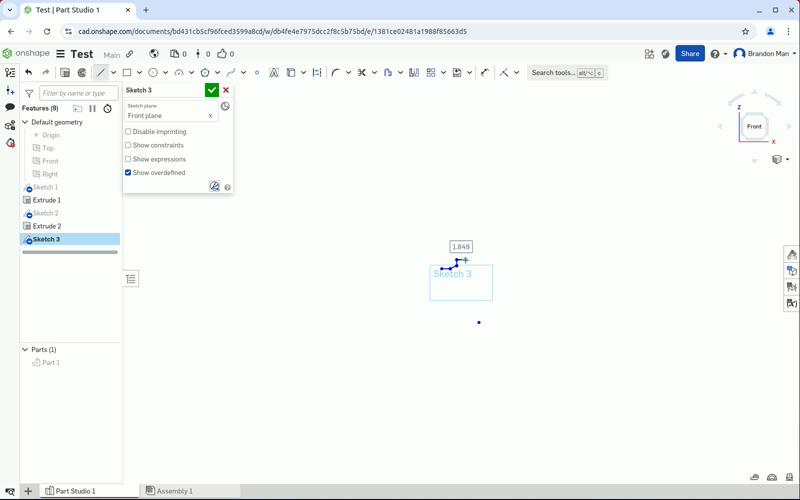
mouse_move(495, 259)
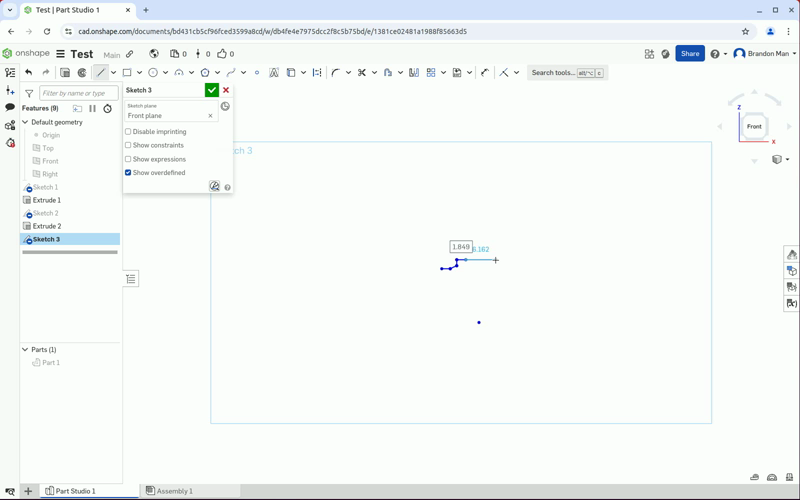
mouse_move(465, 265)
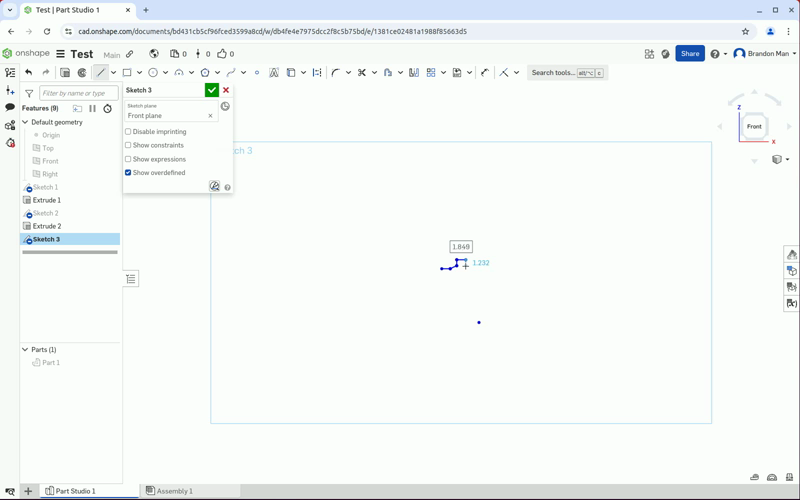
scroll(6)
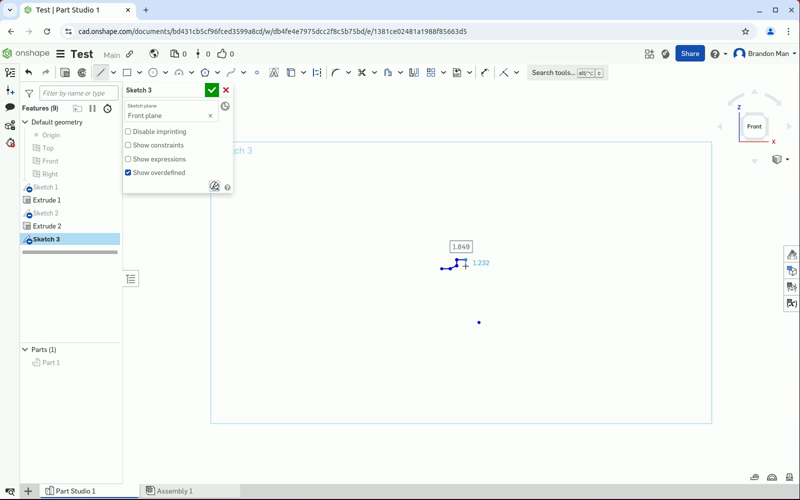
scroll(6)
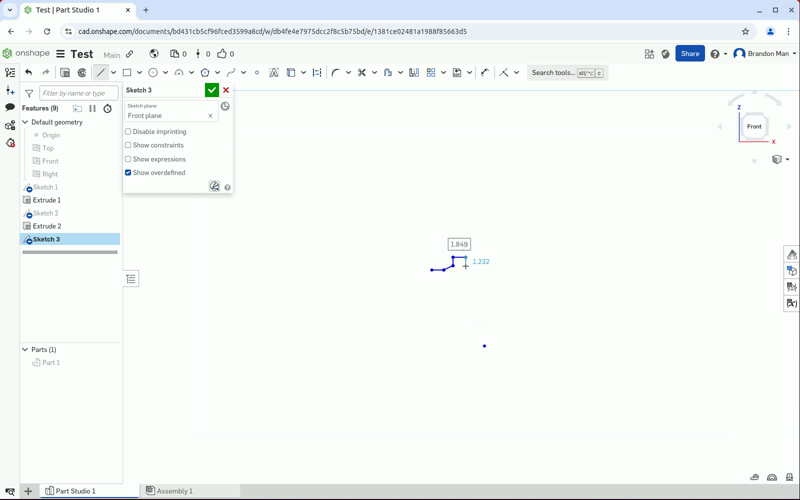
scroll(6)
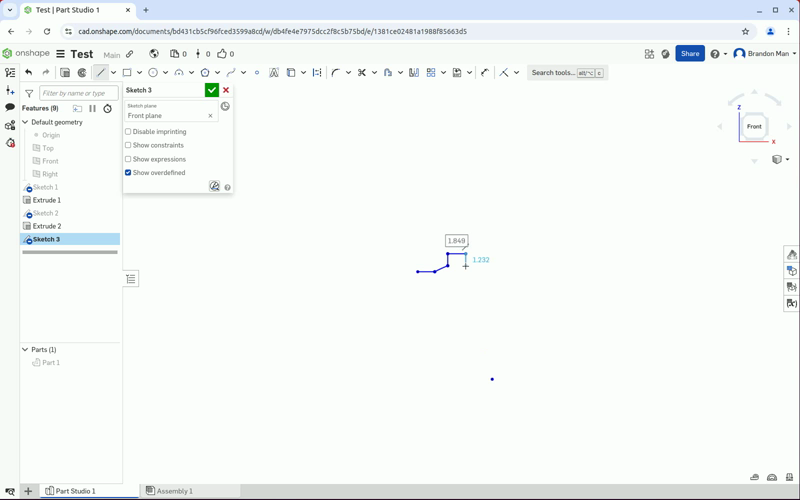
scroll(6)
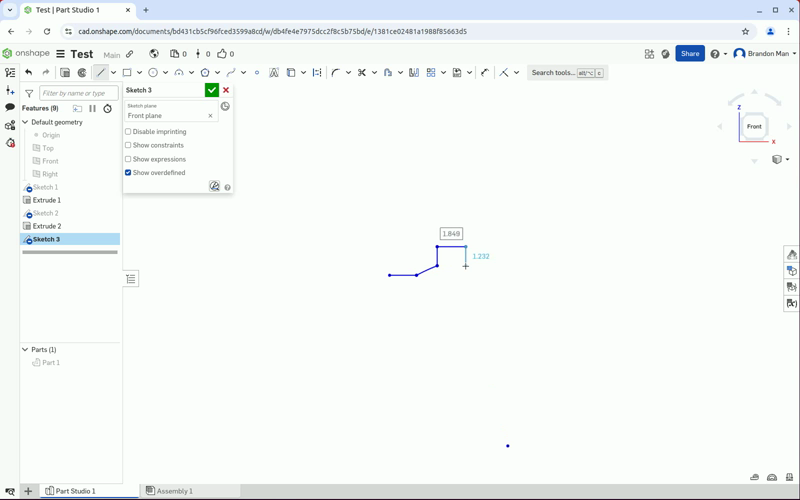
scroll(6)
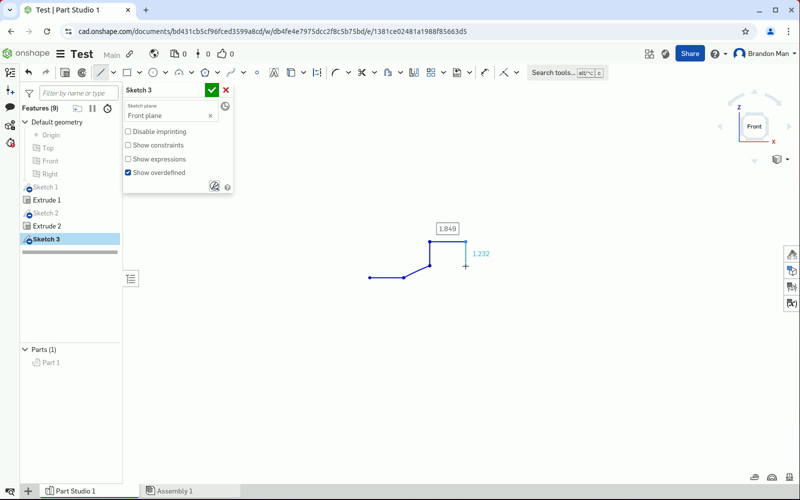
scroll(6)
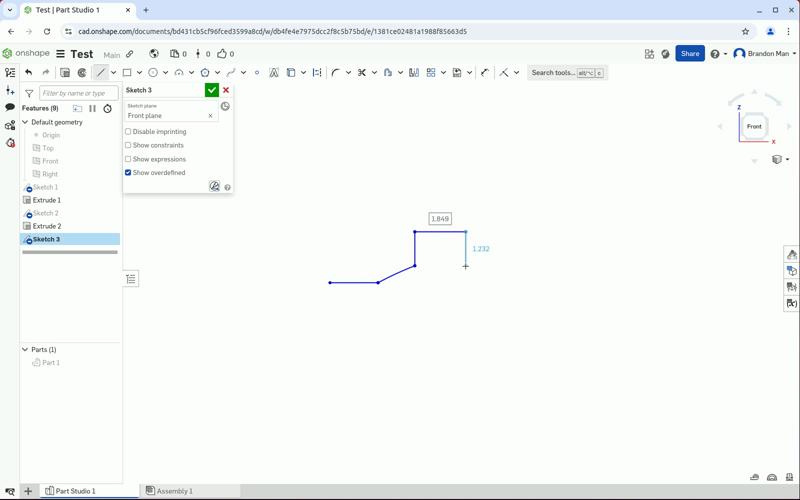
scroll(6)
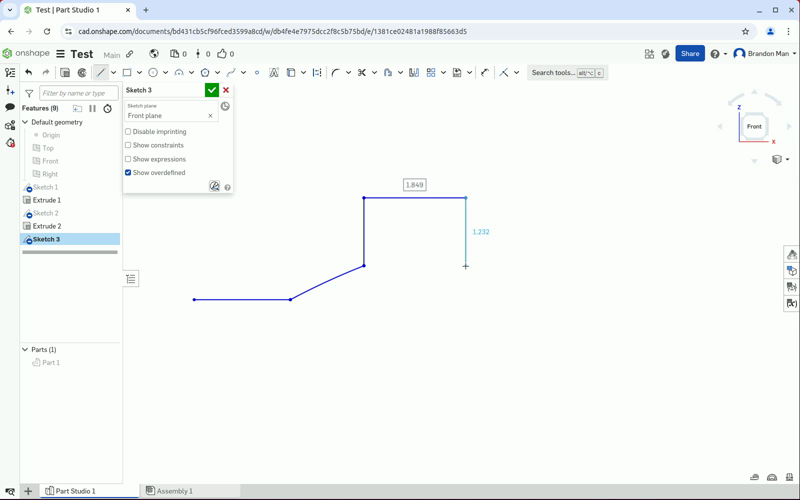
click(465, 265)
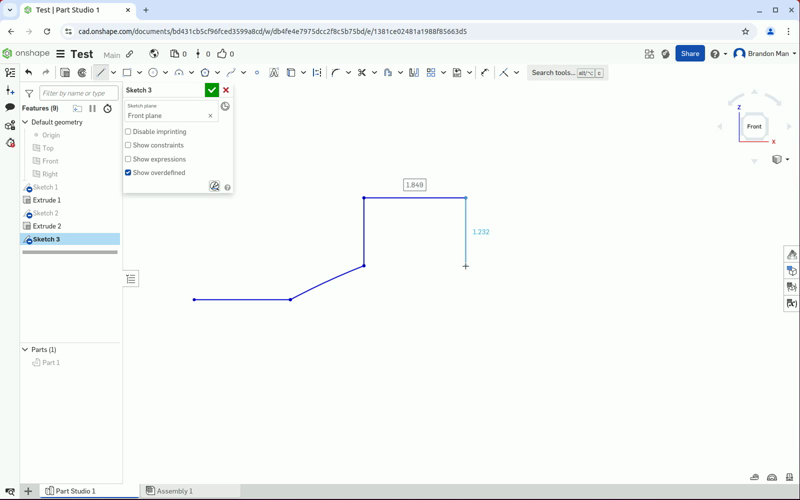
scroll(-6)
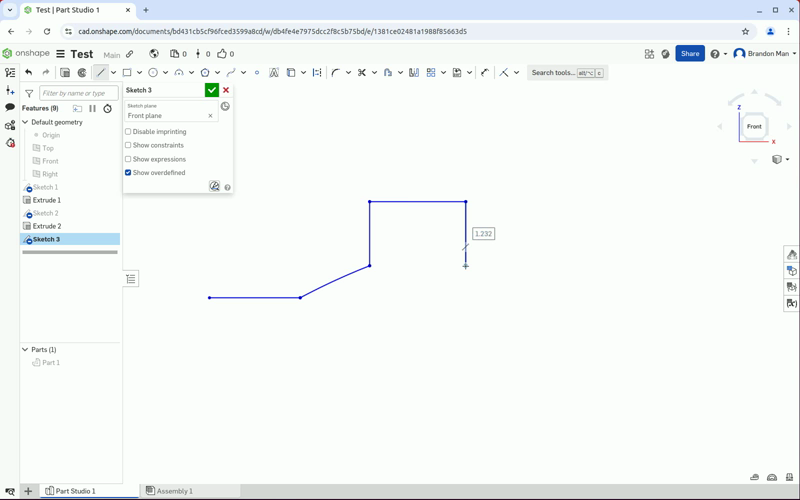
scroll(-6)
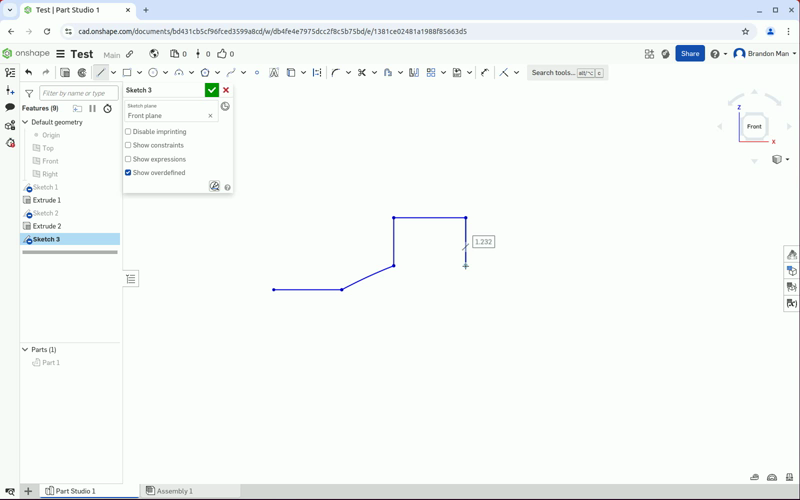
scroll(-6)
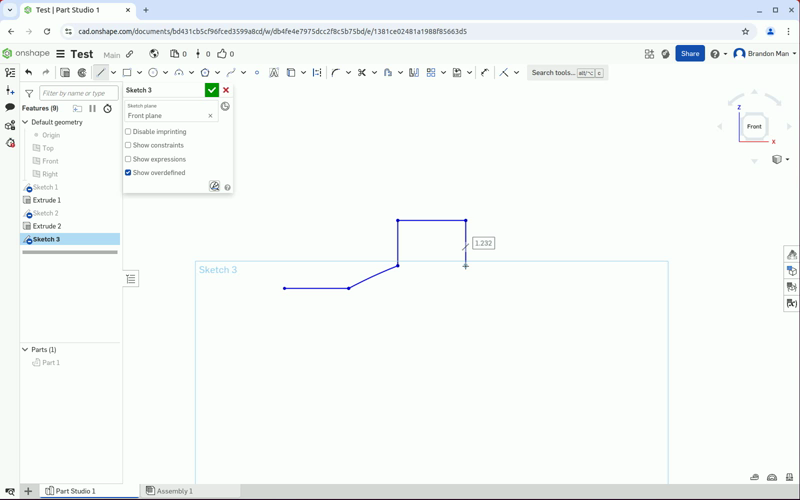
scroll(-6)
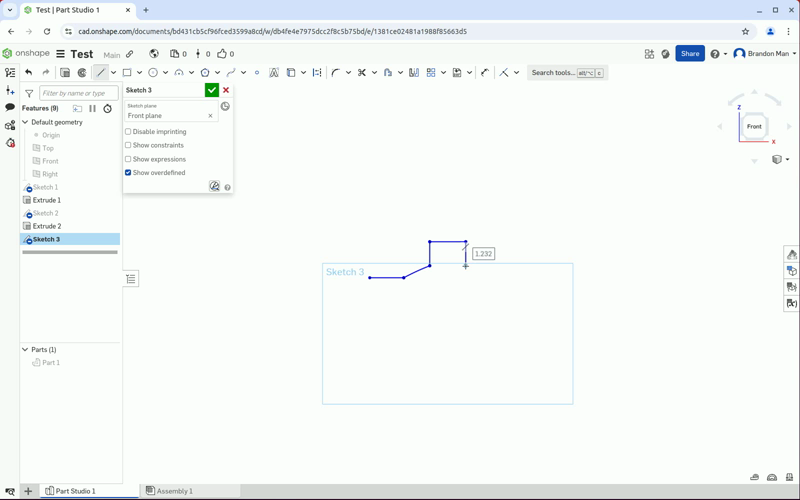
scroll(-6)
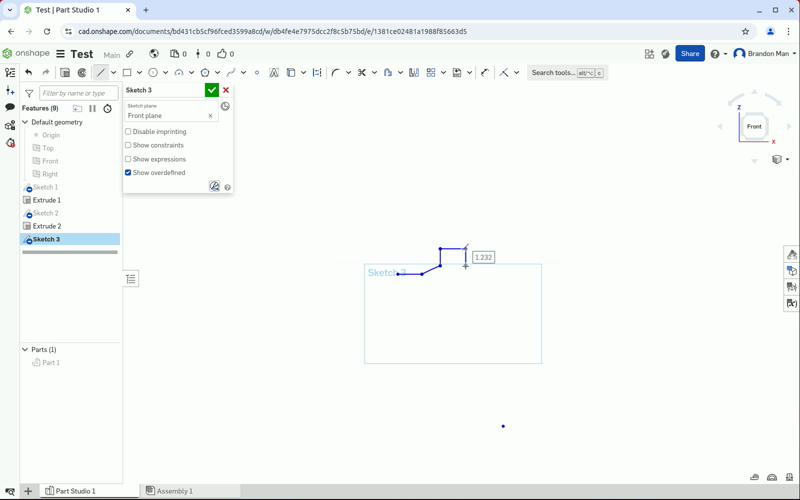
scroll(-6)
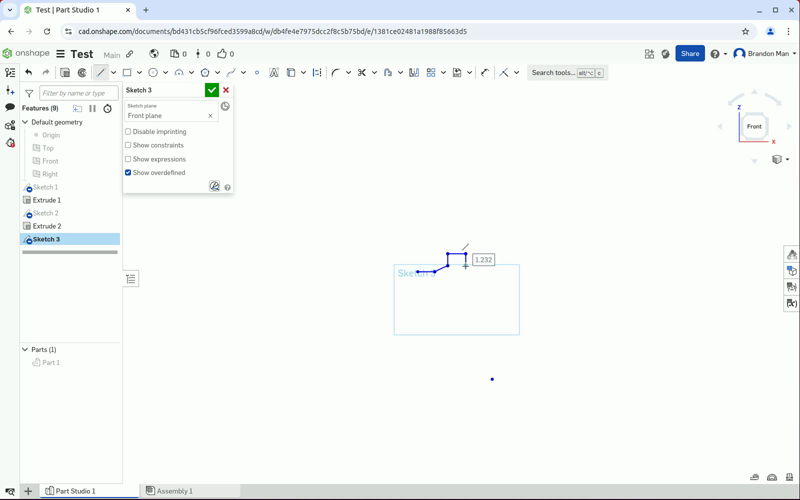
scroll(-6)
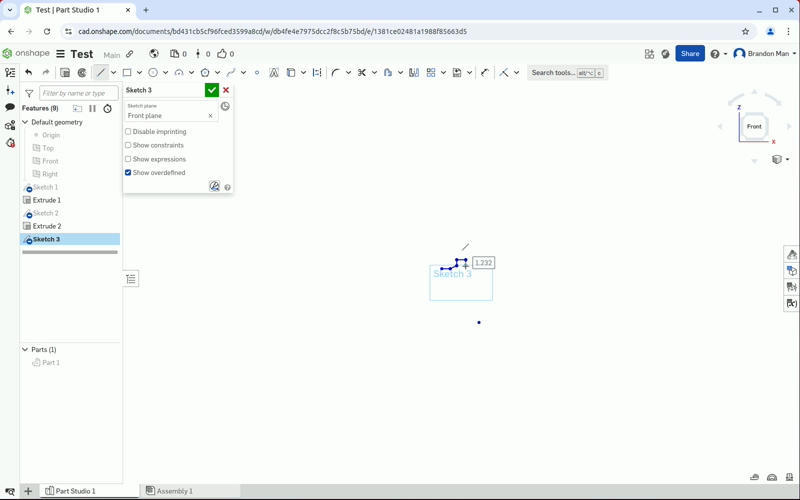
key_up(shift)
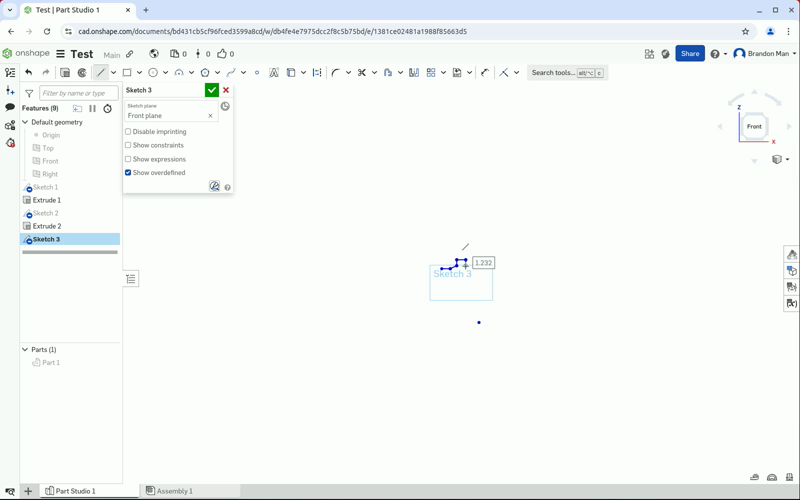
key(esc)
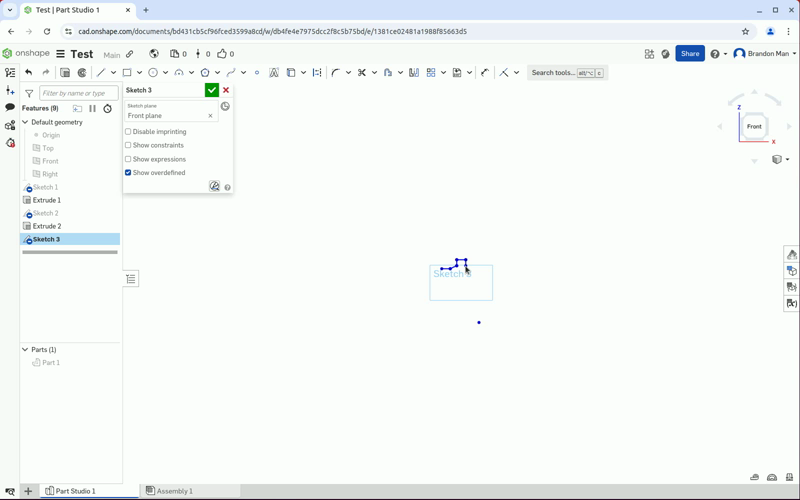
key(a)
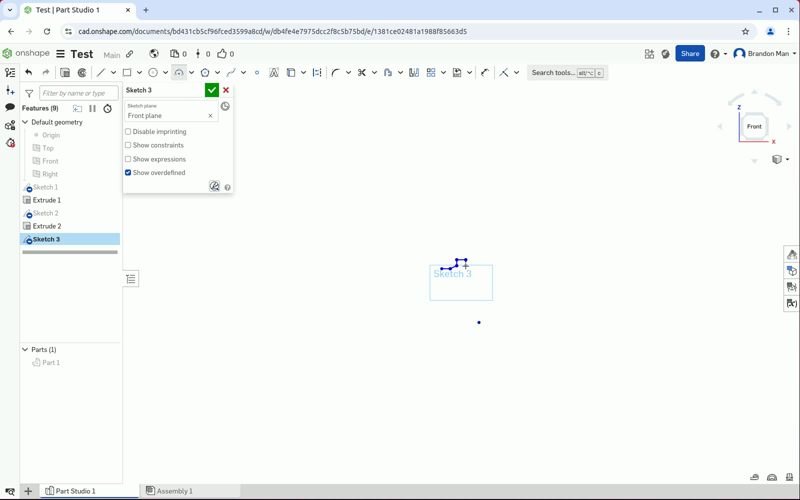
mouse_move(465, 265)
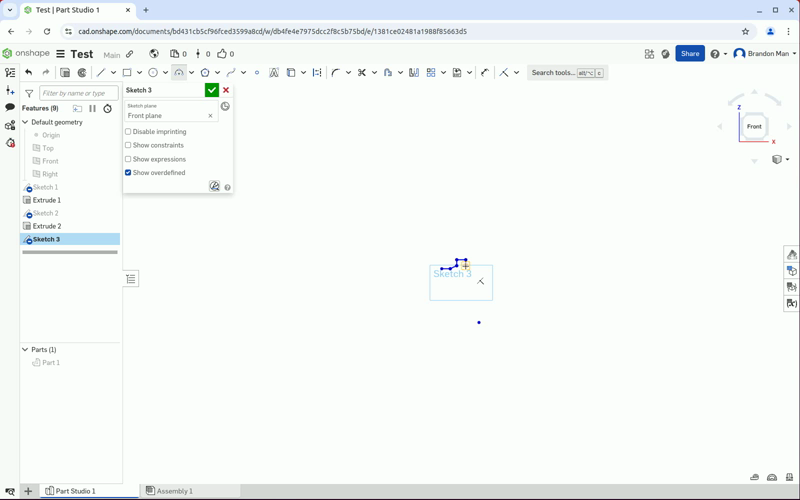
click(465, 265)
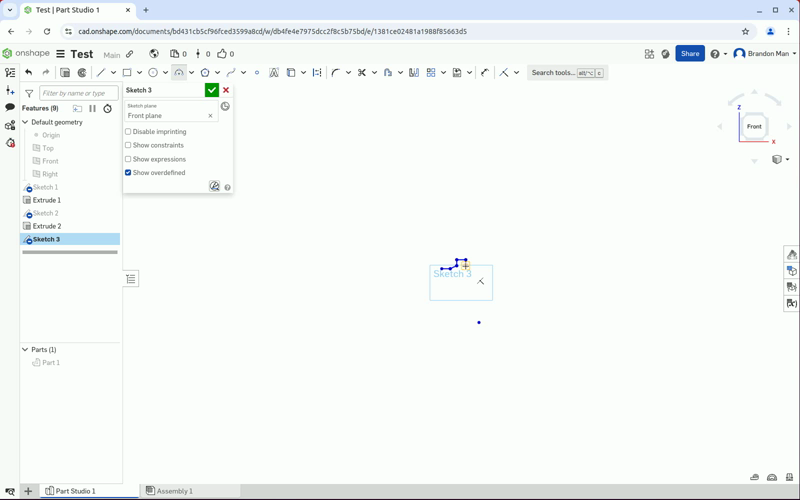
key_down(shift)
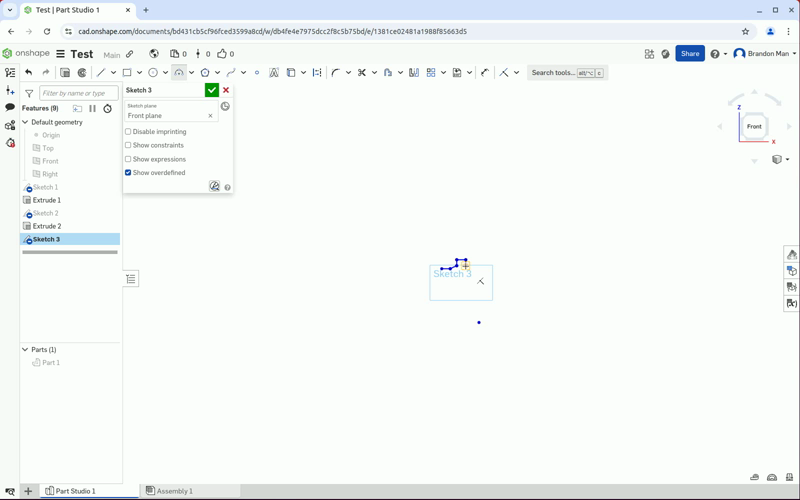
mouse_move(472, 268)
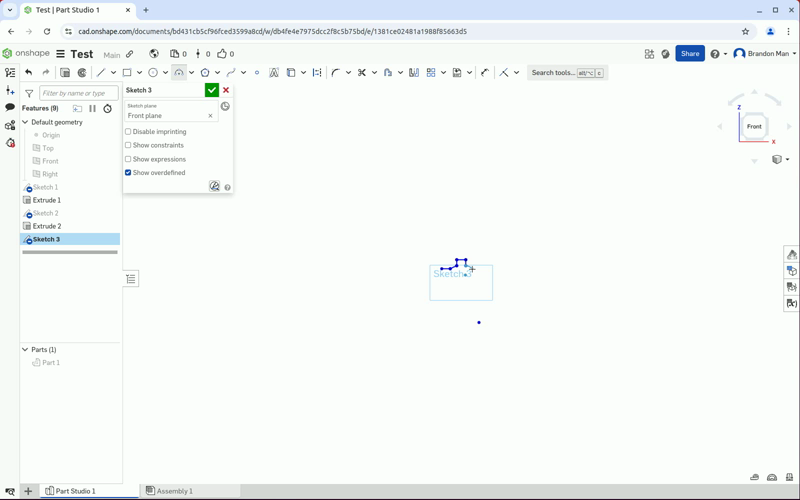
scroll(6)
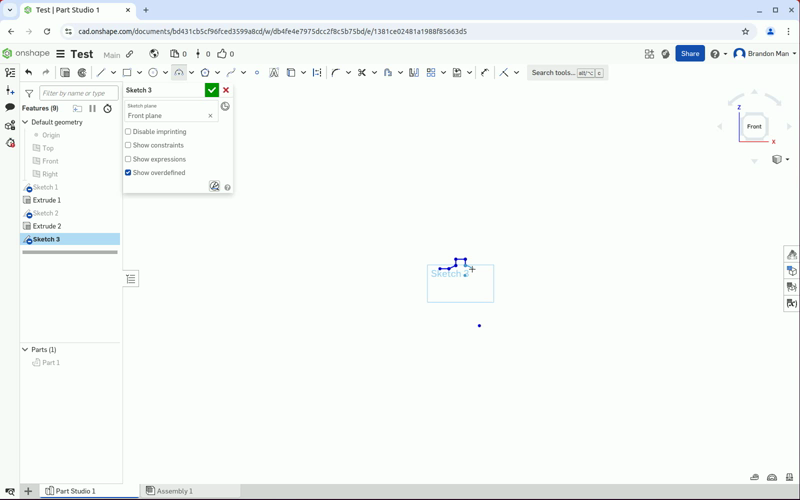
scroll(6)
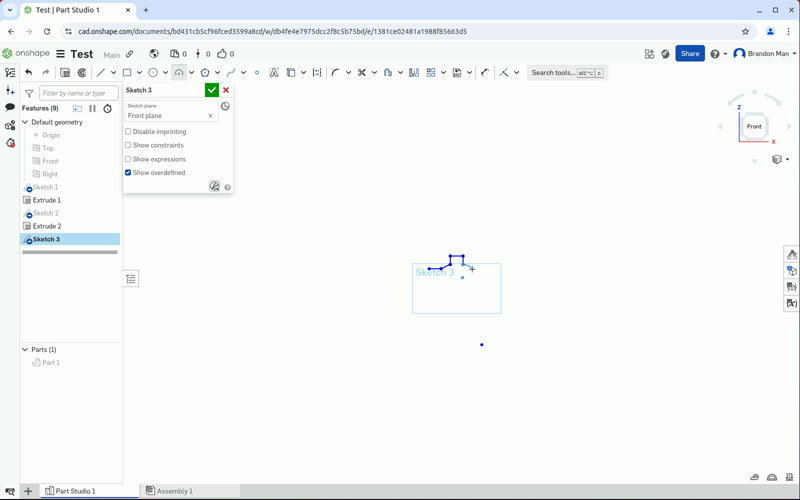
scroll(6)
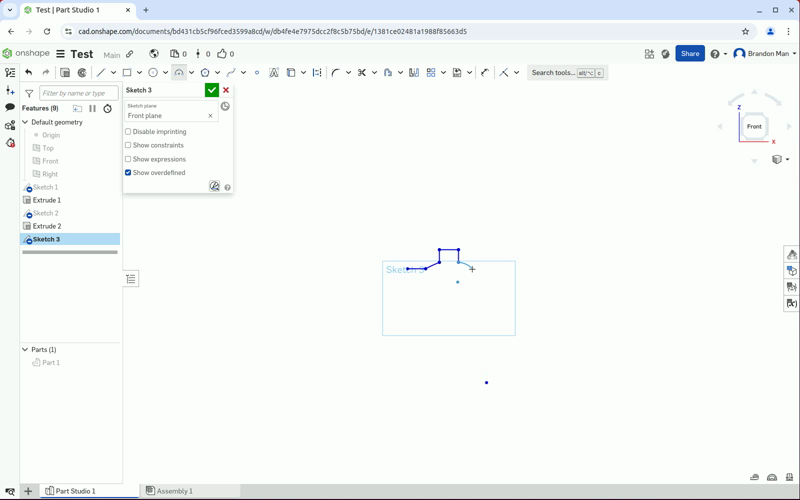
scroll(6)
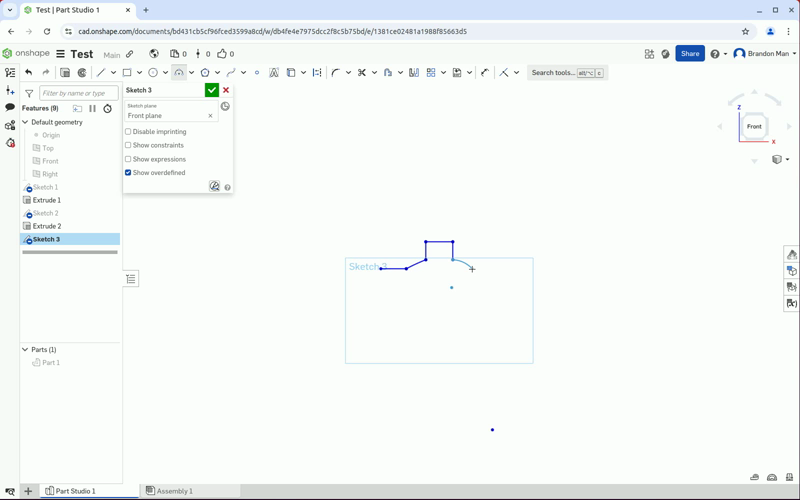
scroll(6)
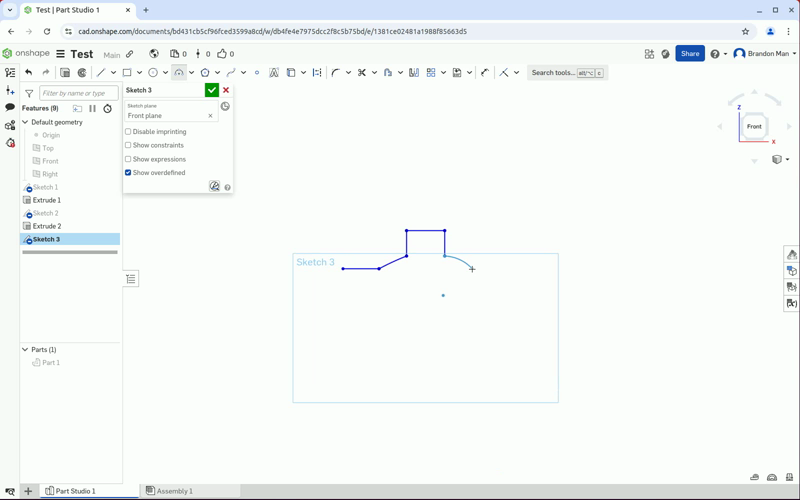
scroll(6)
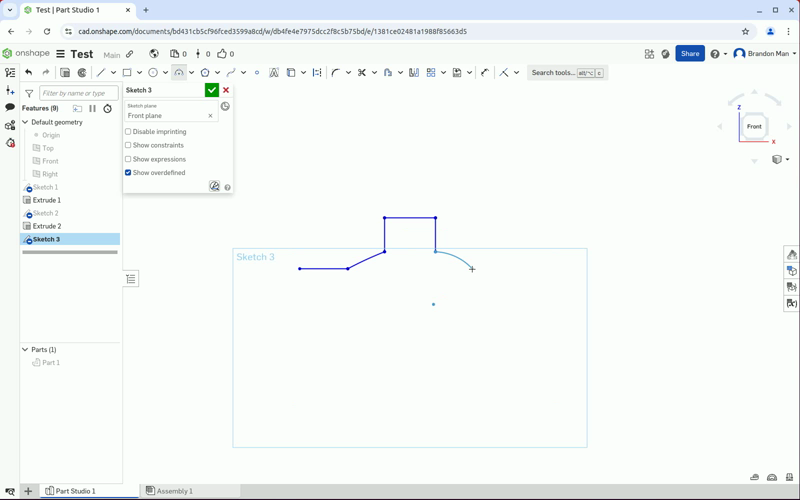
scroll(6)
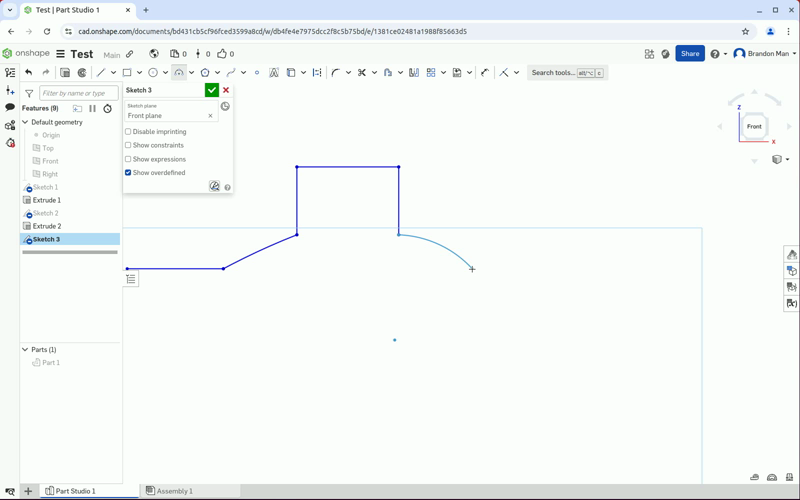
click(472, 268)
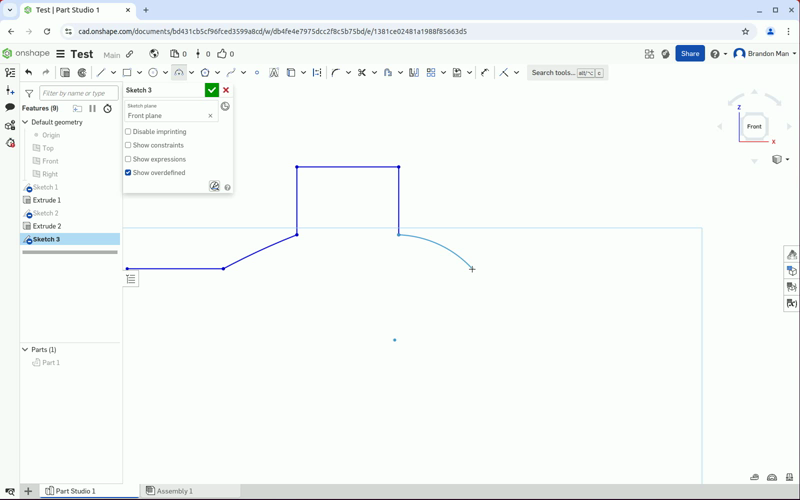
scroll(-6)
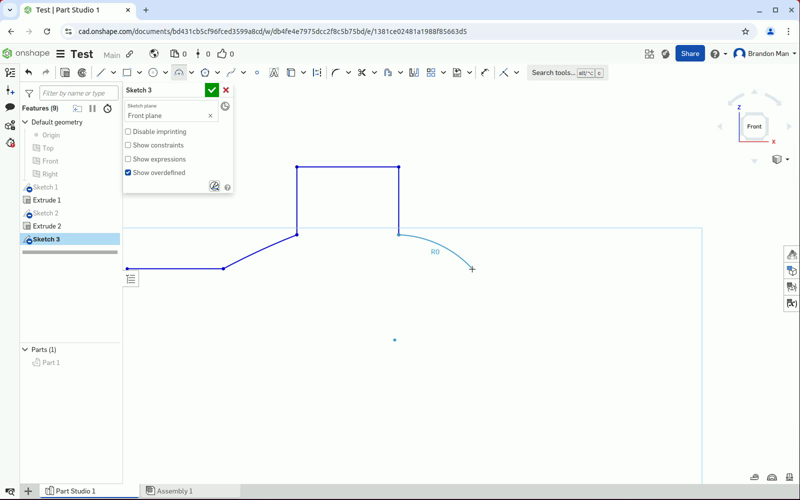
scroll(-6)
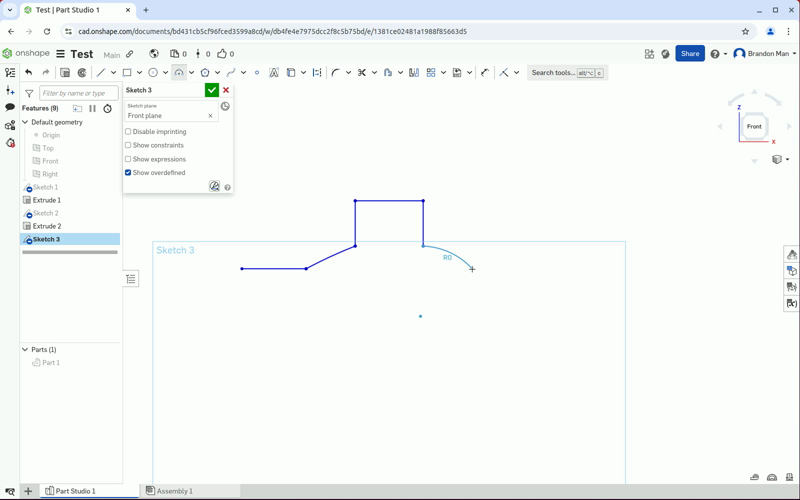
scroll(-6)
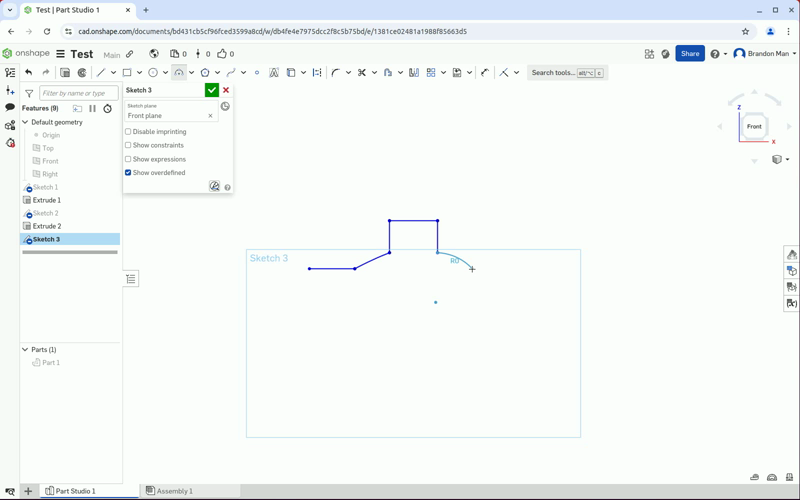
scroll(-6)
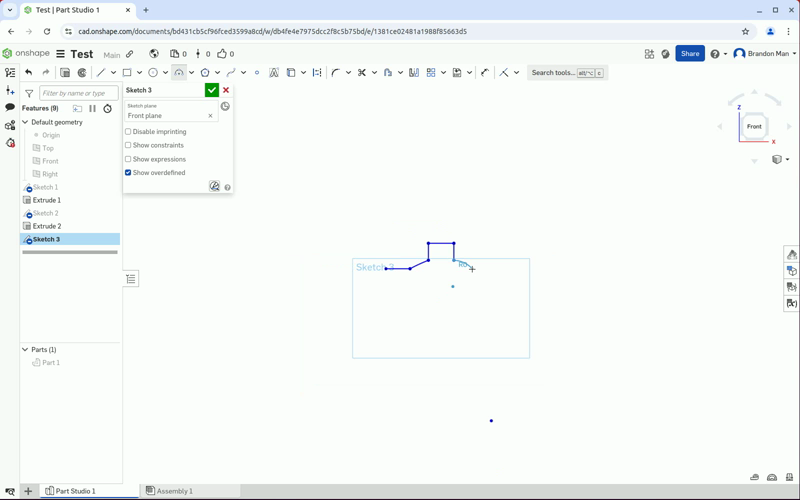
scroll(-6)
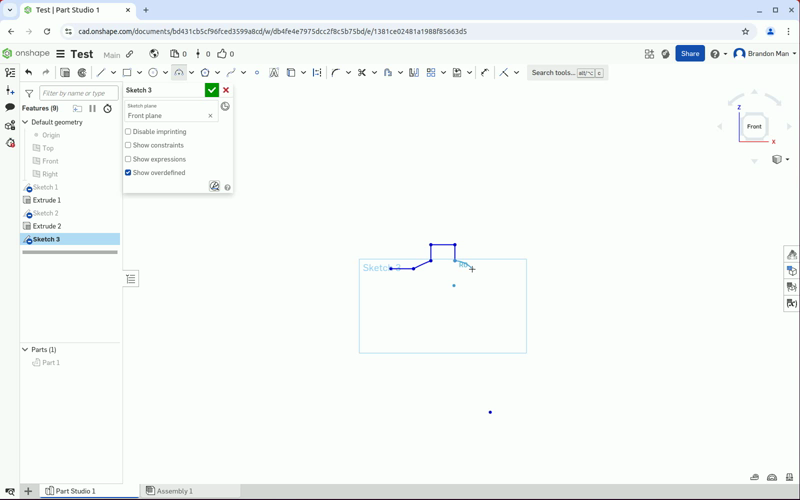
scroll(-6)
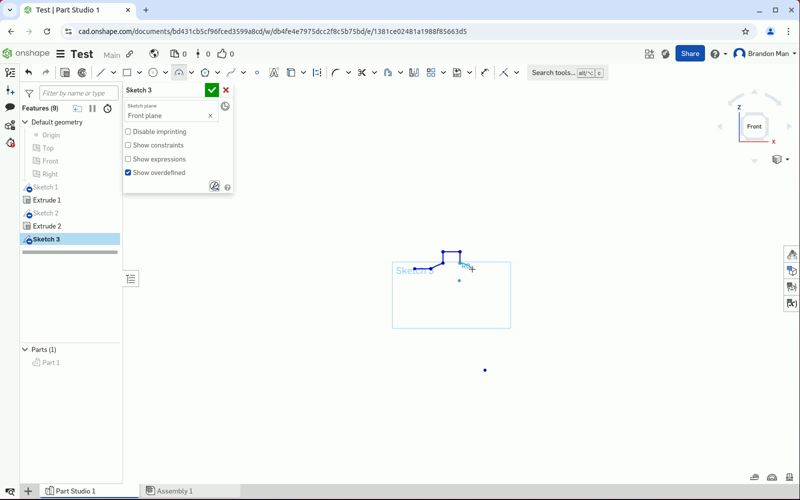
scroll(-6)
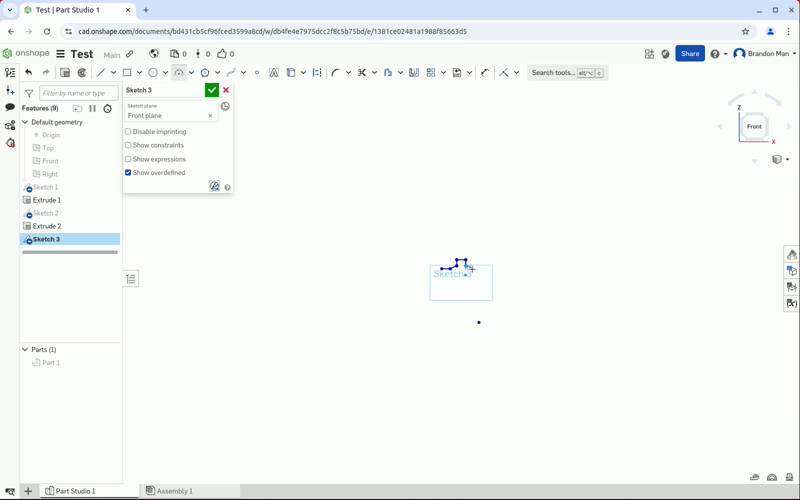
mouse_move(469, 267)
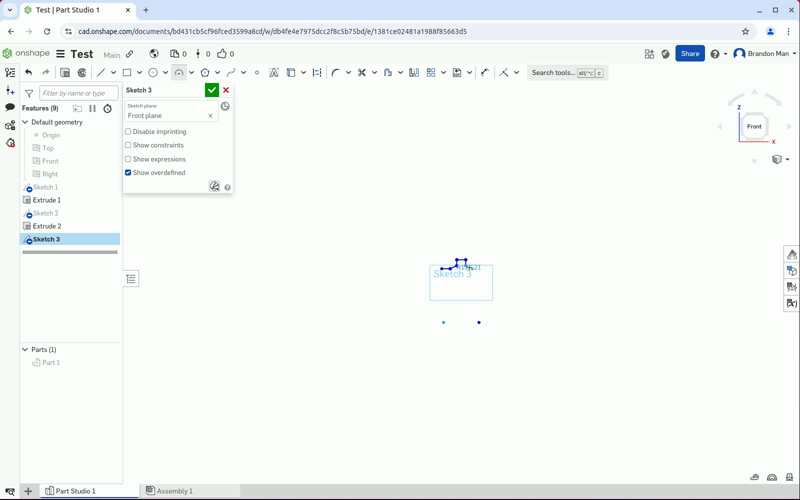
scroll(6)
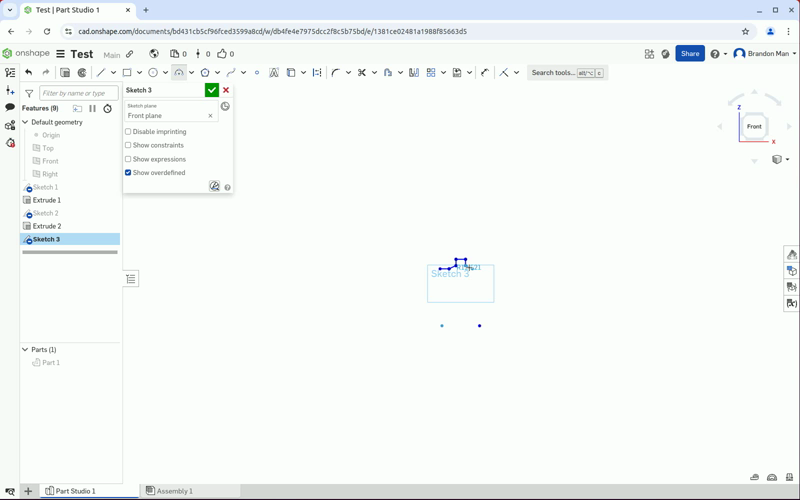
scroll(6)
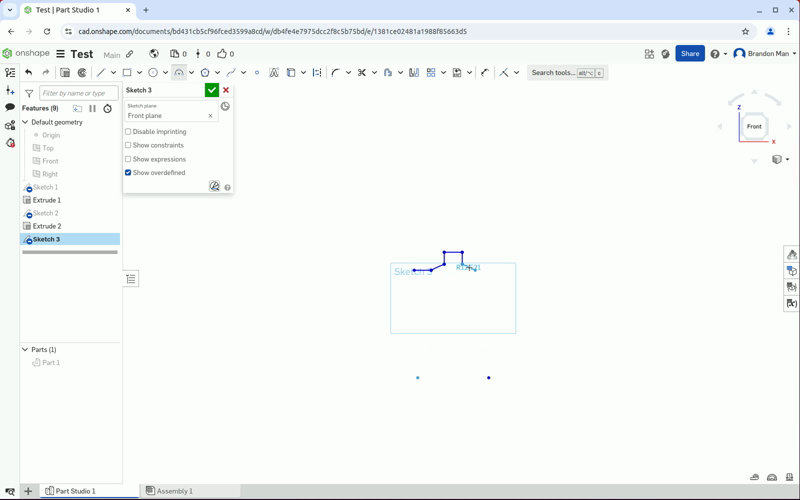
scroll(6)
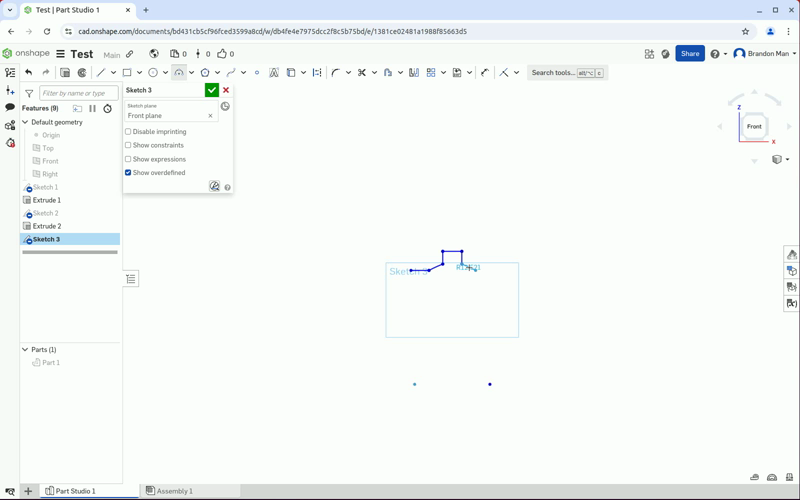
scroll(6)
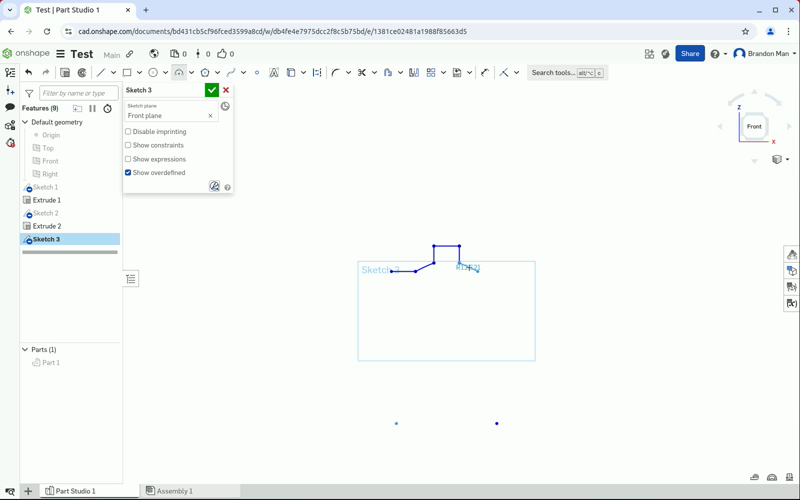
scroll(6)
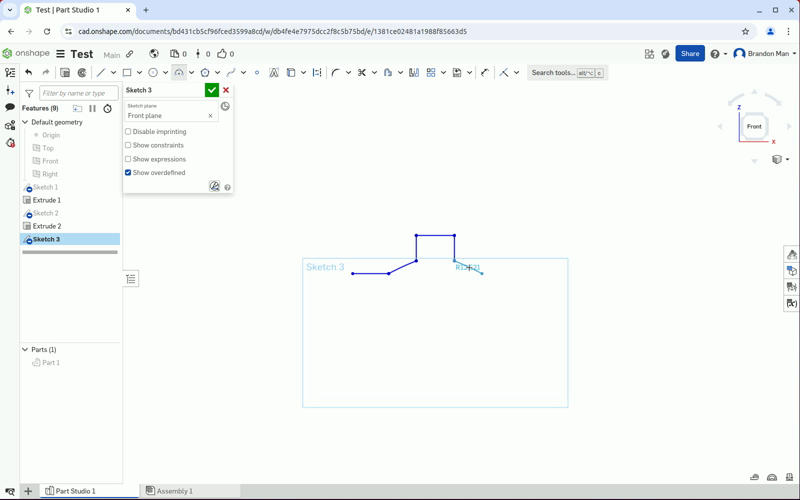
scroll(6)
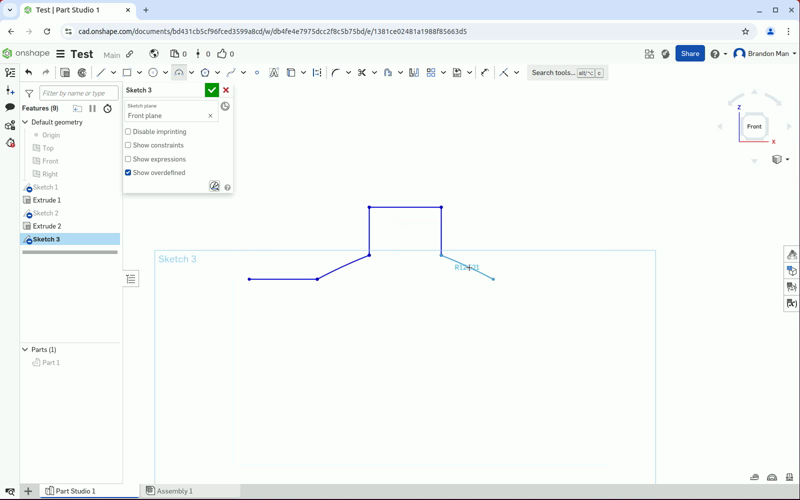
scroll(6)
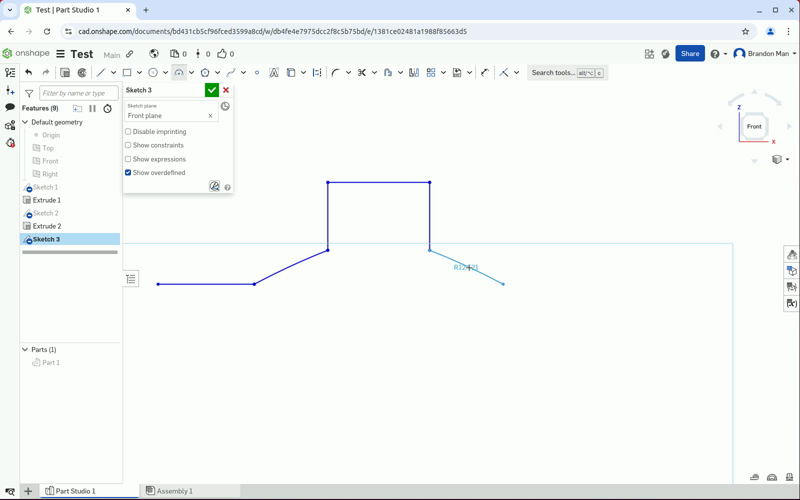
click(469, 267)
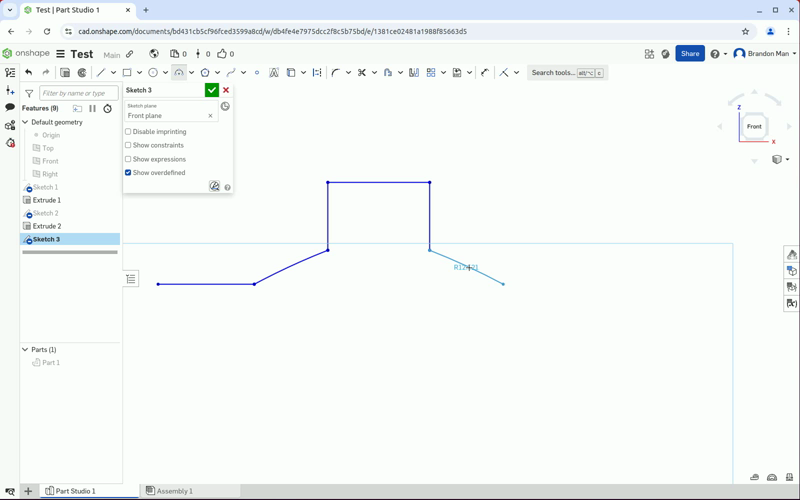
scroll(-6)
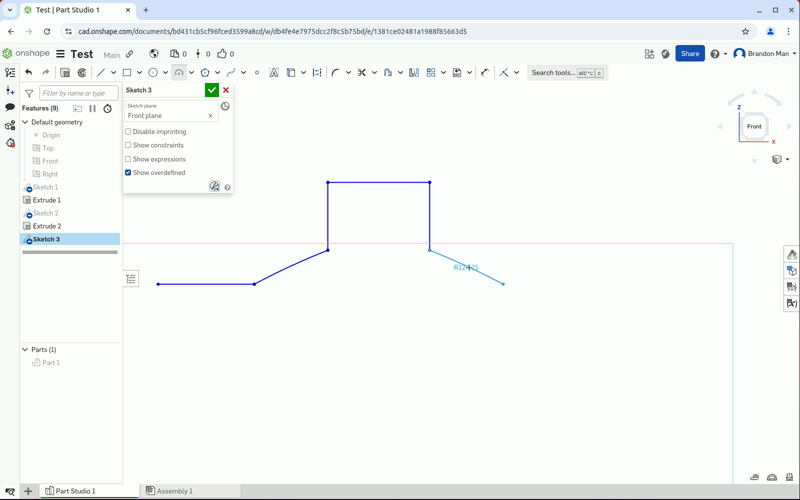
scroll(-6)
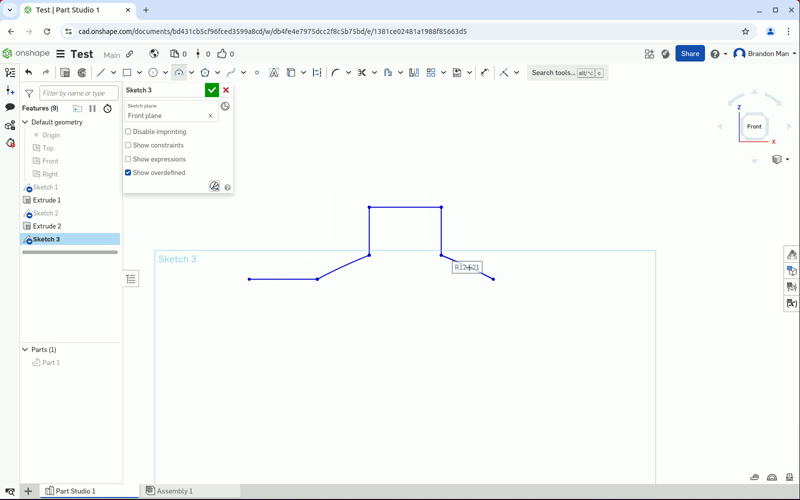
scroll(-6)
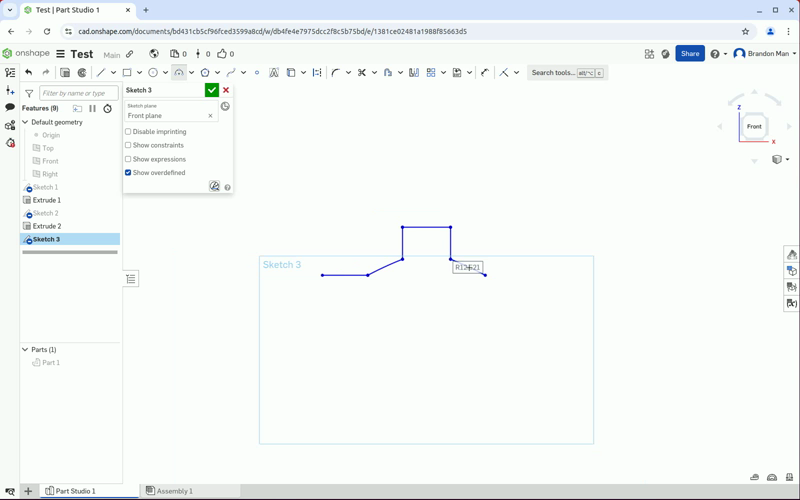
scroll(-6)
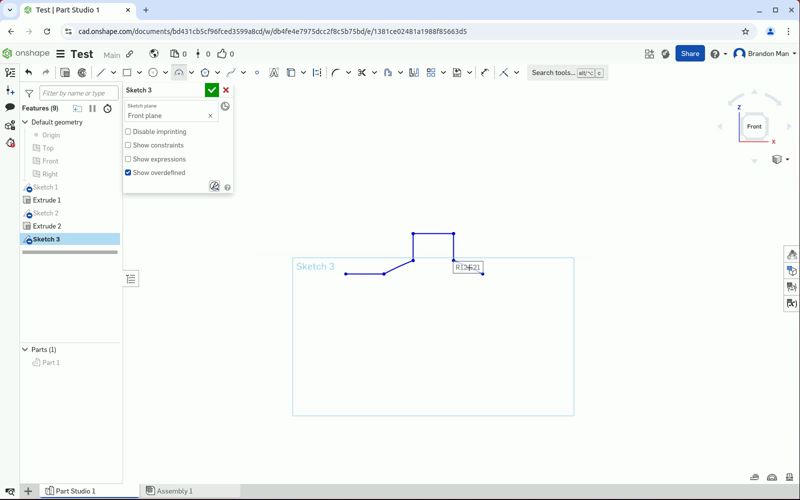
scroll(-6)
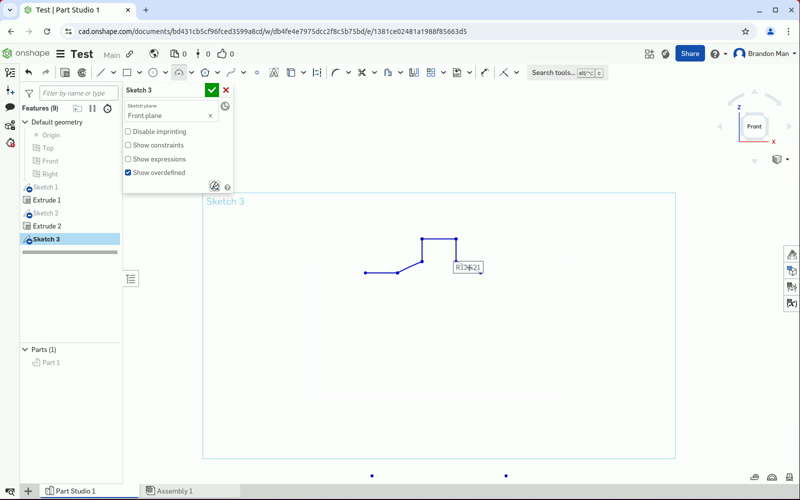
scroll(-6)
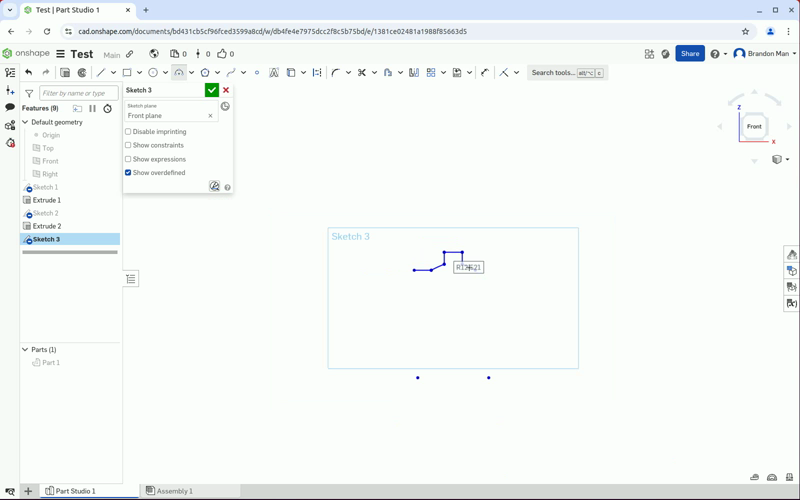
scroll(-6)
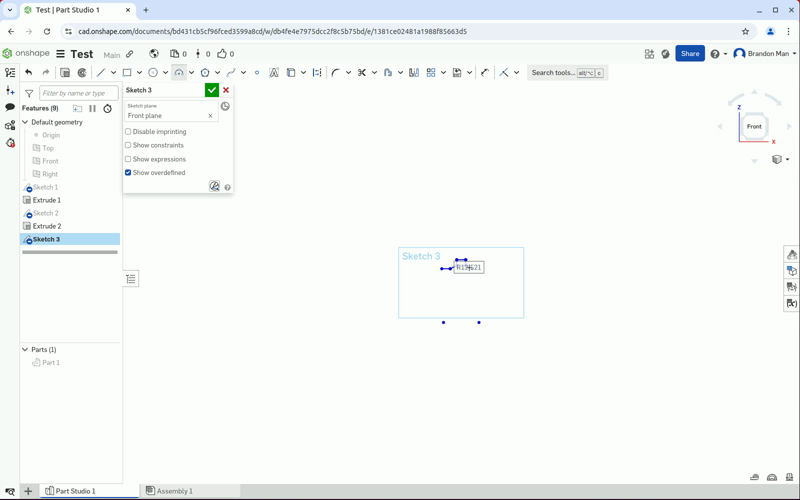
key_up(shift)
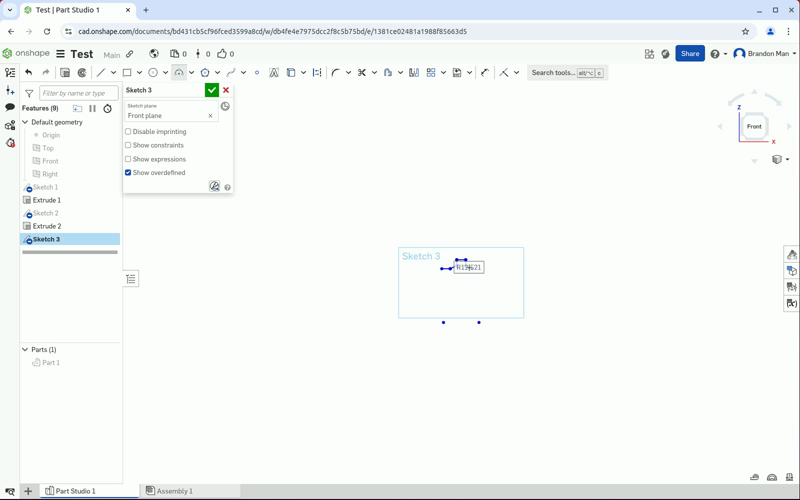
key(esc)
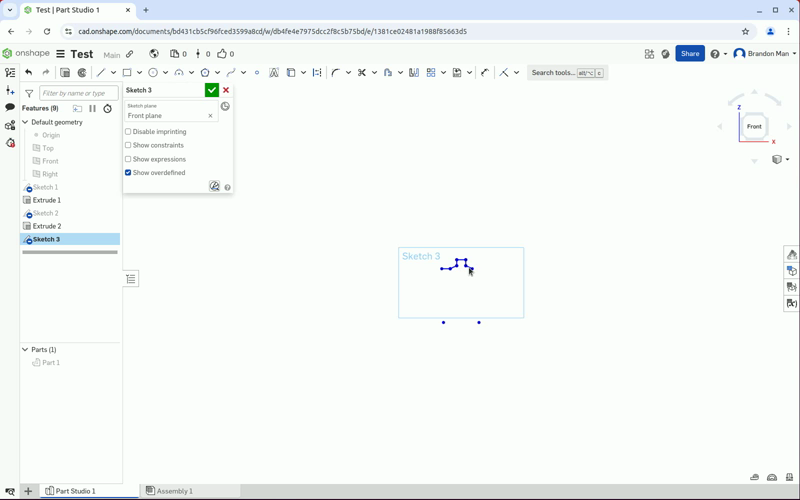
key(l)
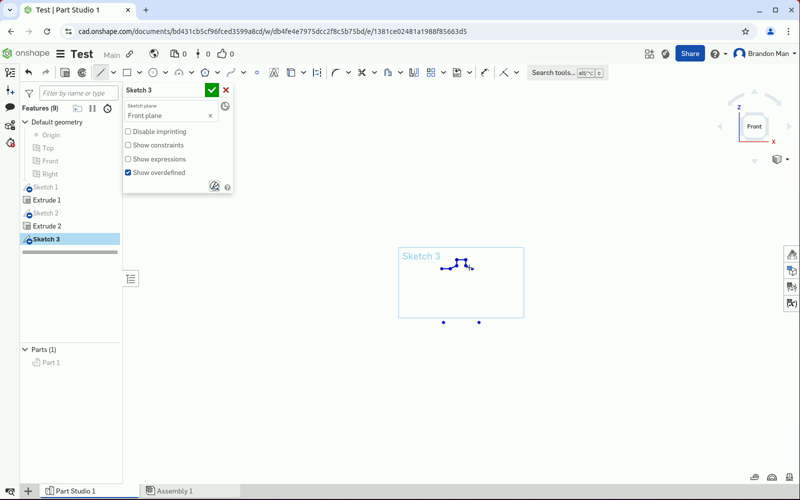
mouse_move(472, 268)
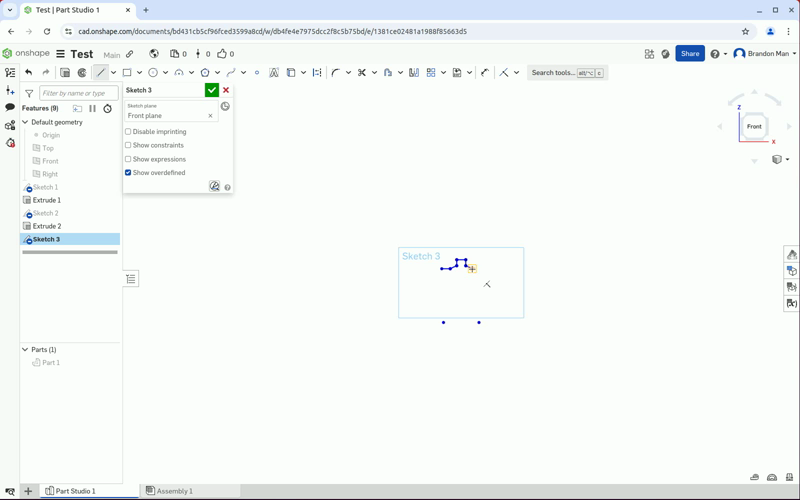
scroll(6)
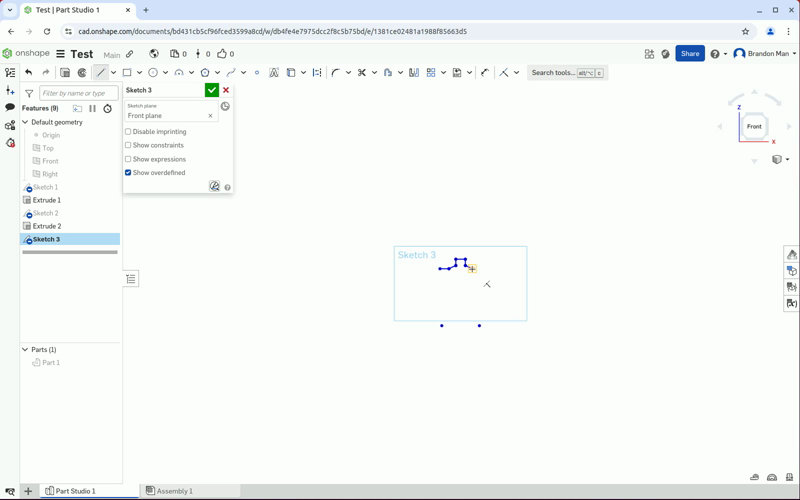
scroll(6)
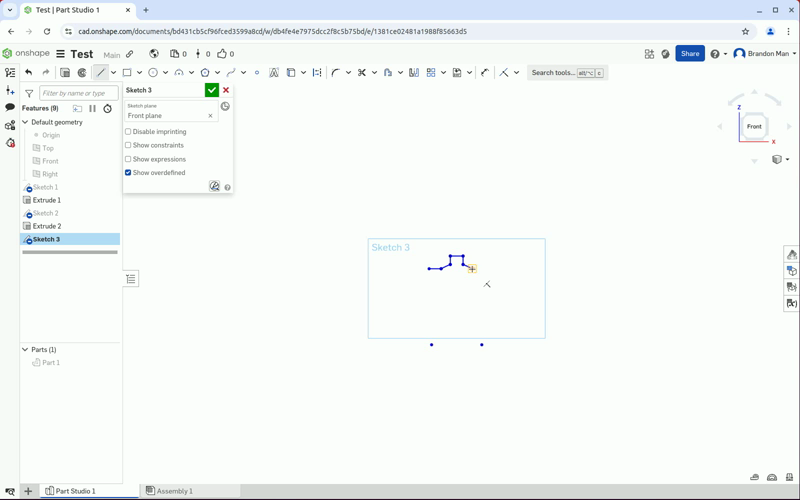
scroll(6)
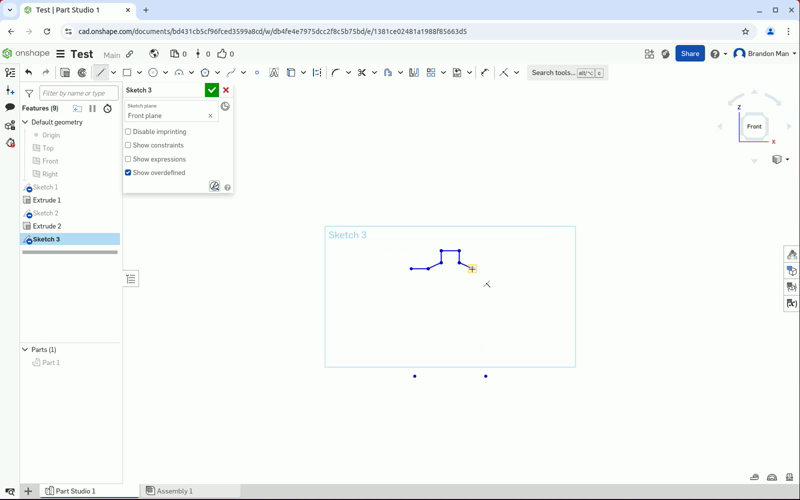
scroll(6)
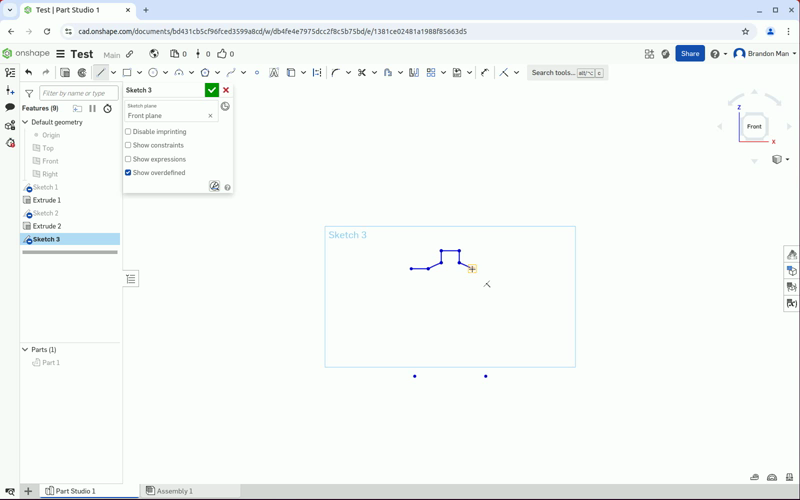
scroll(6)
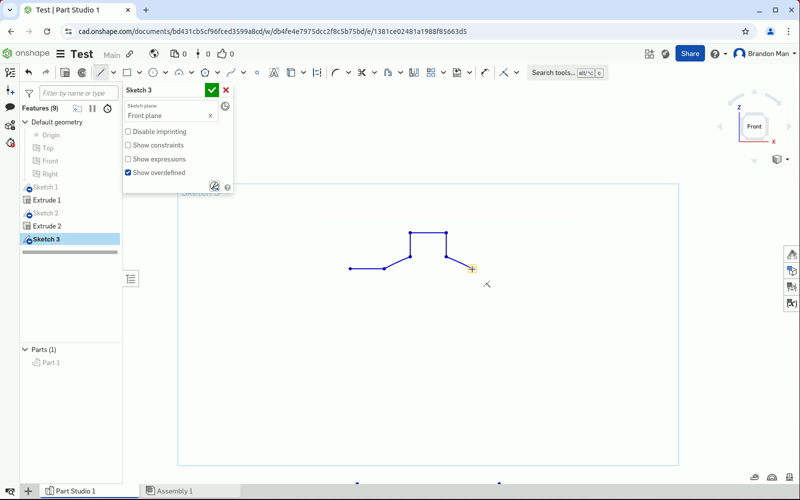
scroll(6)
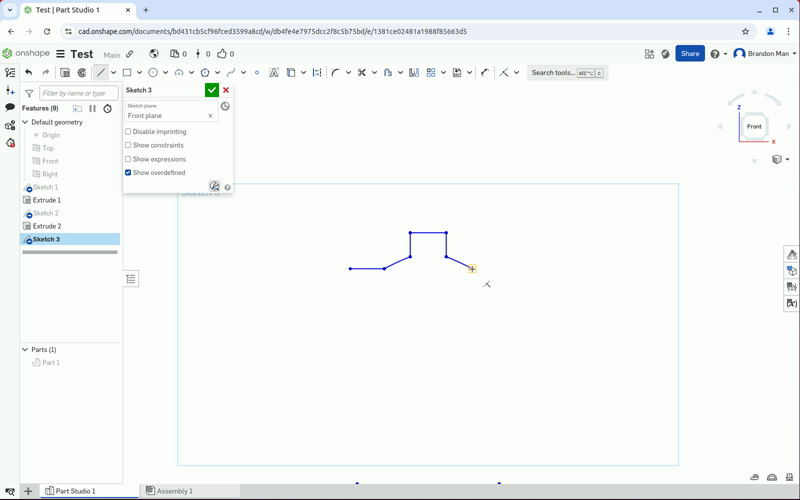
scroll(6)
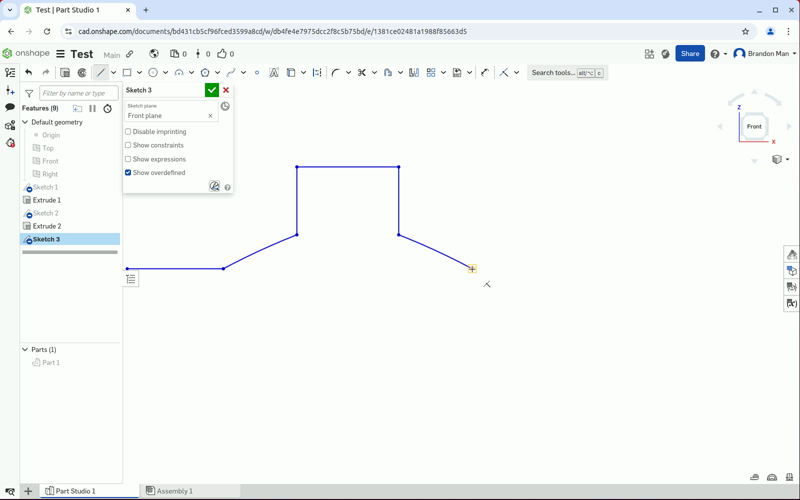
click(472, 268)
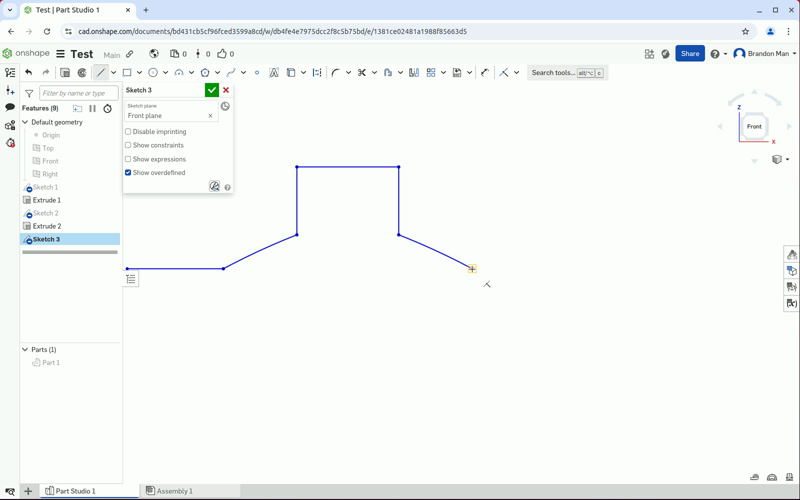
scroll(-6)
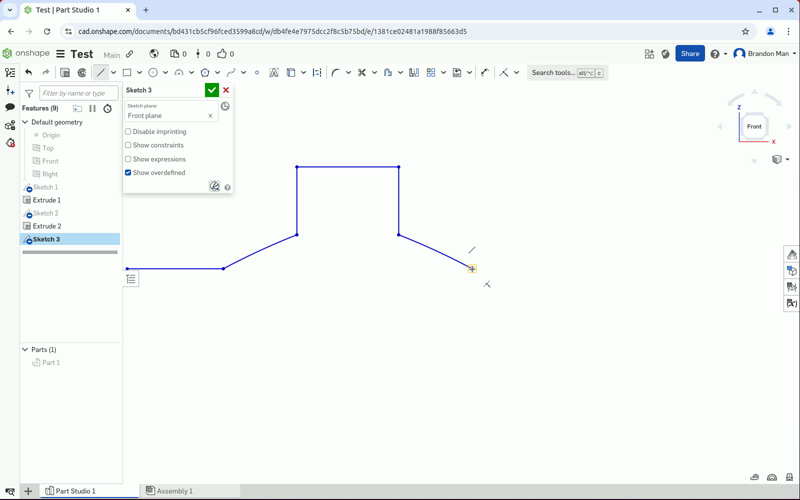
scroll(-6)
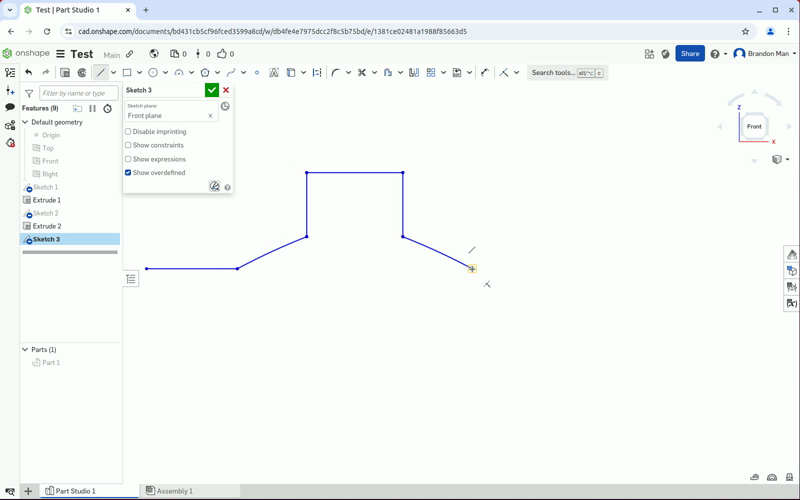
scroll(-6)
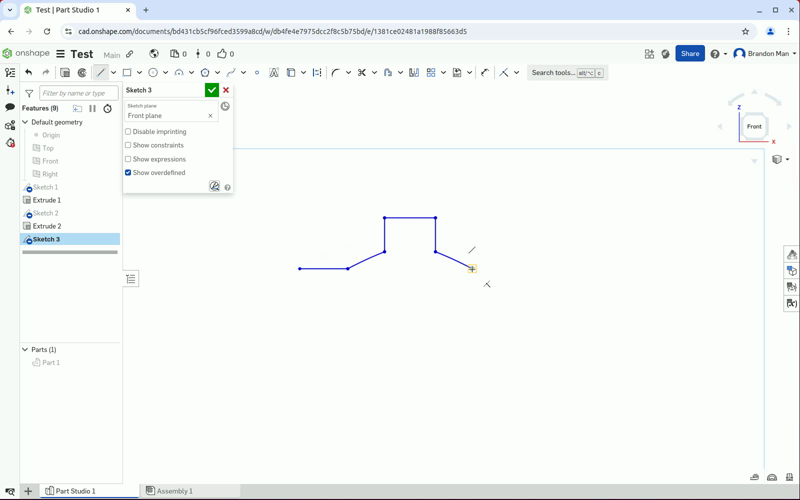
scroll(-6)
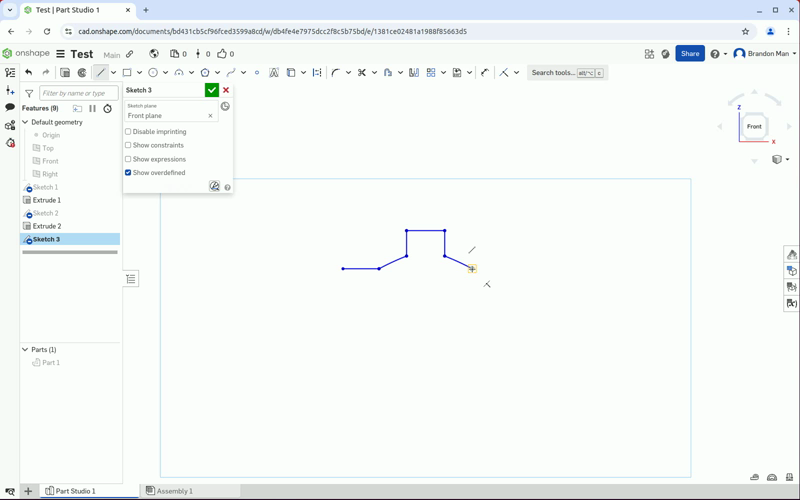
scroll(-6)
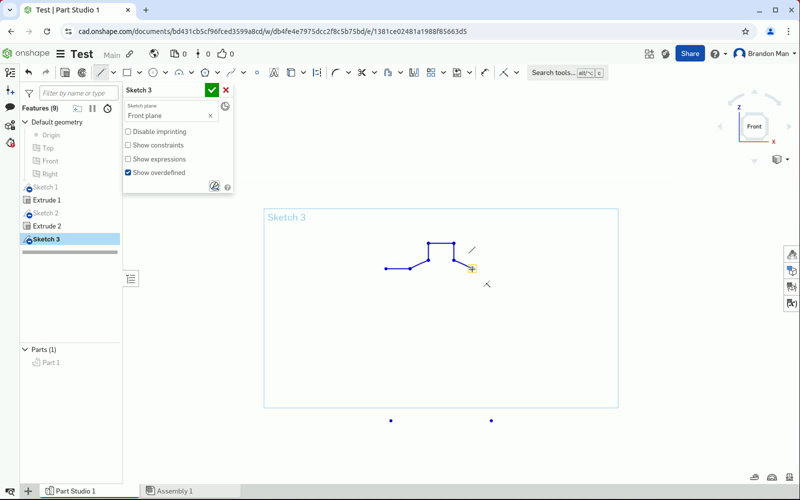
scroll(-6)
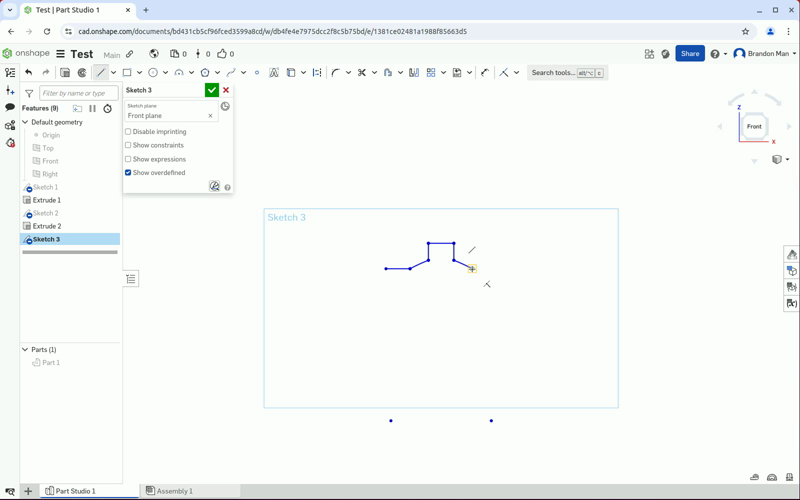
scroll(-6)
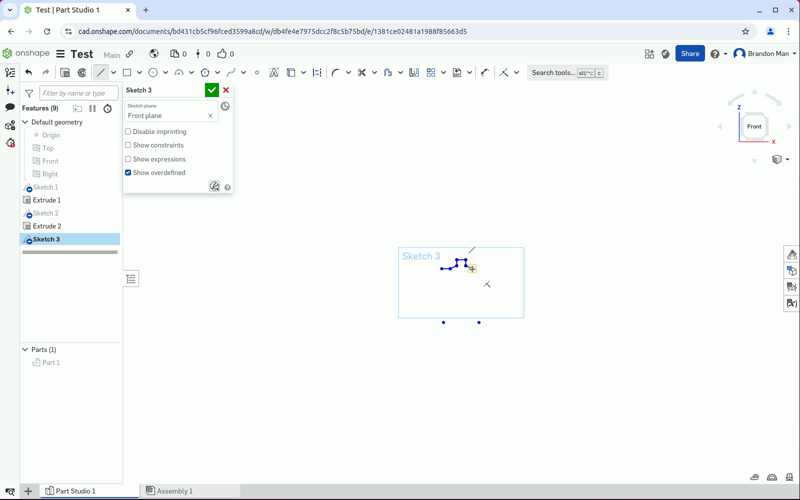
key_down(shift)
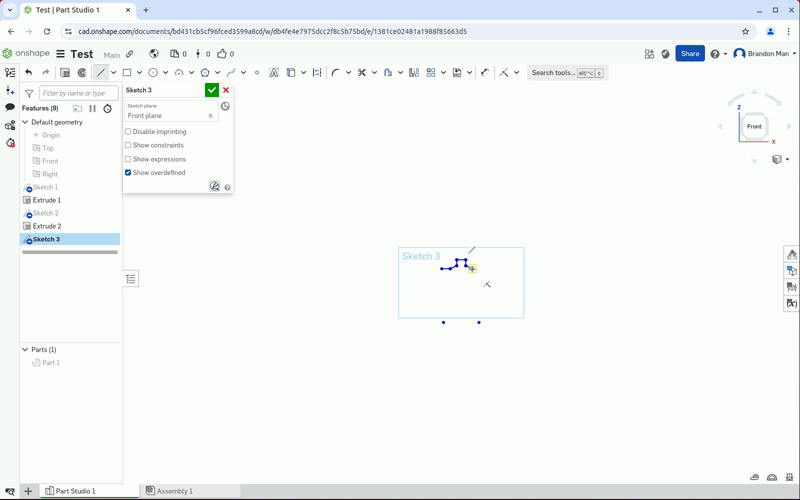
mouse_move(502, 268)
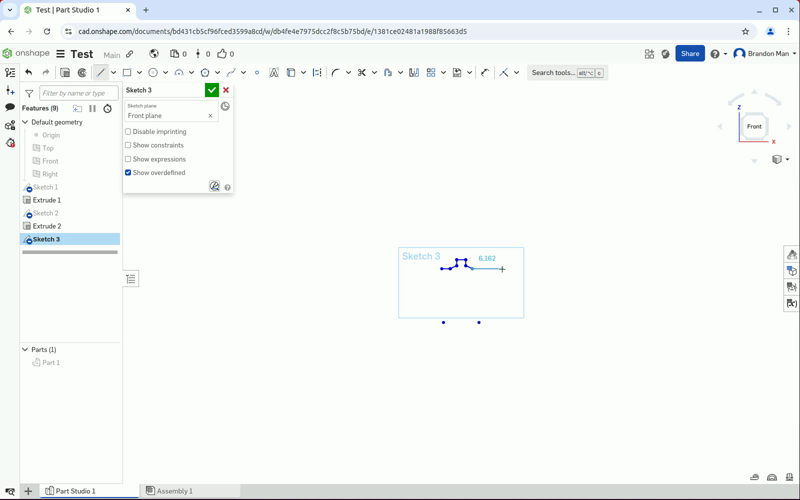
mouse_move(480, 268)
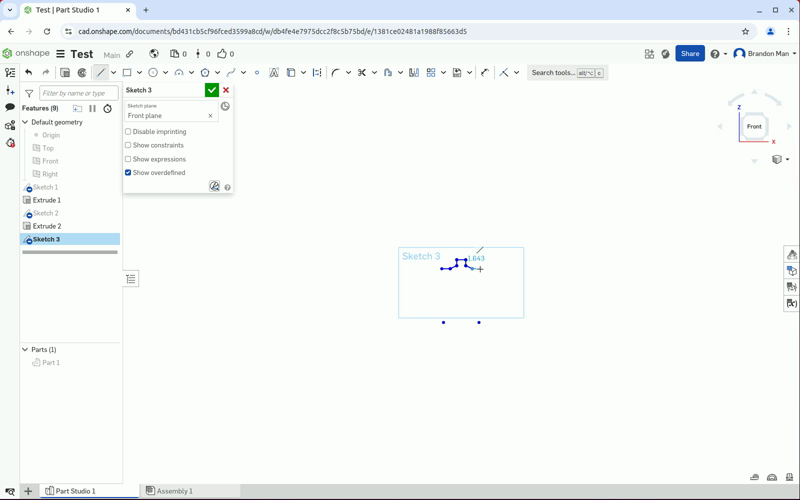
click(480, 268)
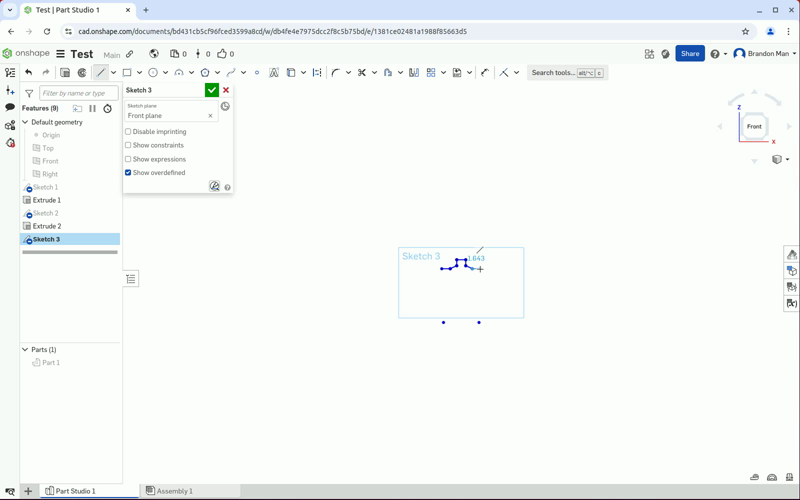
key_up(shift)
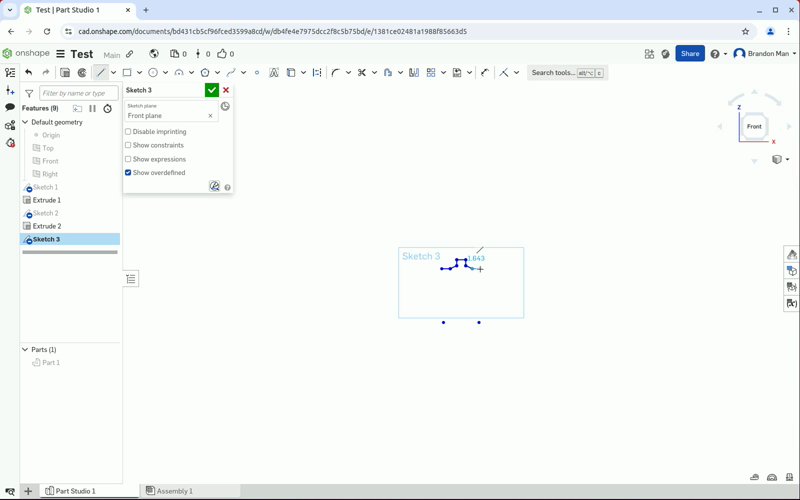
key_down(shift)
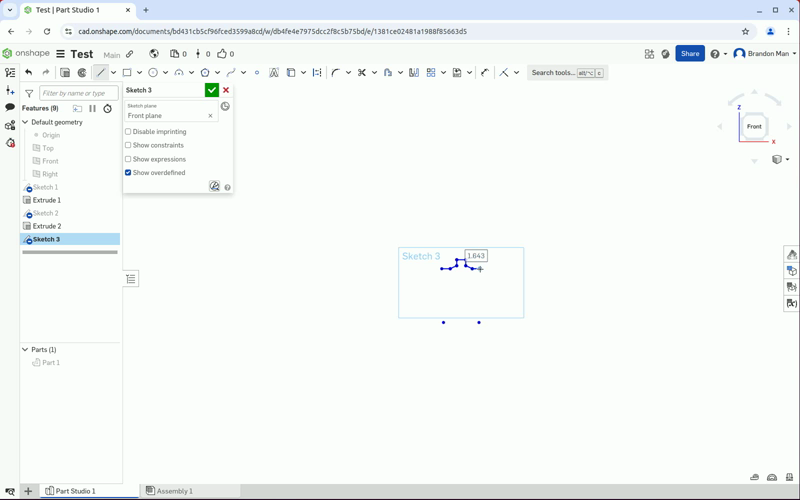
mouse_move(510, 268)
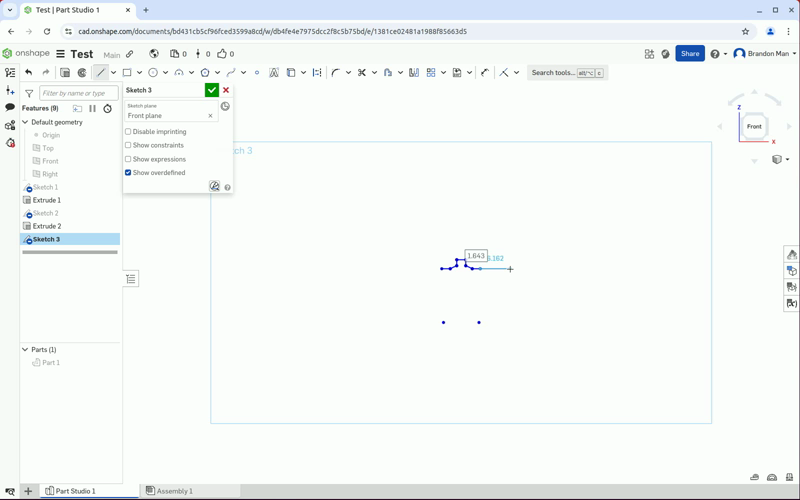
mouse_move(480, 253)
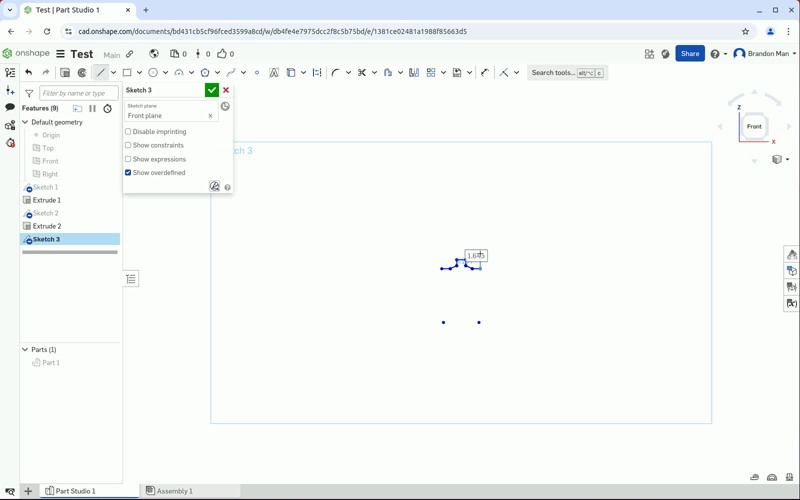
click(480, 253)
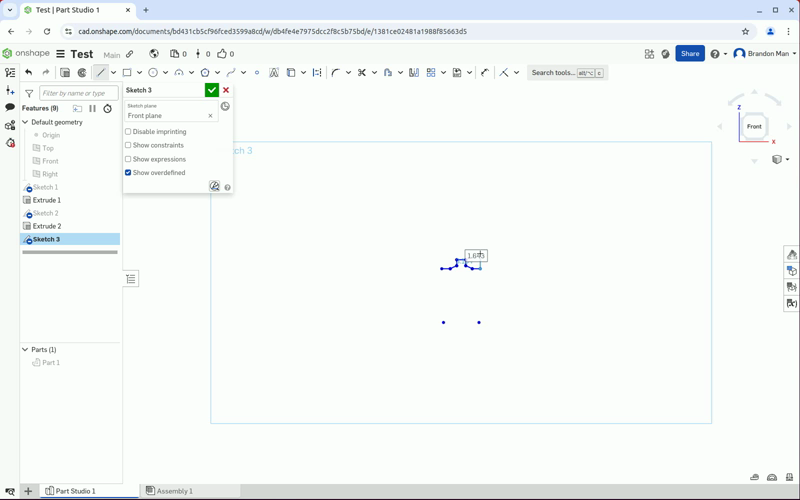
key_up(shift)
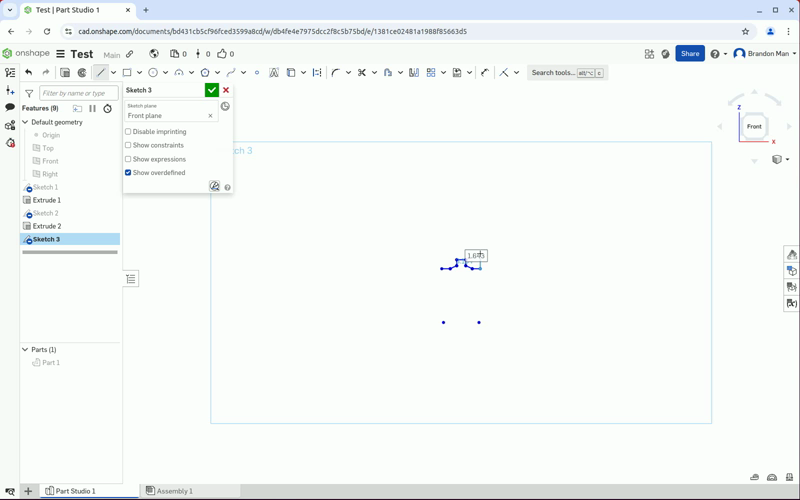
key_down(shift)
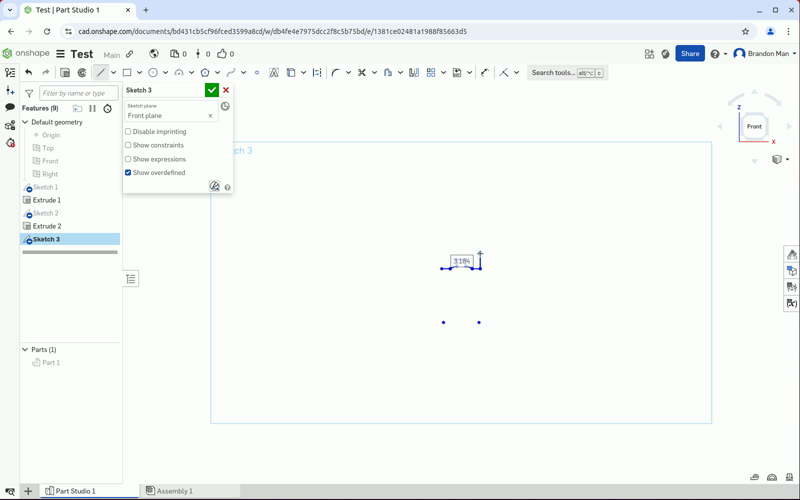
mouse_move(510, 253)
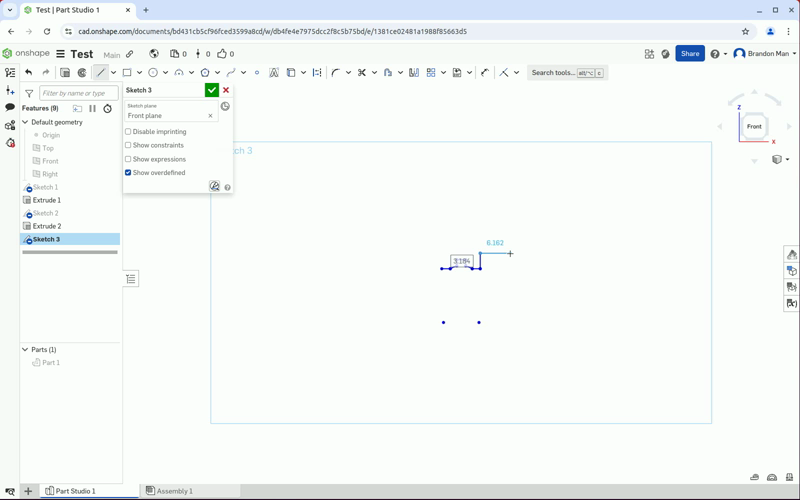
mouse_move(461, 253)
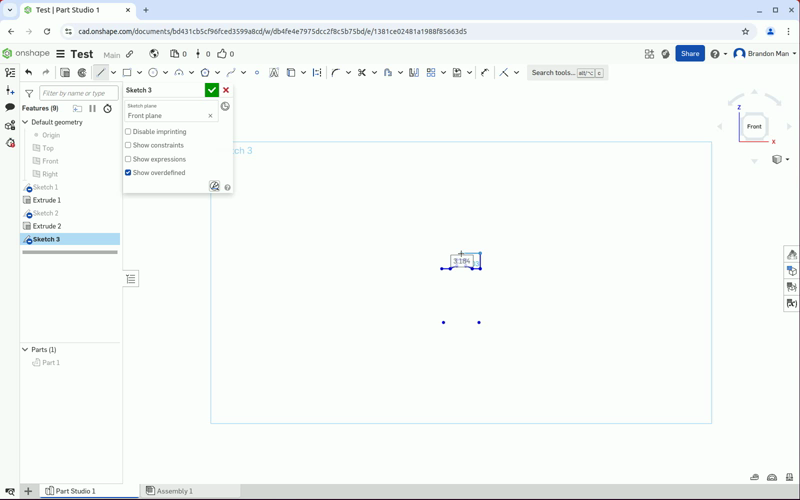
click(461, 253)
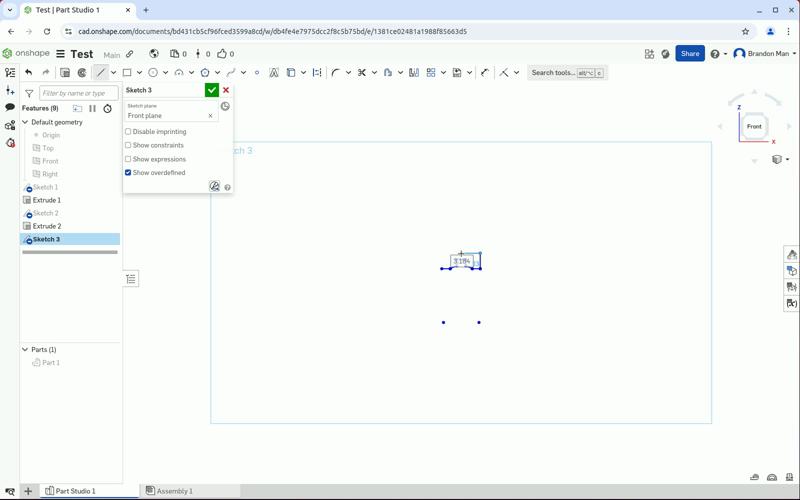
key_up(shift)
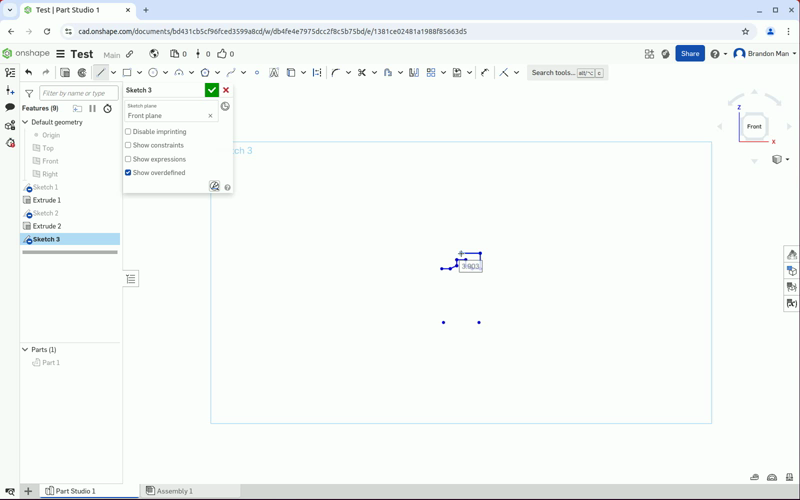
key_down(shift)
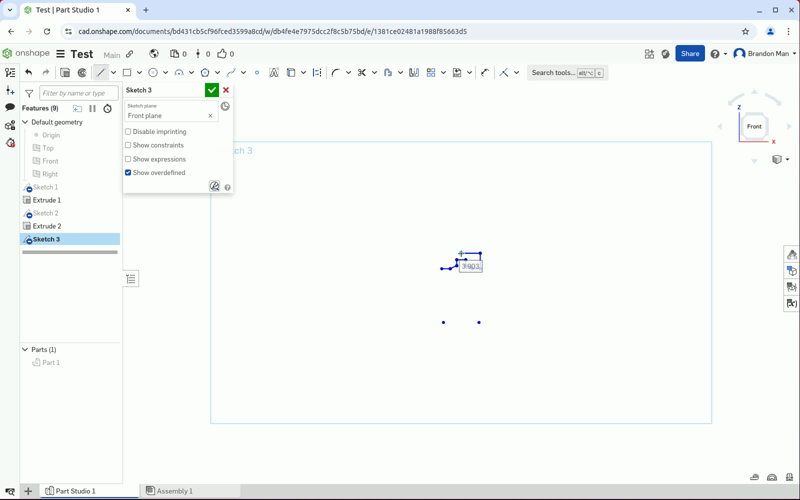
mouse_move(491, 253)
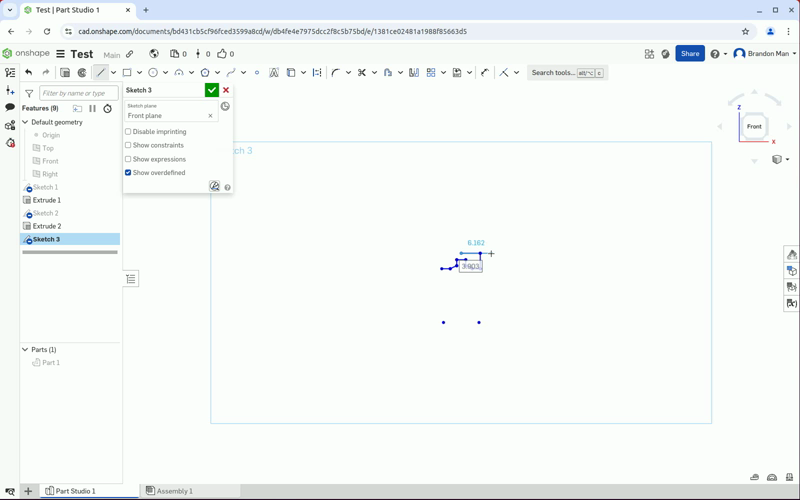
mouse_move(441, 253)
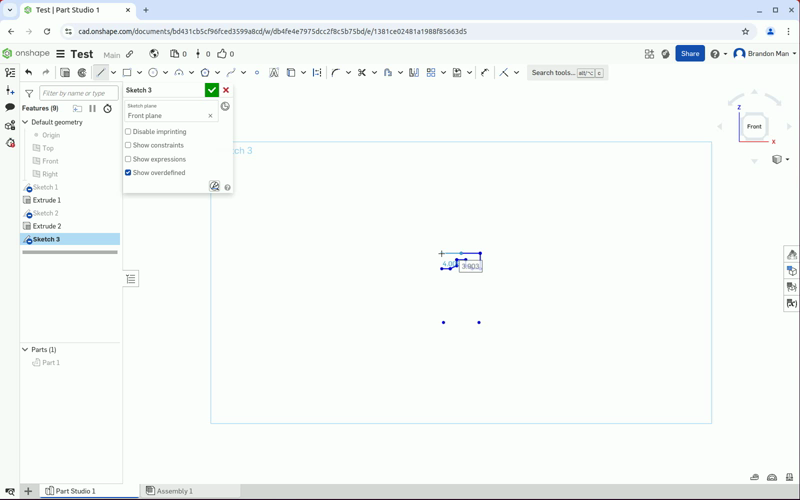
click(441, 253)
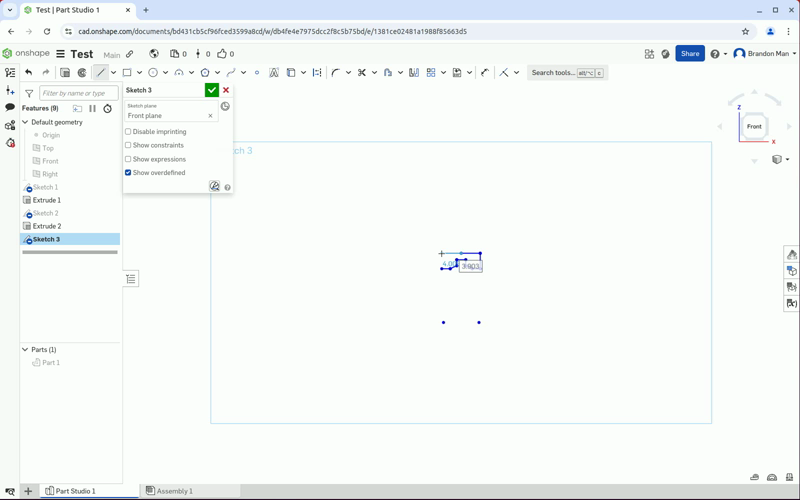
key_up(shift)
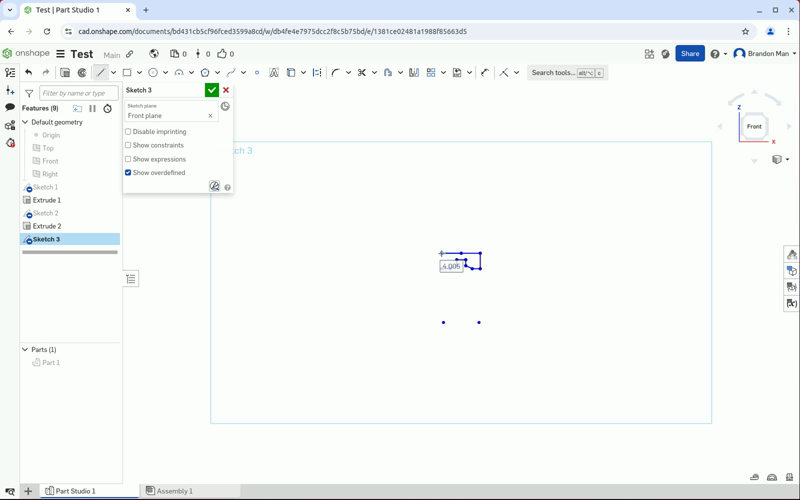
mouse_move(471, 253)
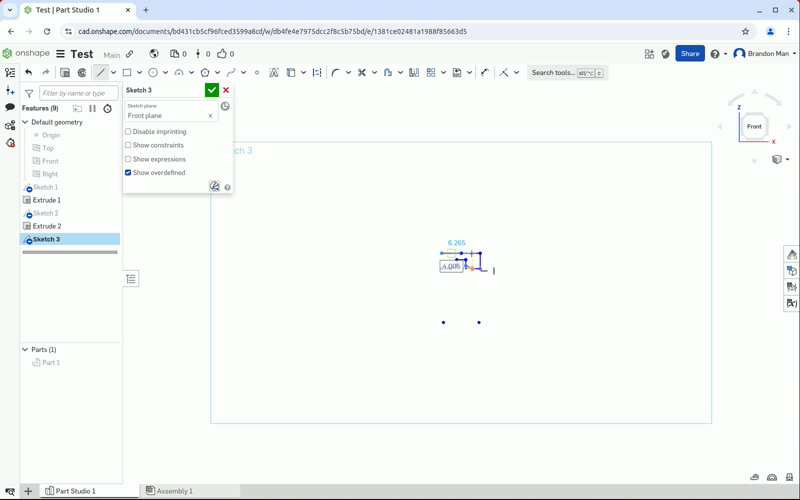
key_down(shift)
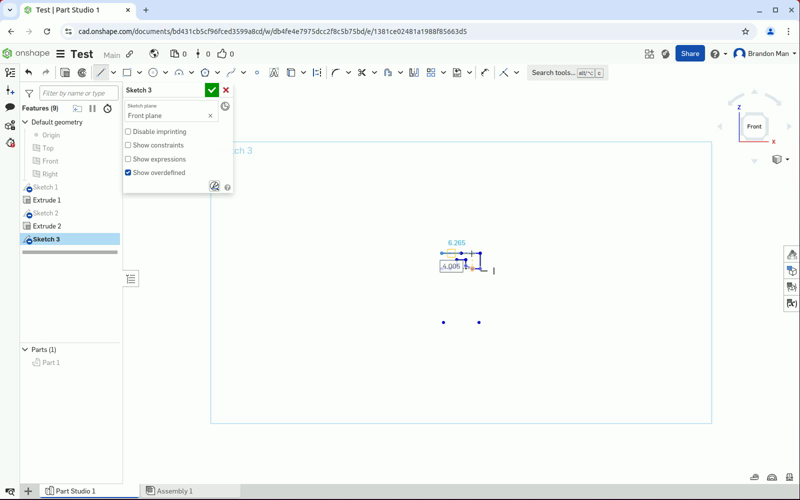
mouse_move(441, 268)
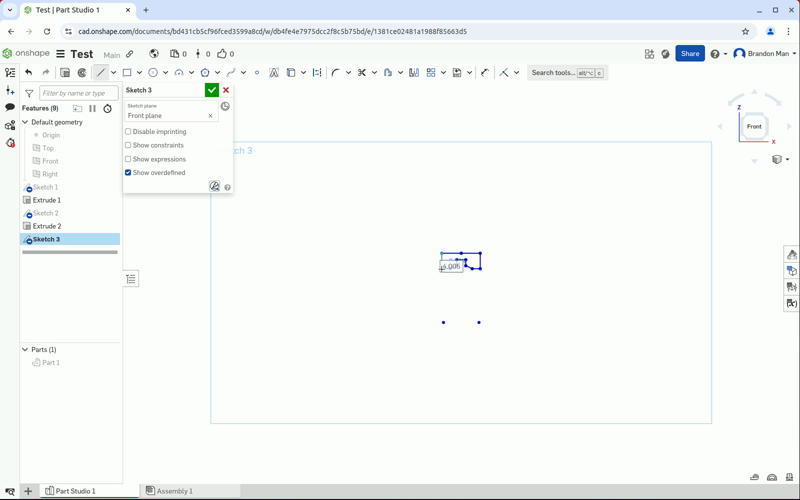
key_up(shift)
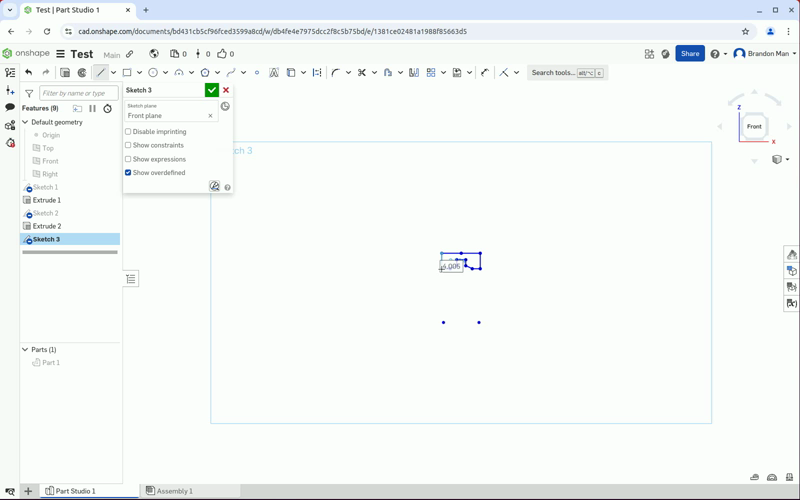
click(441, 268)
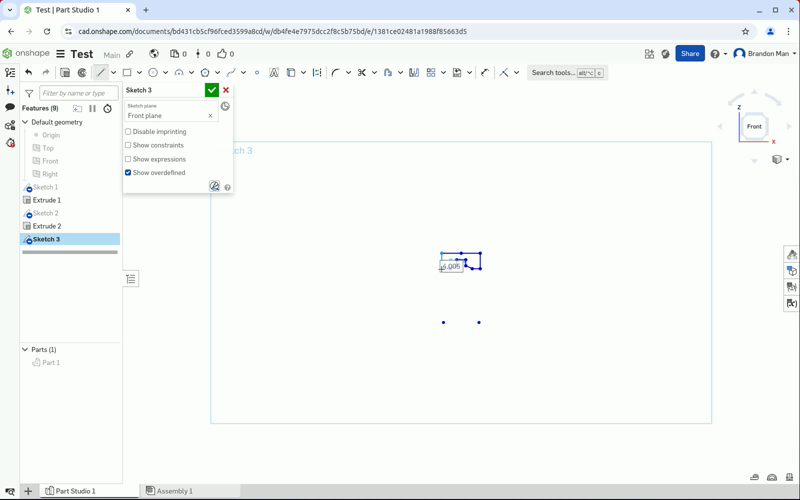
key(esc)
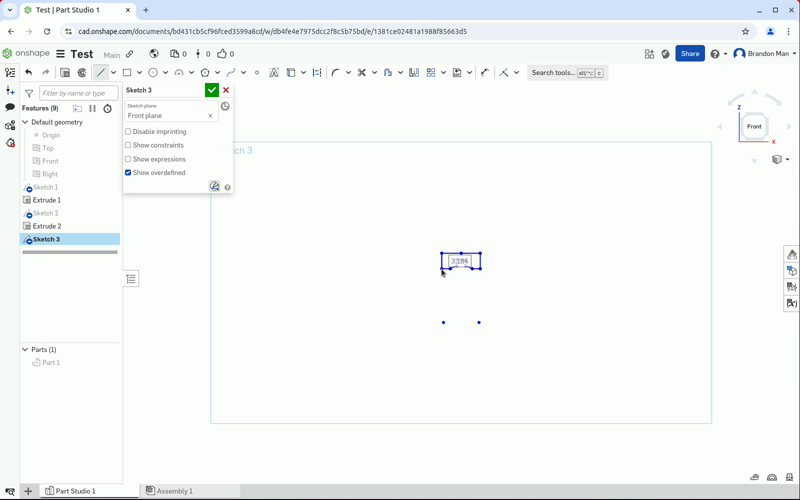
mouse_move(448, 267)
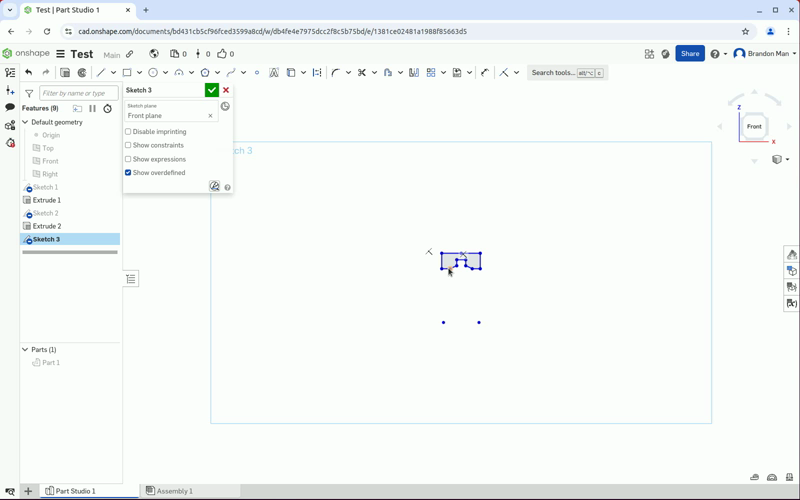
scroll(6)
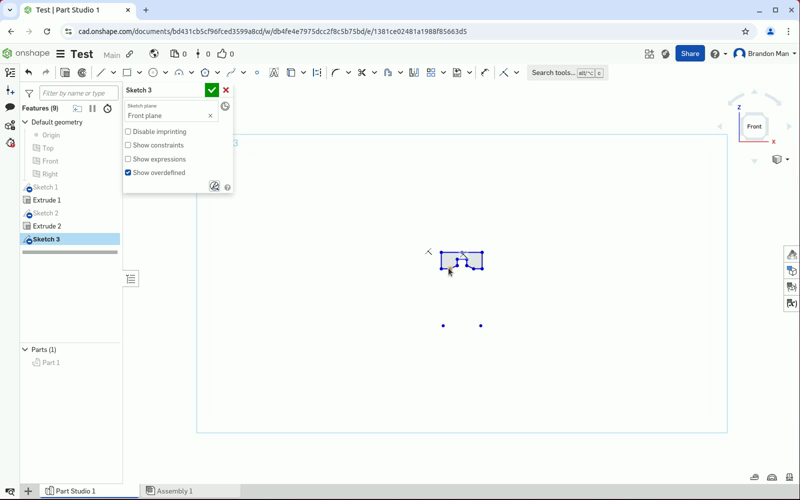
scroll(6)
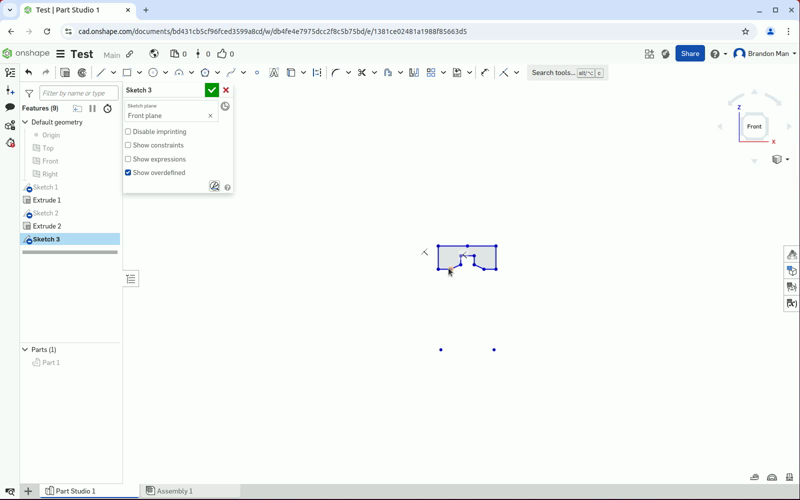
scroll(6)
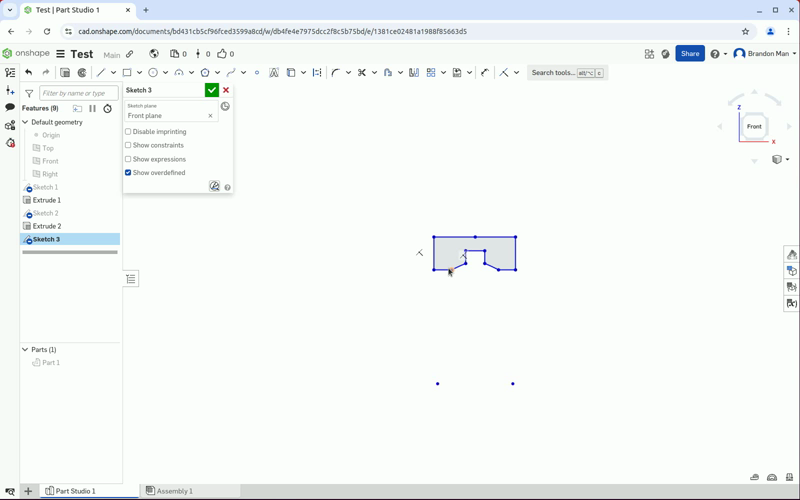
scroll(6)
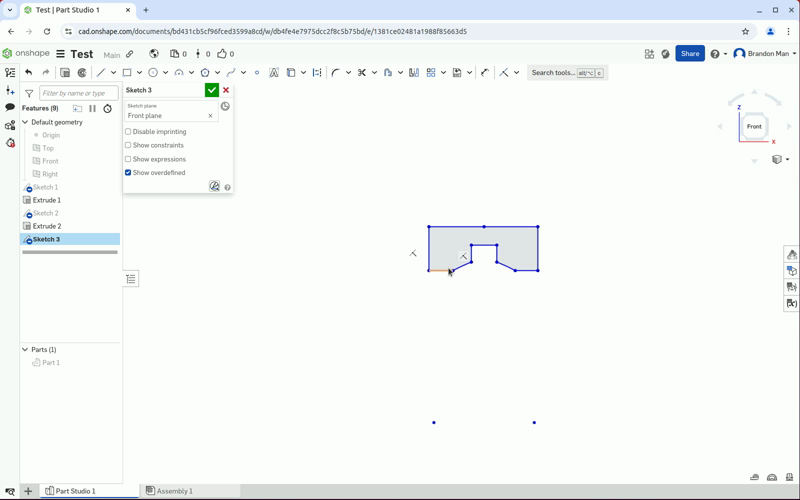
scroll(6)
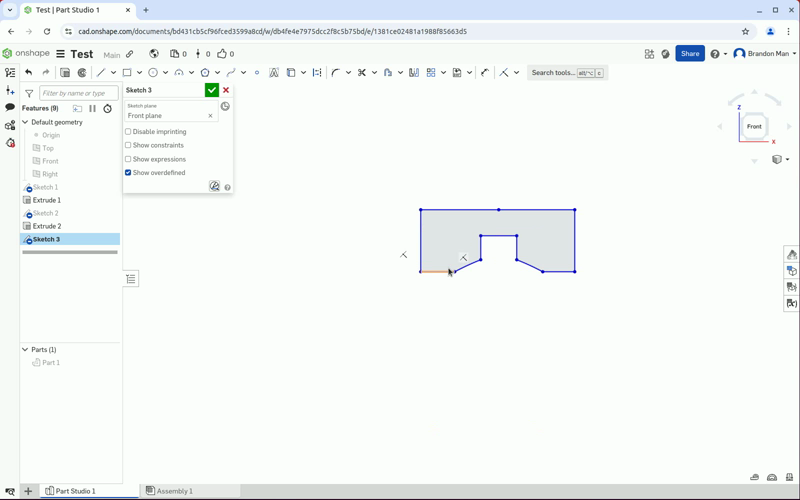
scroll(6)
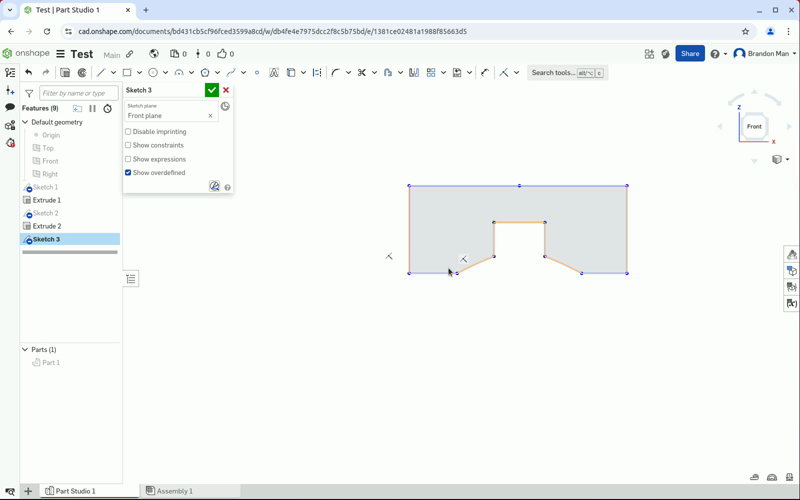
scroll(6)
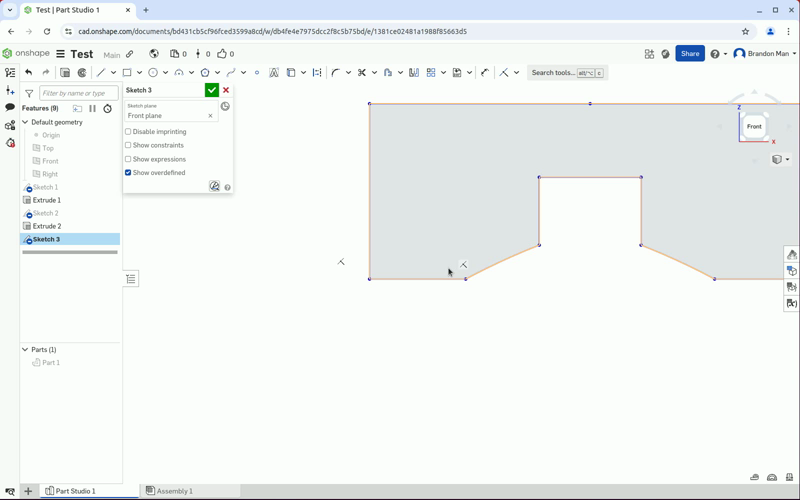
click(448, 267)
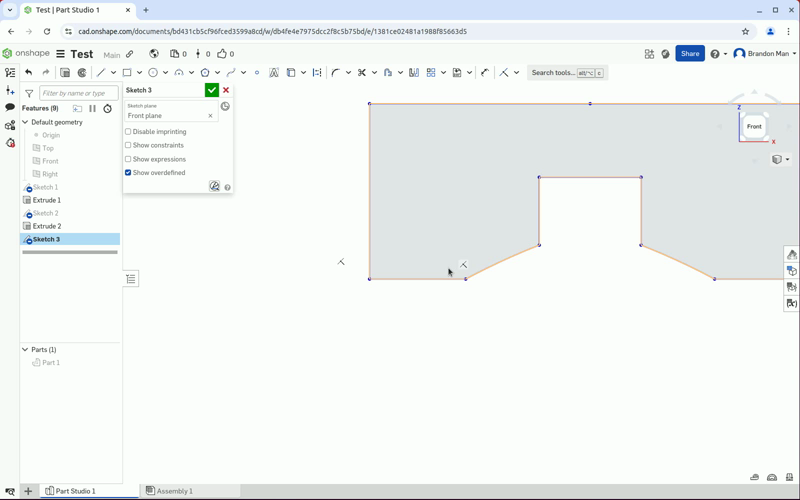
scroll(-6)
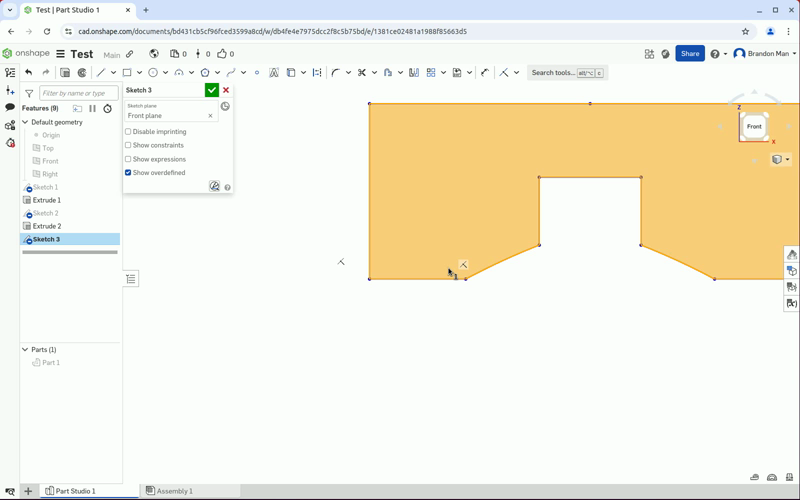
scroll(-6)
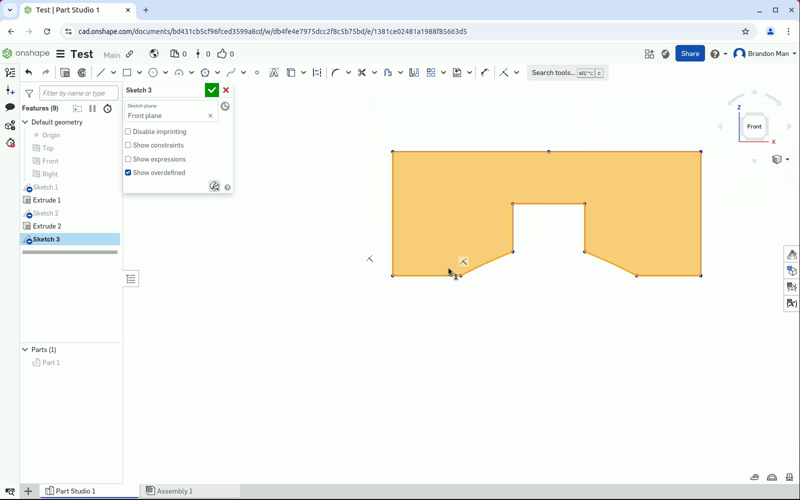
scroll(-6)
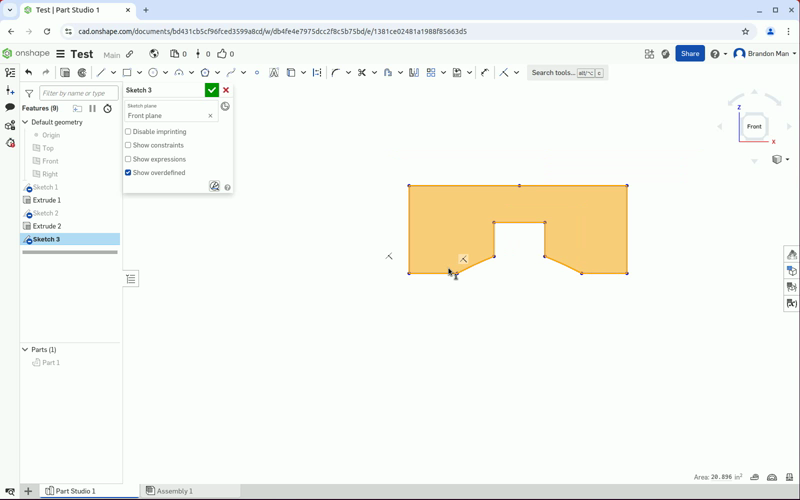
scroll(-6)
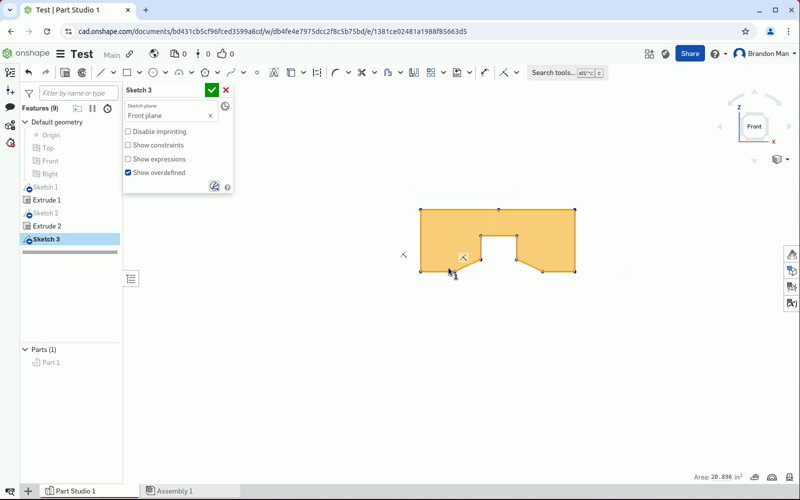
scroll(-6)
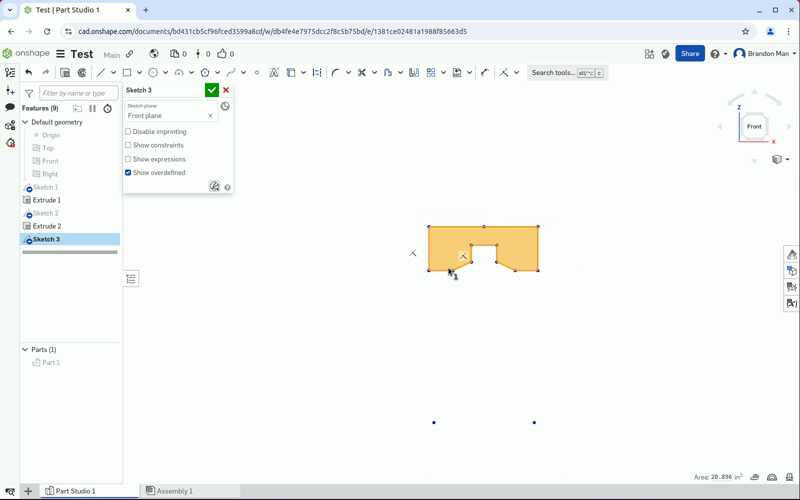
scroll(-6)
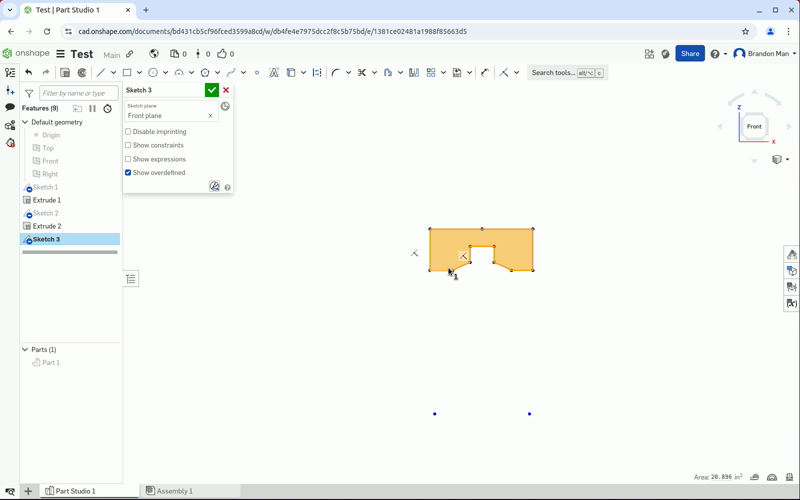
scroll(-6)
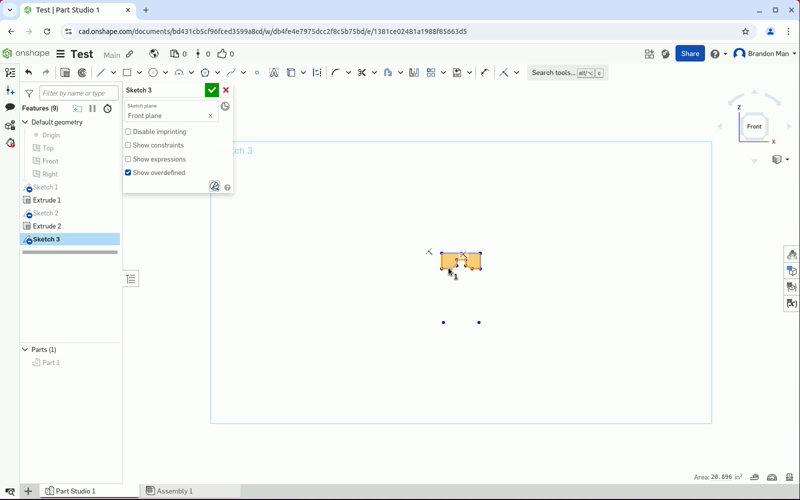
mouse_move(73, 352)
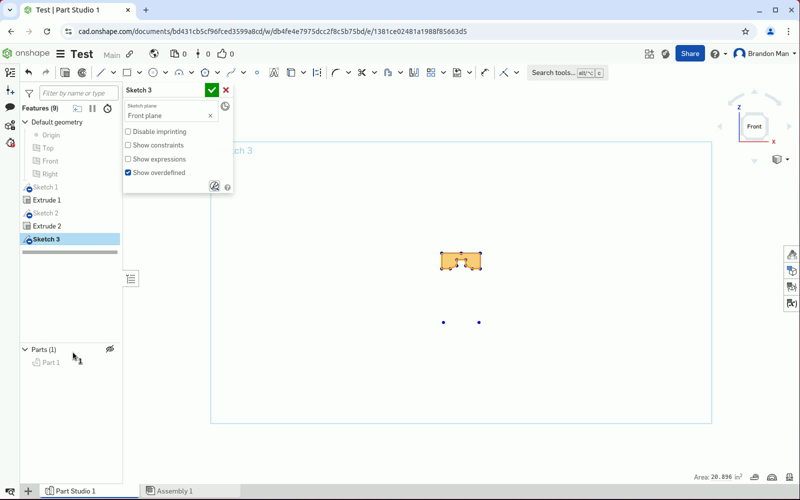
key(shift+y)
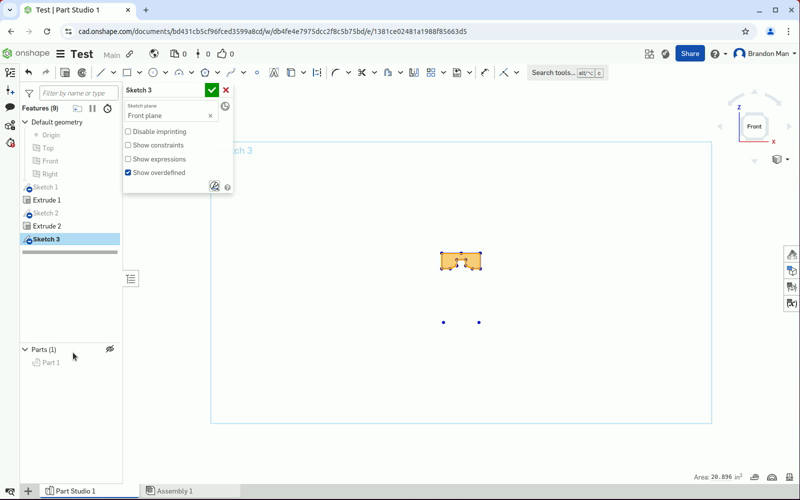
key(shift+e)
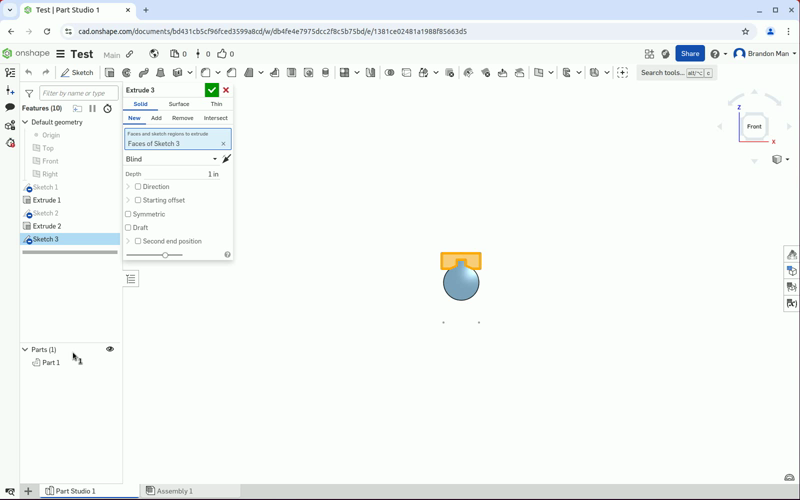
mouse_move(143, 106)
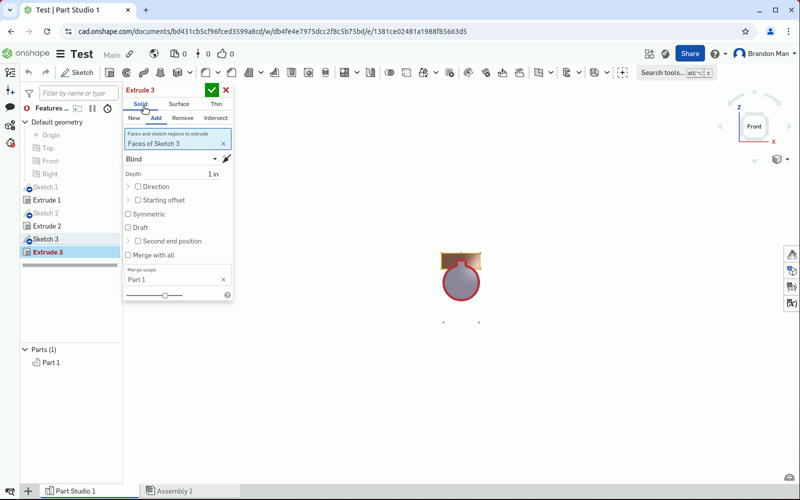
click(143, 106)
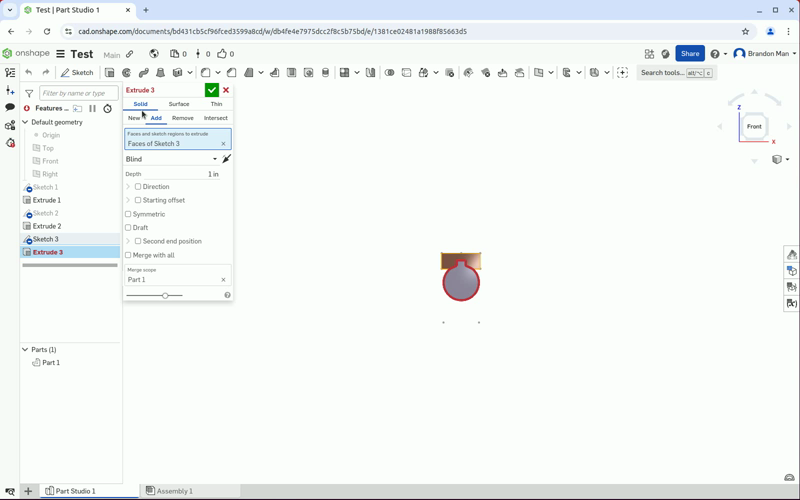
mouse_move(137, 120)
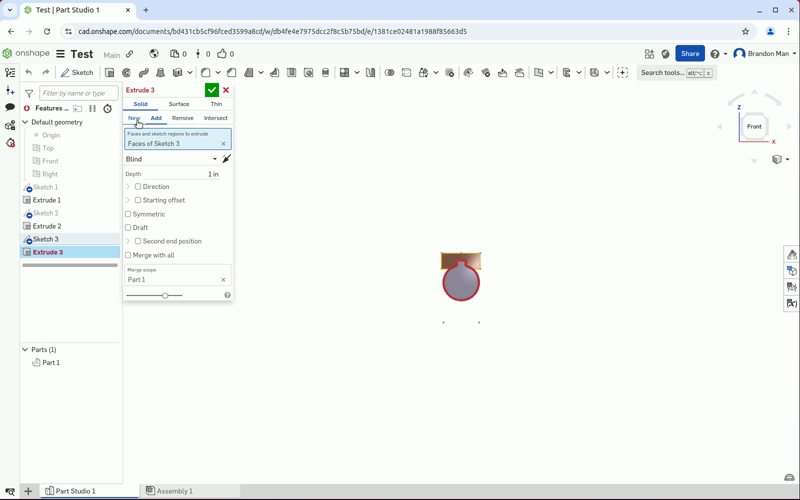
click(137, 120)
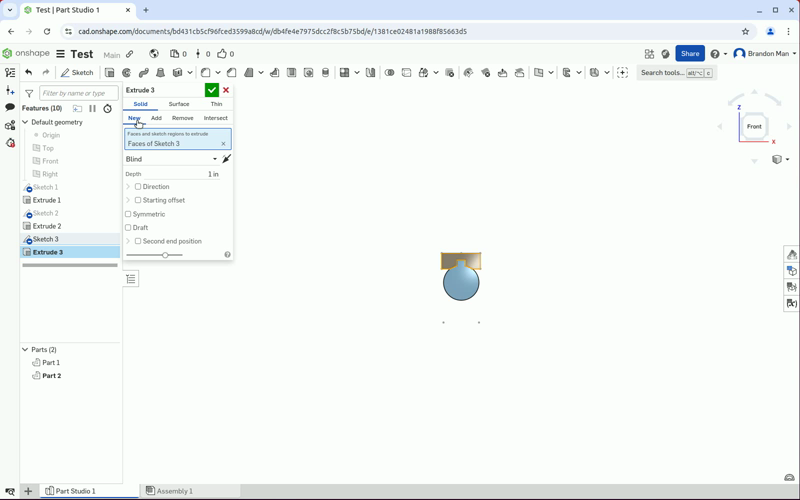
key(tab, 4)
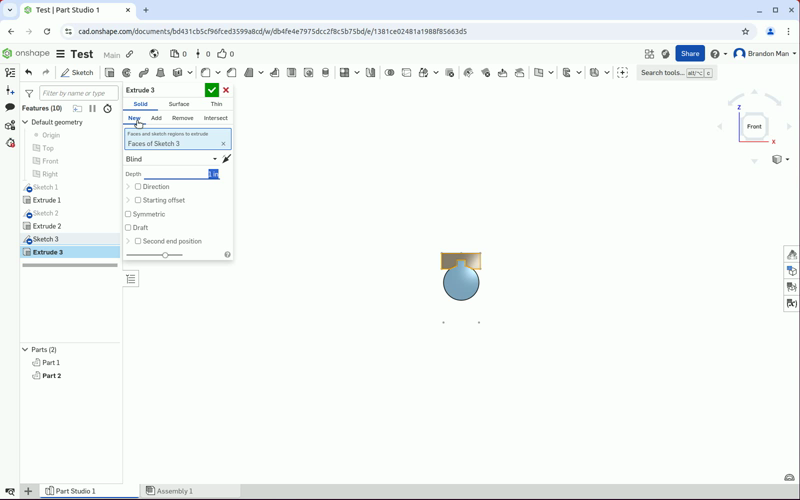
text(-22.145)
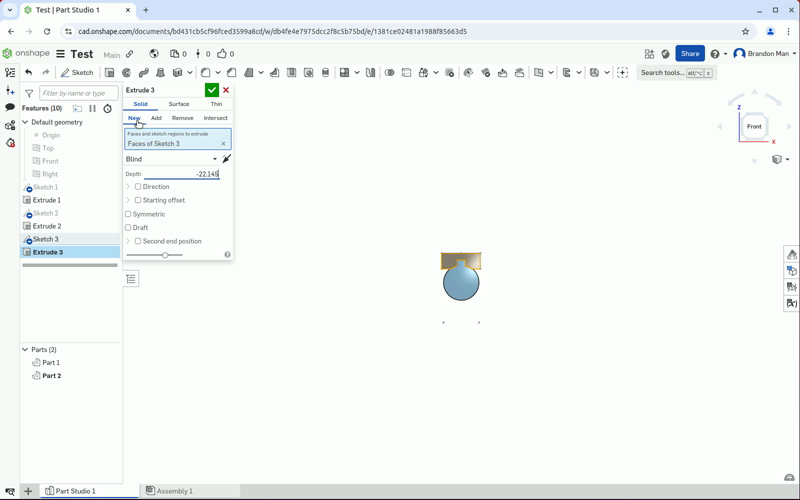
key(enter)
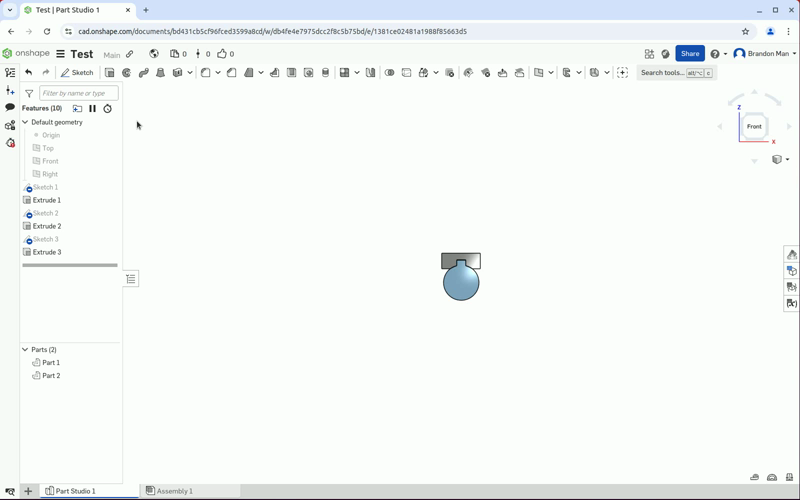
key(shift+h)
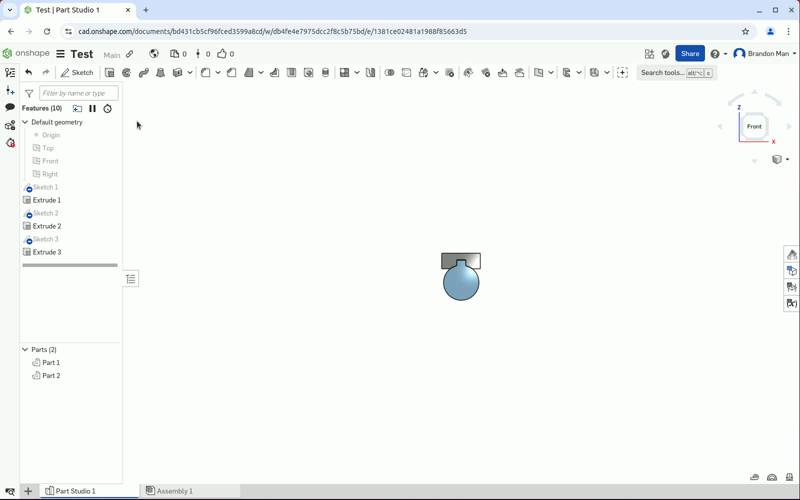
key(shift+h)
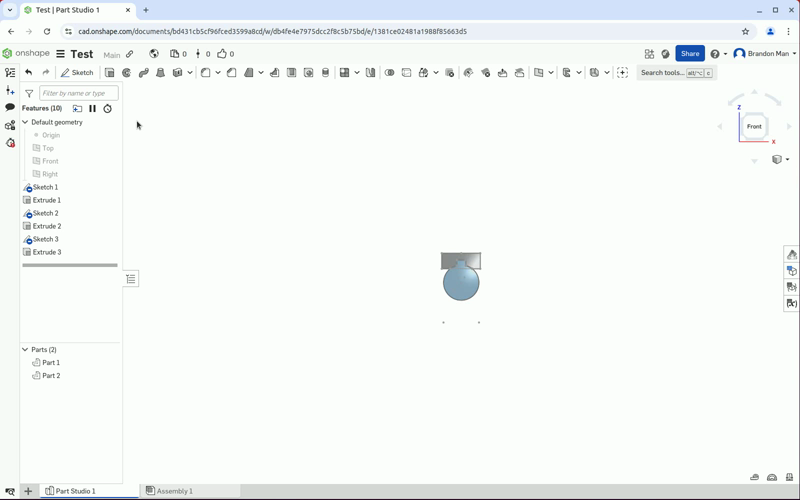
key(shift+7)
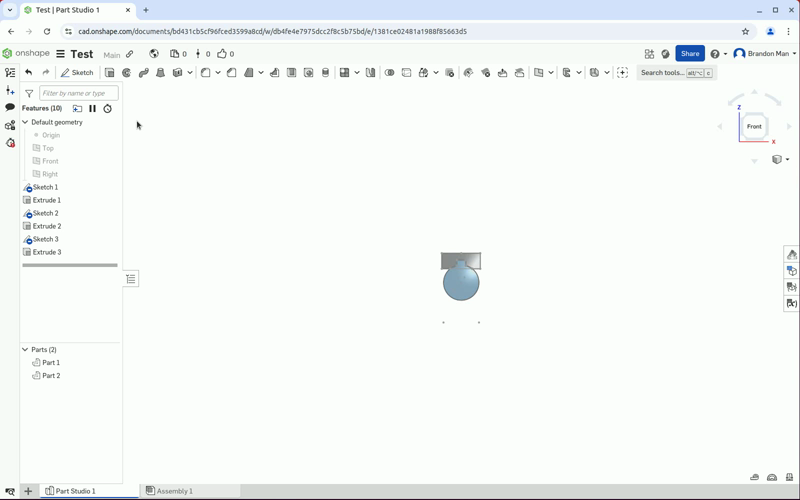
key(left, 2)
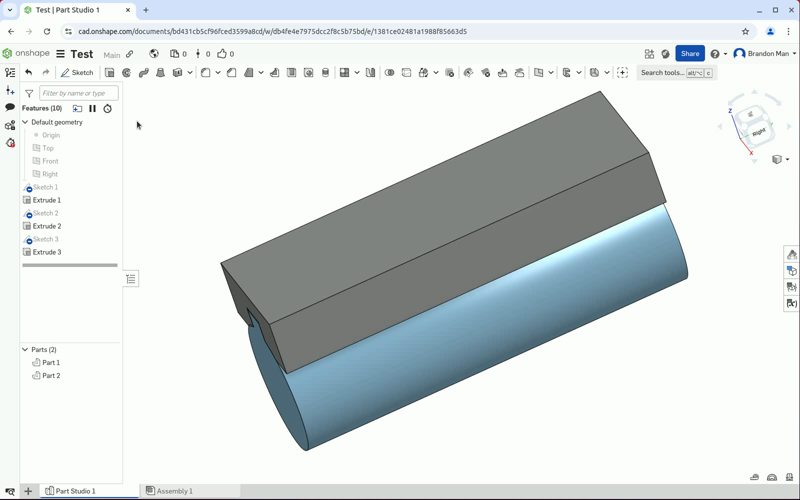
key(down, 2)
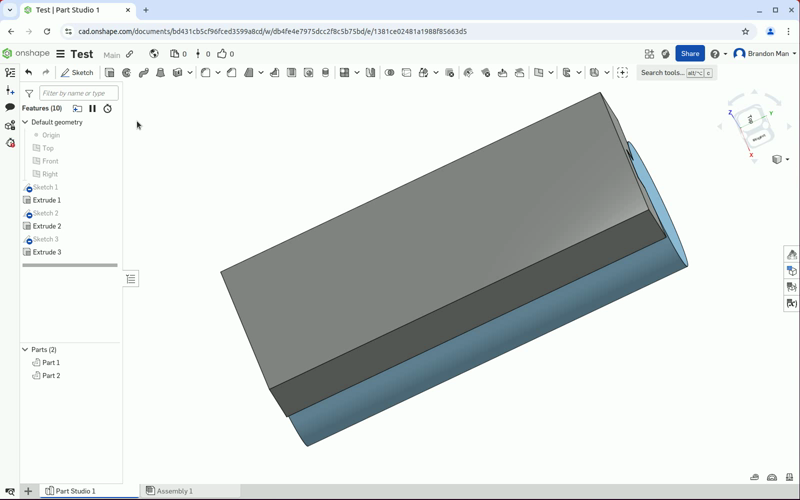
key(up, 2)
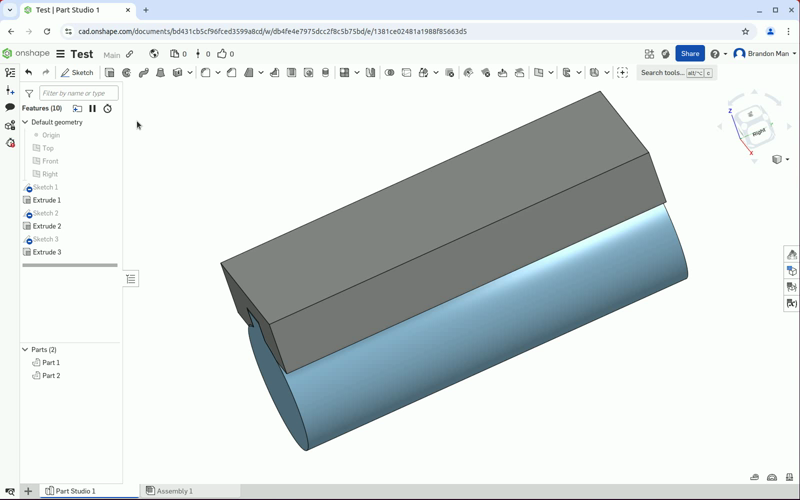
key(right, 2)
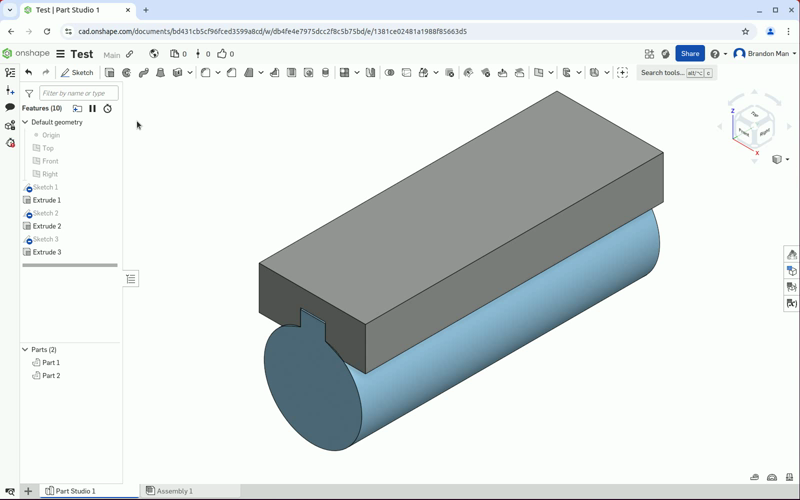
mouse_move(73, 189)
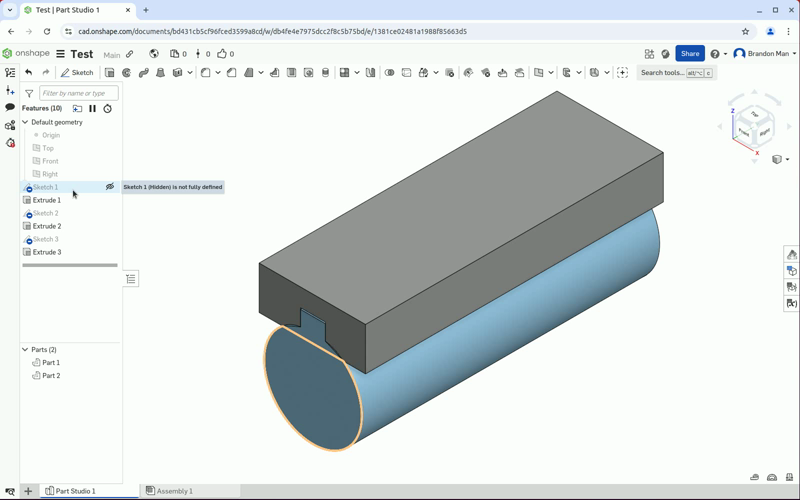
click(73, 189)